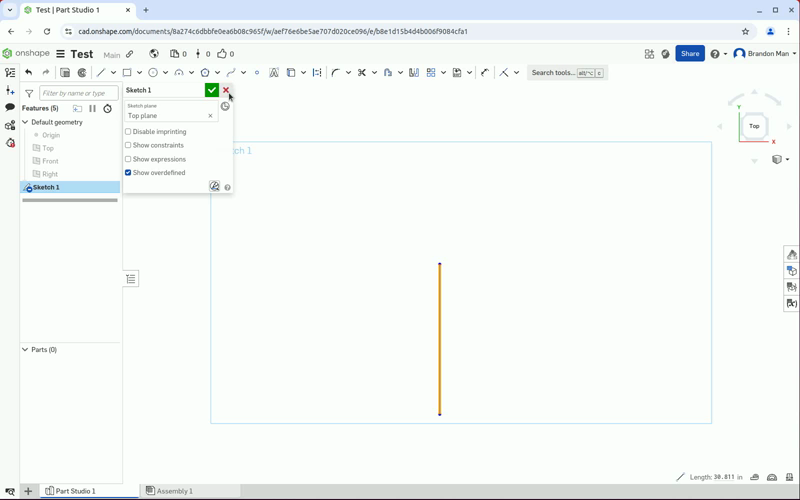
key(shift+h)
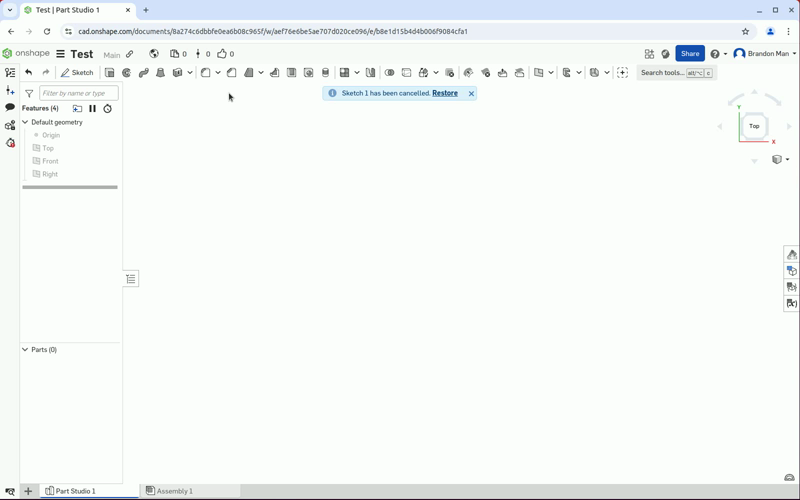
mouse_move(73, 352)
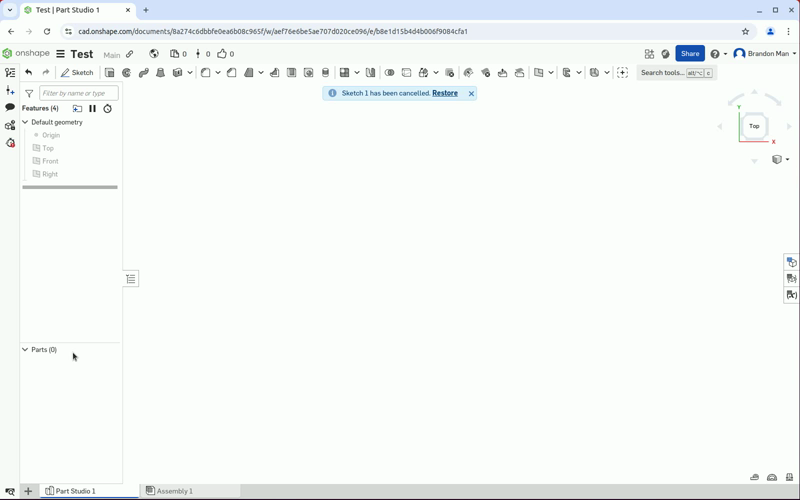
key(y)
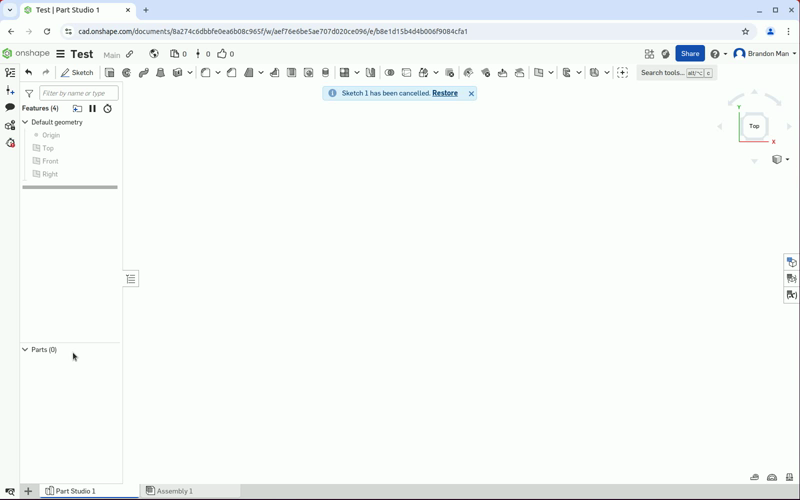
key(shift+p)
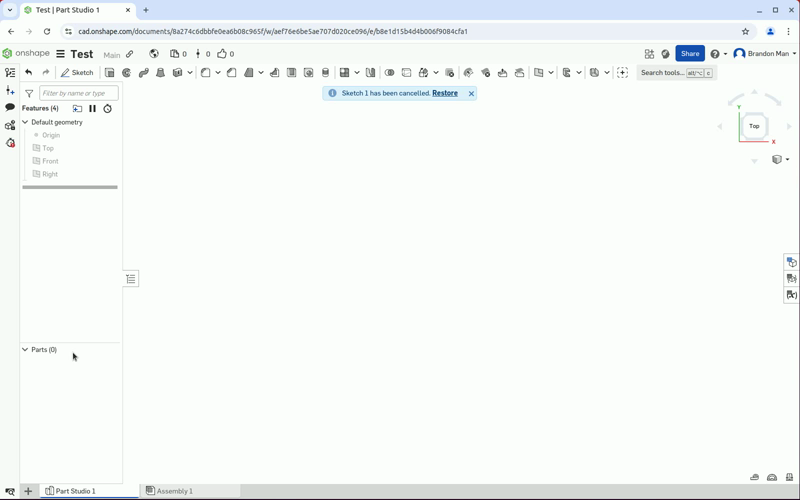
key(space)
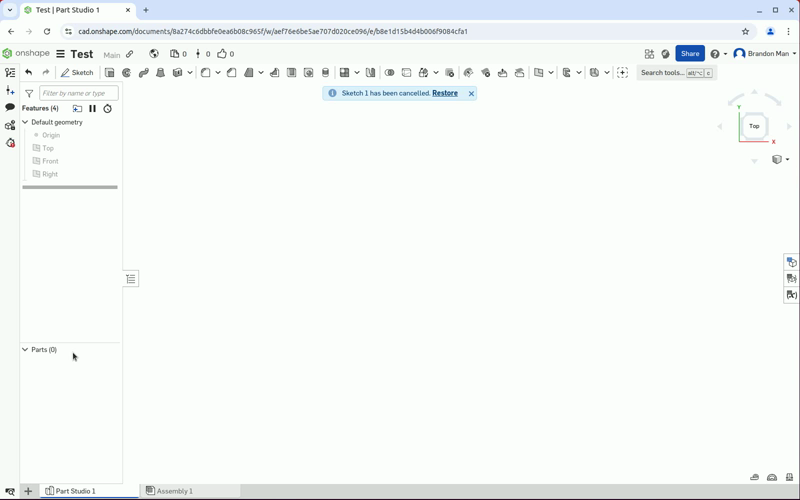
key_down(shift)
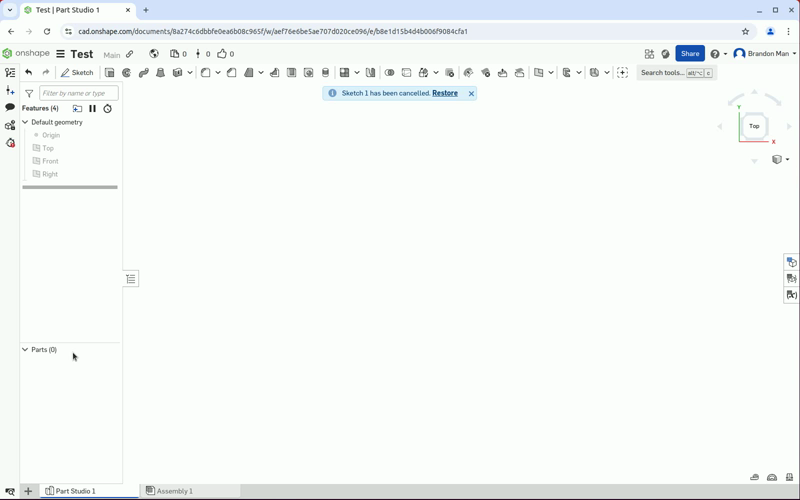
key(up)
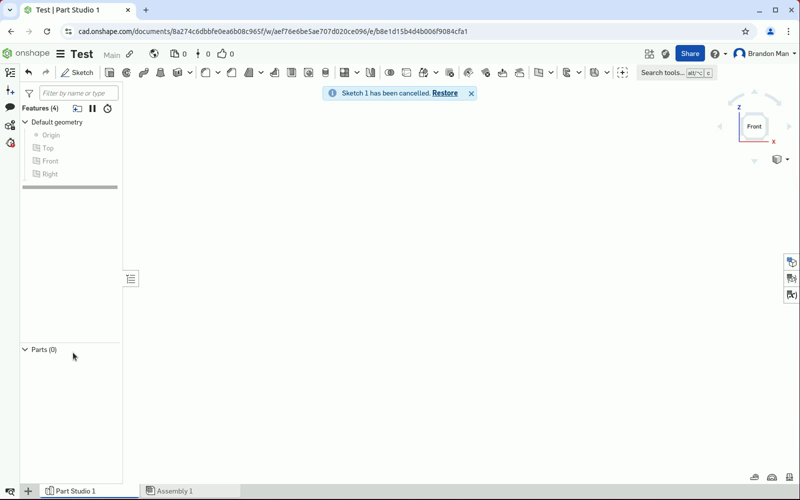
key_up(shift)
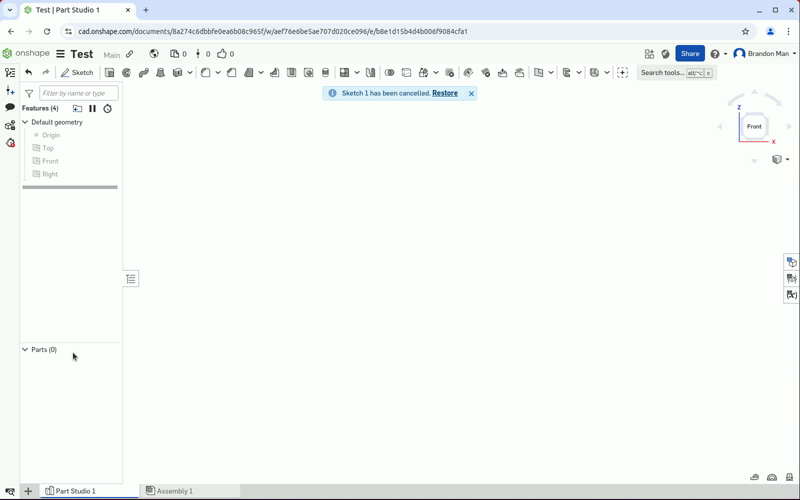
mouse_move(73, 352)
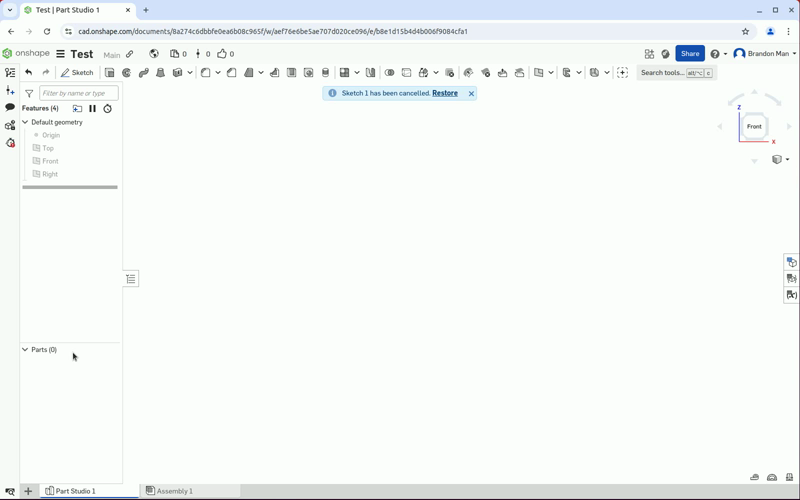
key(shift+y)
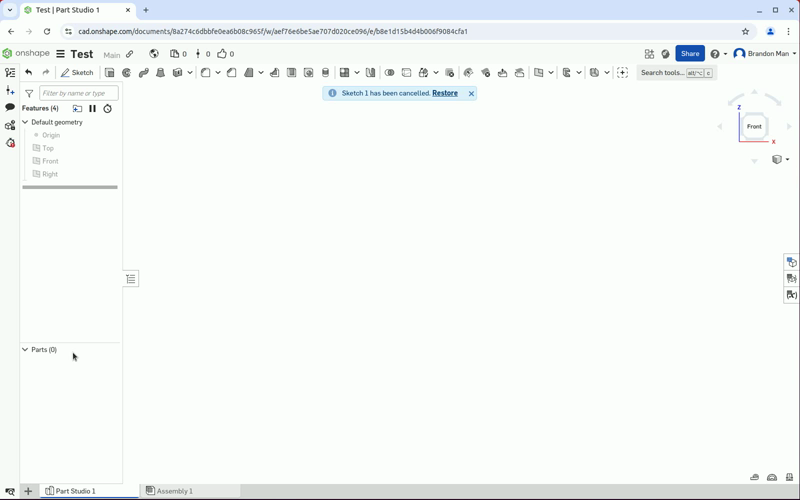
key(shift+s)
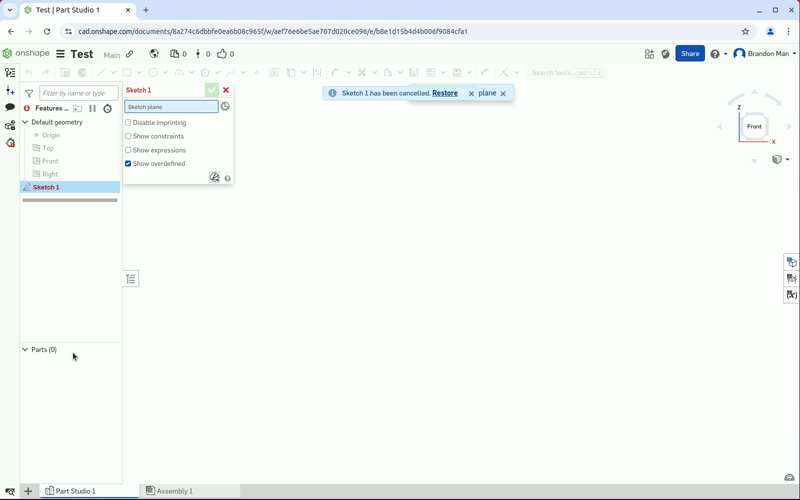
mouse_move(73, 163)
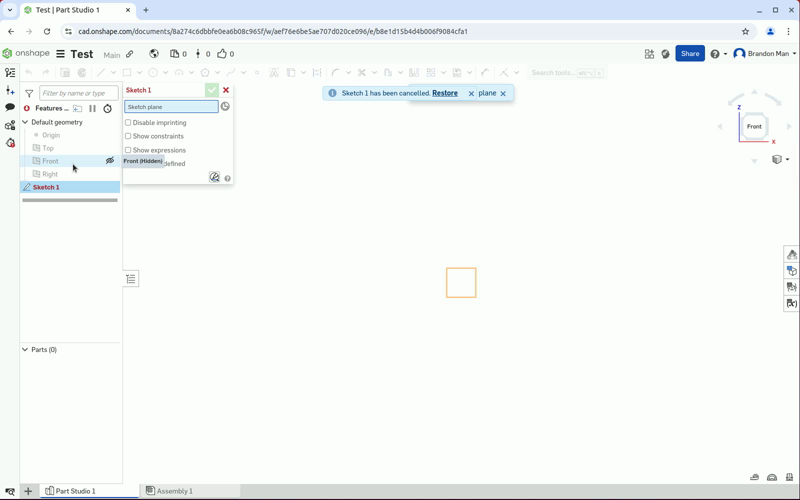
click(73, 163)
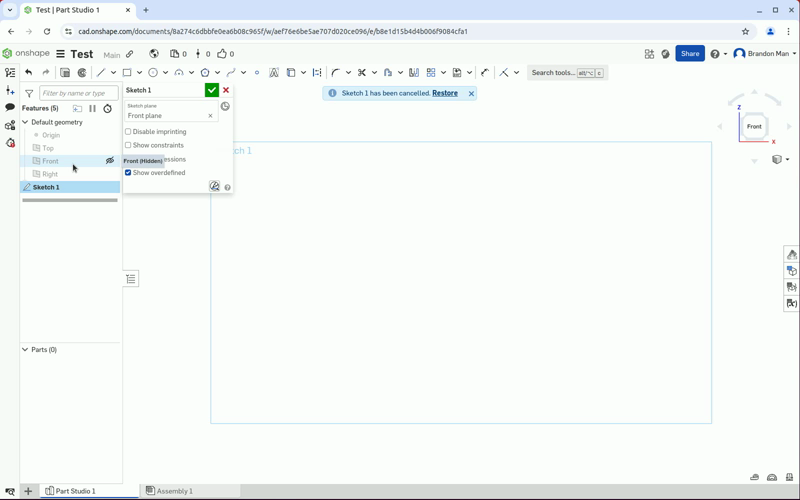
mouse_move(73, 352)
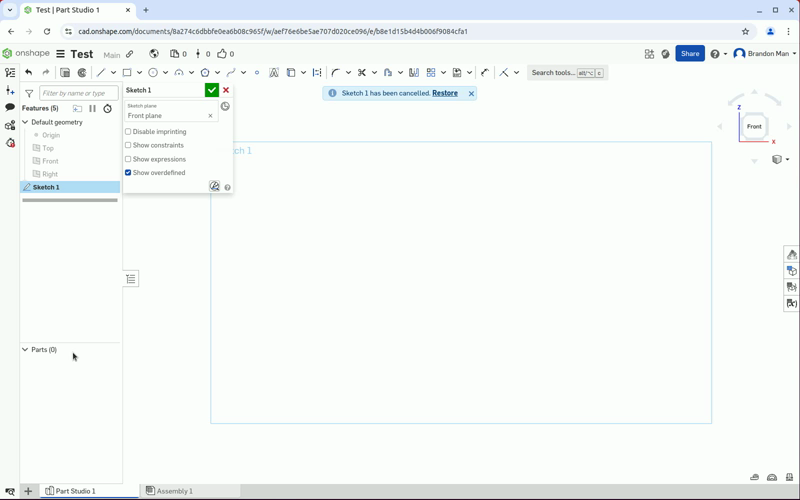
key(y)
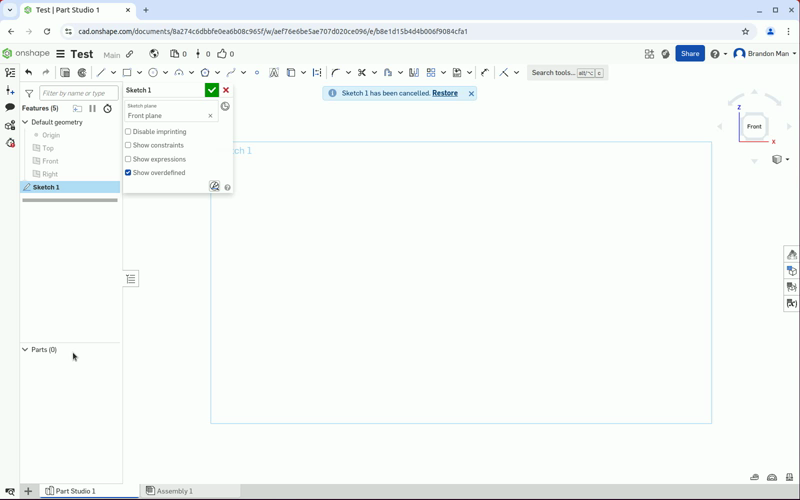
key(l)
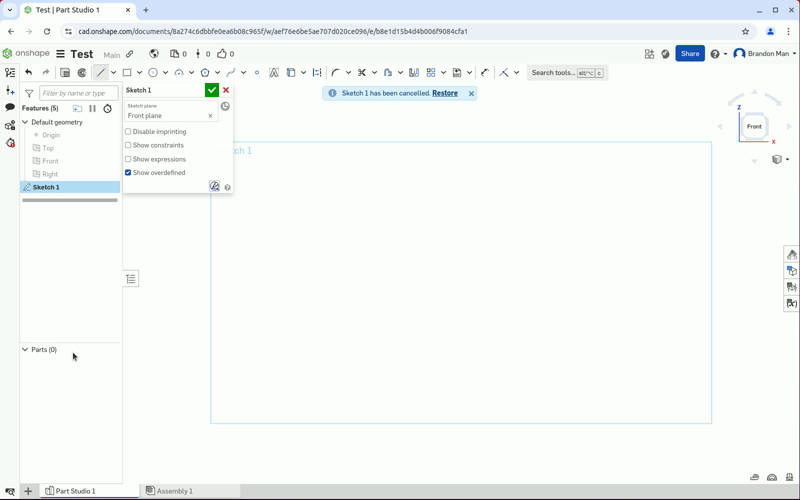
key_down(shift)
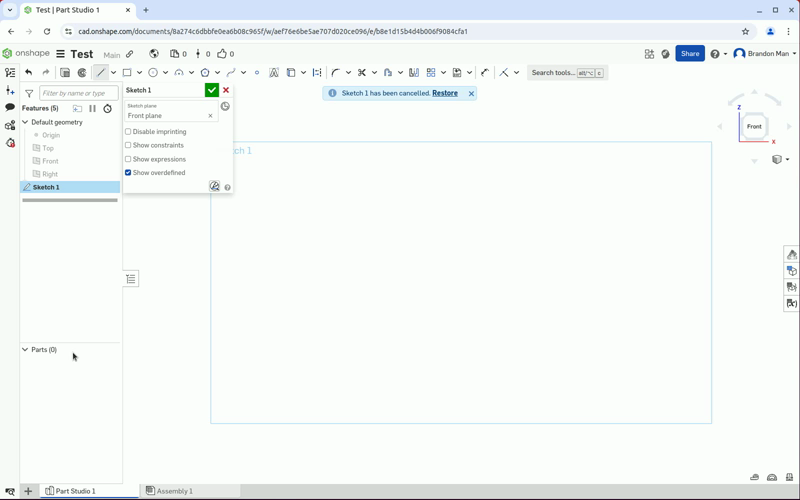
mouse_move(460, 254)
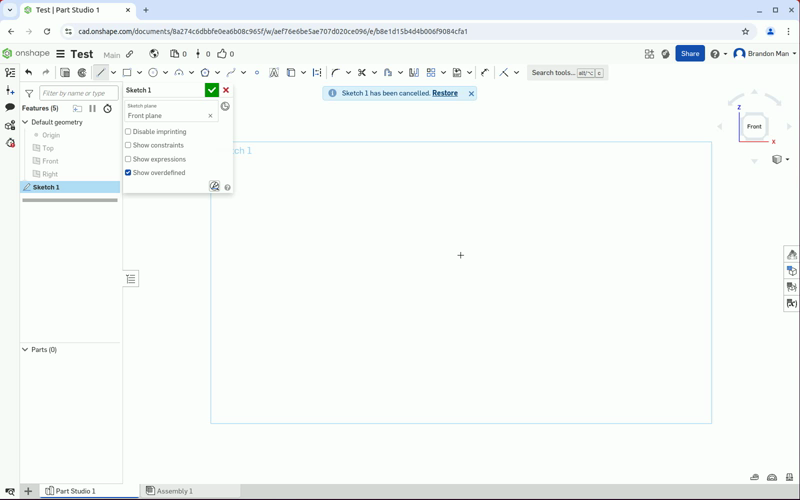
click(460, 254)
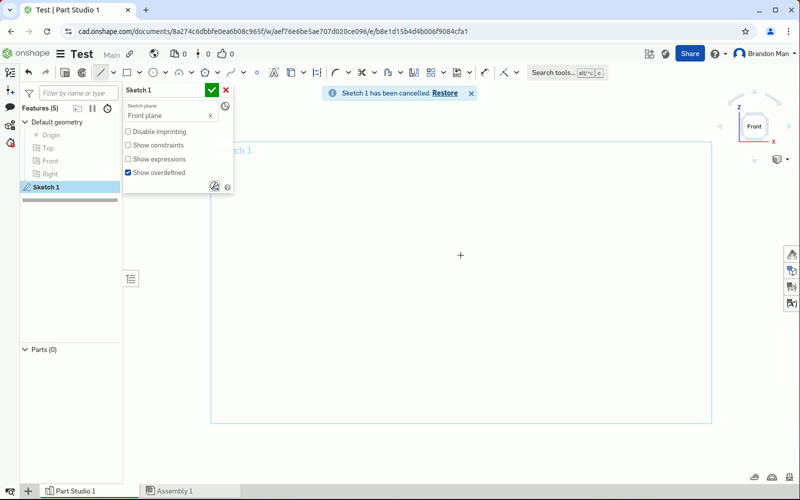
key_up(shift)
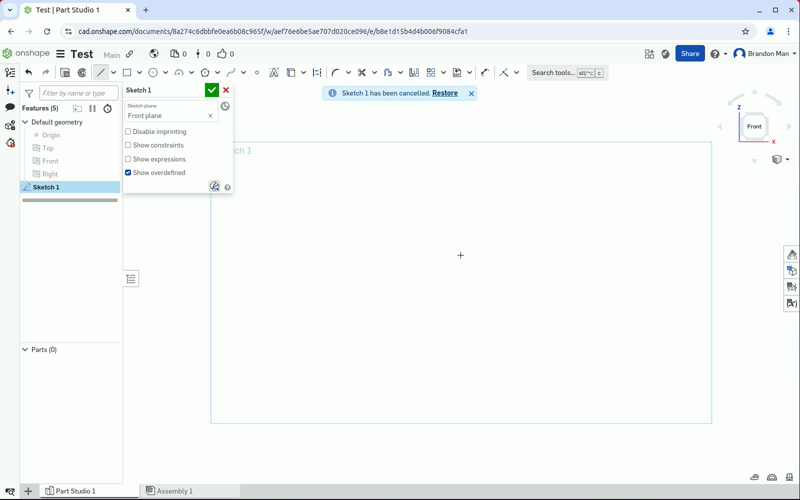
key_down(shift)
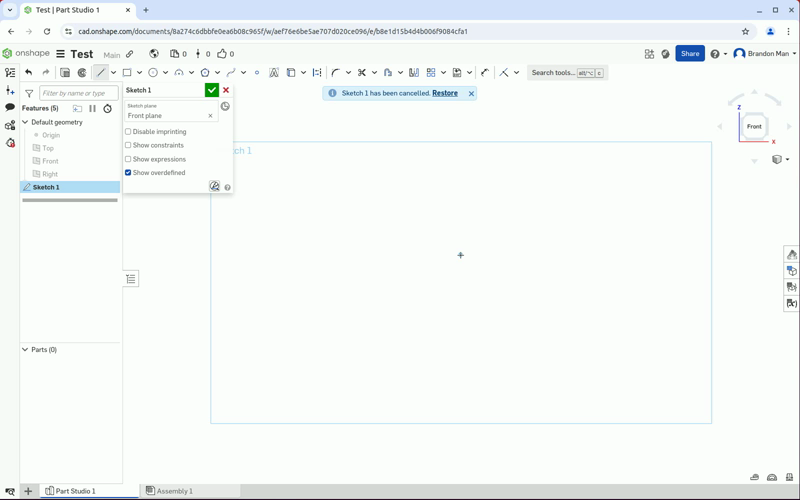
mouse_move(490, 254)
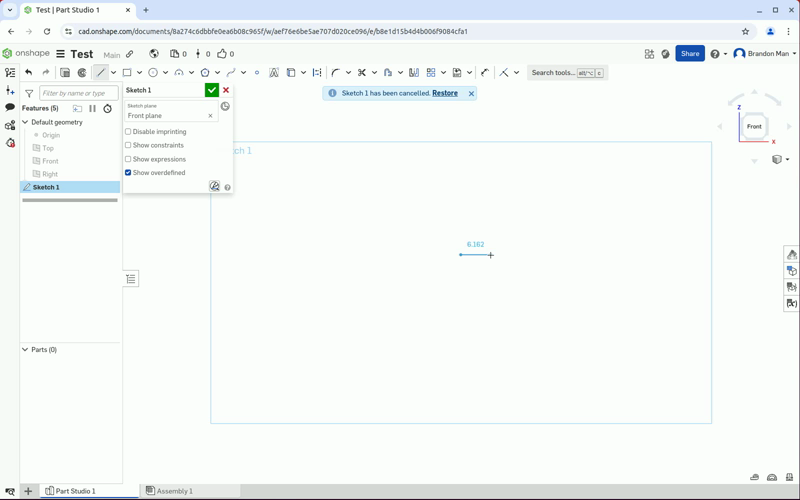
mouse_move(466, 255)
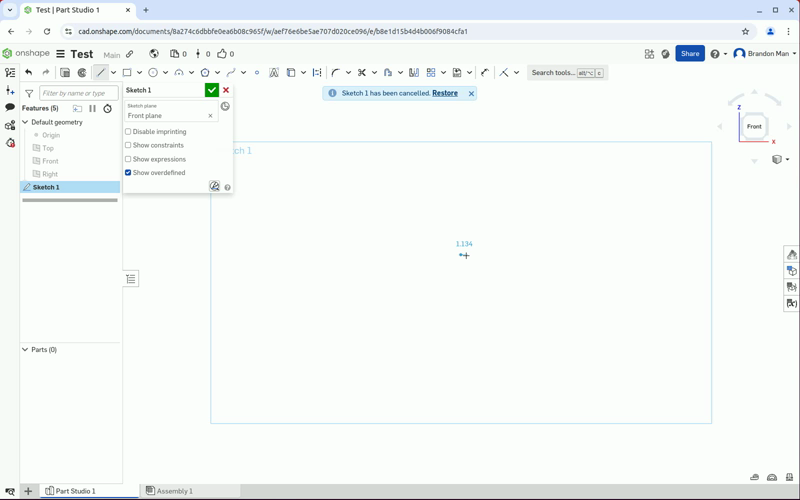
scroll(6)
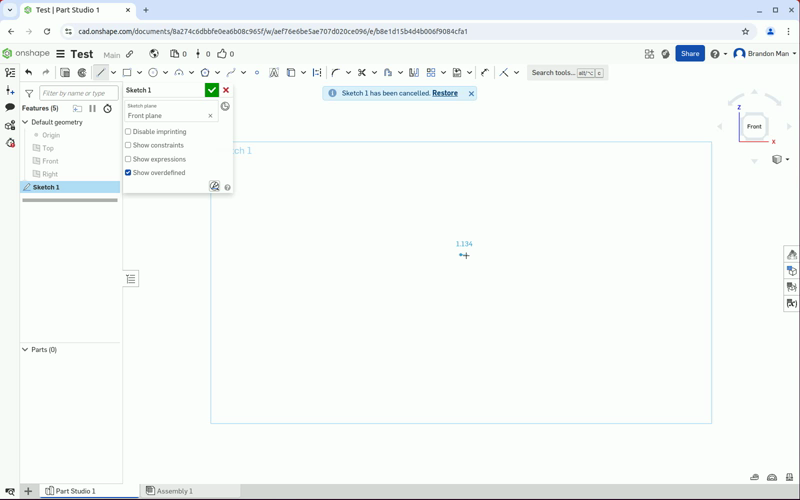
scroll(6)
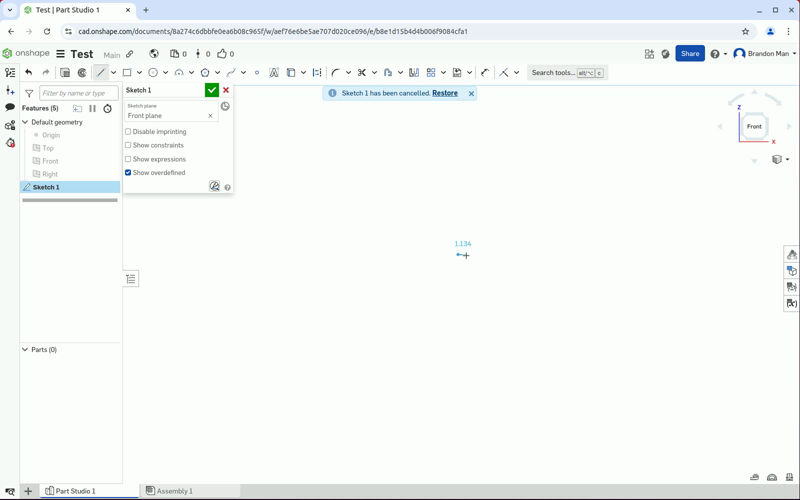
scroll(6)
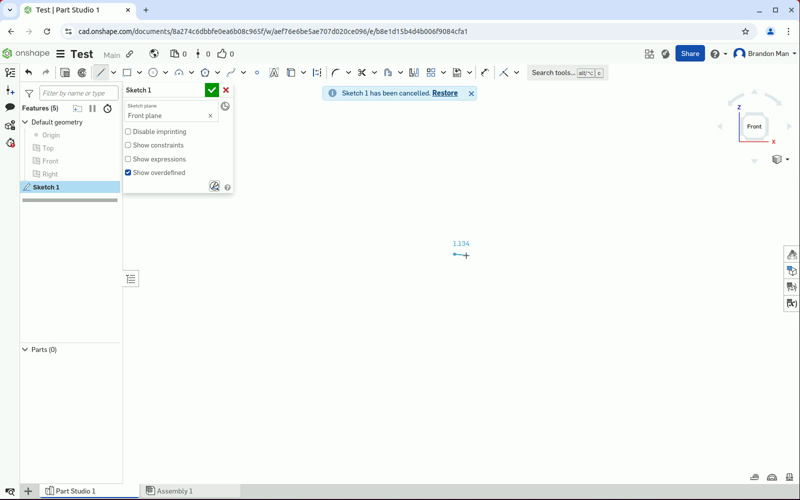
scroll(6)
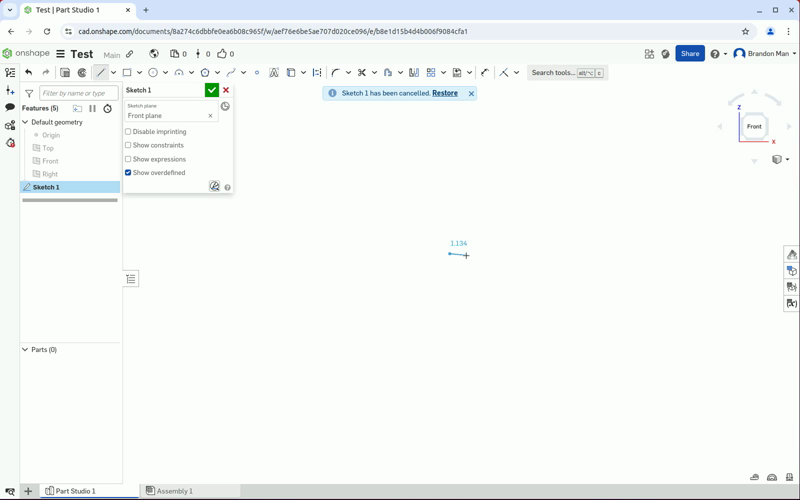
scroll(6)
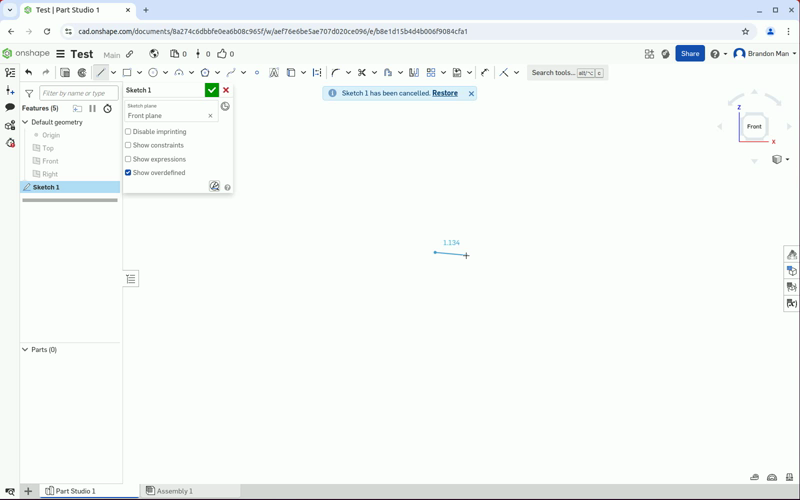
scroll(6)
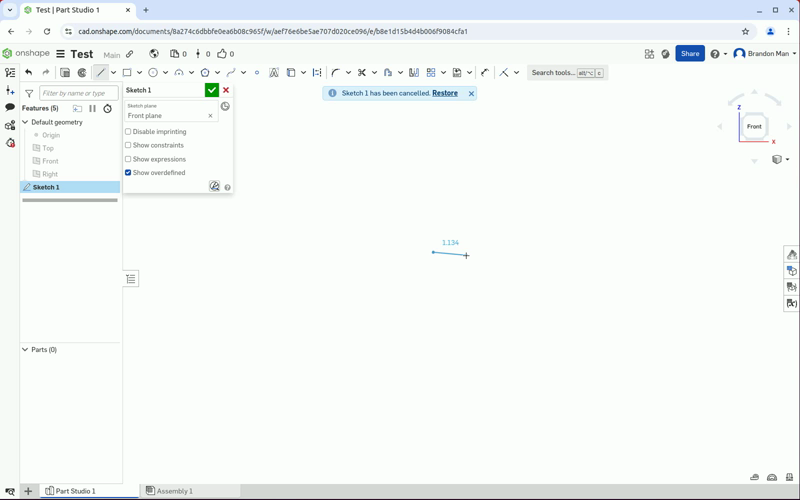
scroll(6)
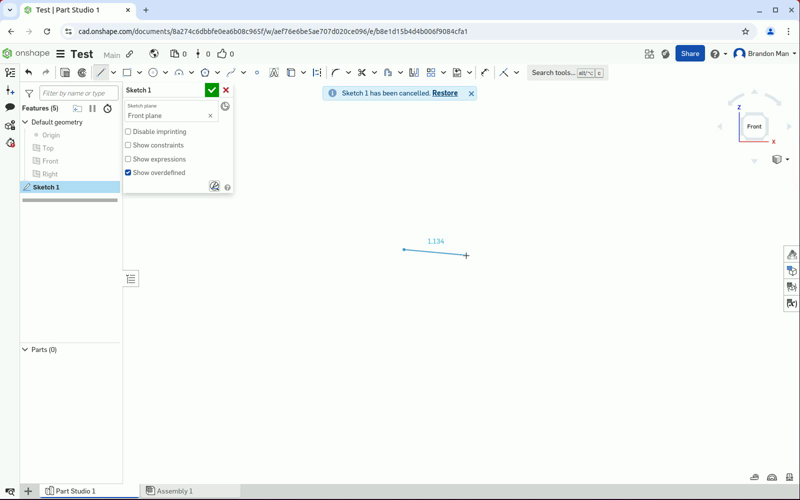
click(466, 255)
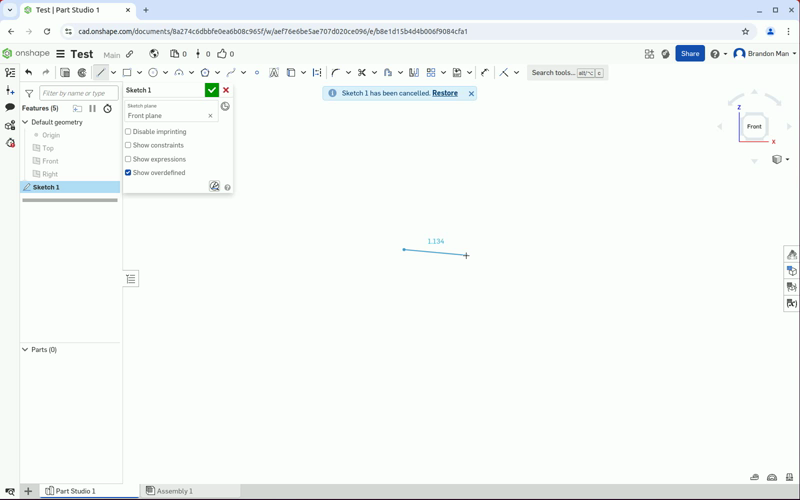
scroll(-6)
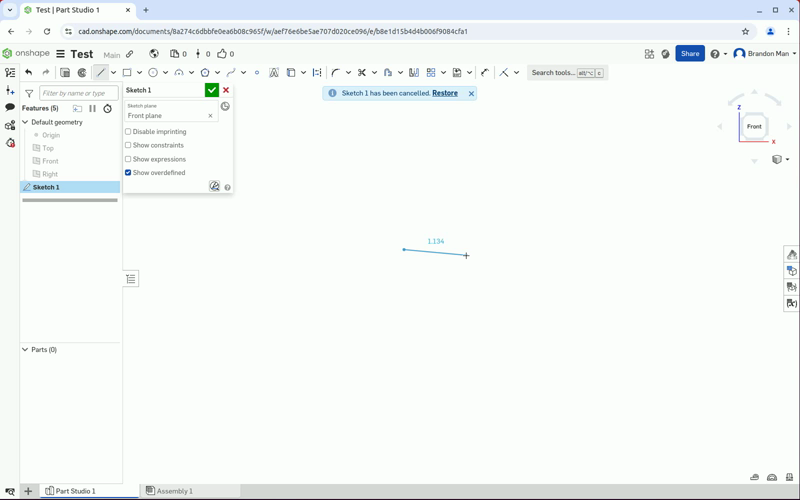
scroll(-6)
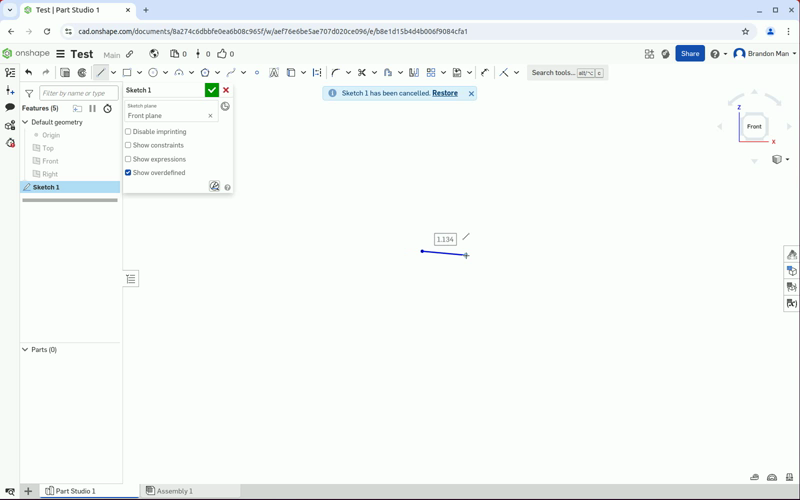
scroll(-6)
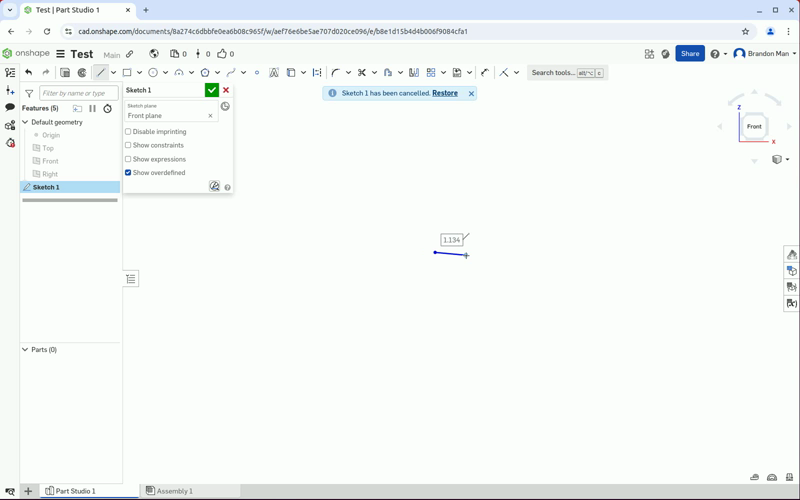
scroll(-6)
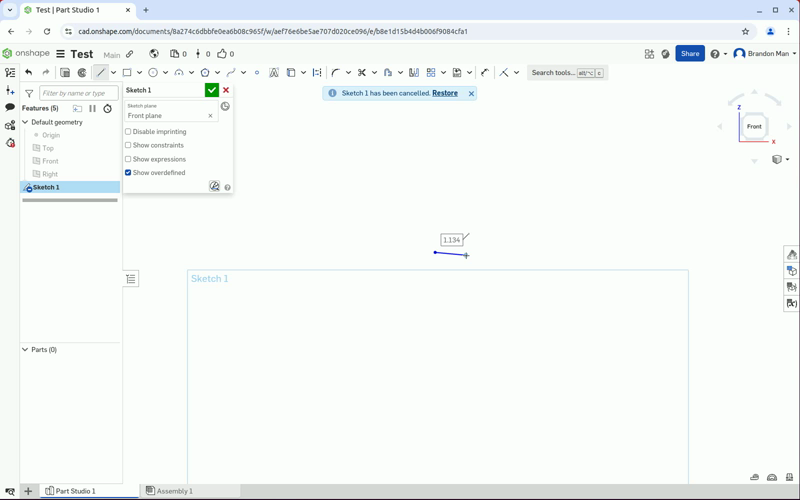
scroll(-6)
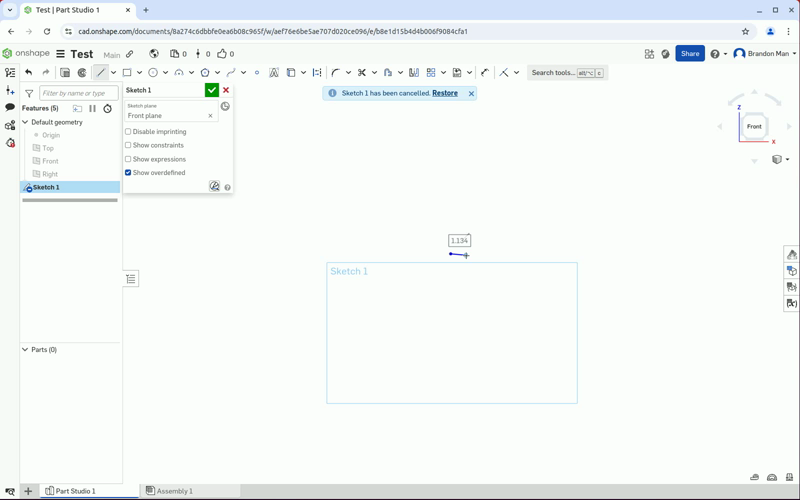
scroll(-6)
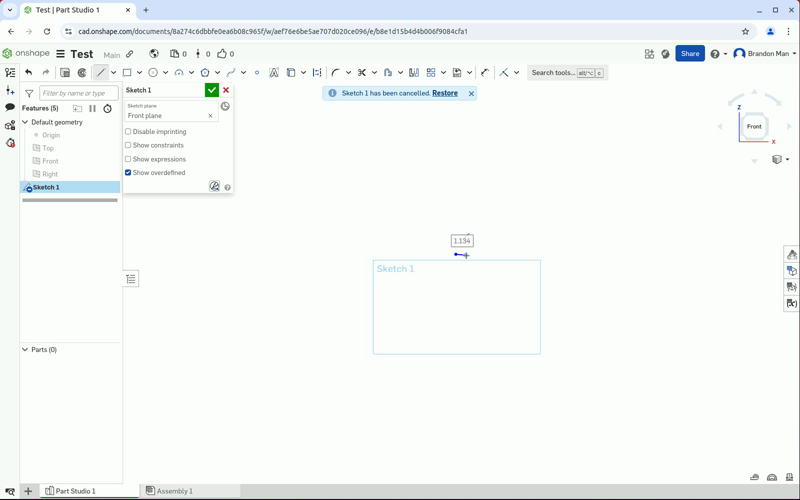
scroll(-6)
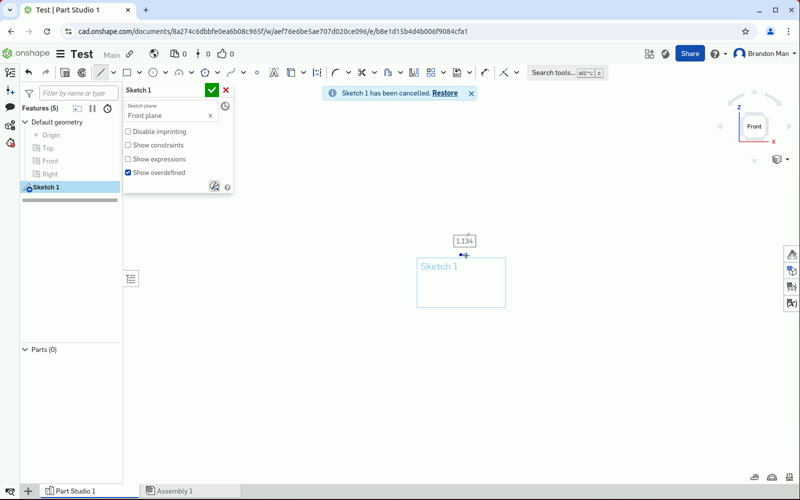
key_up(shift)
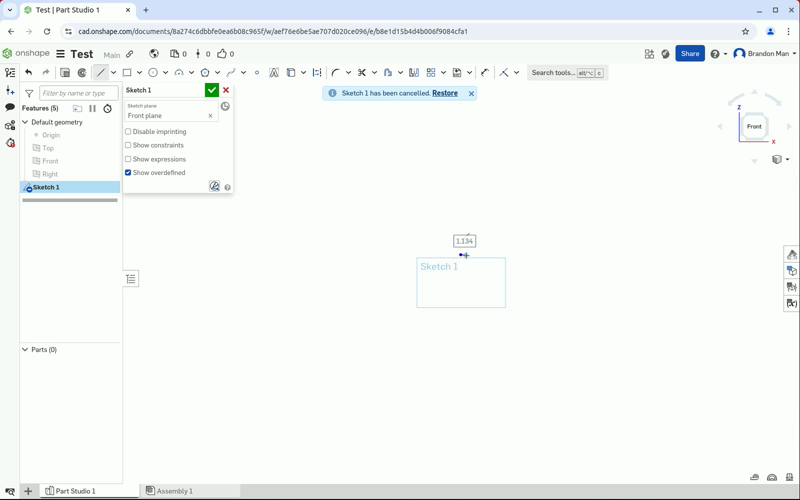
key(esc)
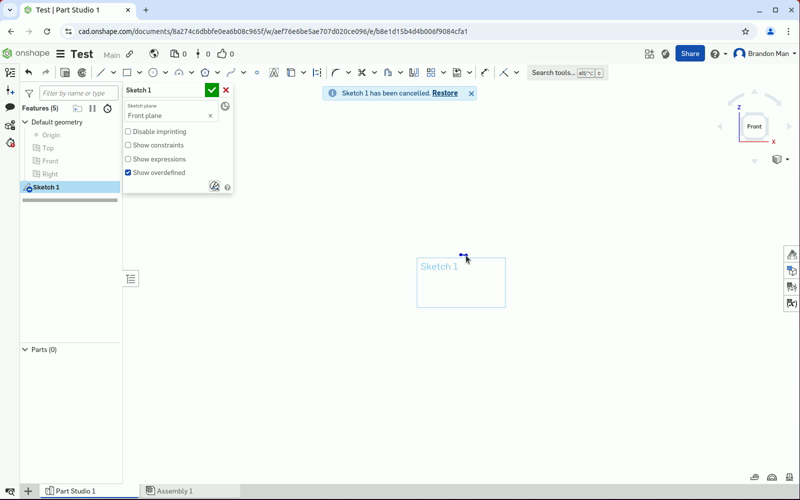
key(a)
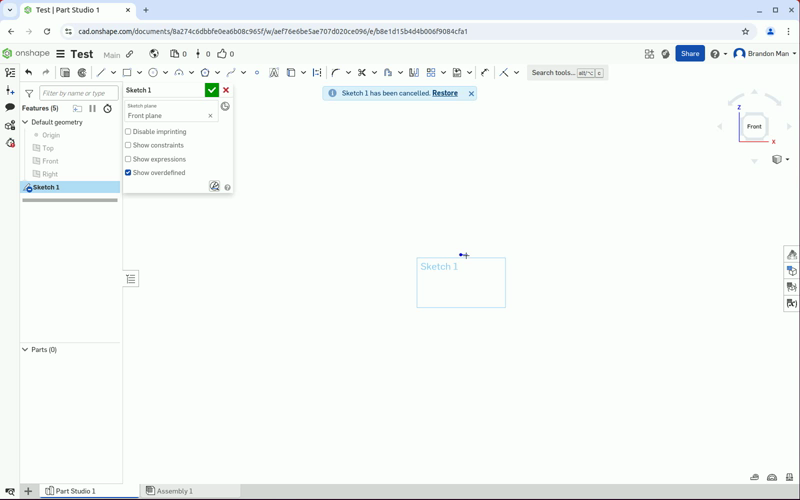
mouse_move(466, 255)
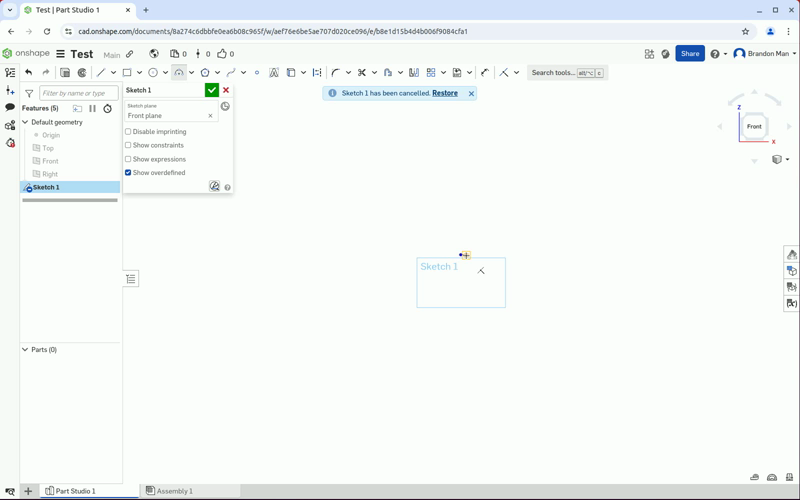
click(466, 255)
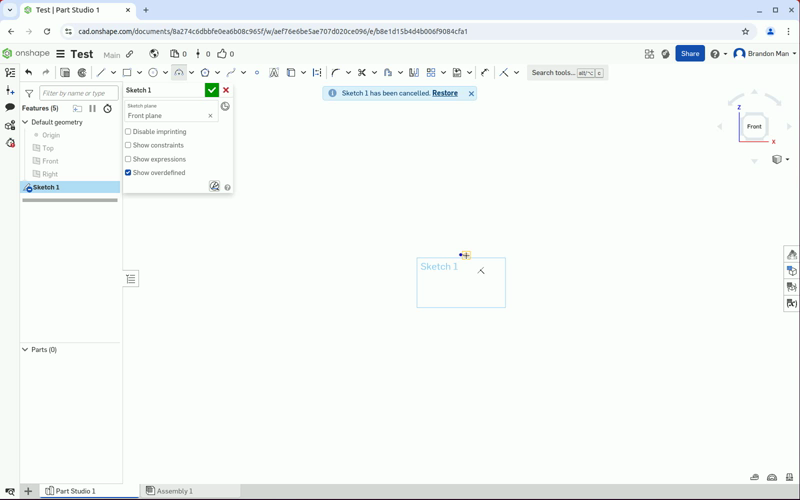
mouse_move(460, 254)
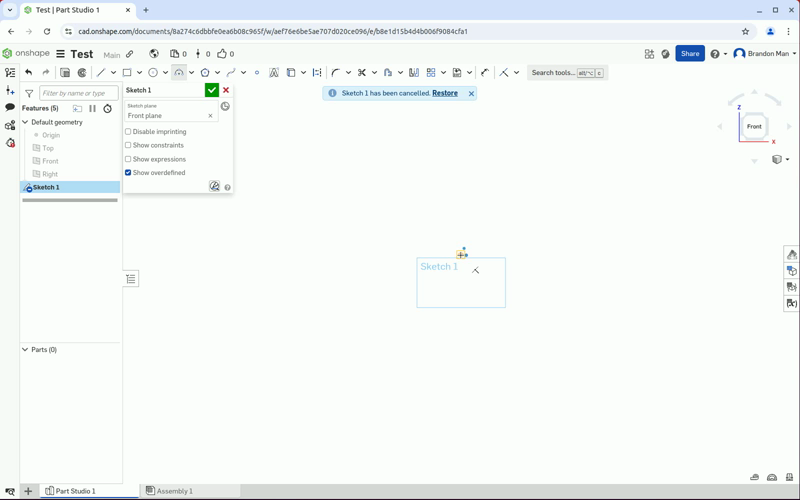
scroll(6)
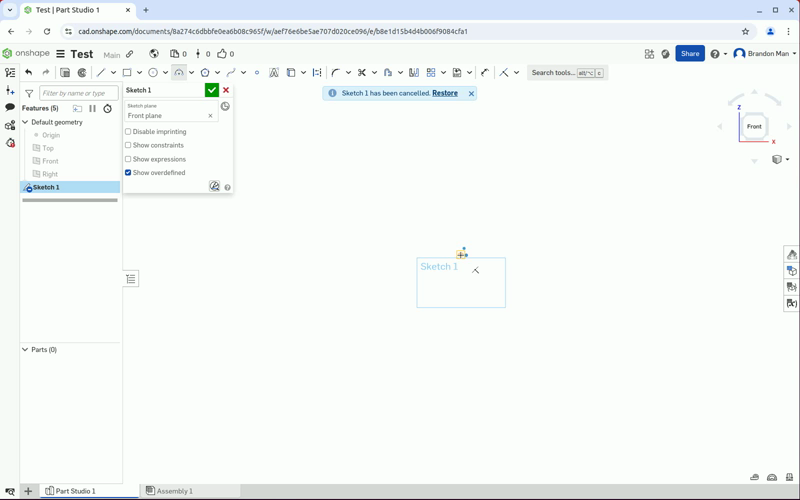
scroll(6)
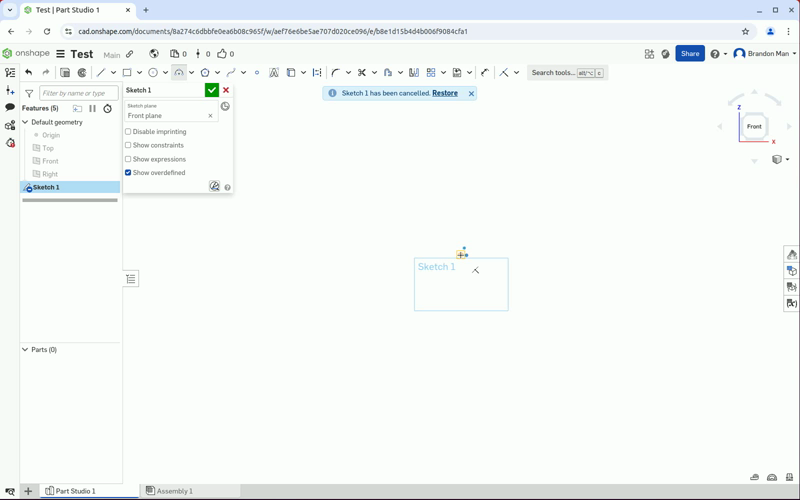
scroll(6)
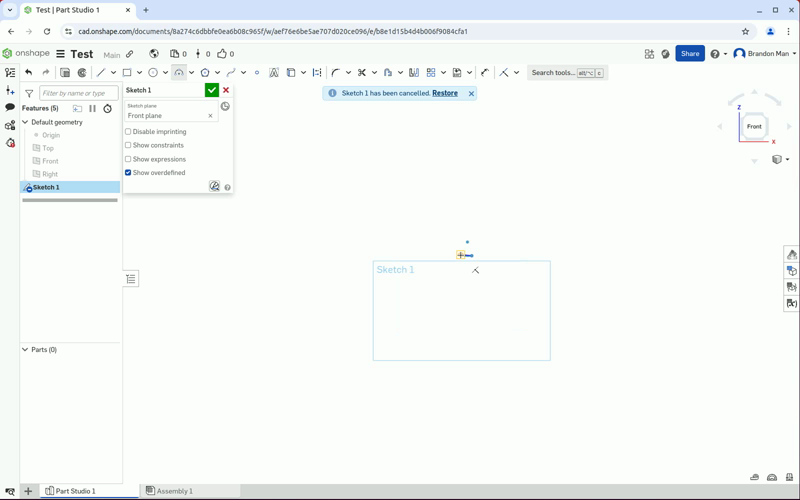
scroll(6)
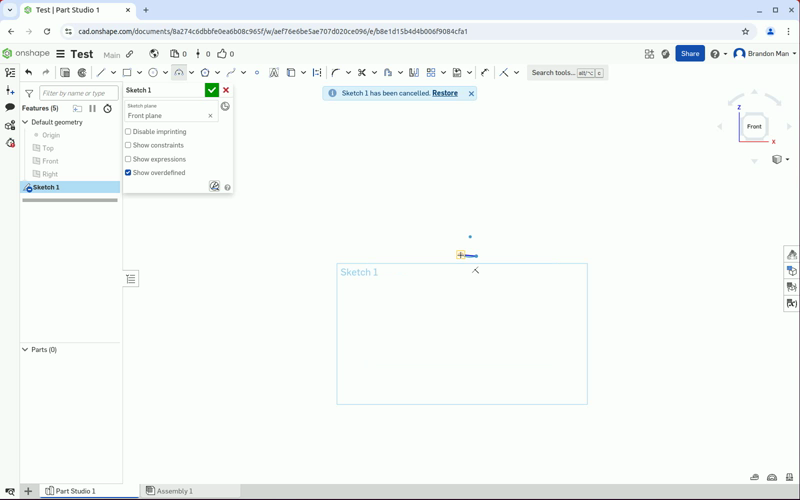
scroll(6)
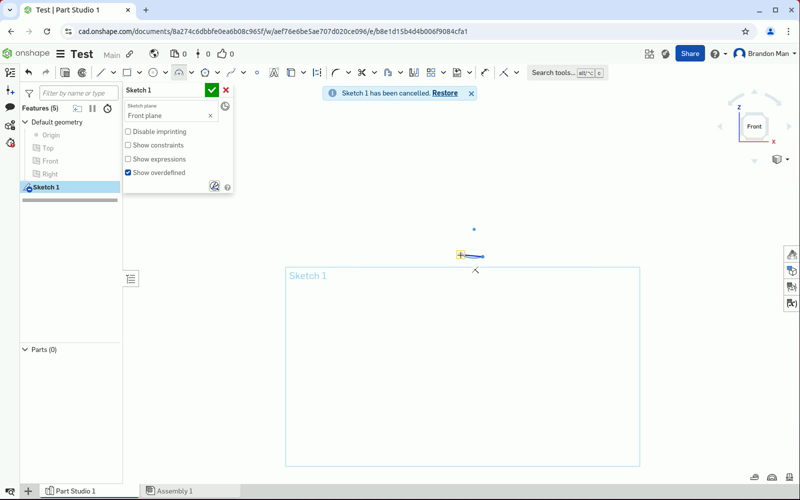
scroll(6)
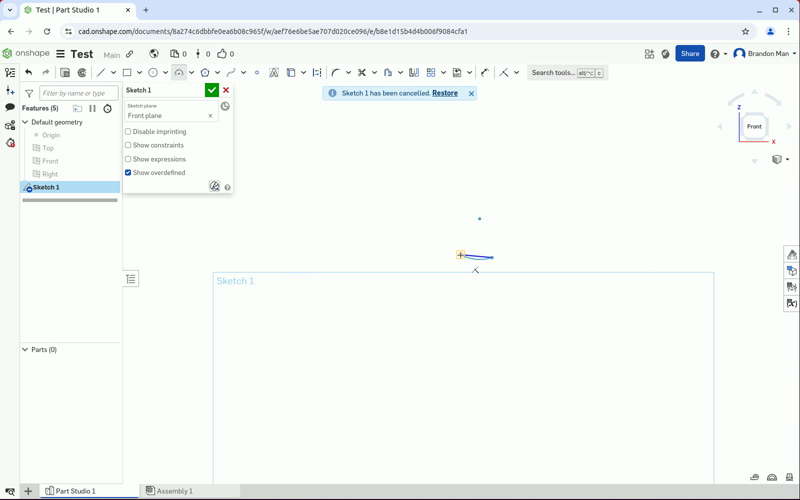
scroll(6)
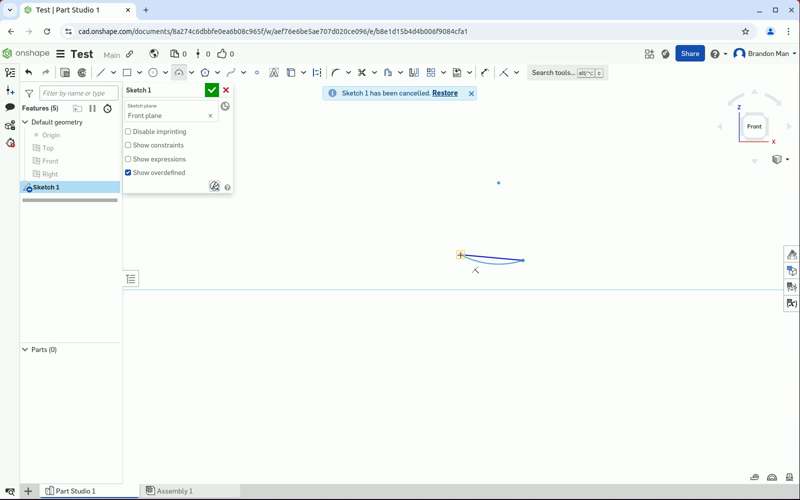
click(460, 254)
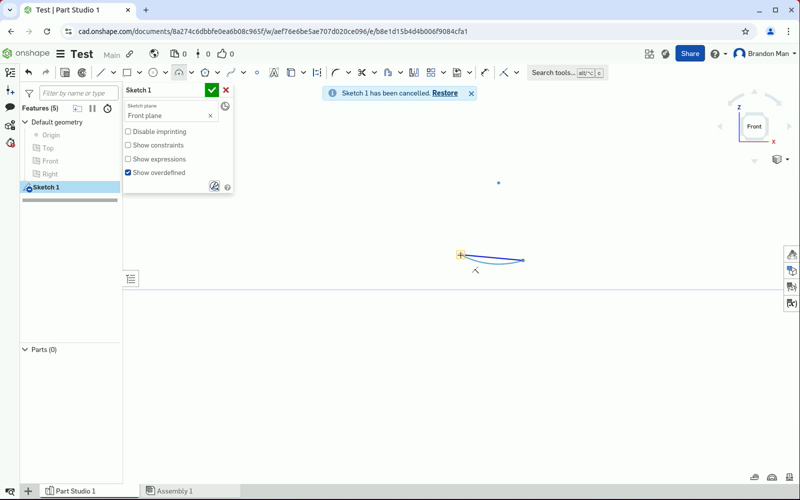
scroll(-6)
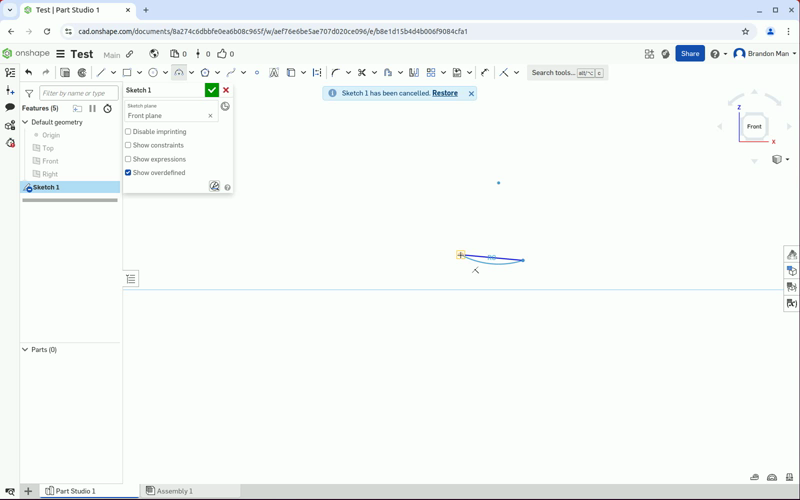
scroll(-6)
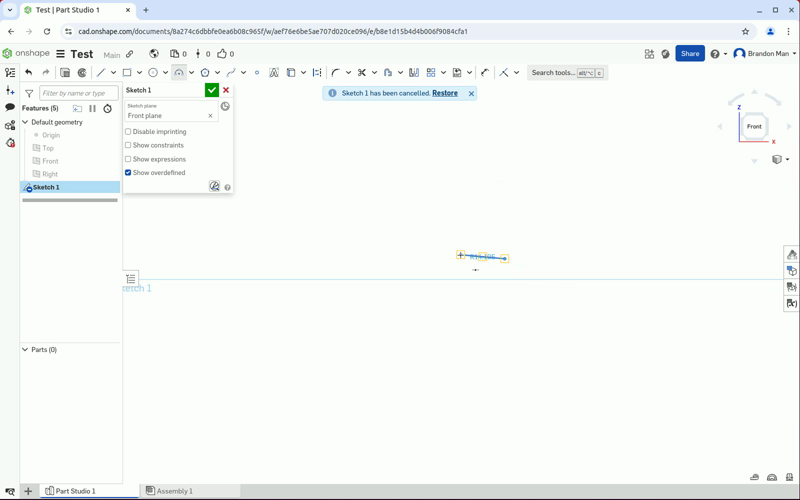
scroll(-6)
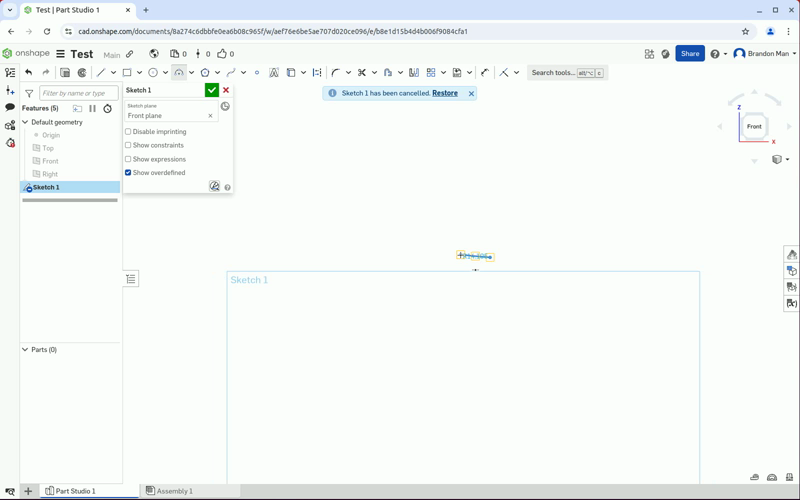
scroll(-6)
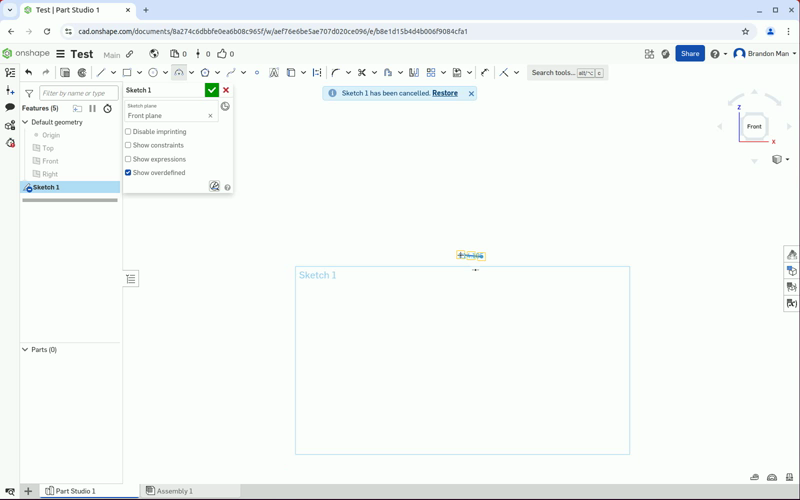
scroll(-6)
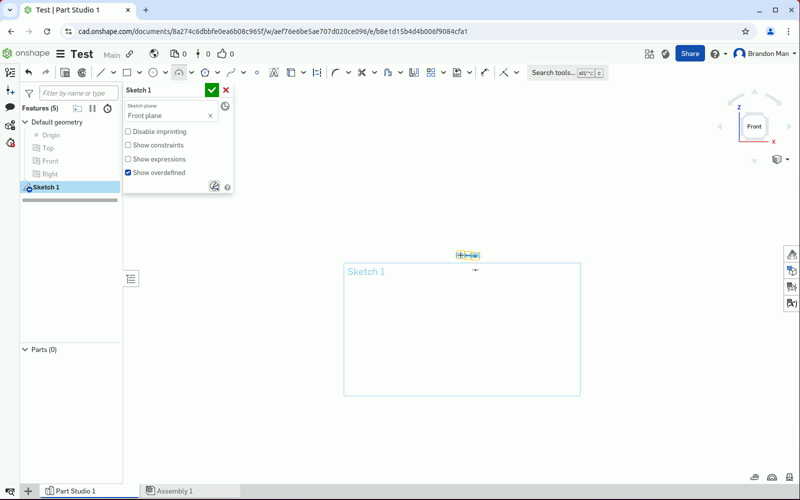
scroll(-6)
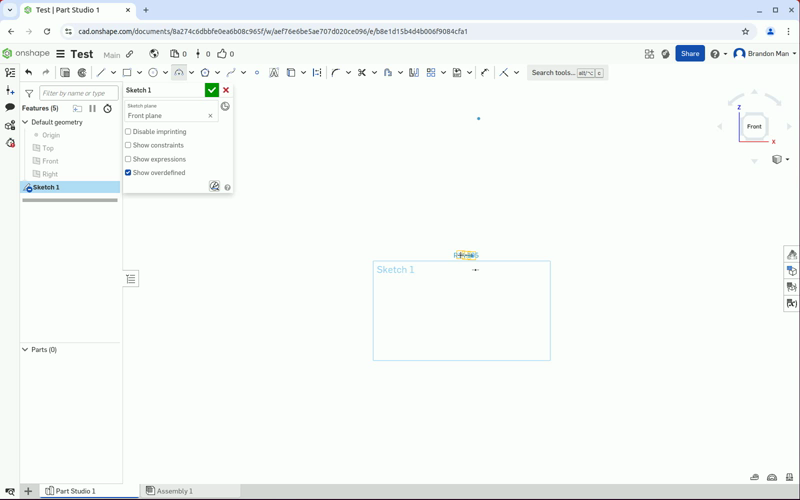
scroll(-6)
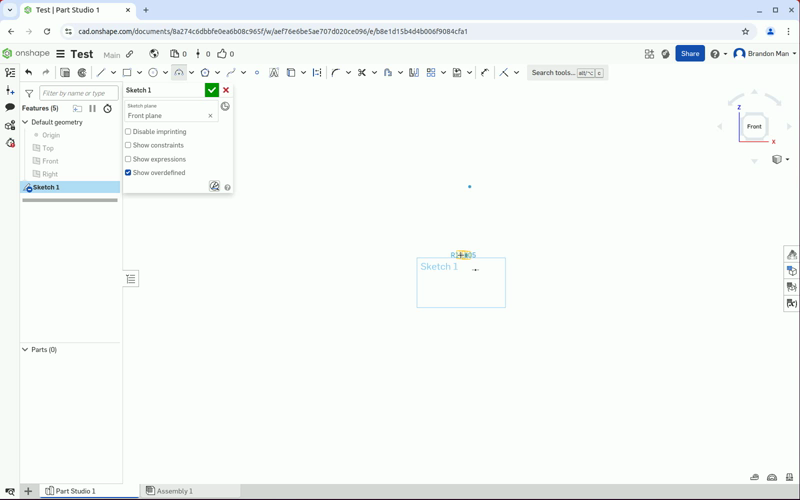
key_down(shift)
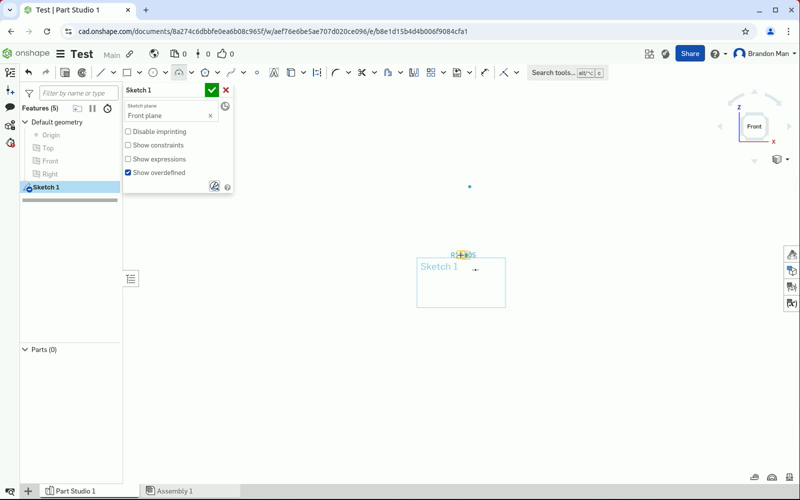
mouse_move(463, 254)
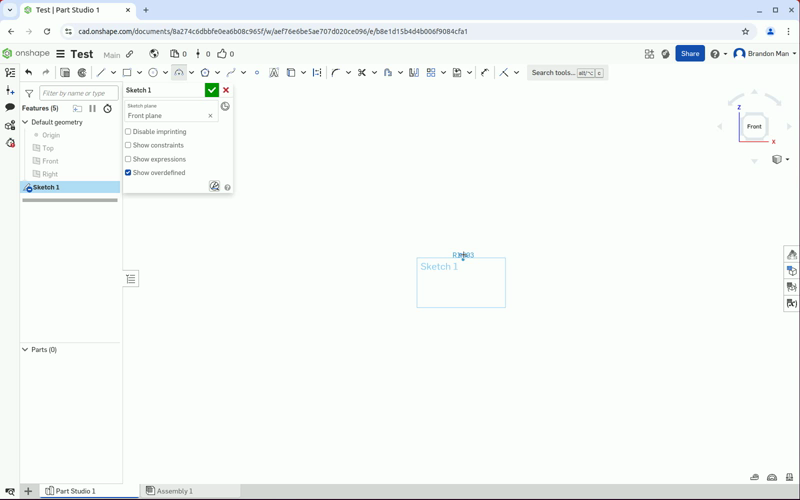
scroll(6)
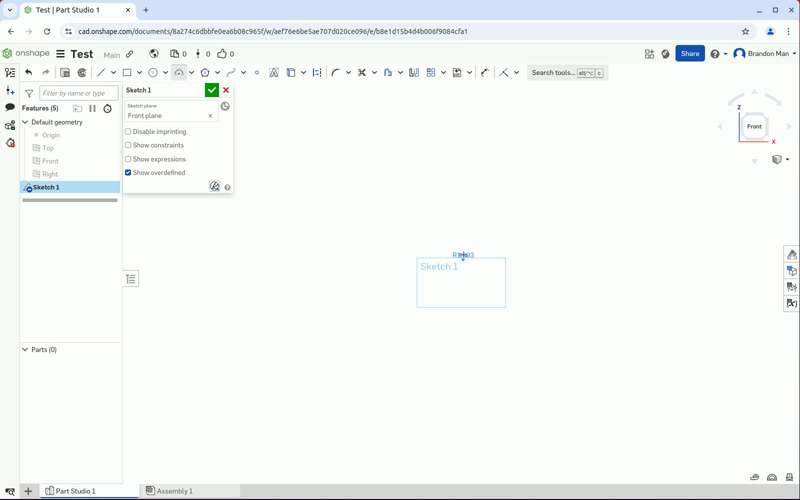
scroll(6)
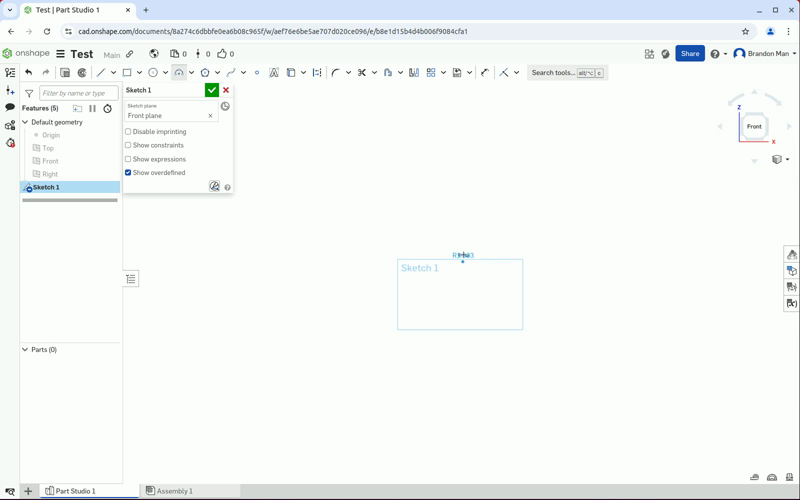
scroll(6)
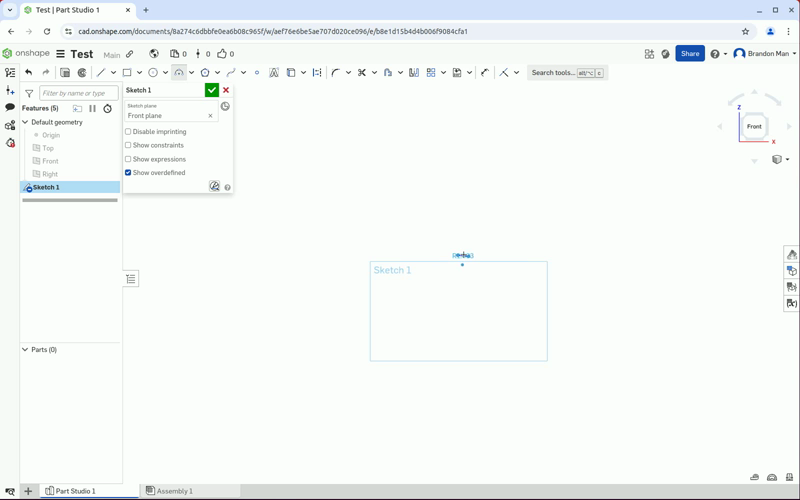
scroll(6)
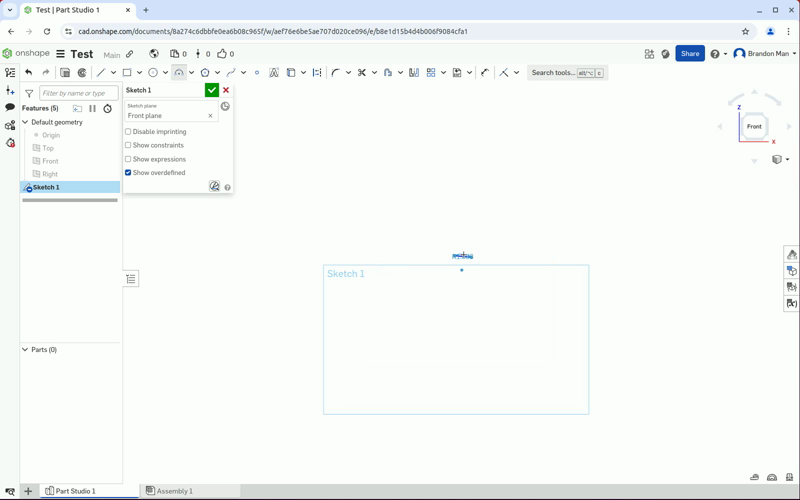
scroll(6)
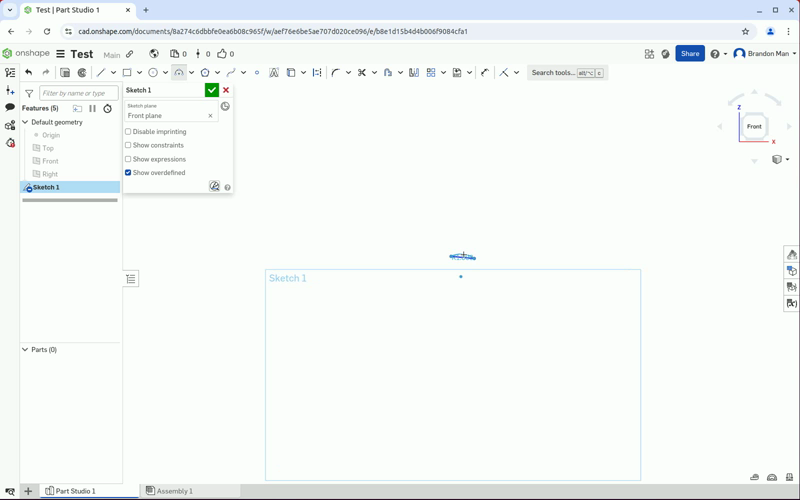
scroll(6)
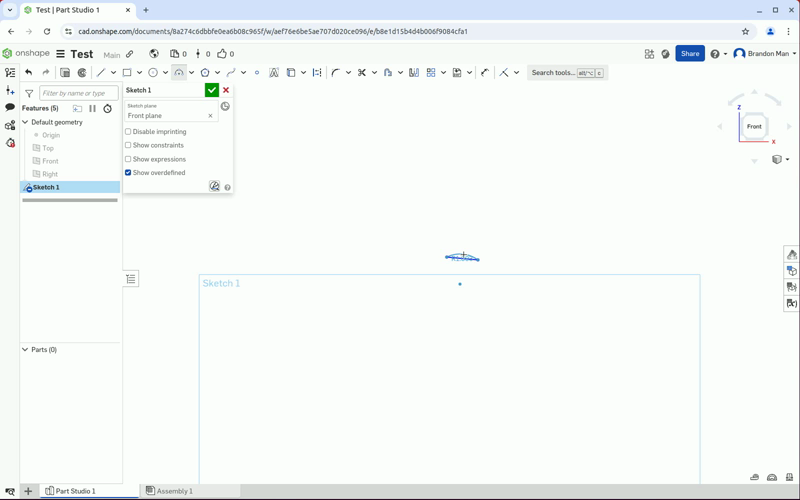
scroll(6)
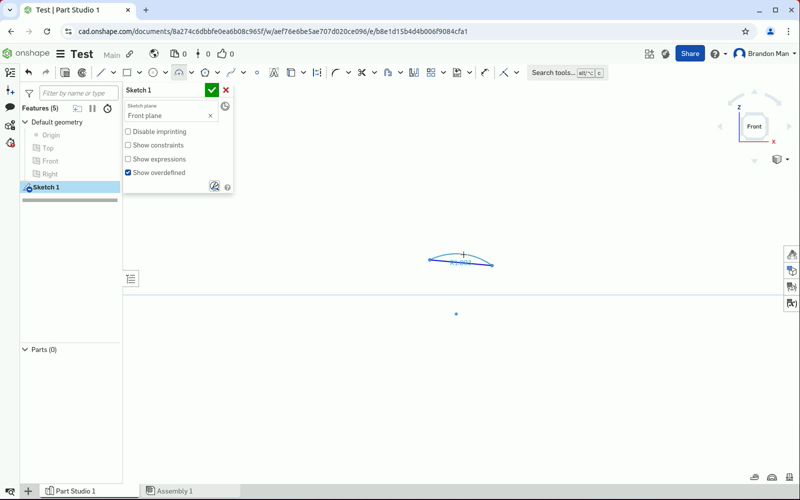
click(463, 254)
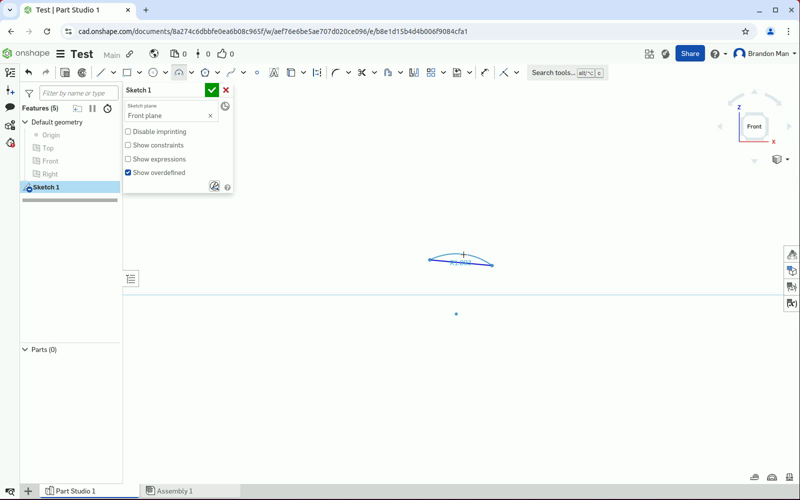
scroll(-6)
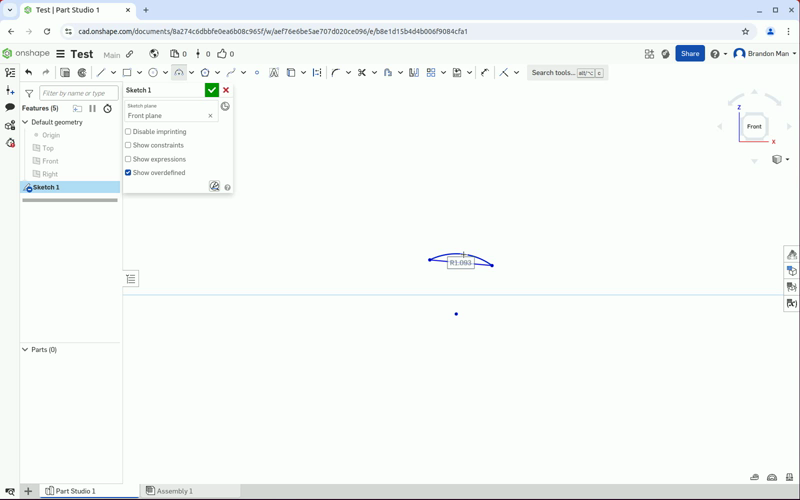
scroll(-6)
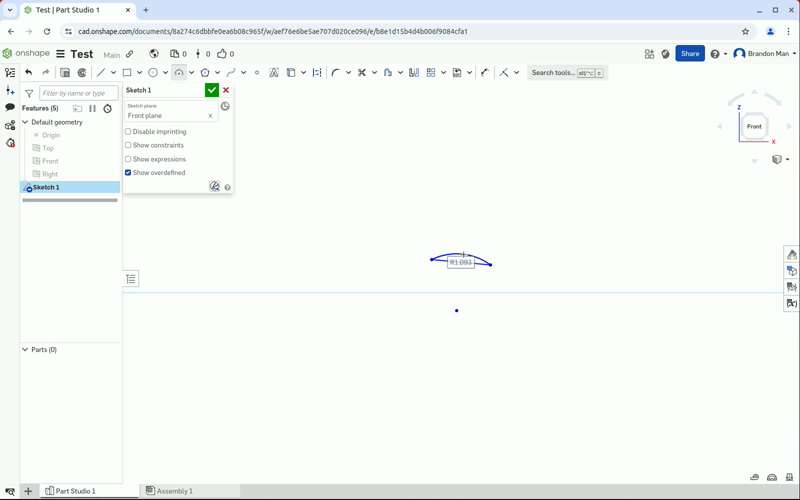
scroll(-6)
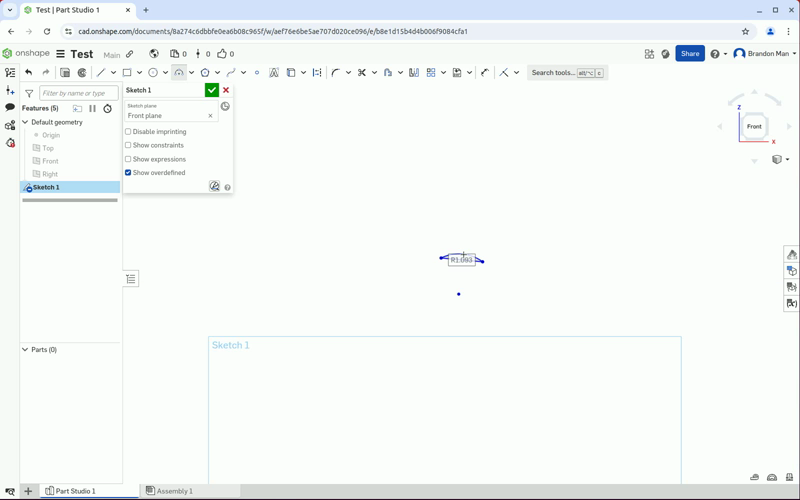
scroll(-6)
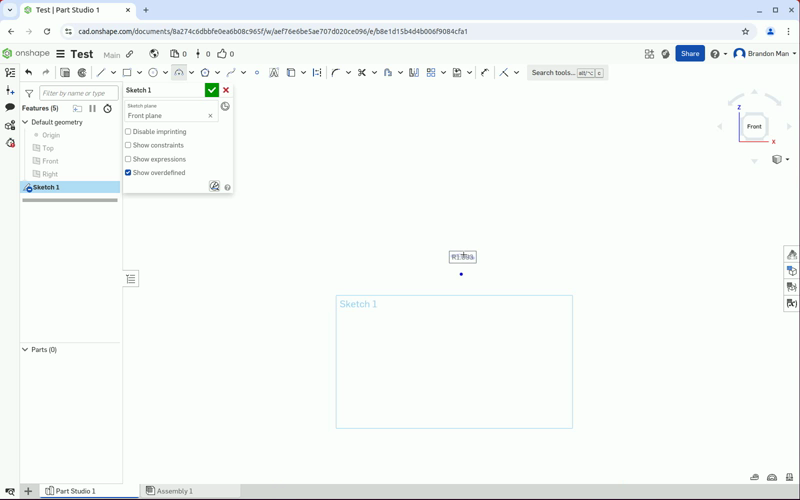
scroll(-6)
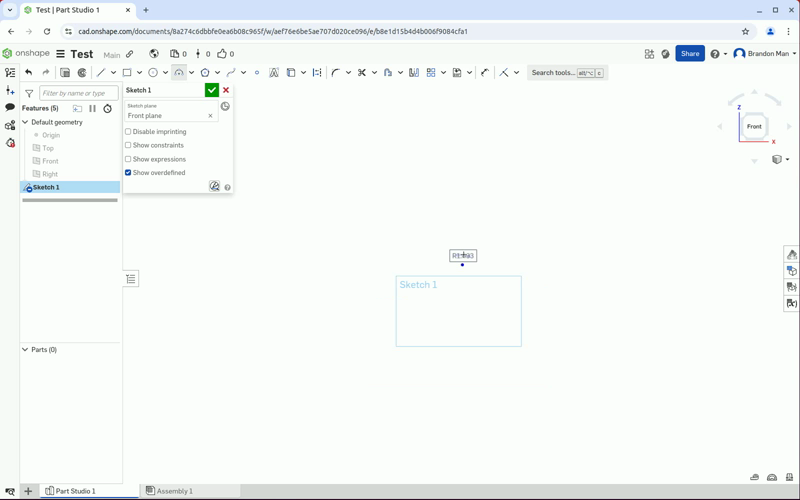
scroll(-6)
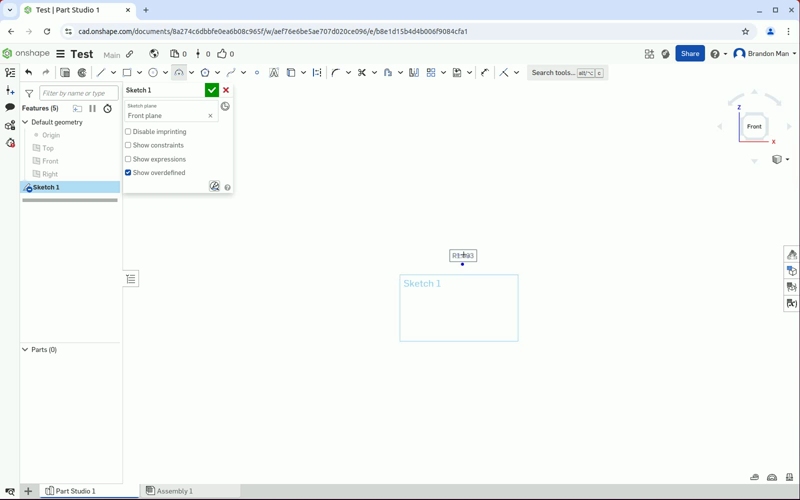
scroll(-6)
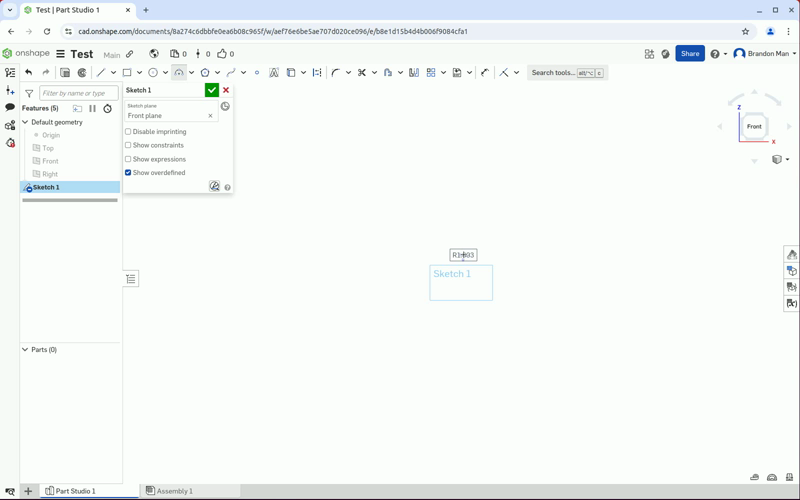
key_up(shift)
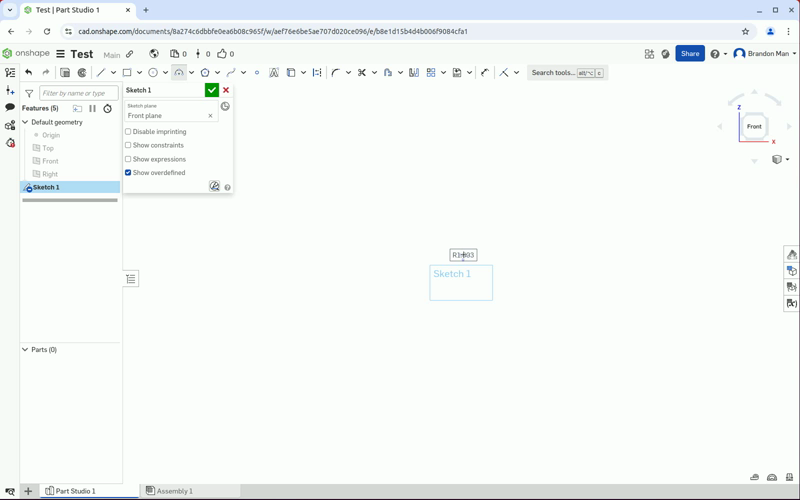
key(esc)
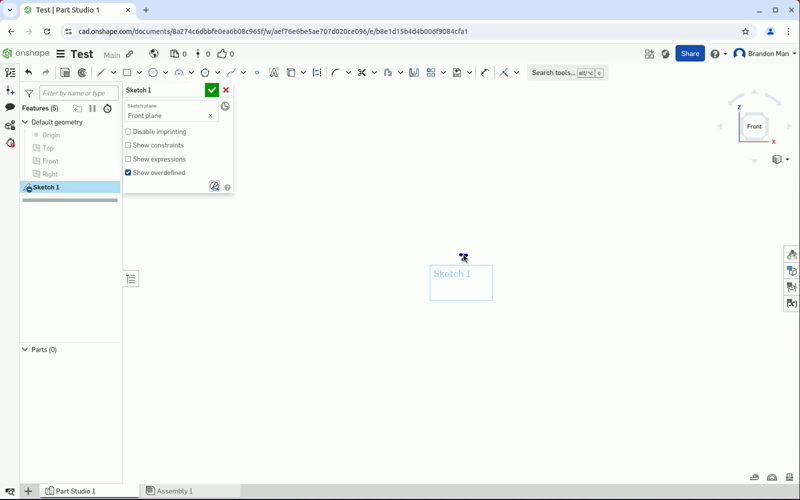
mouse_move(464, 255)
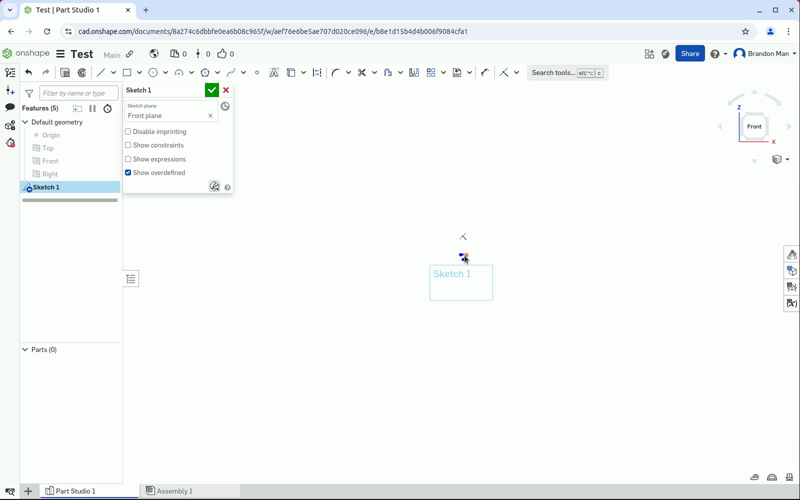
scroll(6)
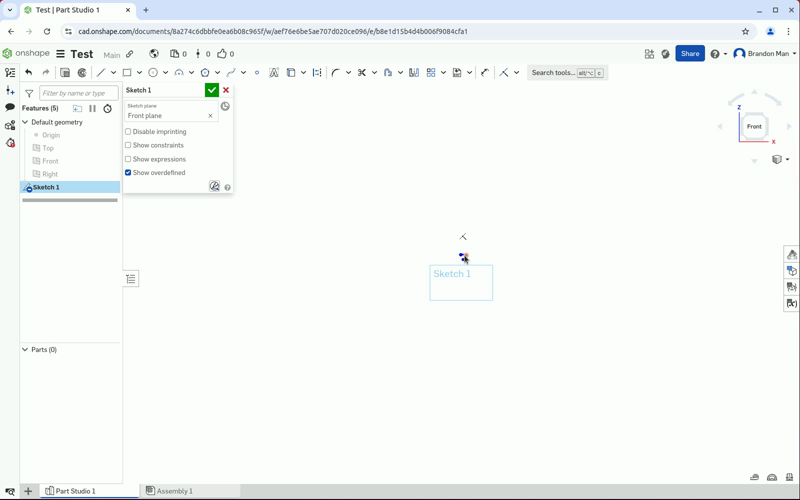
scroll(6)
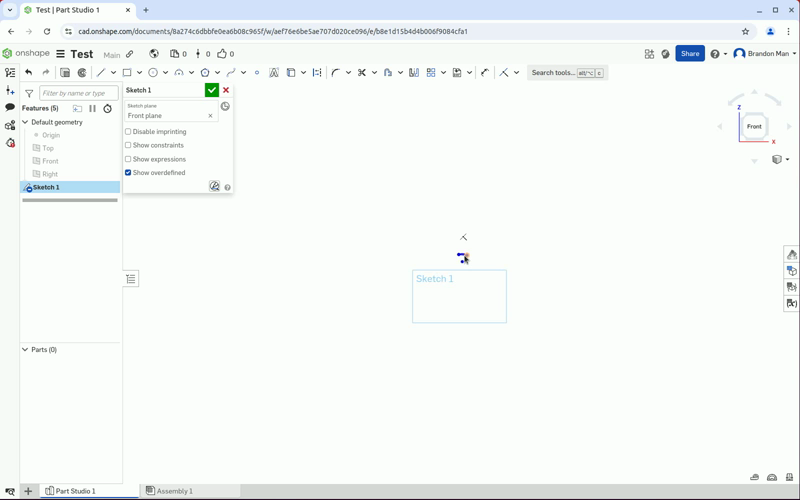
scroll(6)
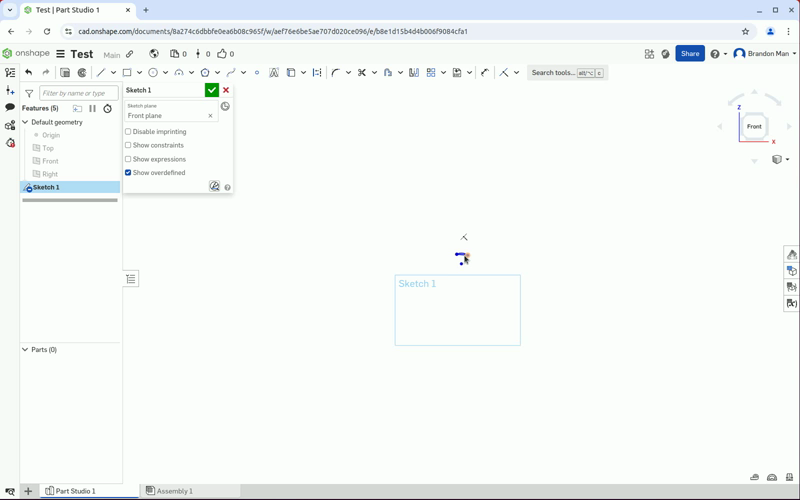
scroll(6)
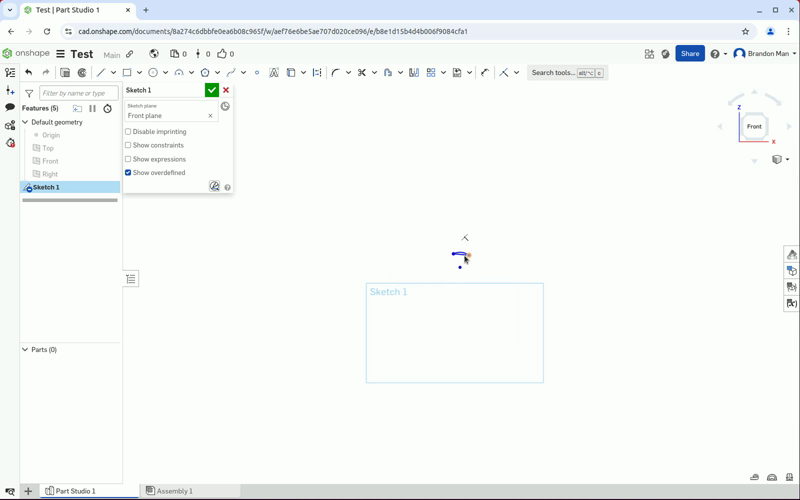
scroll(6)
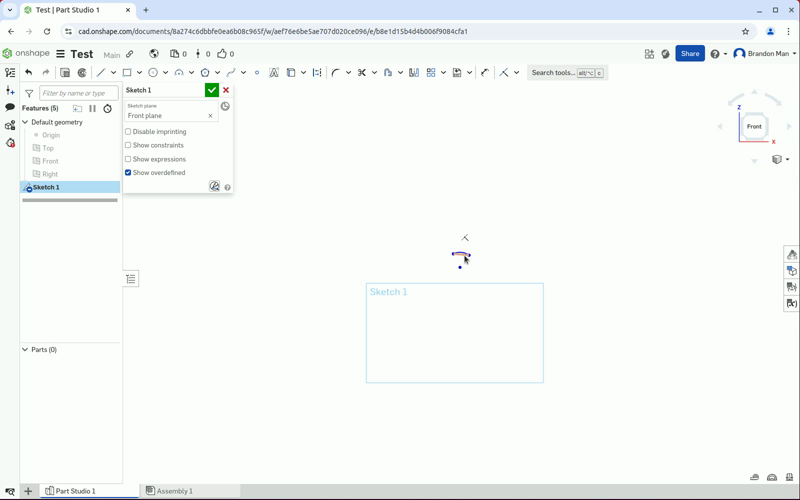
scroll(6)
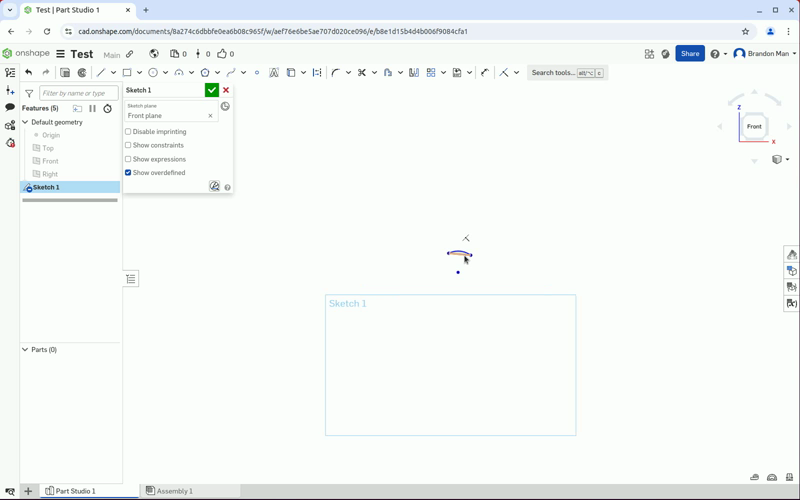
scroll(6)
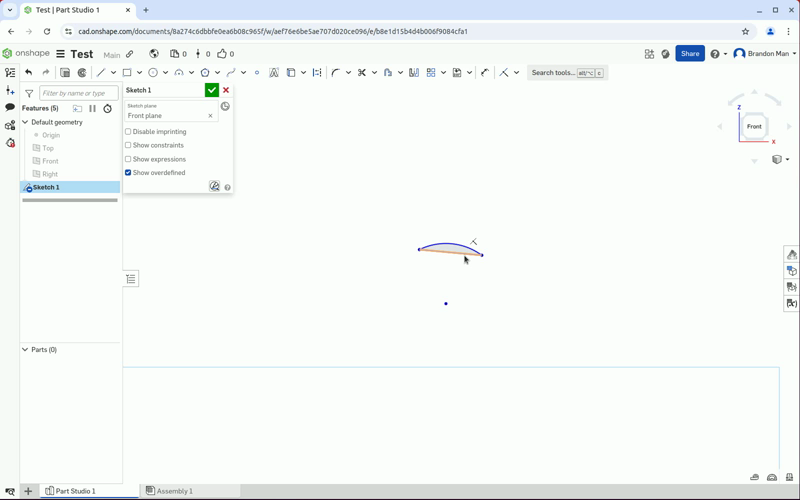
click(464, 255)
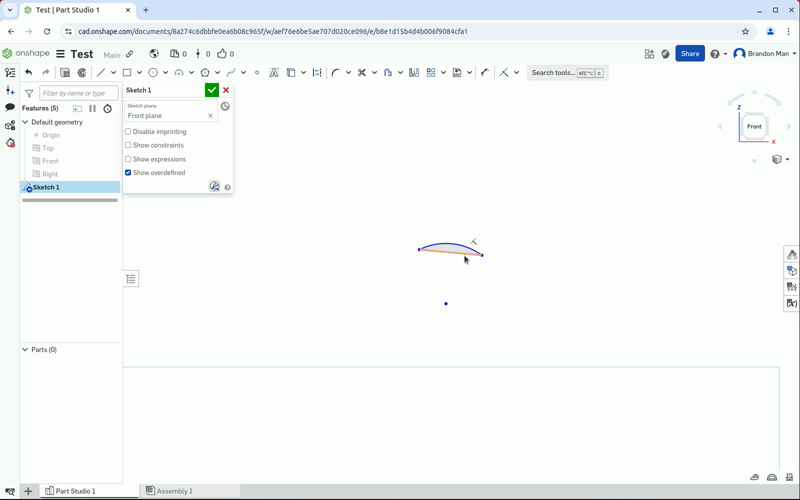
scroll(-6)
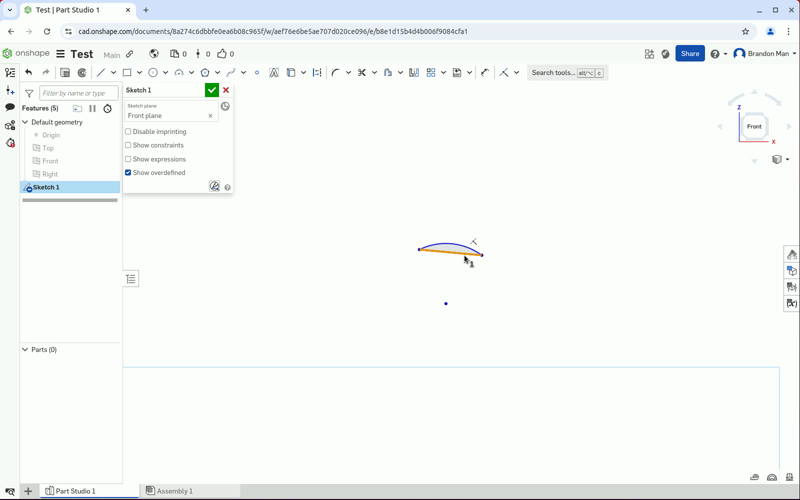
scroll(-6)
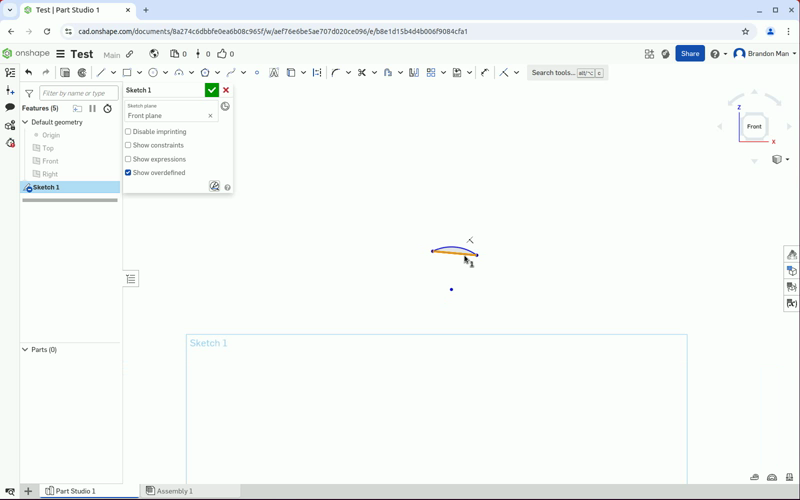
scroll(-6)
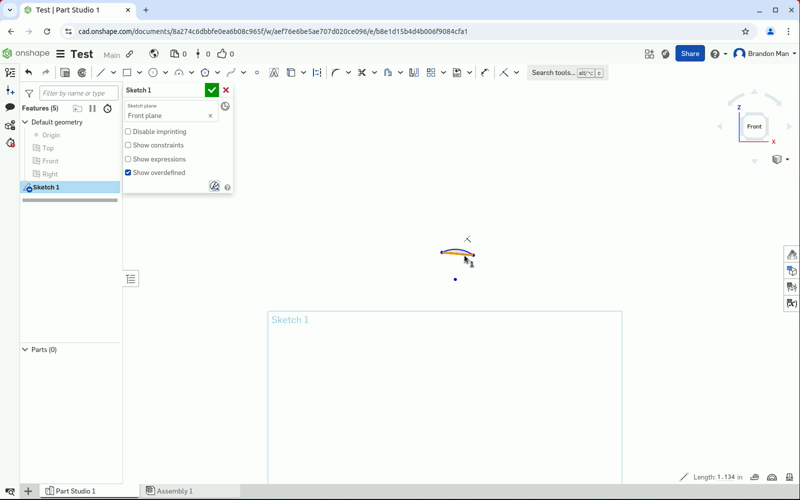
scroll(-6)
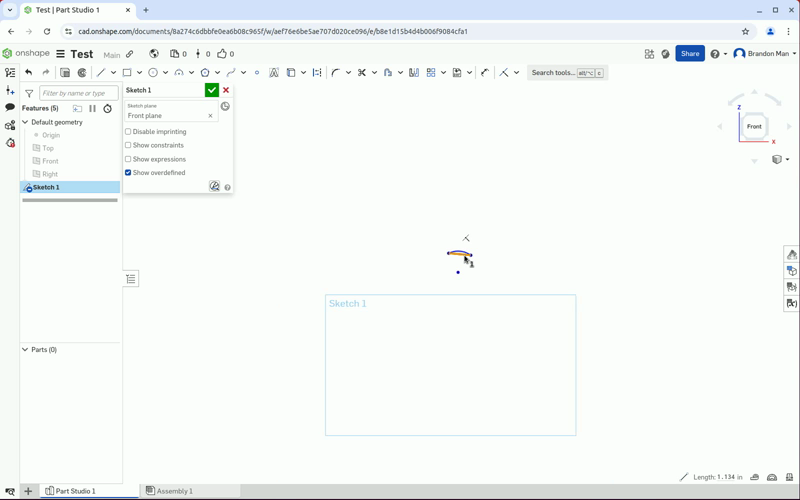
scroll(-6)
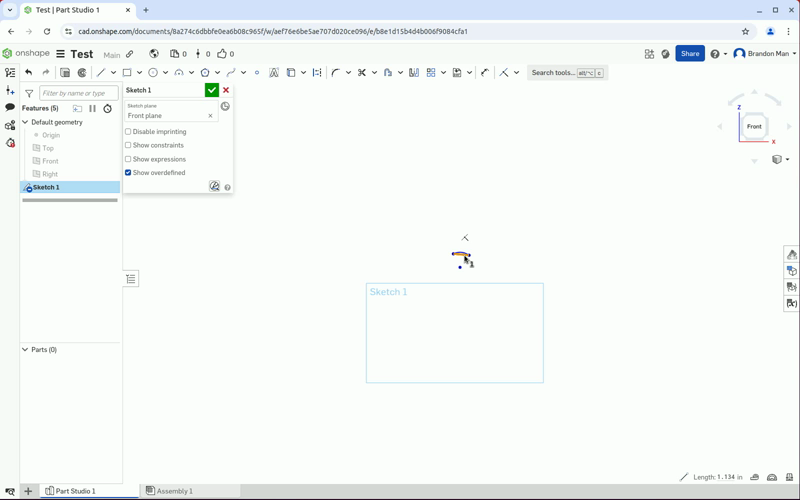
scroll(-6)
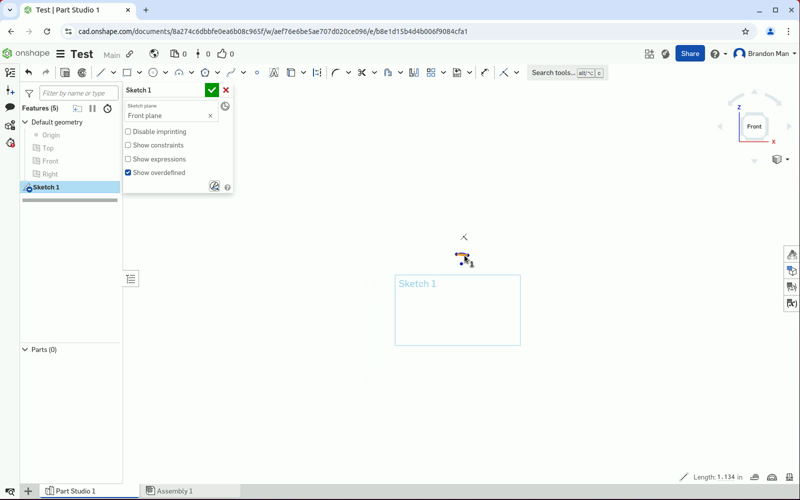
scroll(-6)
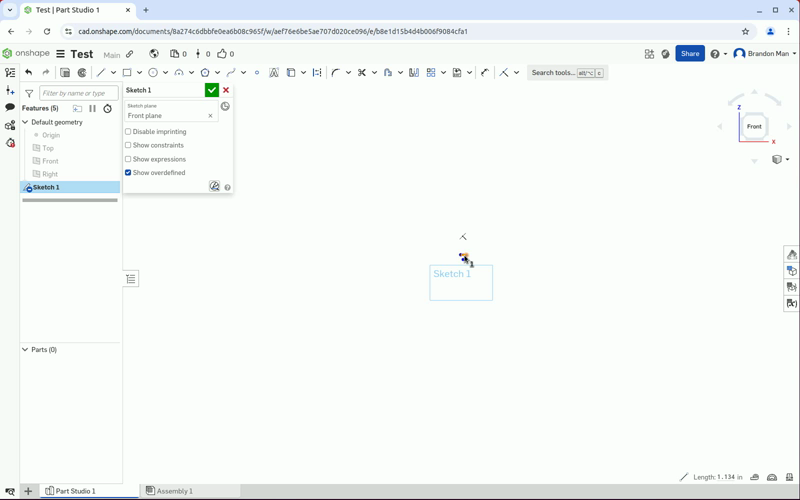
mouse_move(73, 352)
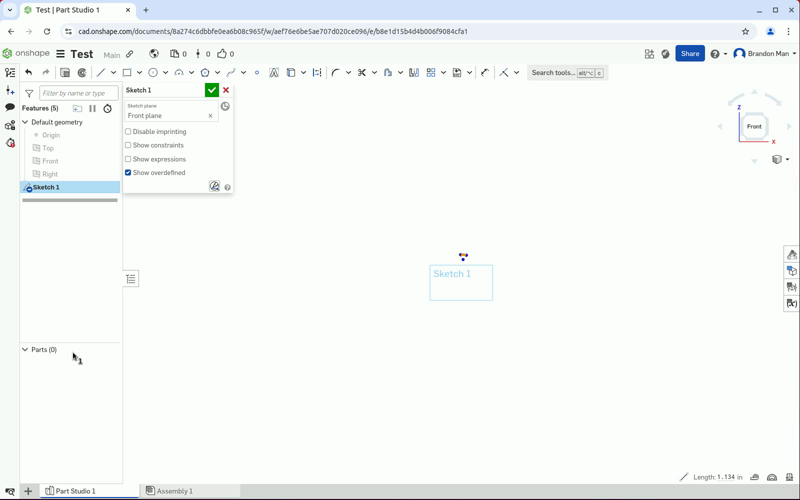
key(shift+y)
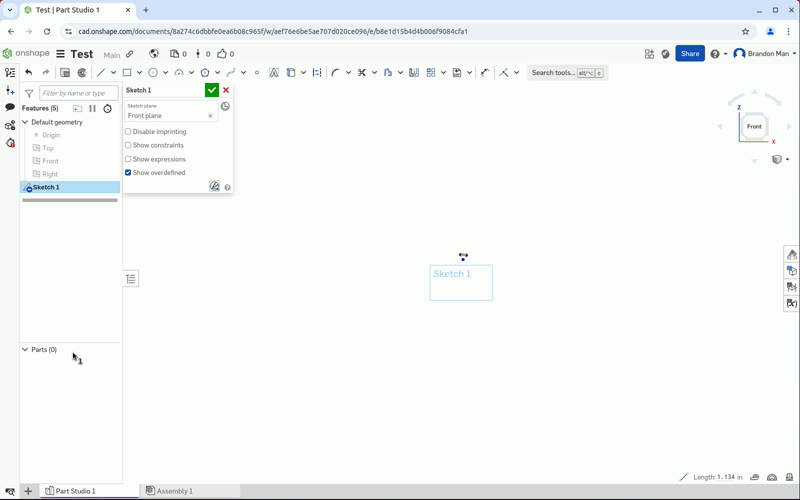
key(shift+e)
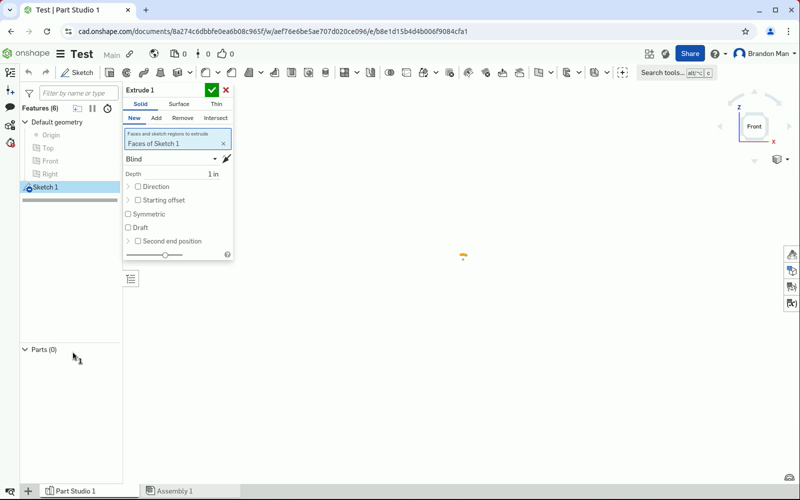
mouse_move(143, 106)
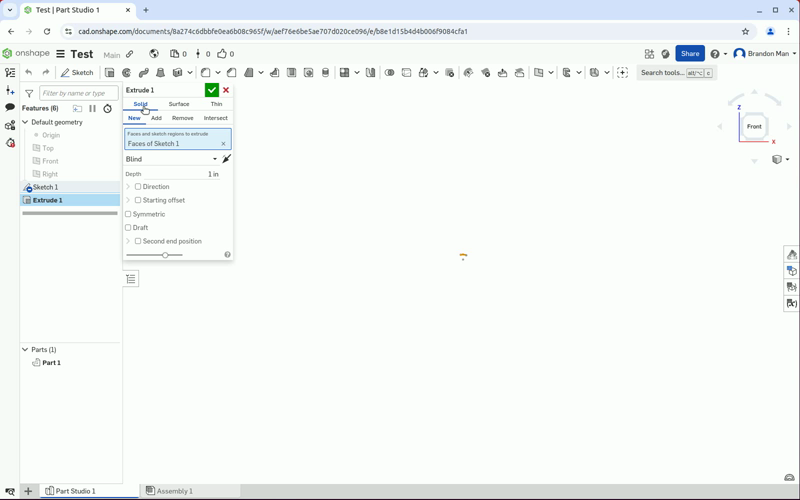
click(143, 106)
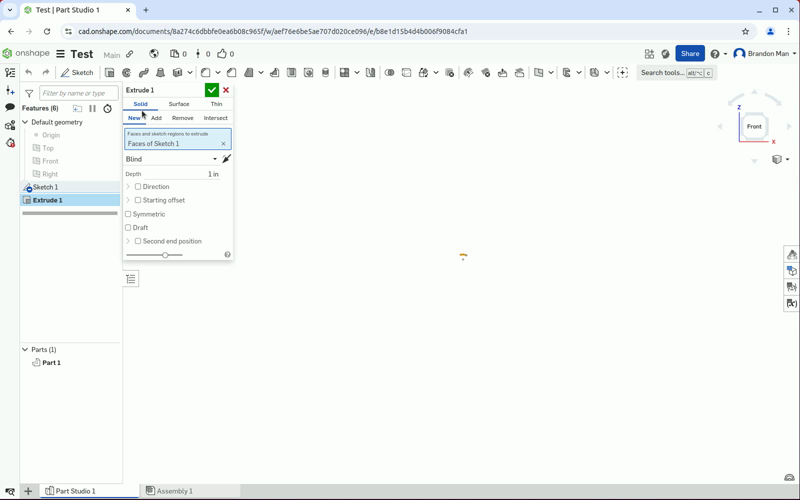
mouse_move(137, 120)
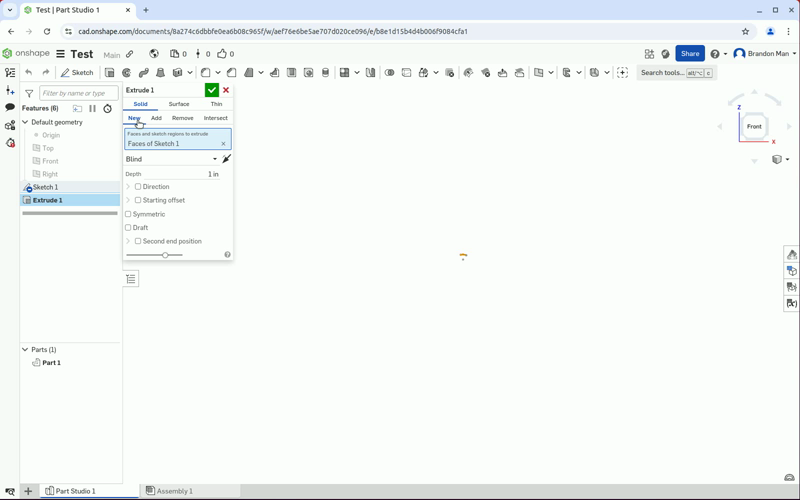
click(137, 120)
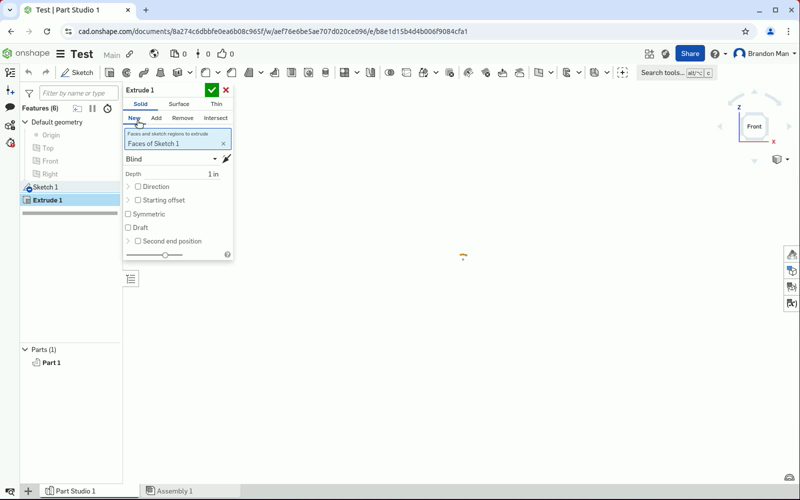
key(tab, 4)
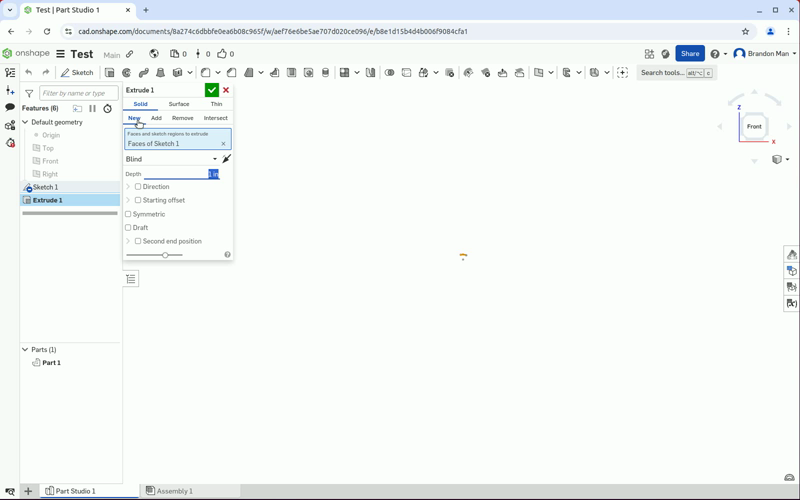
text(3.851)
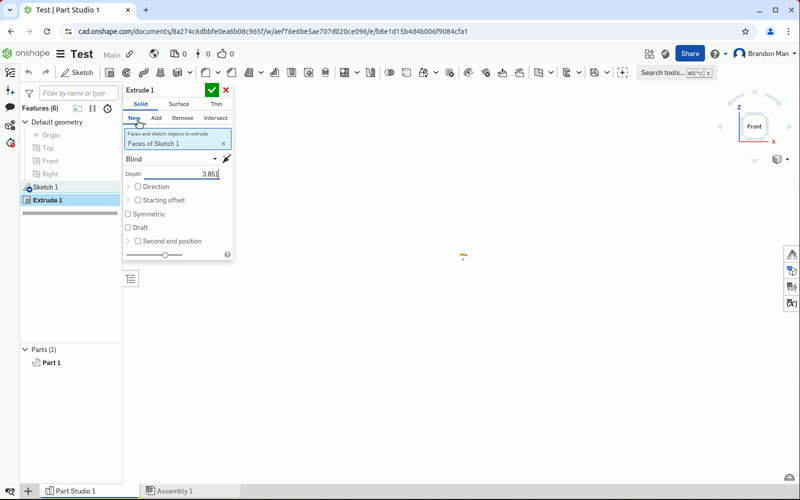
key(enter)
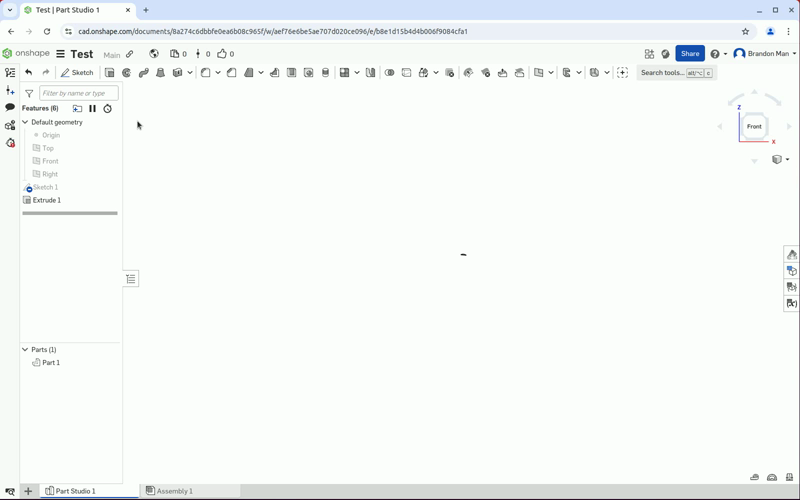
key(shift+h)
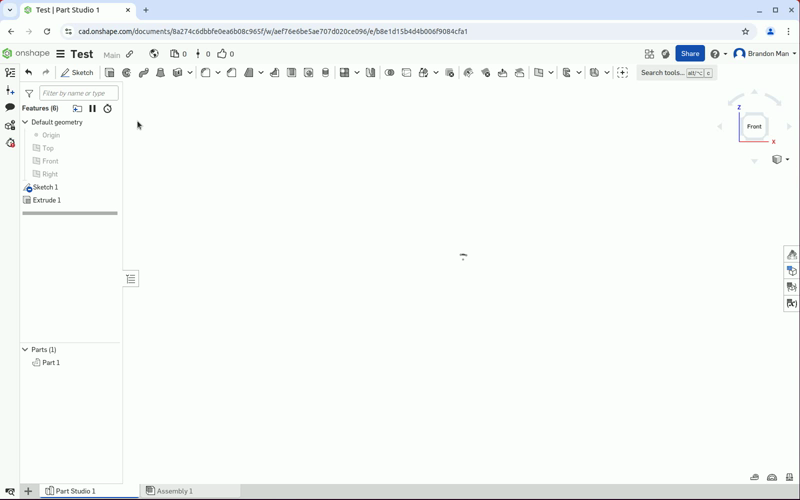
key(shift+h)
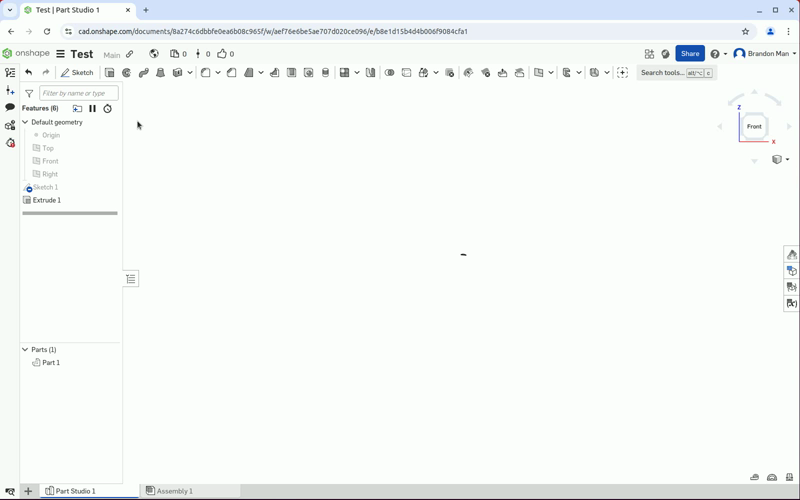
mouse_move(73, 189)
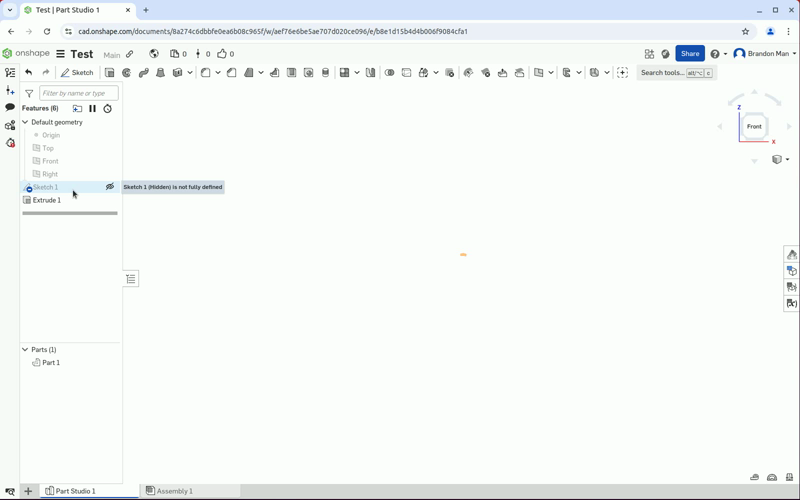
click(73, 189)
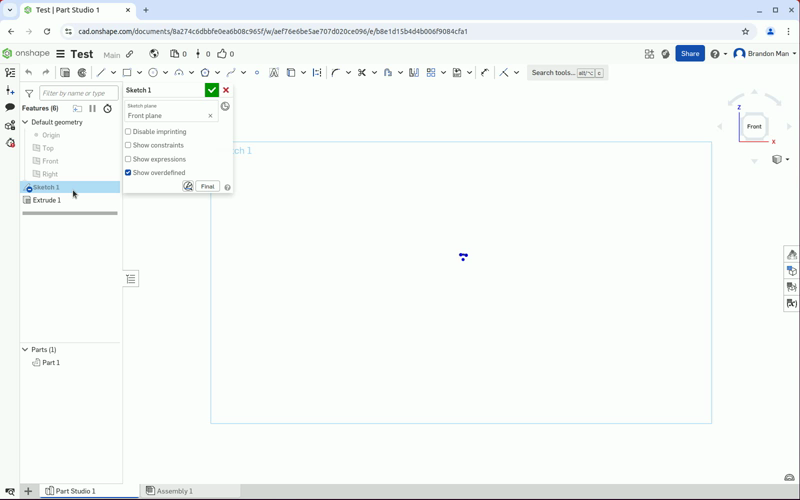
mouse_move(229, 92)
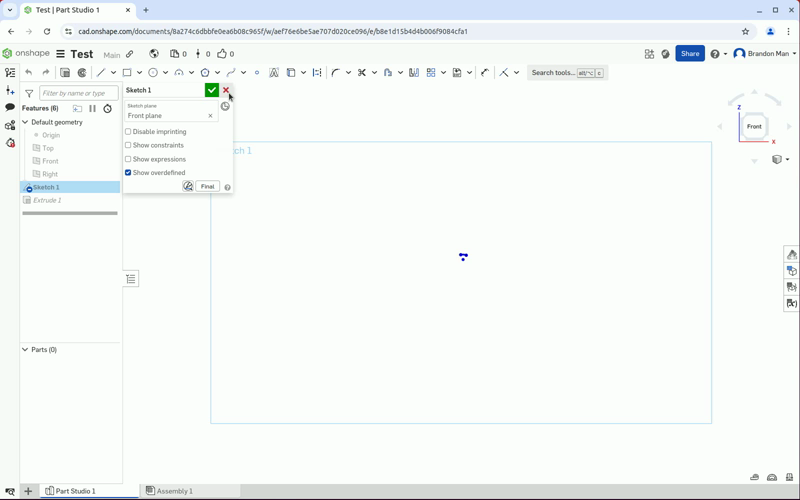
click(229, 92)
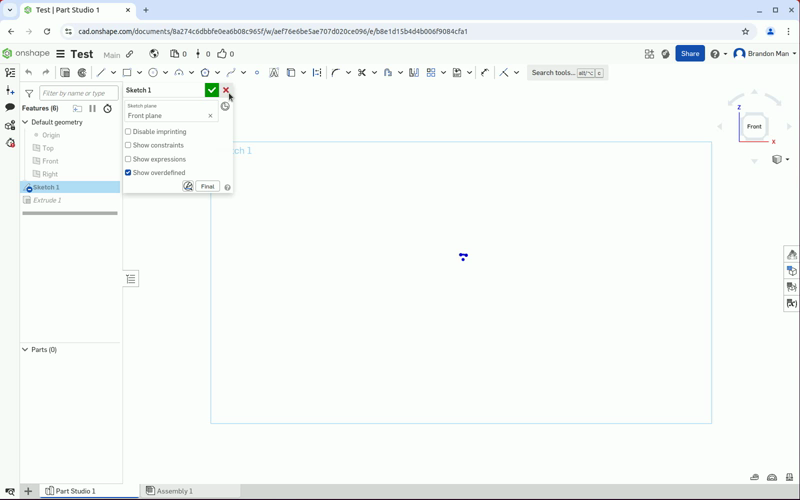
key(shift+s)
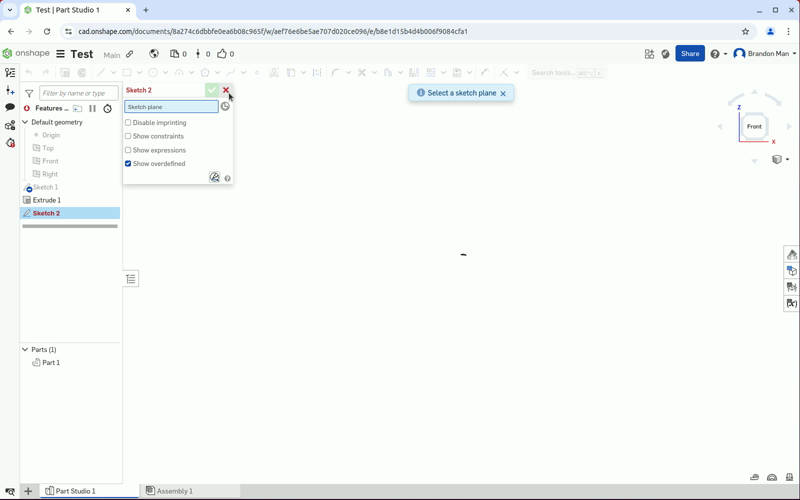
mouse_move(73, 163)
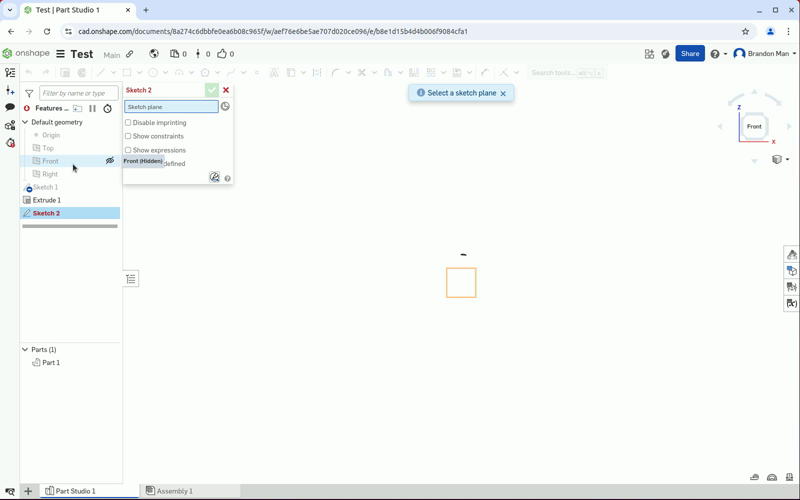
click(73, 163)
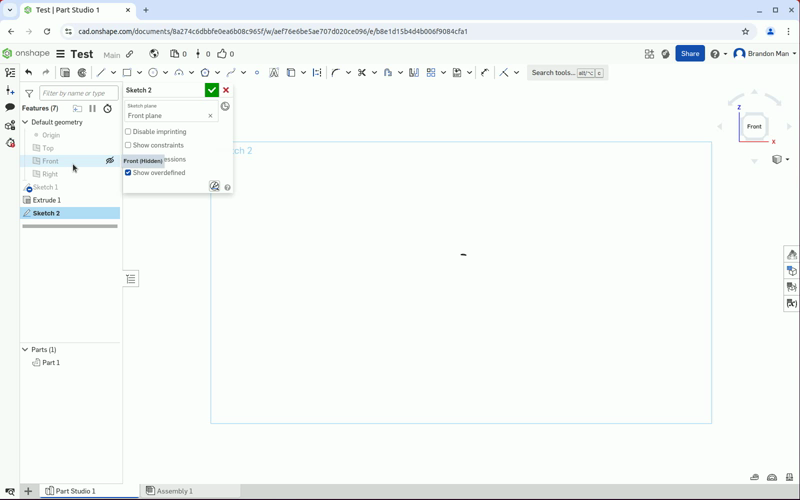
mouse_move(73, 352)
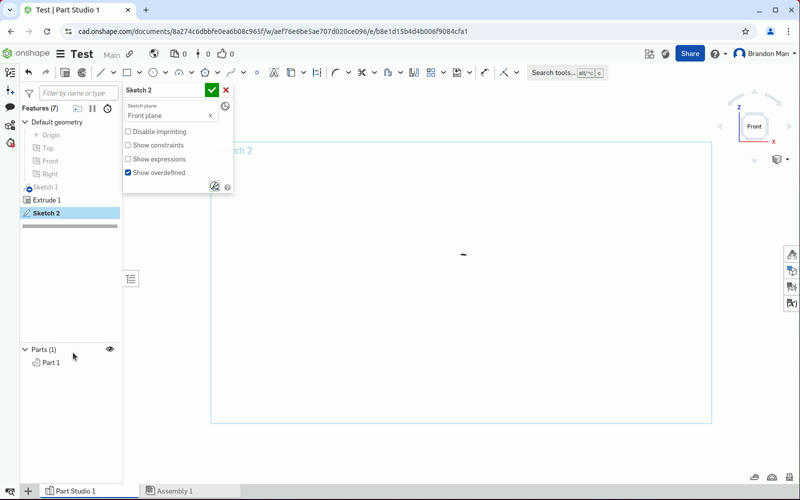
key(y)
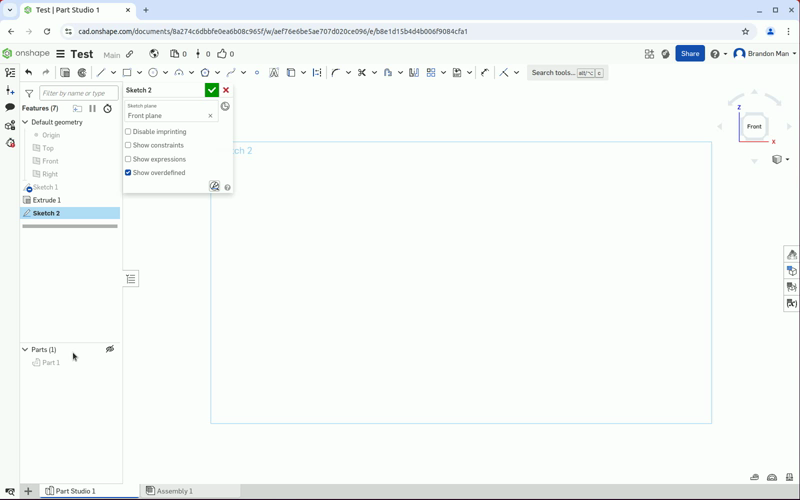
key(a)
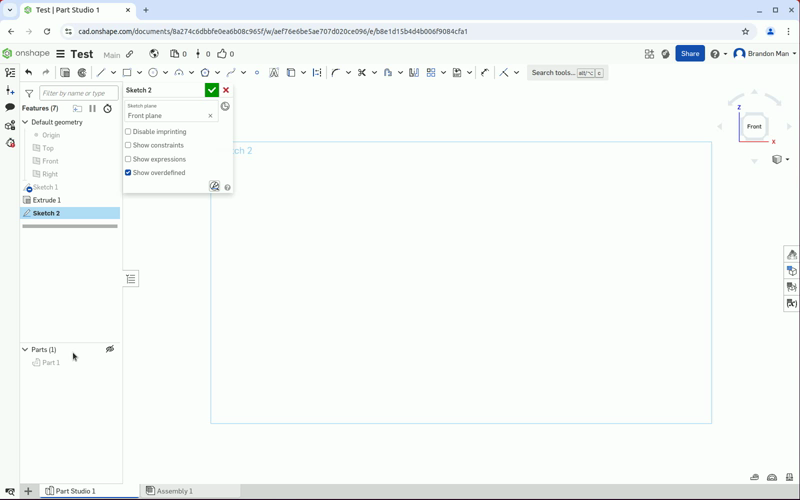
key_down(shift)
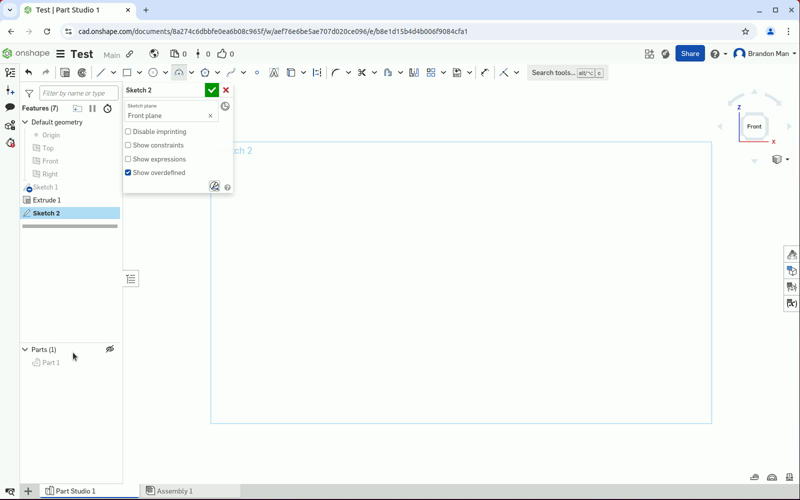
mouse_move(460, 311)
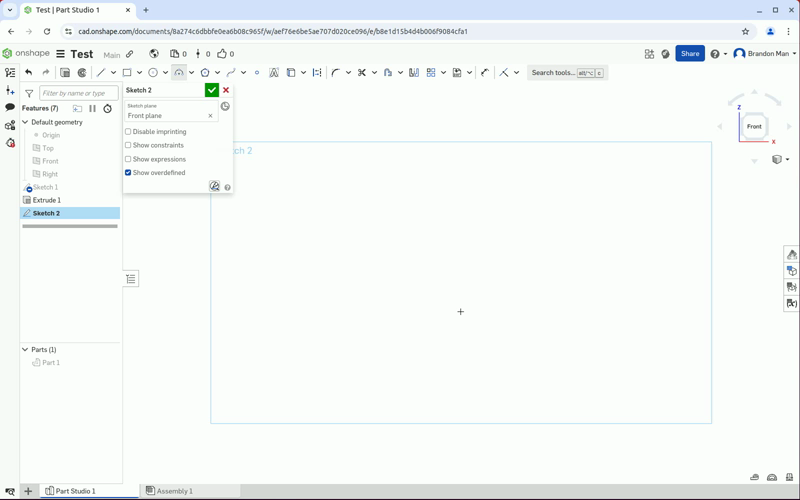
click(460, 311)
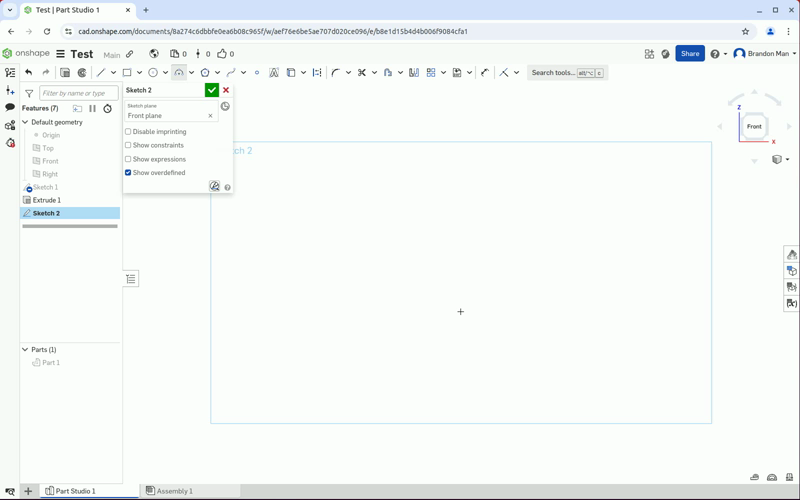
key_up(shift)
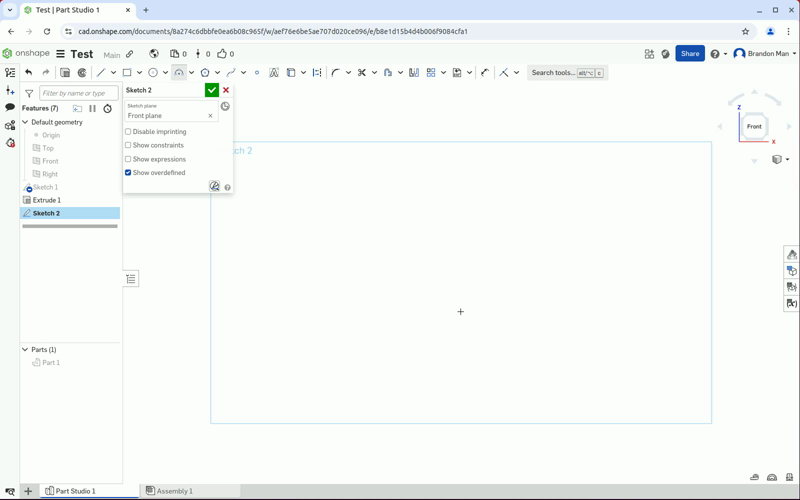
key_down(shift)
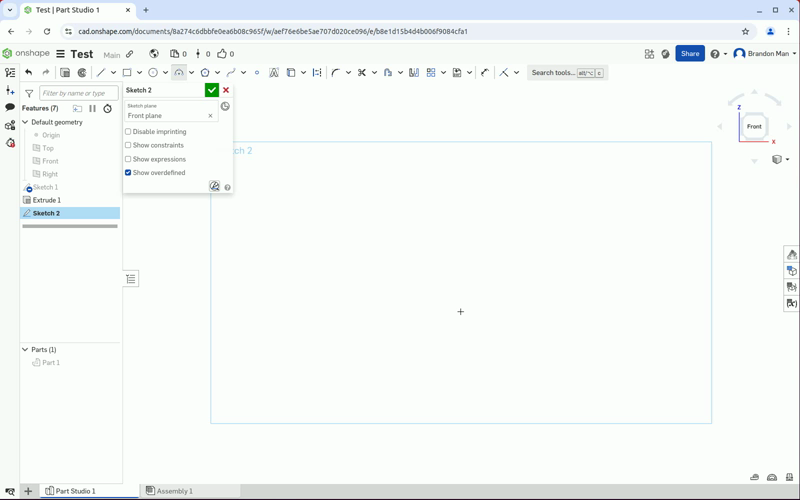
mouse_move(466, 310)
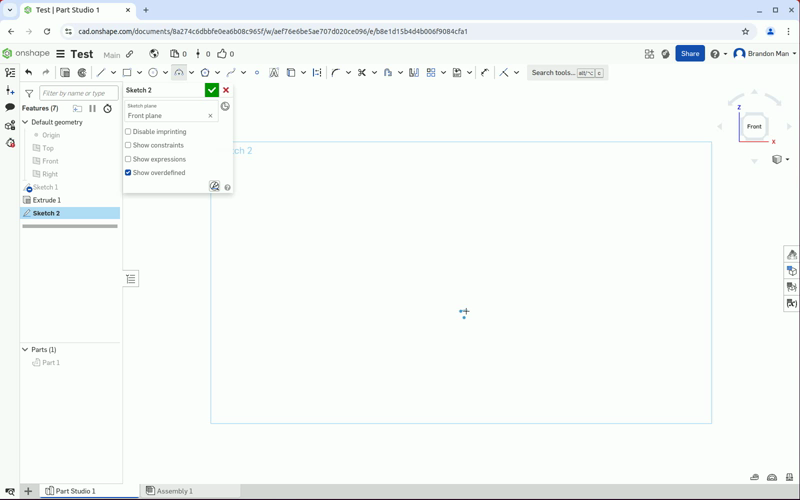
scroll(6)
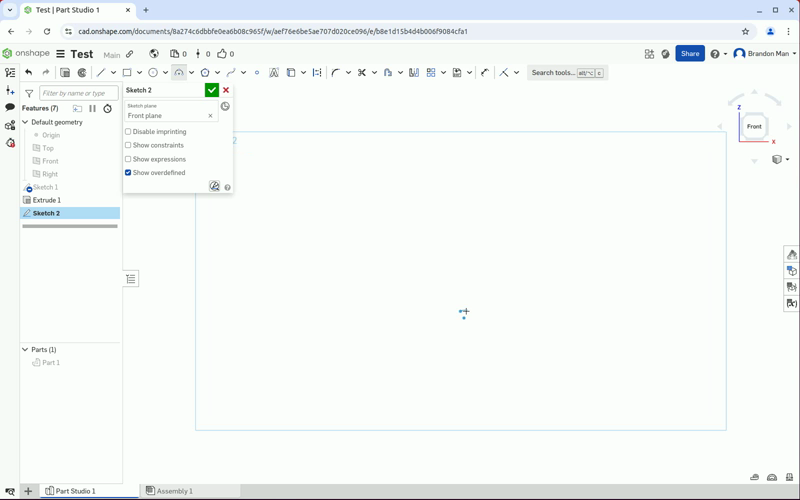
scroll(6)
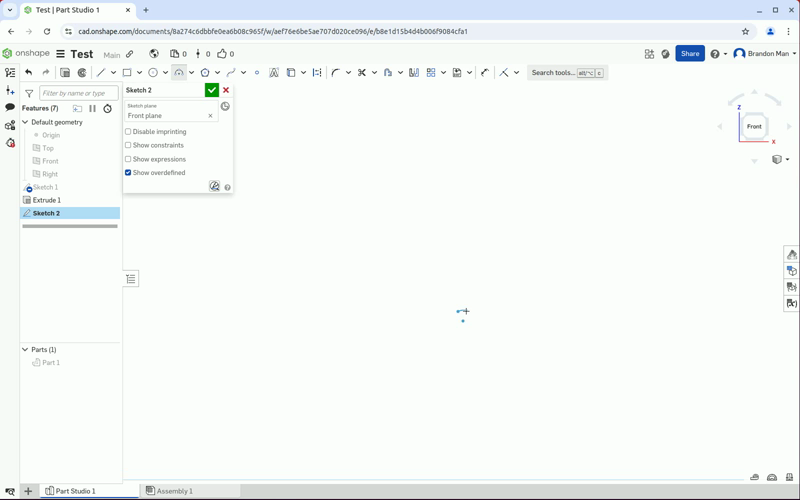
scroll(6)
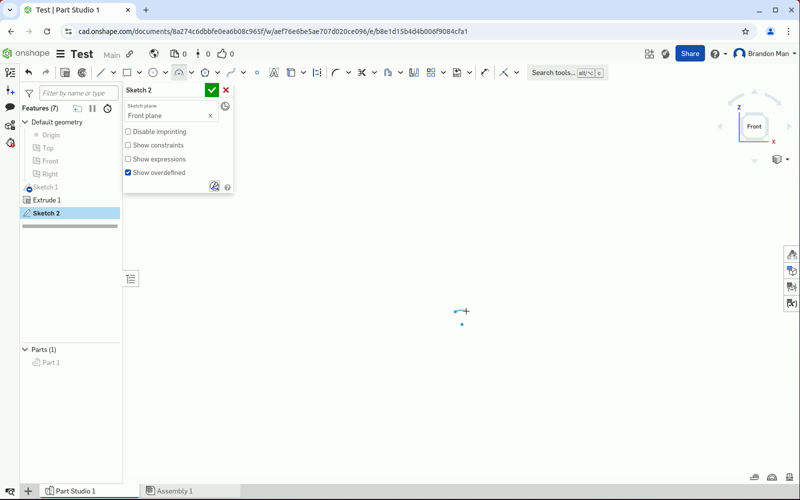
scroll(6)
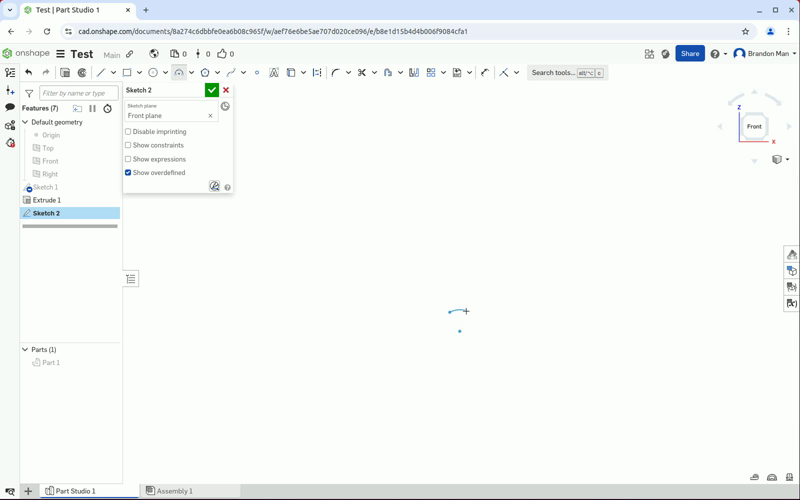
scroll(6)
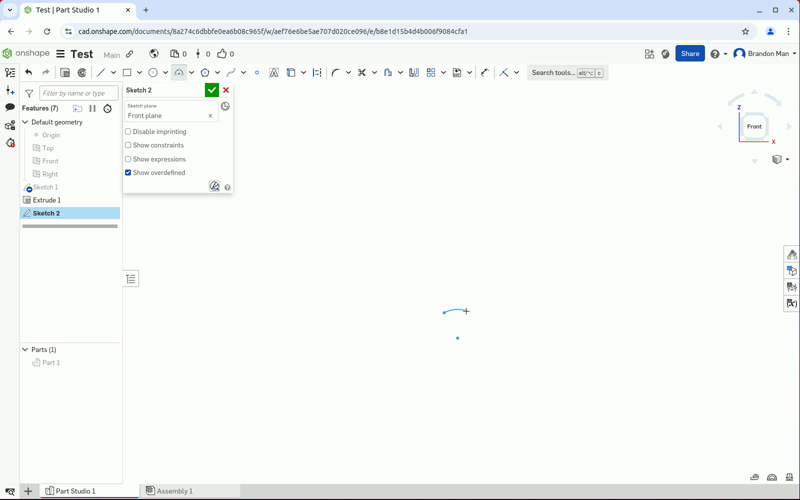
scroll(6)
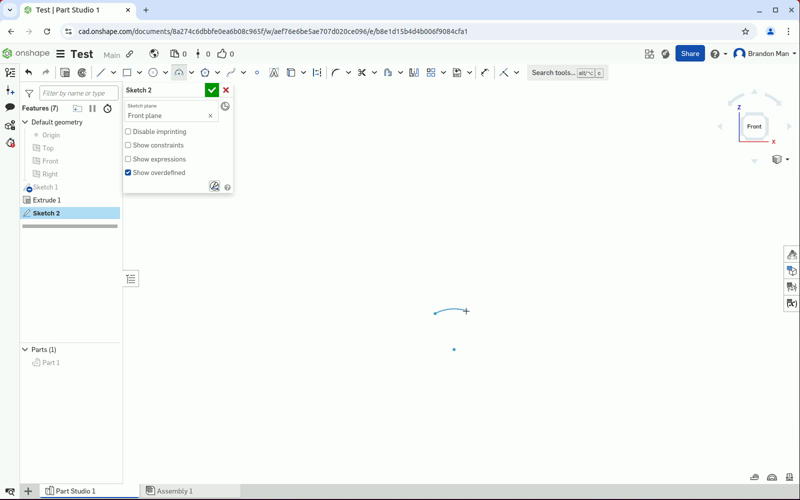
scroll(6)
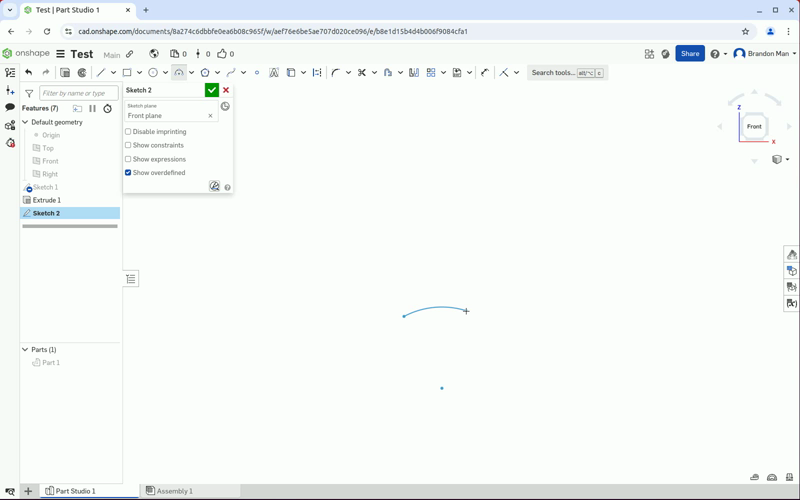
click(466, 310)
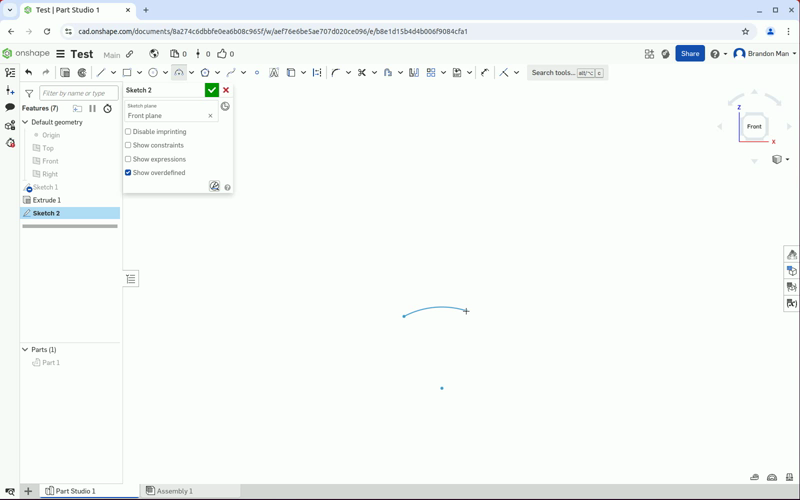
scroll(-6)
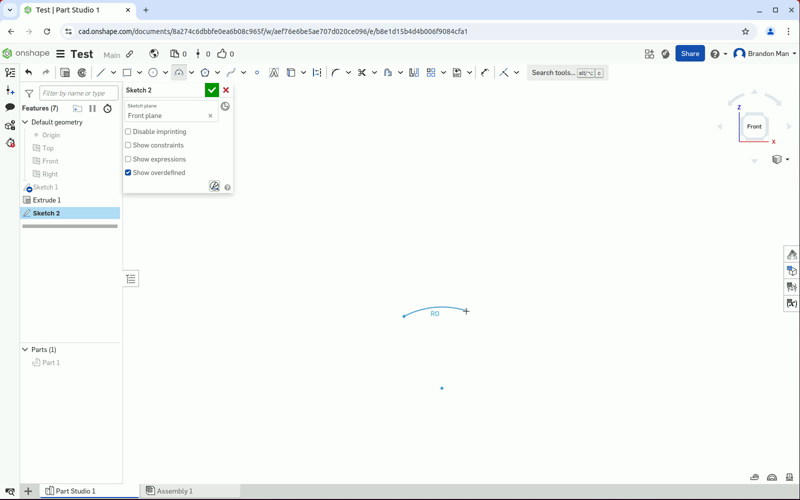
scroll(-6)
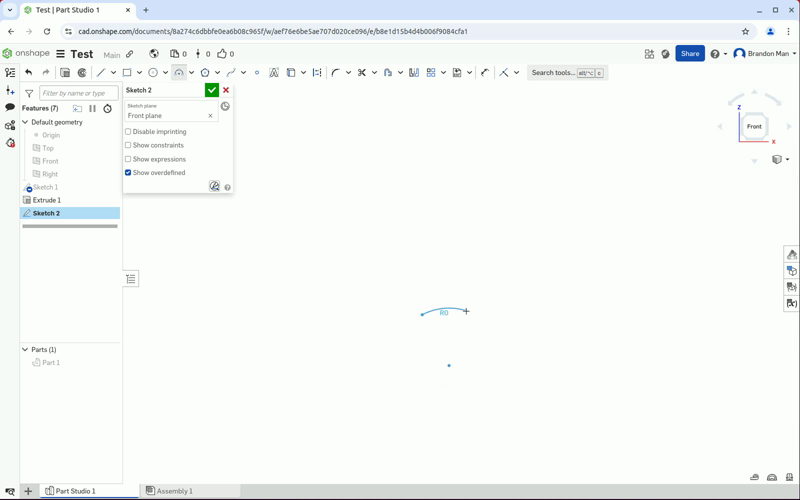
scroll(-6)
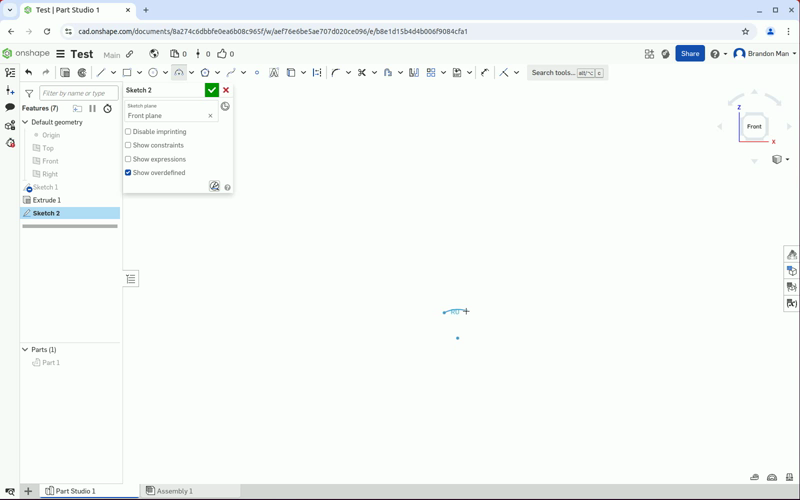
scroll(-6)
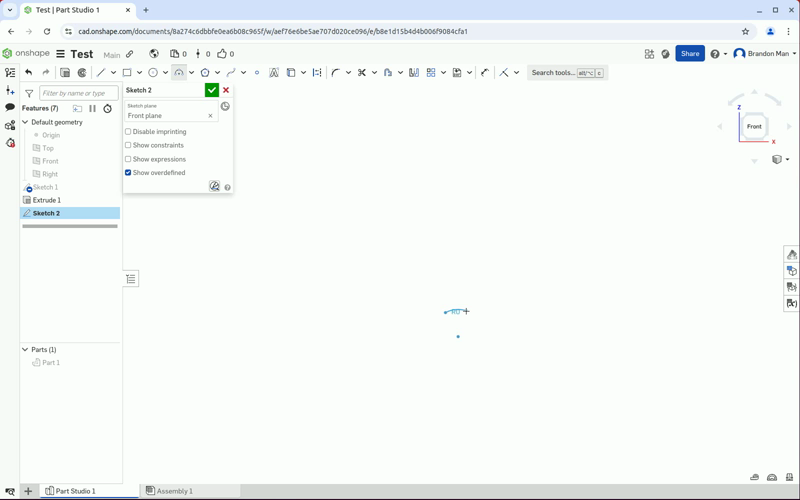
scroll(-6)
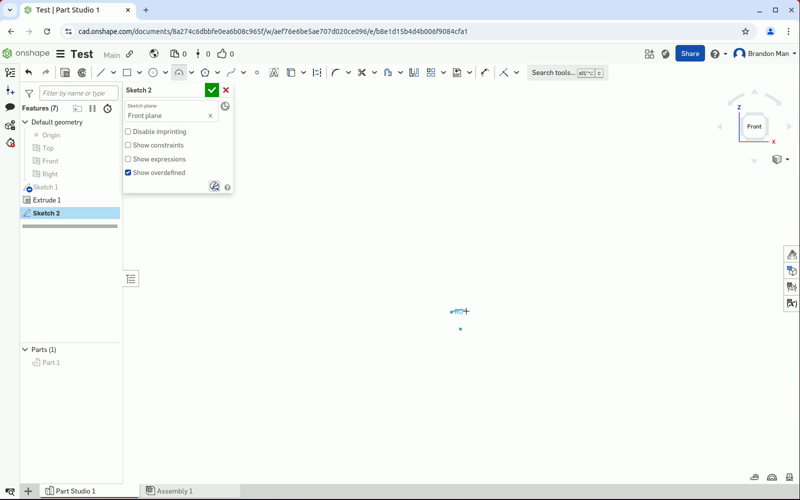
scroll(-6)
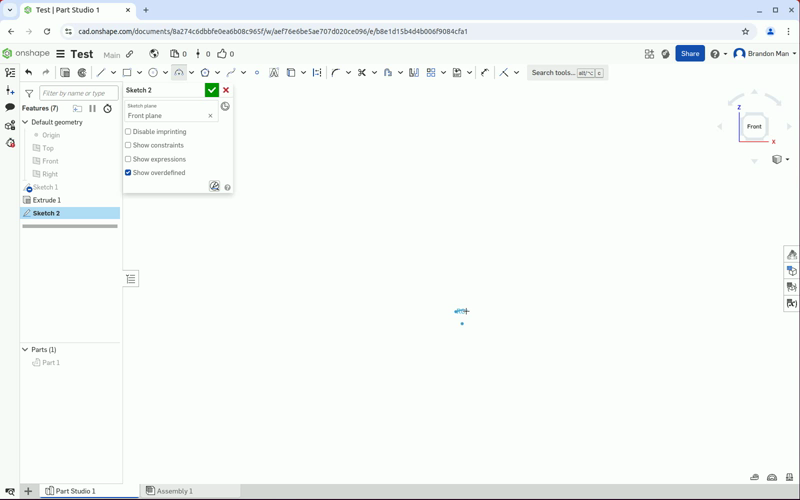
scroll(-6)
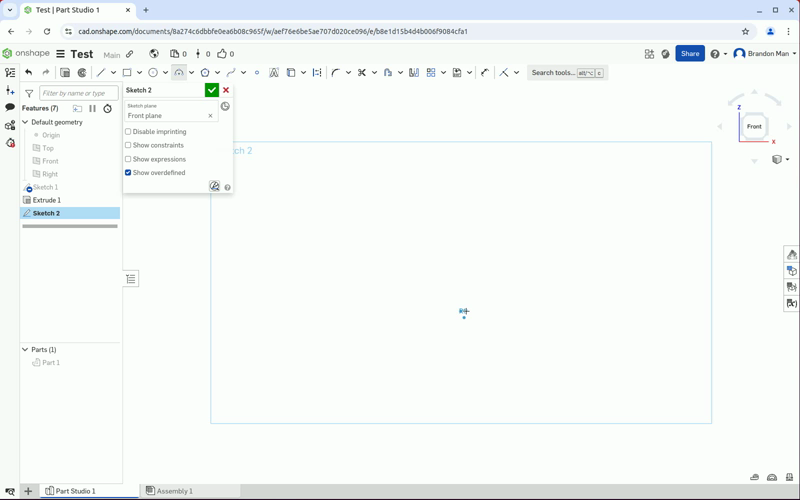
mouse_move(463, 311)
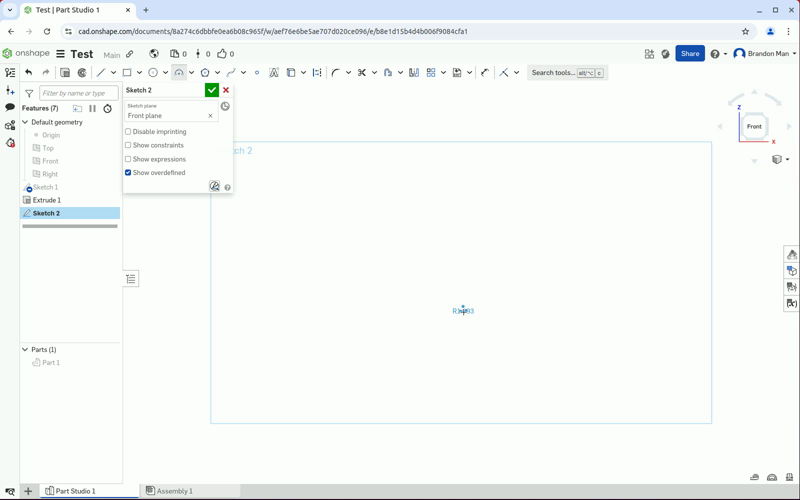
scroll(6)
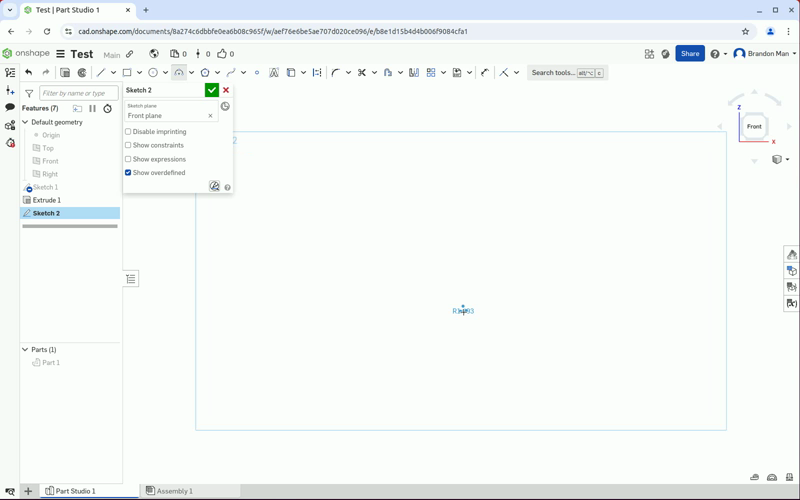
scroll(6)
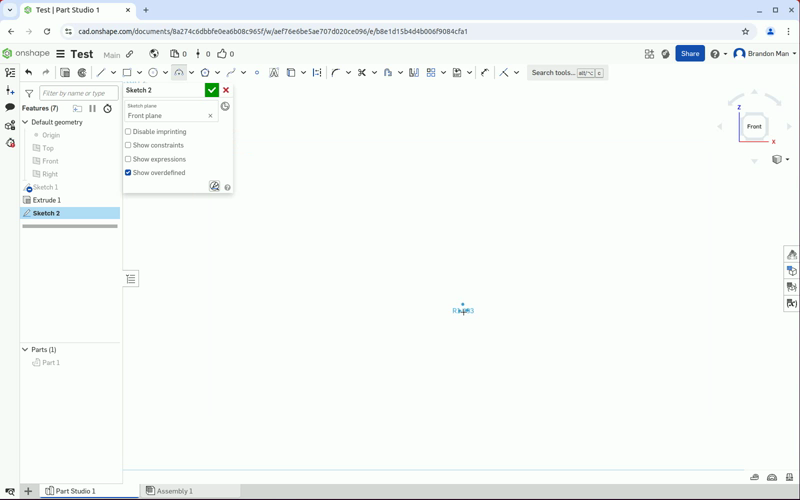
scroll(6)
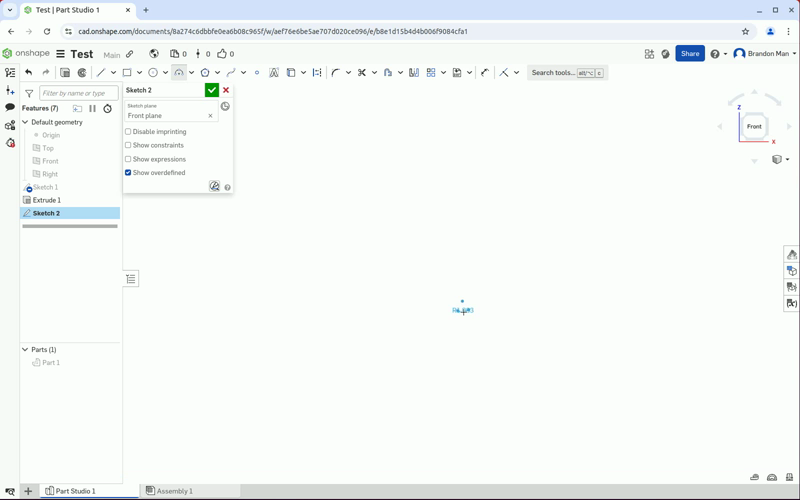
scroll(6)
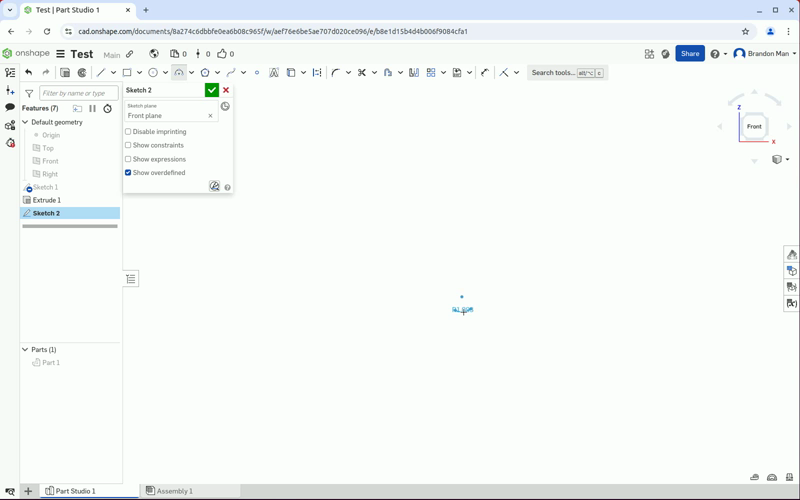
scroll(6)
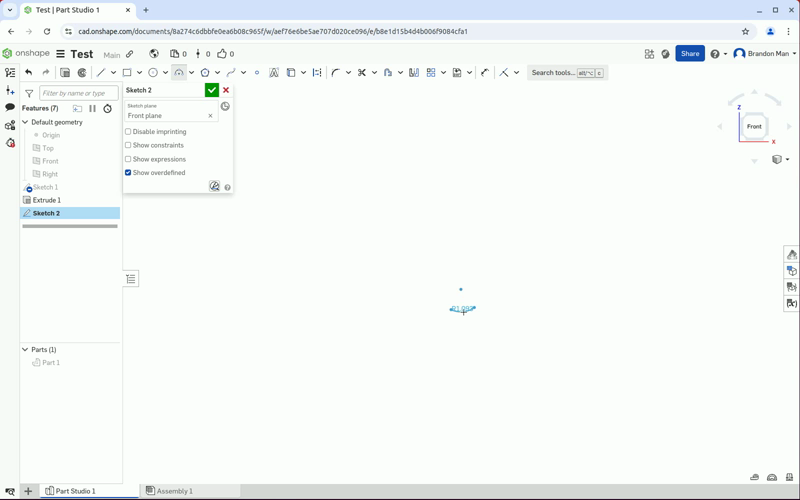
scroll(6)
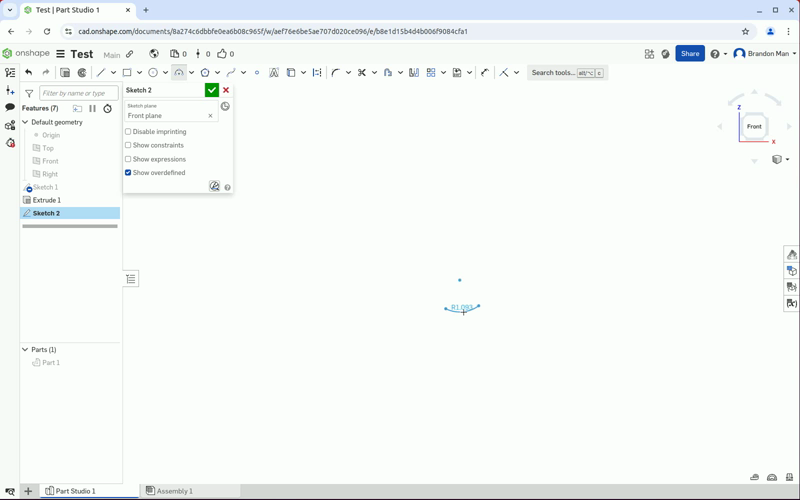
scroll(6)
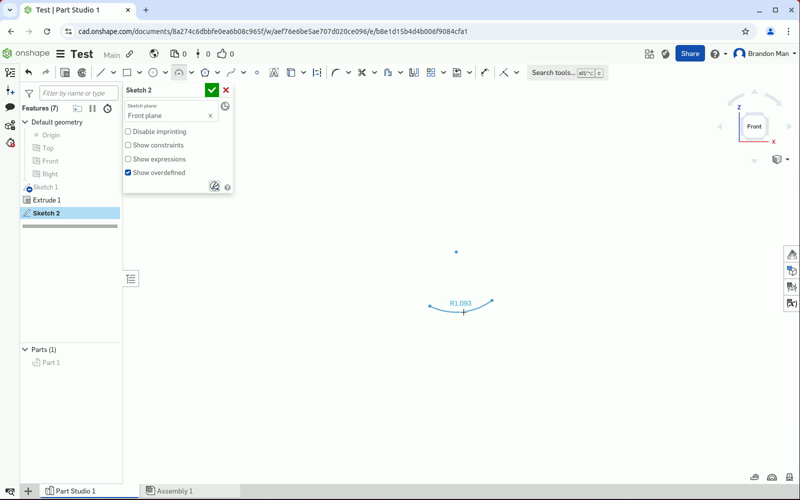
click(463, 311)
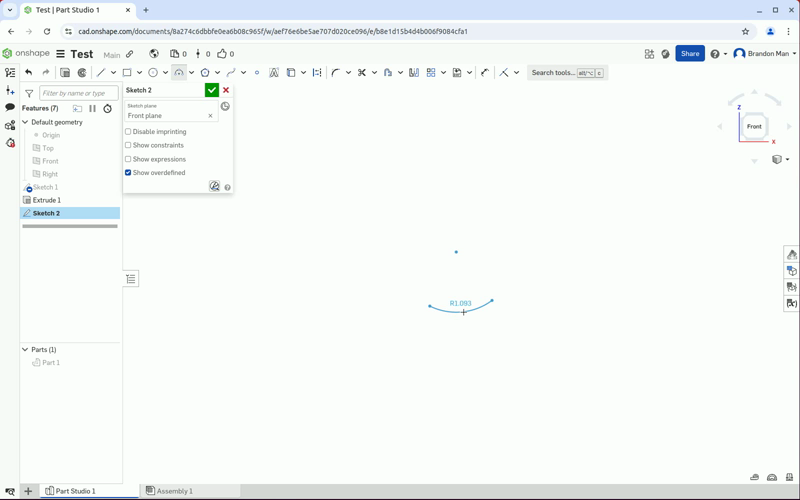
scroll(-6)
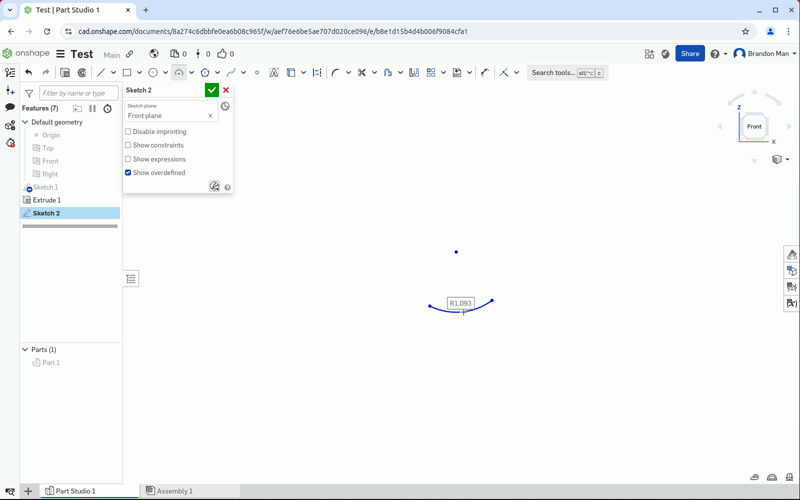
scroll(-6)
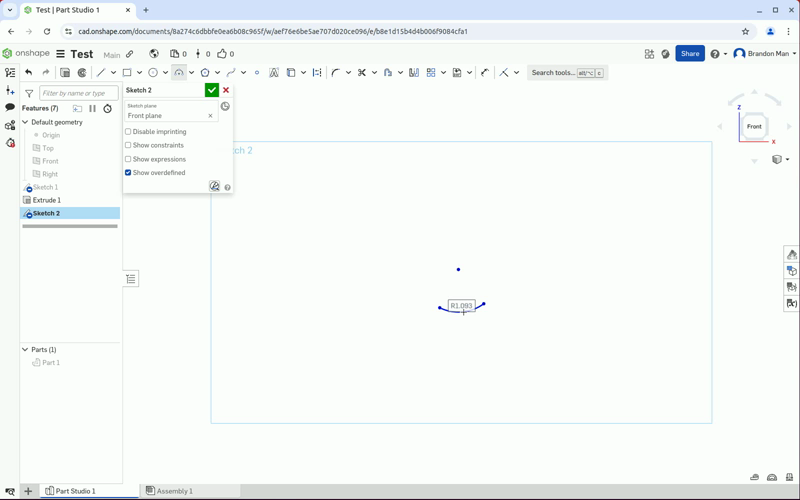
scroll(-6)
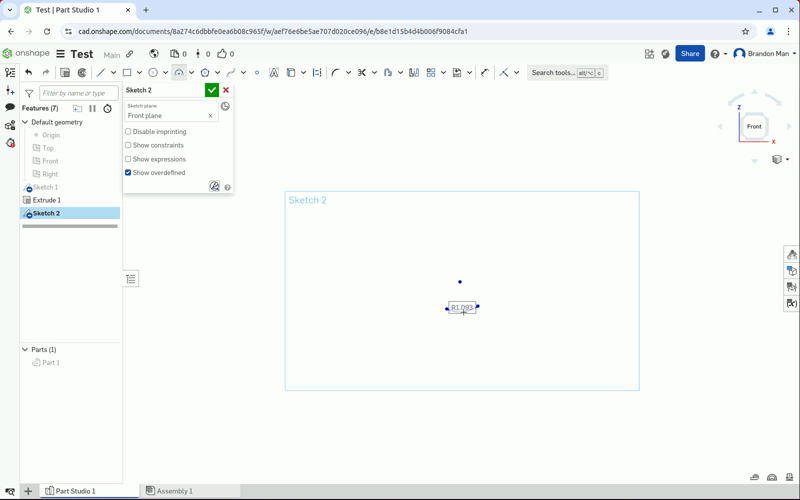
scroll(-6)
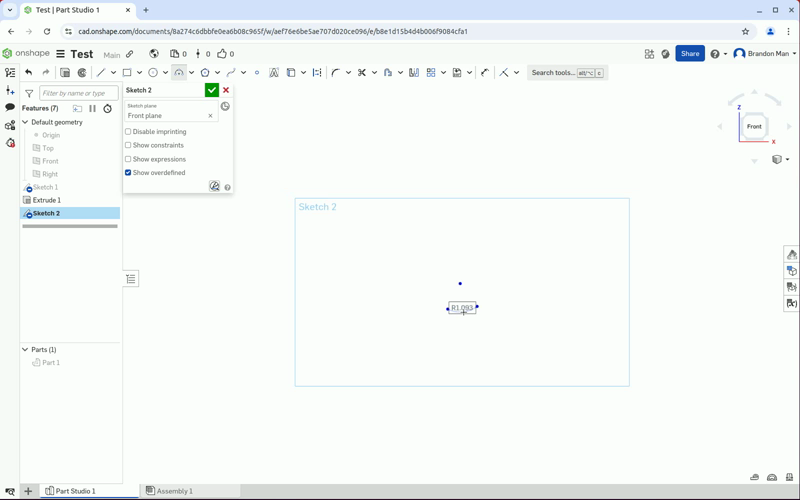
scroll(-6)
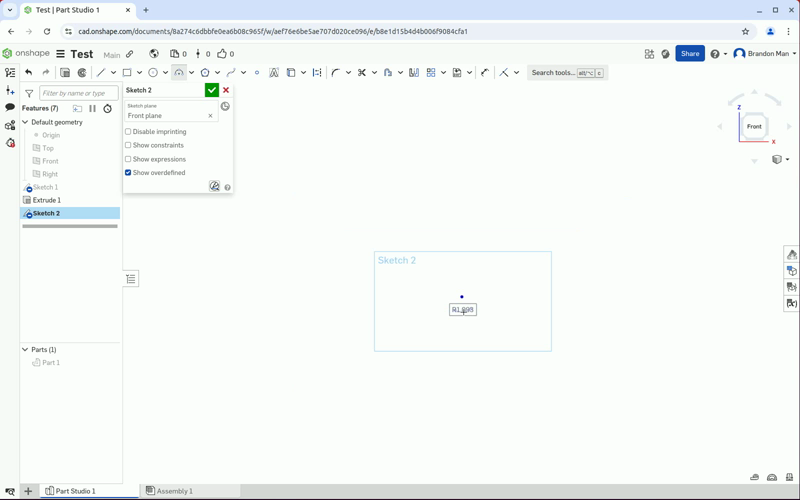
scroll(-6)
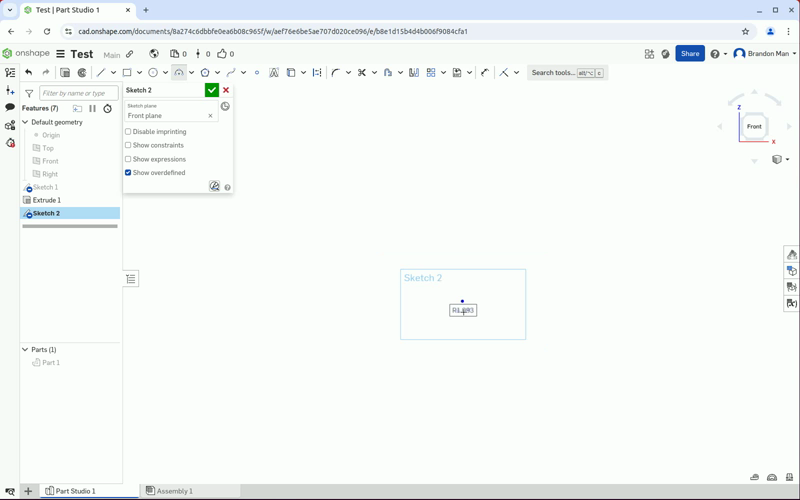
scroll(-6)
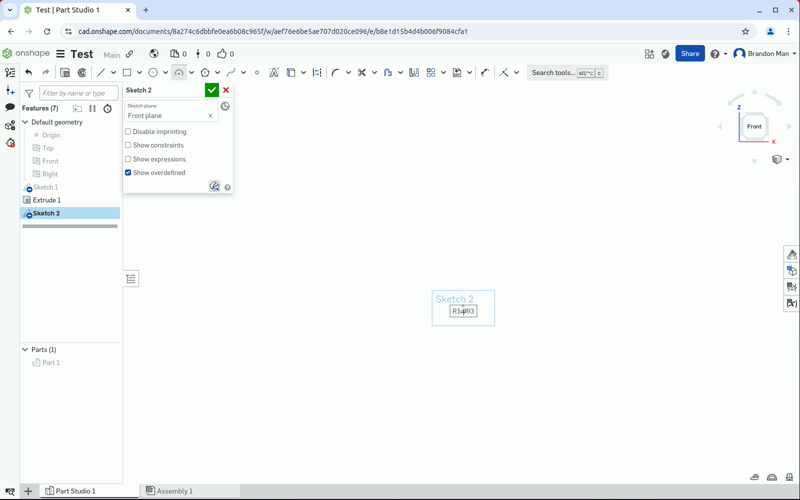
key_up(shift)
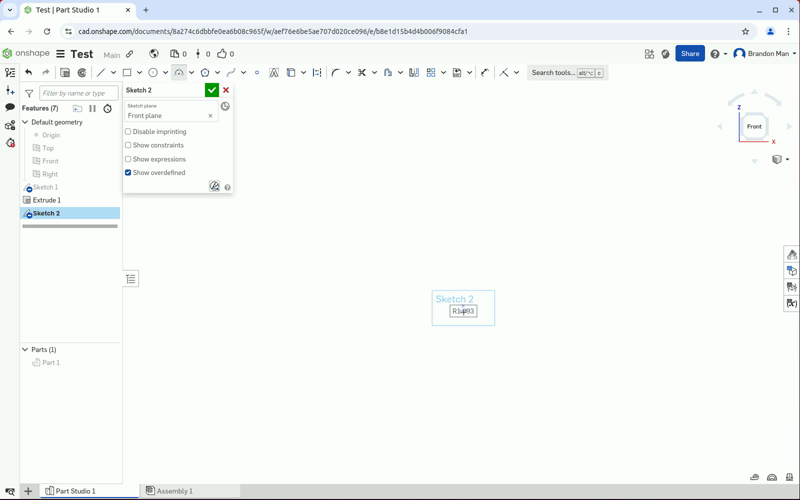
key(esc)
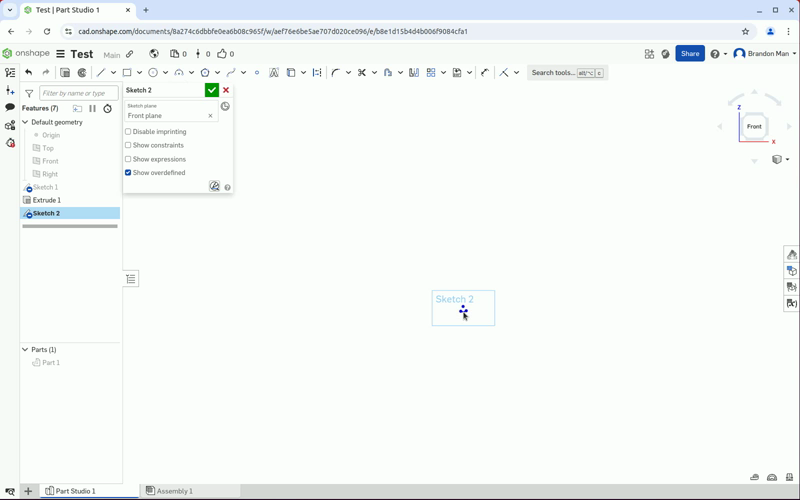
key(l)
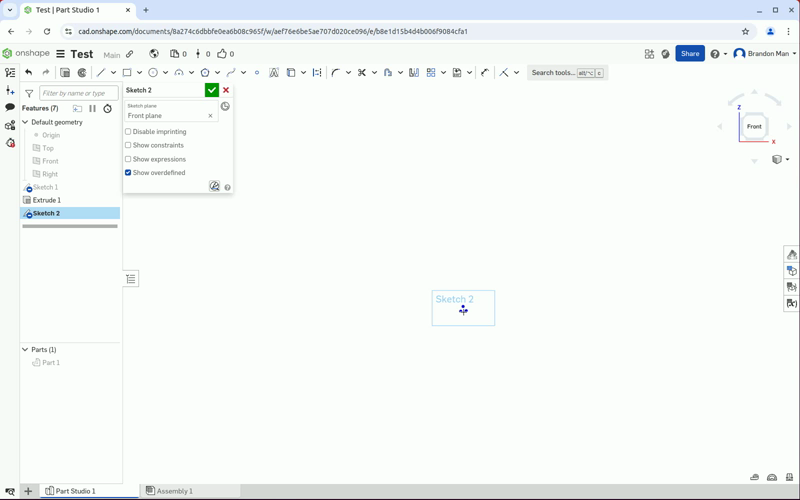
mouse_move(466, 310)
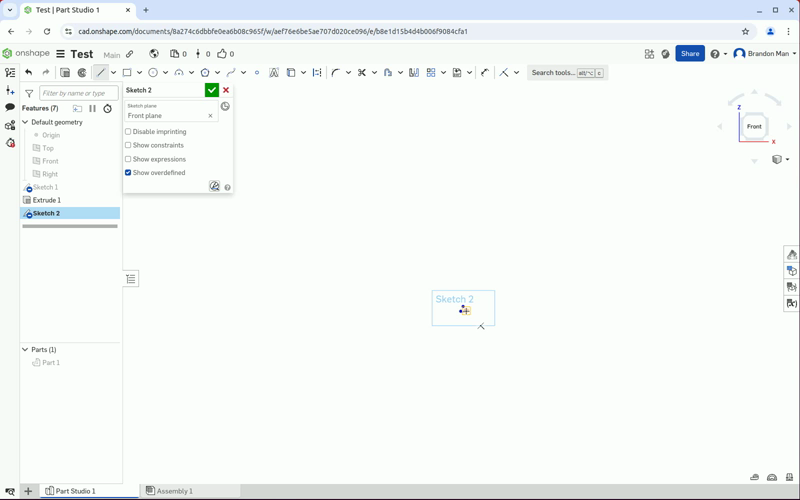
scroll(6)
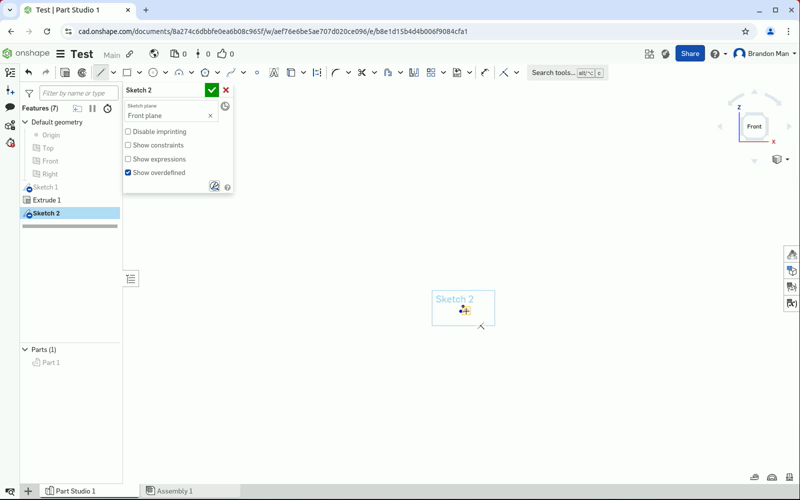
scroll(6)
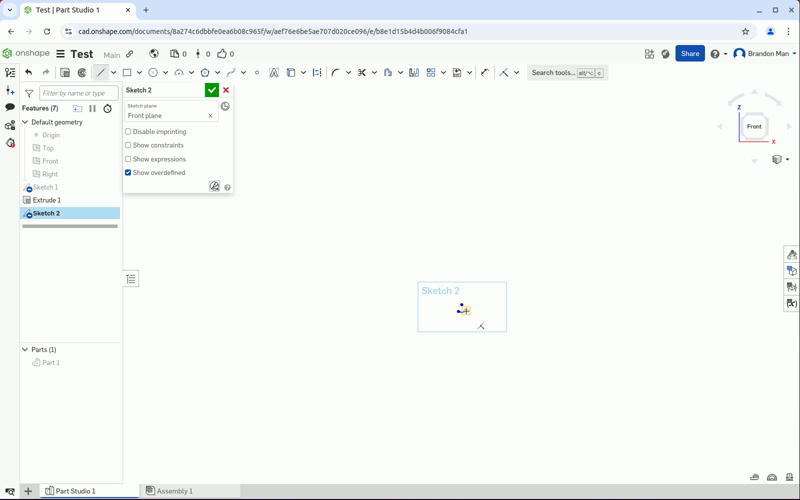
scroll(6)
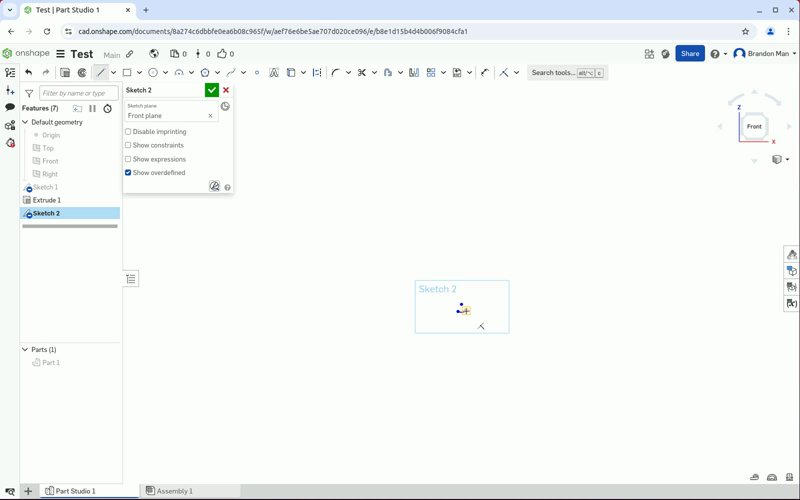
scroll(6)
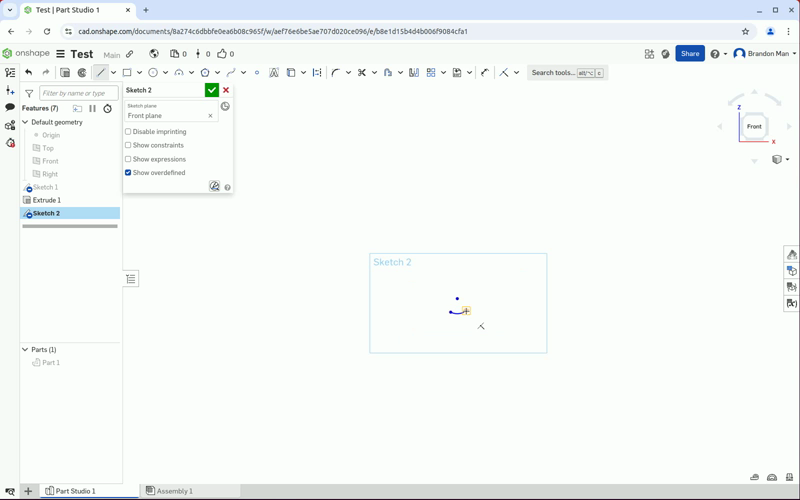
scroll(6)
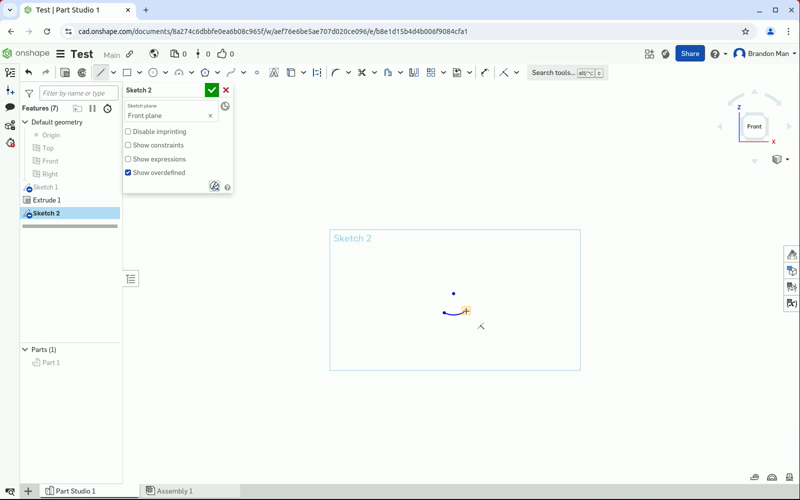
scroll(6)
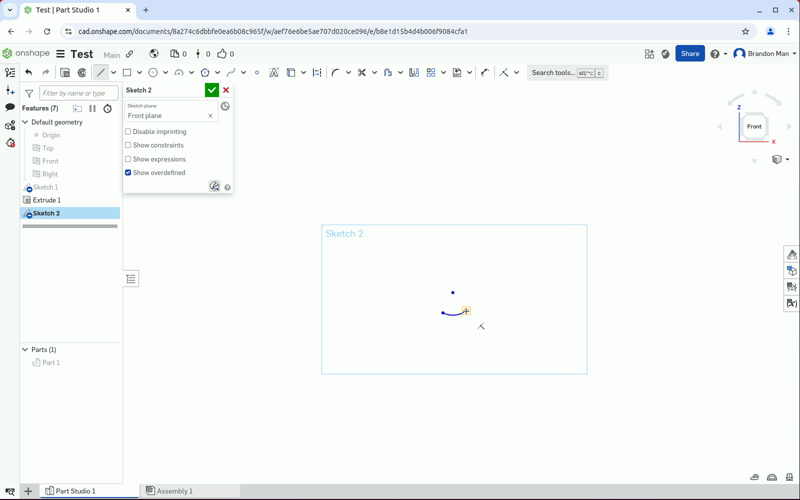
scroll(6)
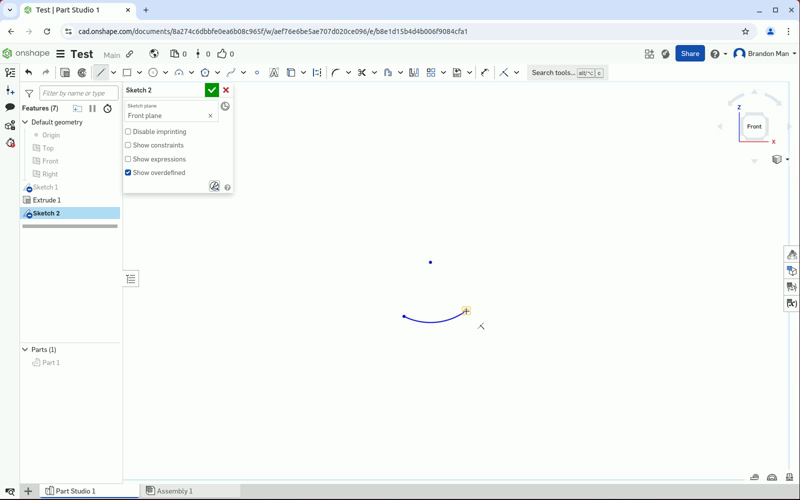
click(466, 310)
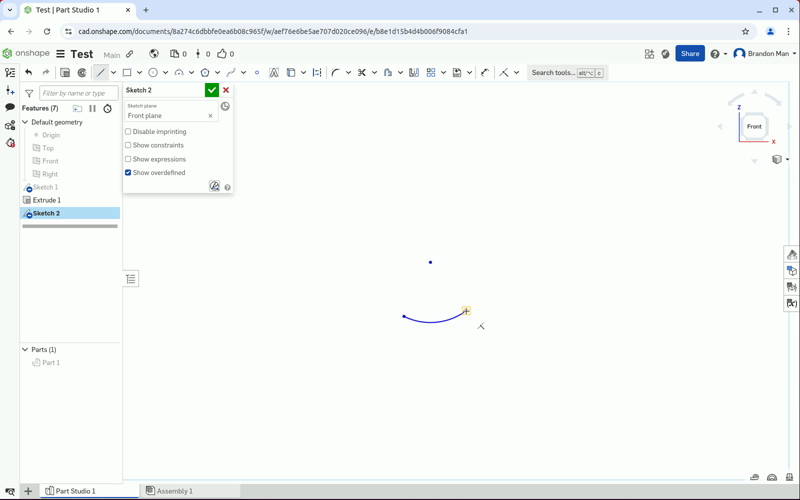
scroll(-6)
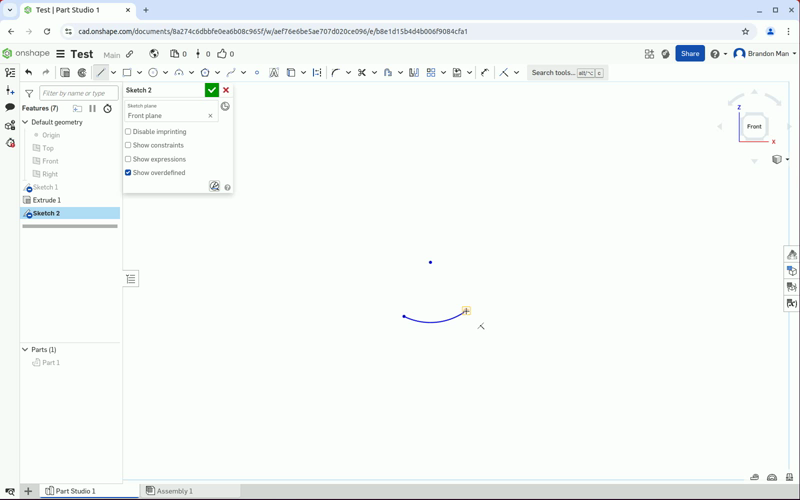
scroll(-6)
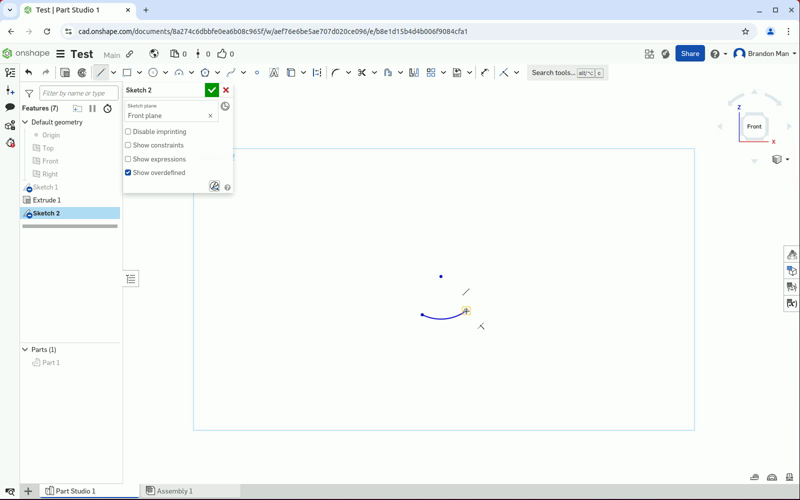
scroll(-6)
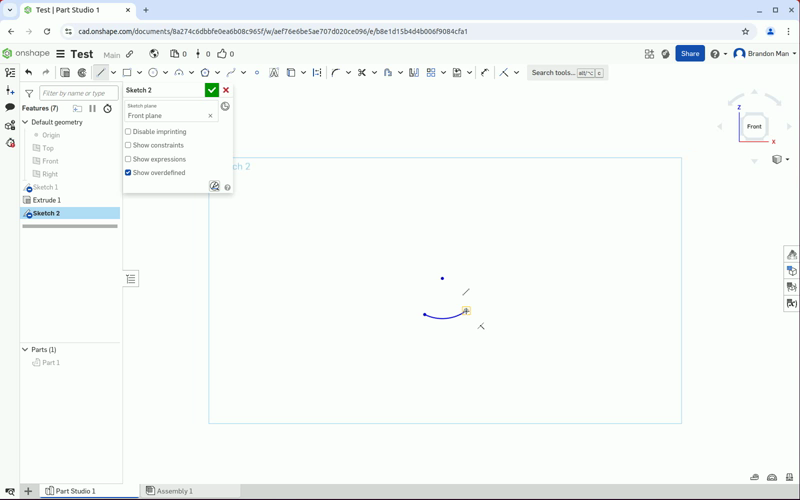
scroll(-6)
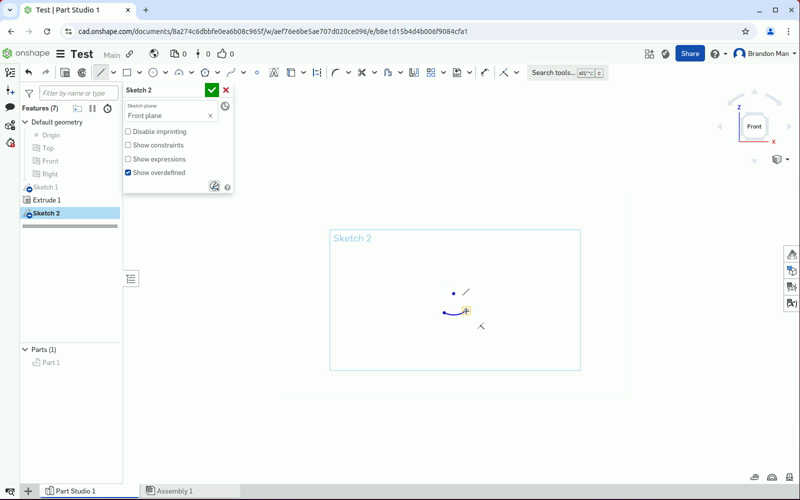
scroll(-6)
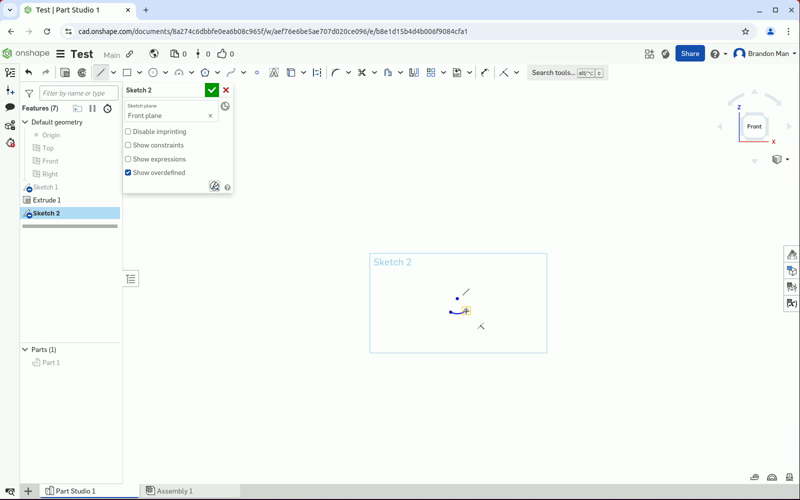
scroll(-6)
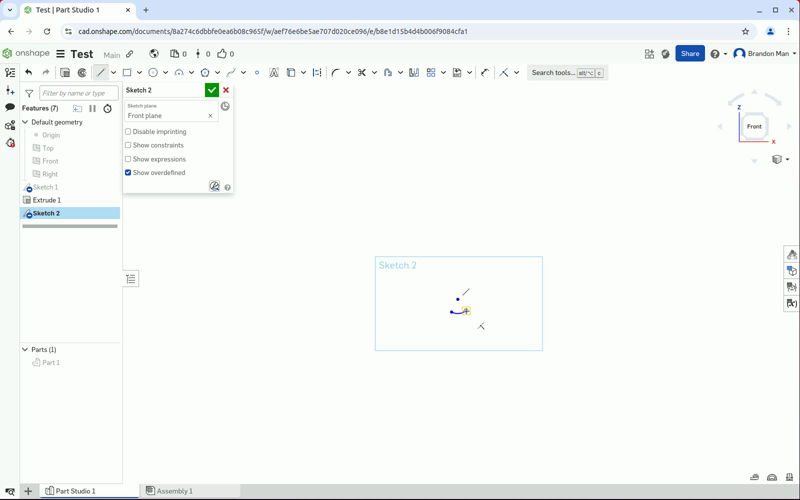
scroll(-6)
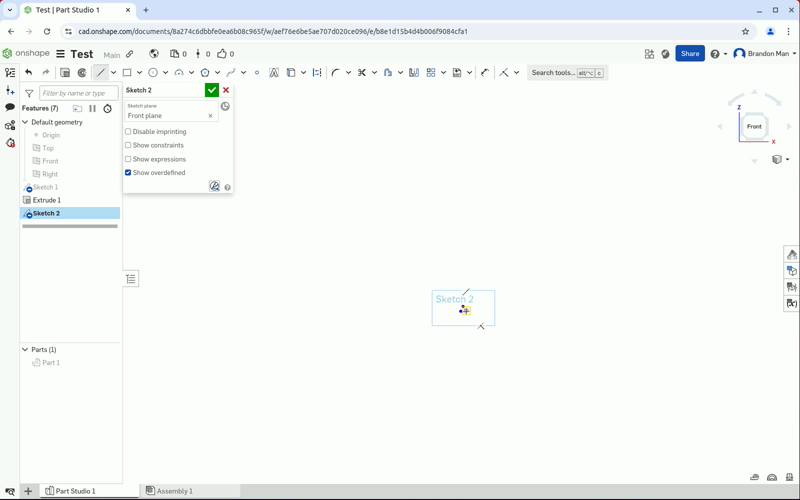
mouse_move(496, 310)
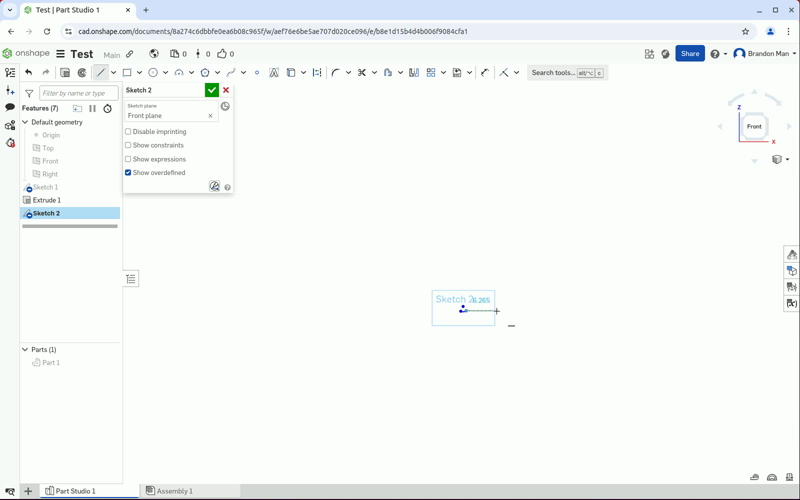
key_down(shift)
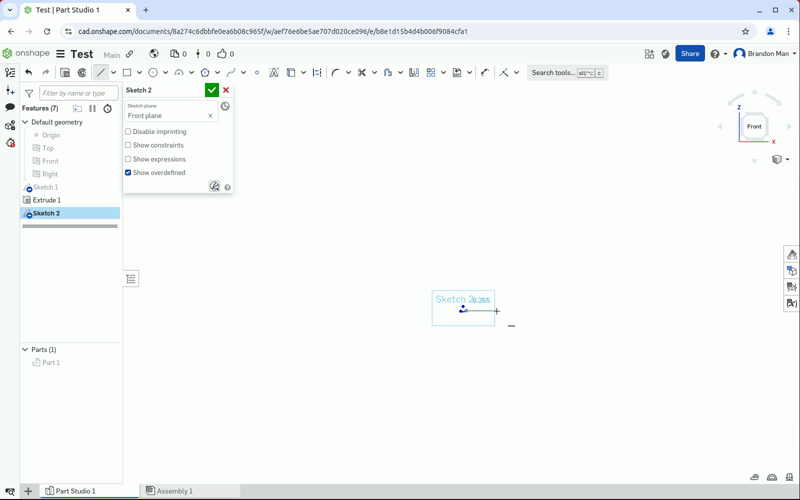
mouse_move(460, 311)
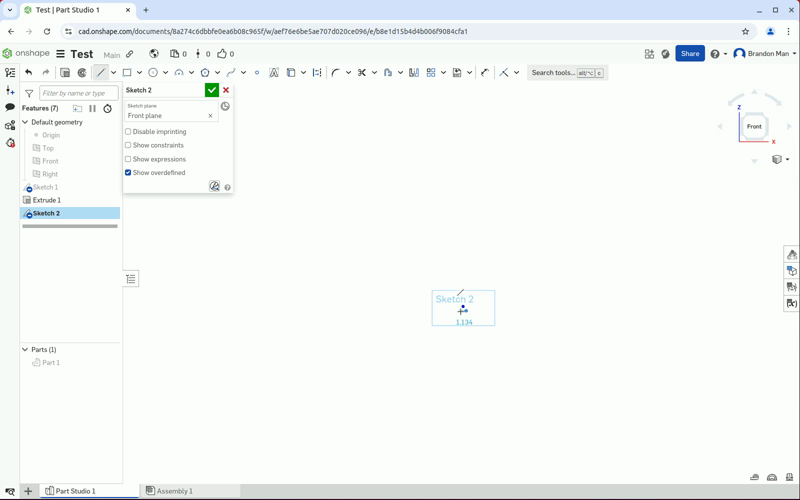
scroll(6)
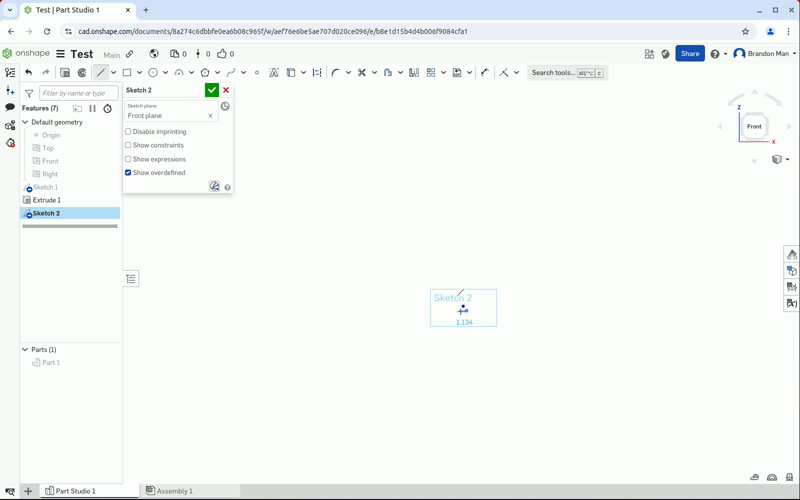
scroll(6)
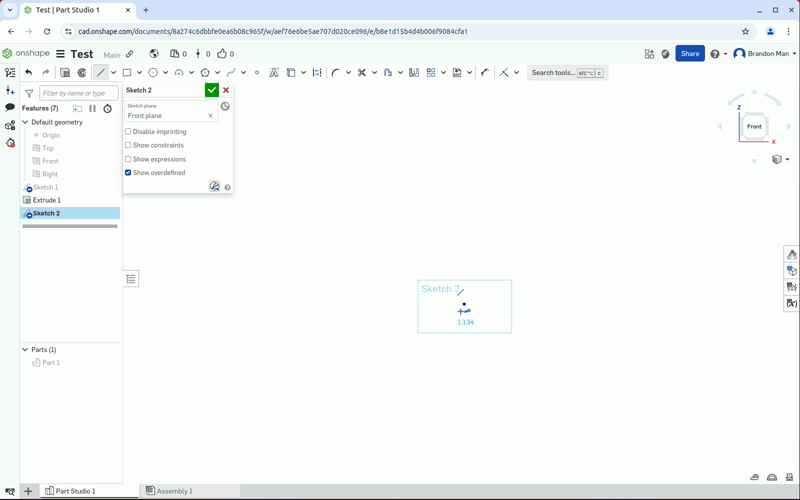
scroll(6)
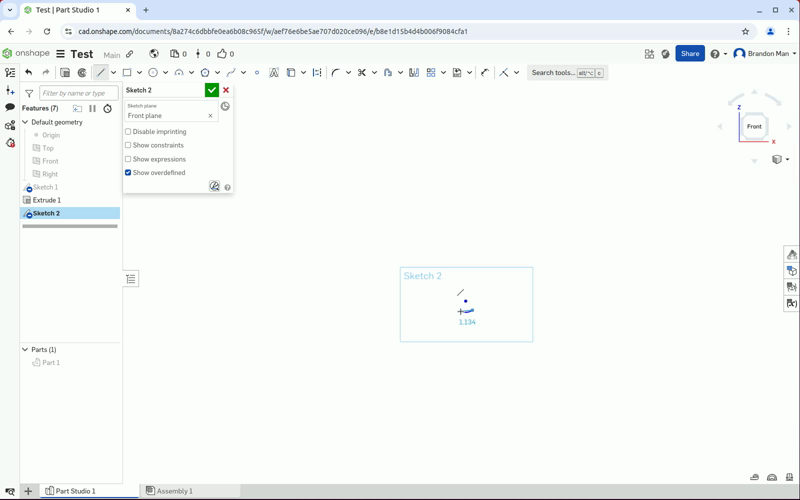
scroll(6)
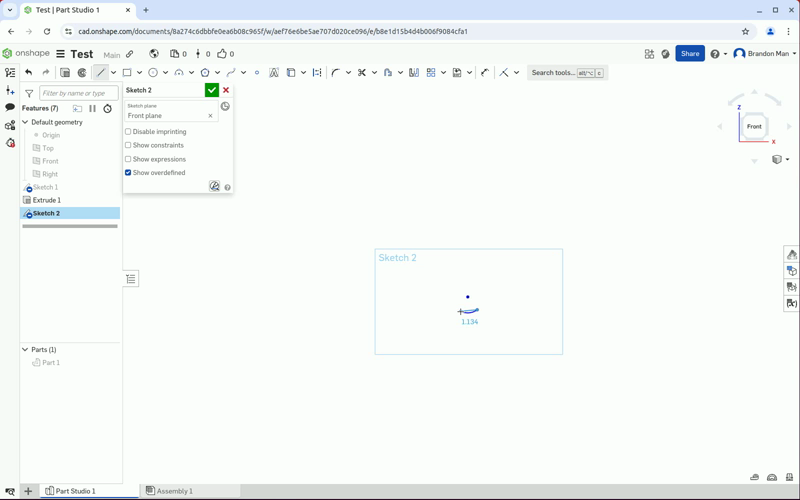
scroll(6)
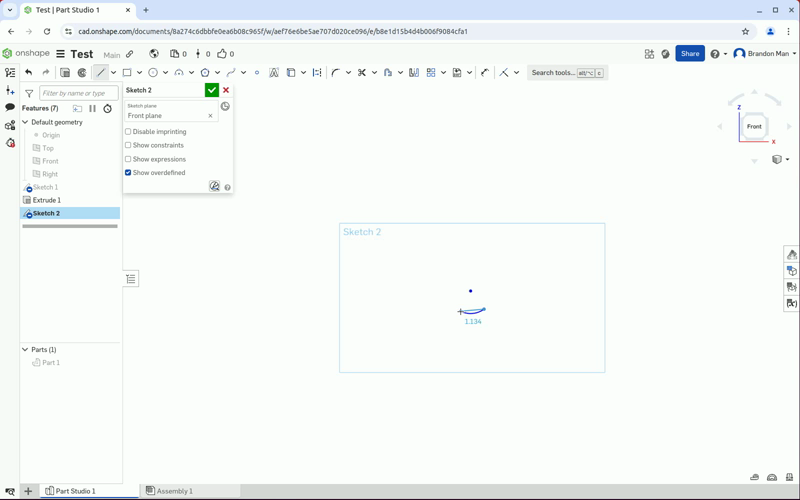
scroll(6)
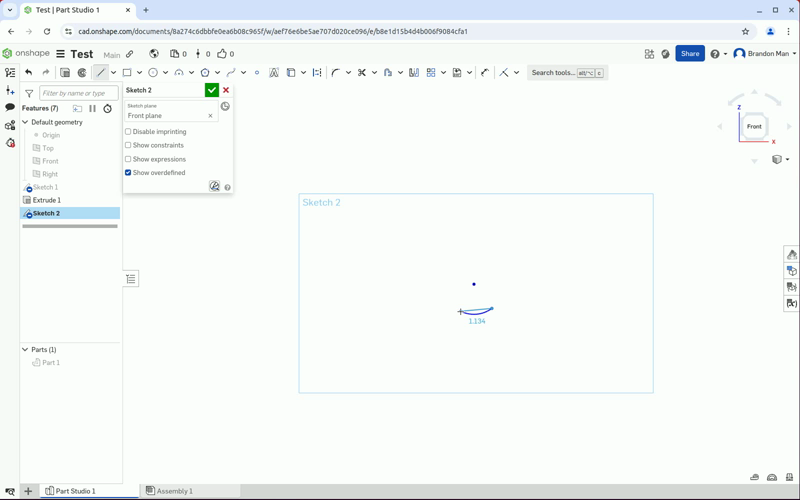
scroll(6)
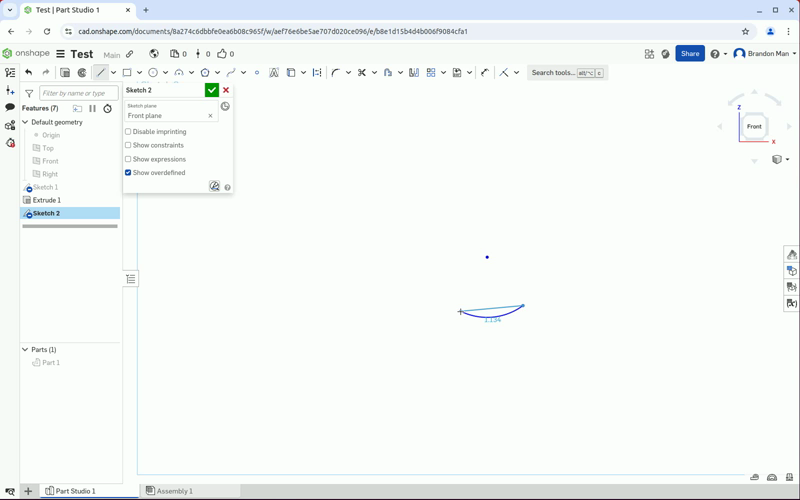
key_up(shift)
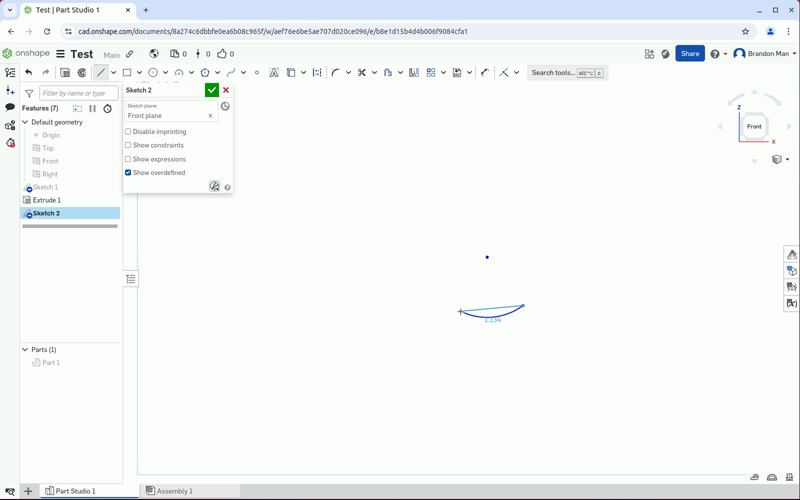
click(460, 311)
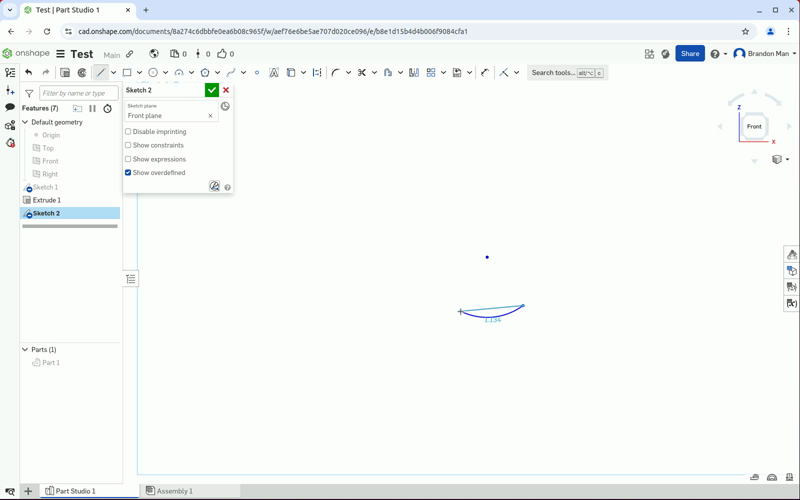
scroll(-6)
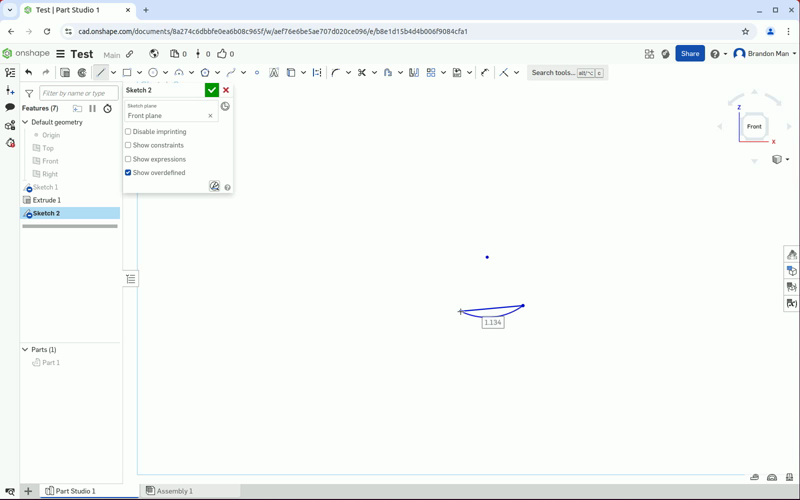
scroll(-6)
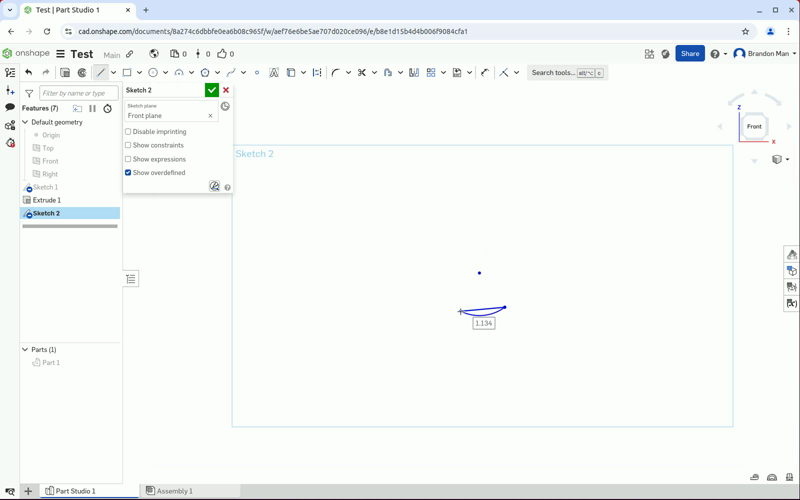
scroll(-6)
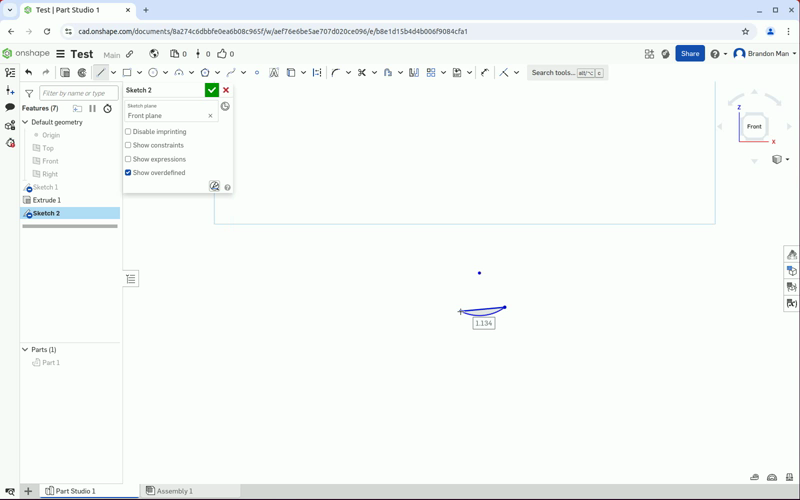
scroll(-6)
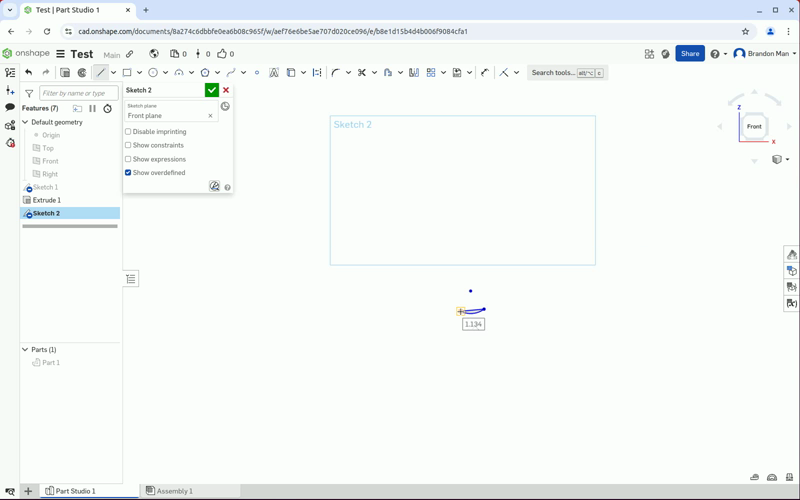
scroll(-6)
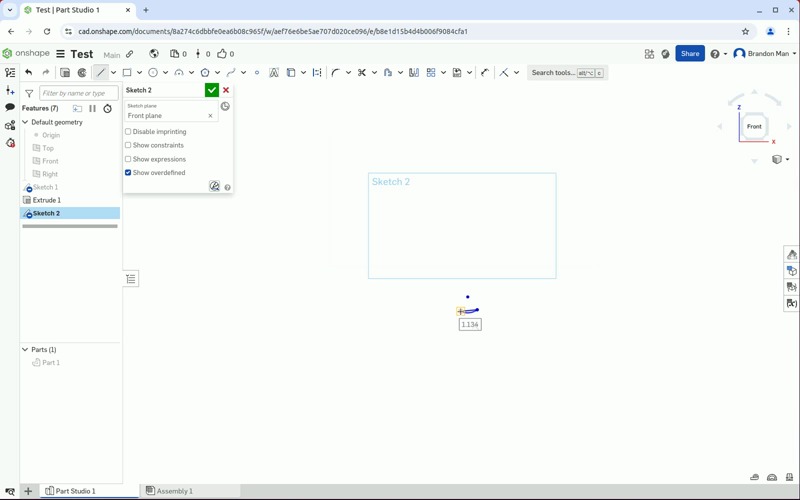
scroll(-6)
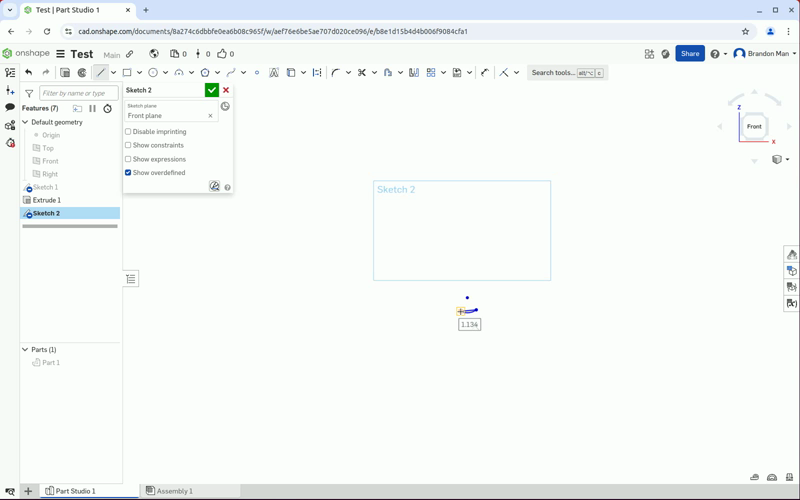
scroll(-6)
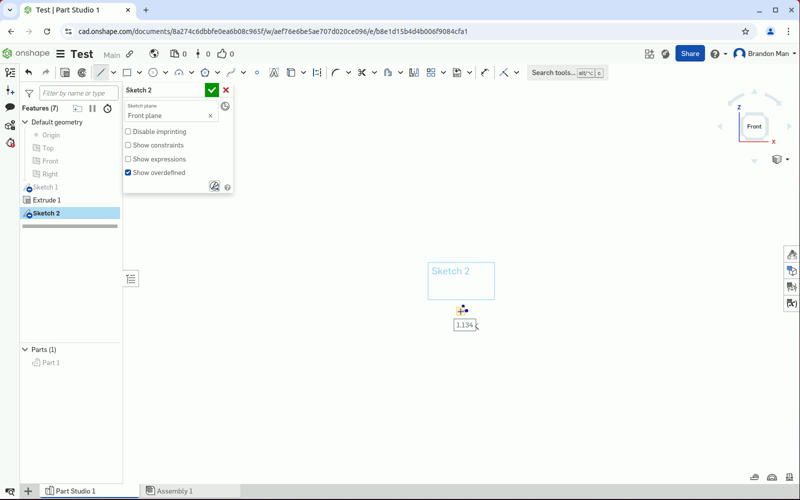
key(esc)
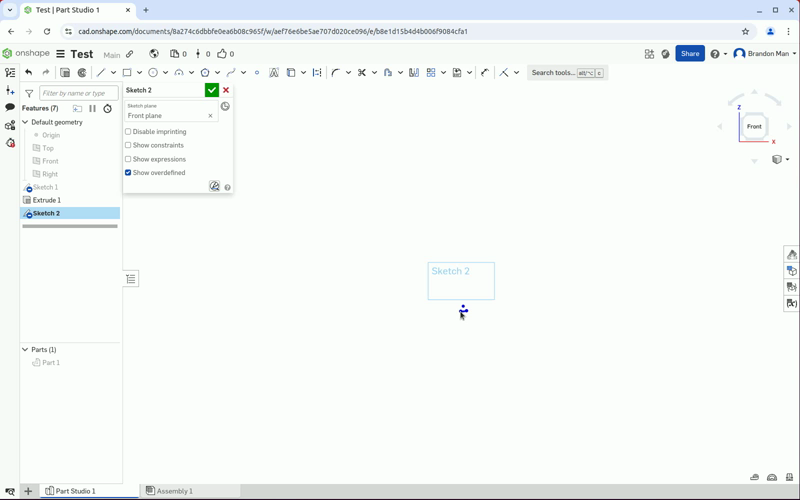
mouse_move(462, 311)
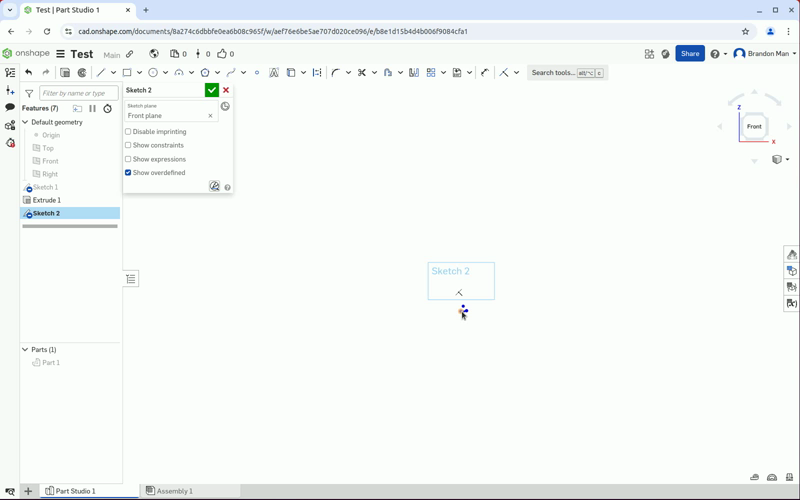
scroll(6)
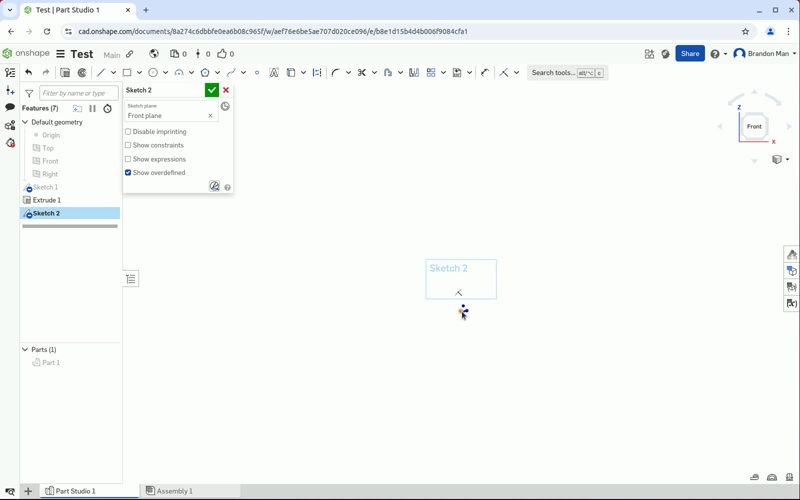
scroll(6)
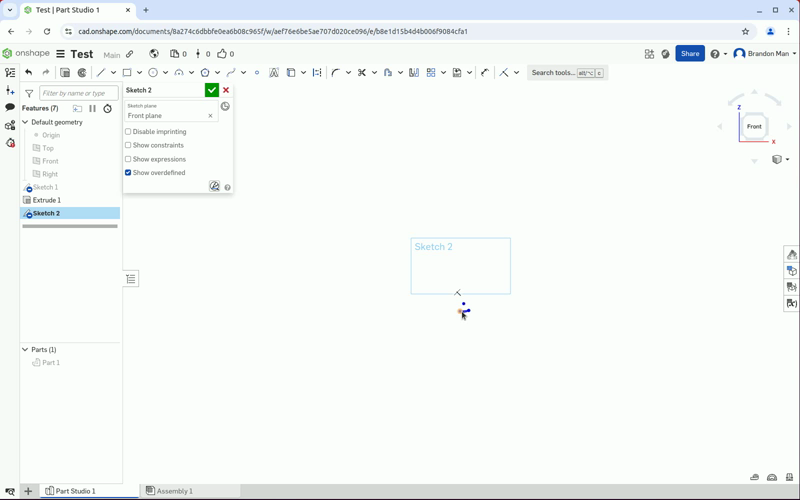
scroll(6)
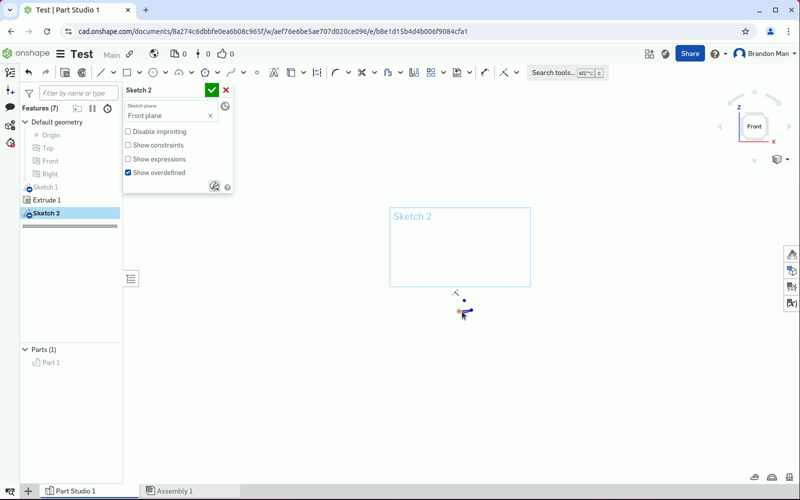
scroll(6)
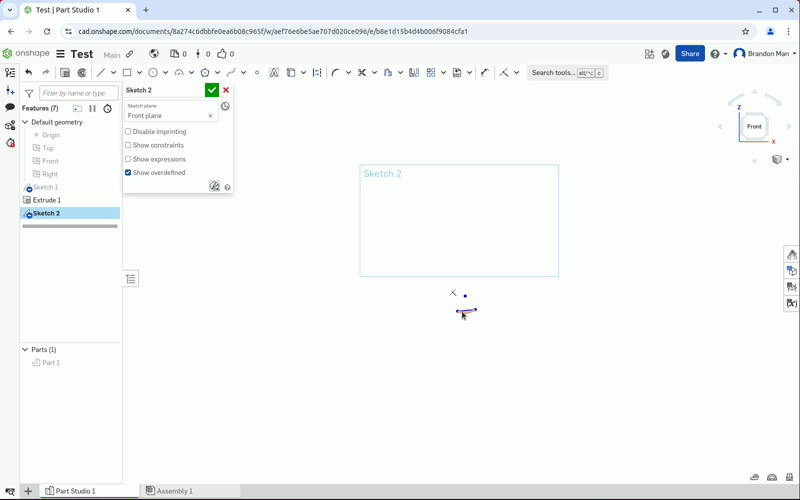
scroll(6)
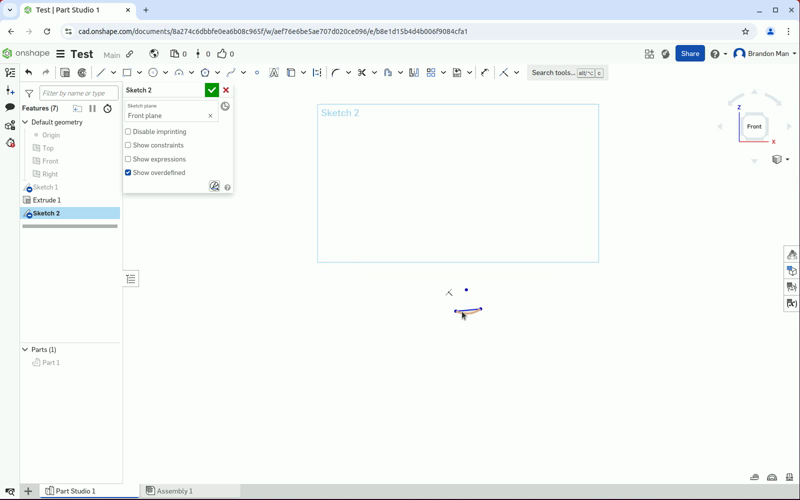
scroll(6)
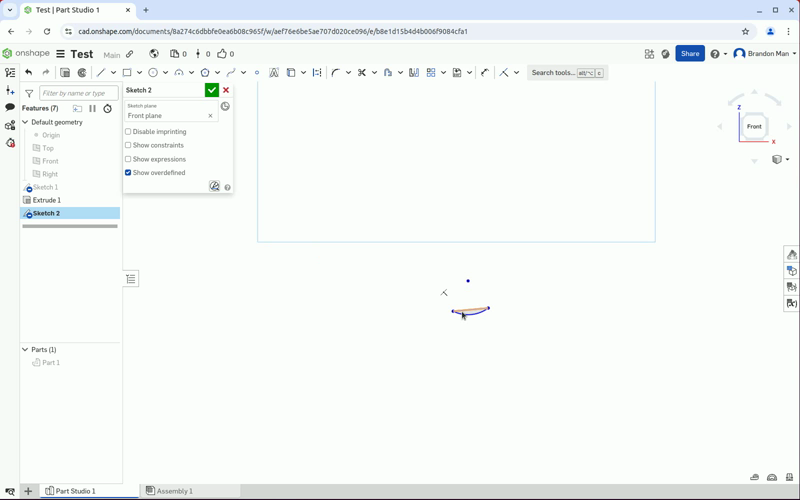
scroll(6)
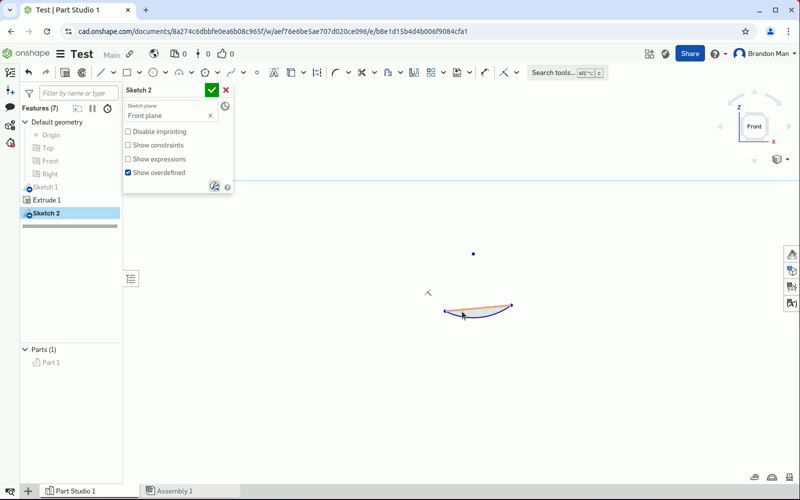
click(462, 311)
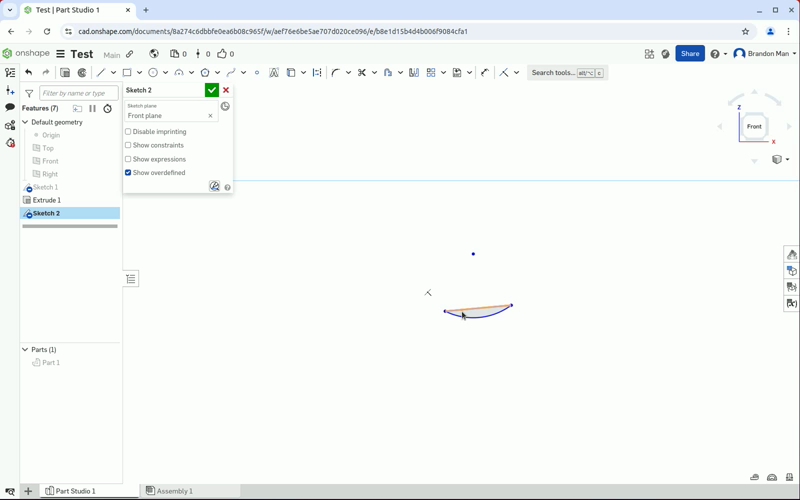
scroll(-6)
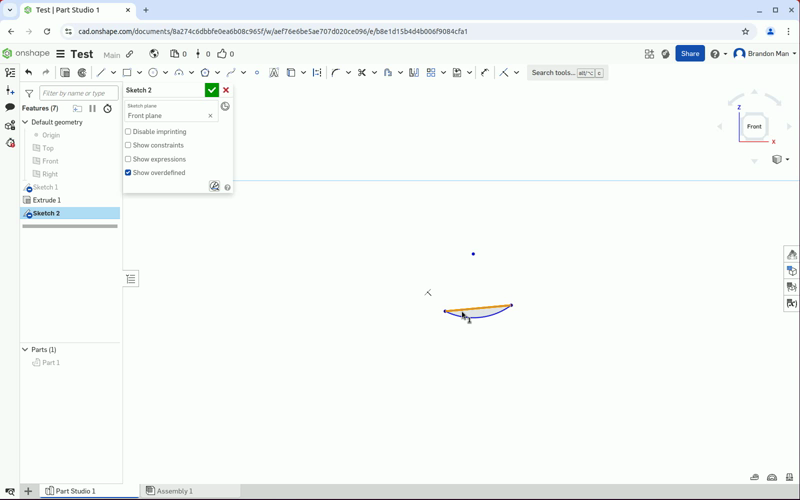
scroll(-6)
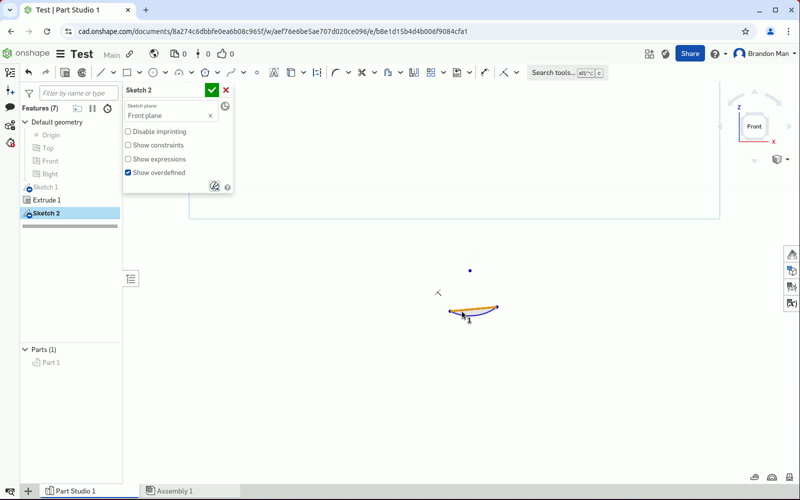
scroll(-6)
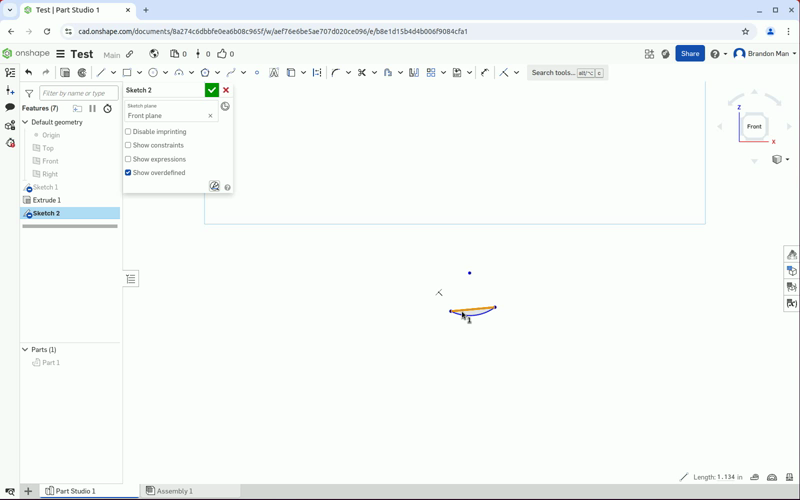
scroll(-6)
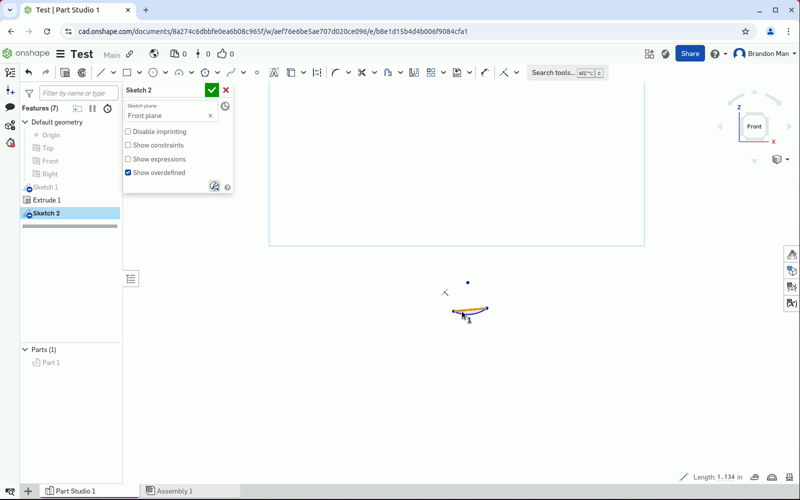
scroll(-6)
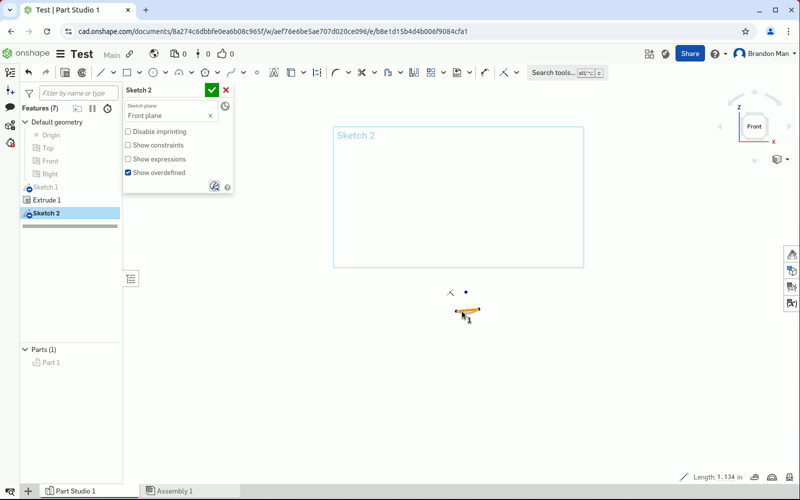
scroll(-6)
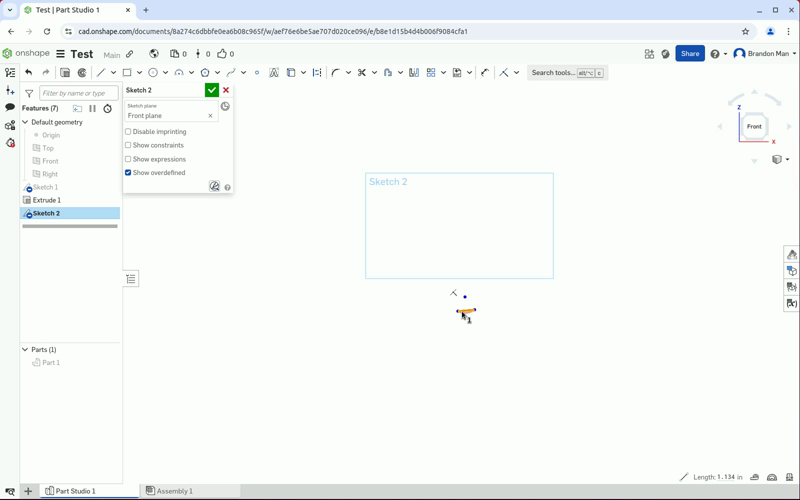
scroll(-6)
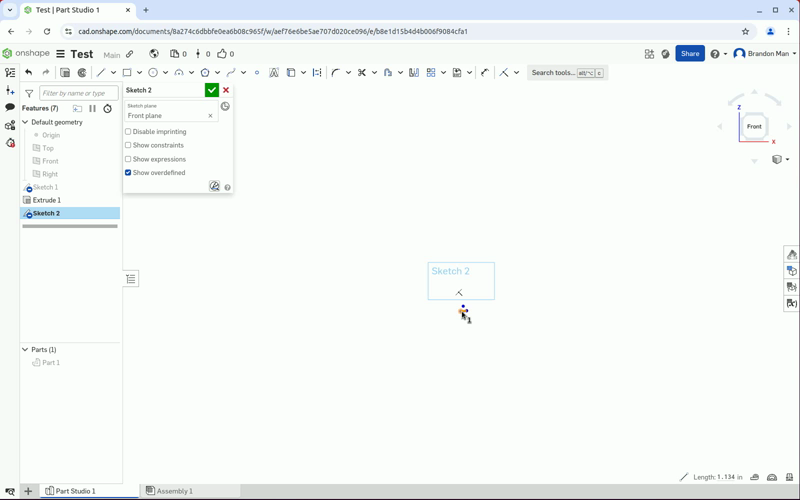
mouse_move(73, 352)
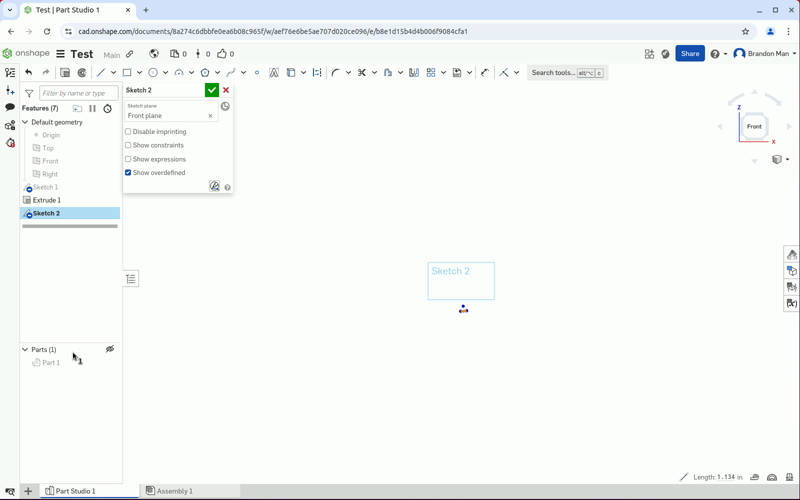
key(shift+y)
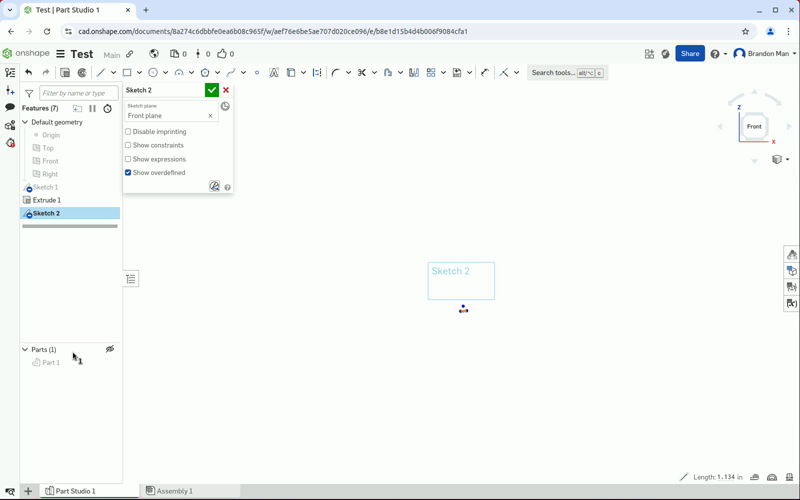
key(shift+e)
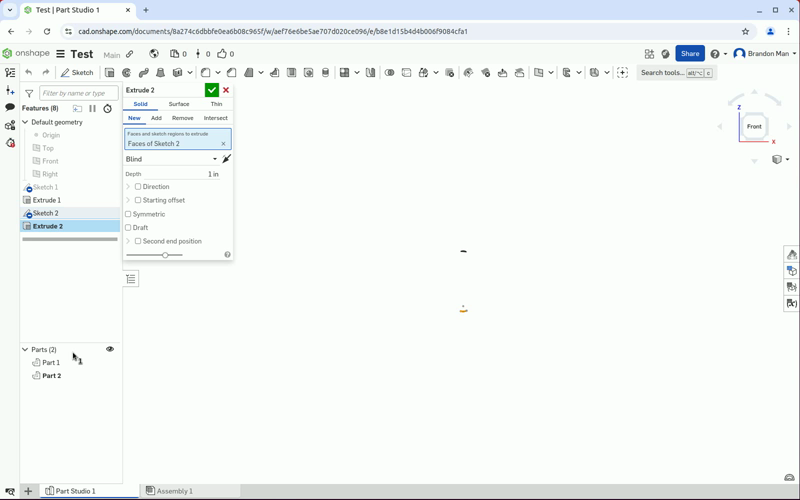
mouse_move(143, 106)
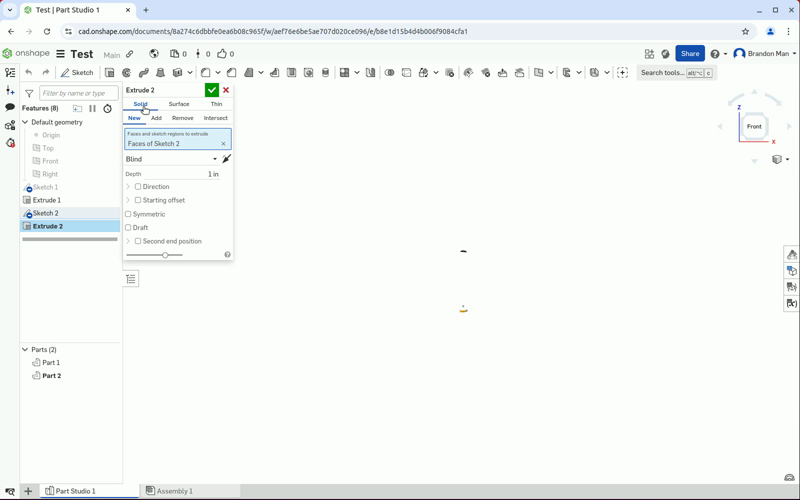
click(143, 106)
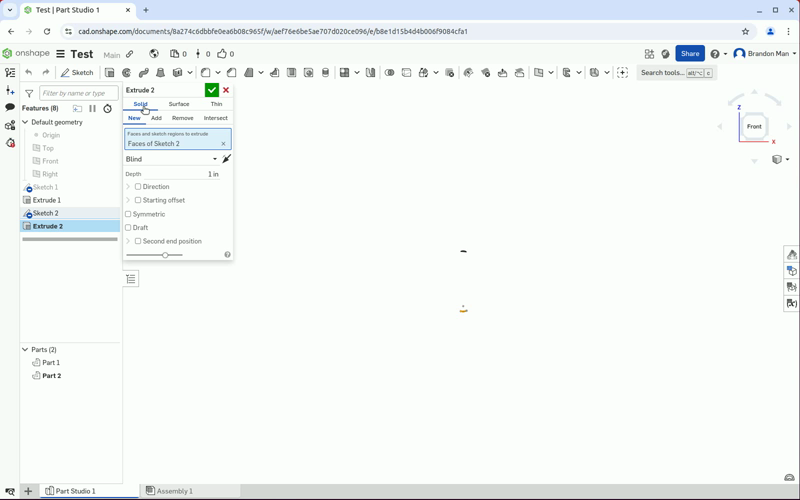
mouse_move(137, 120)
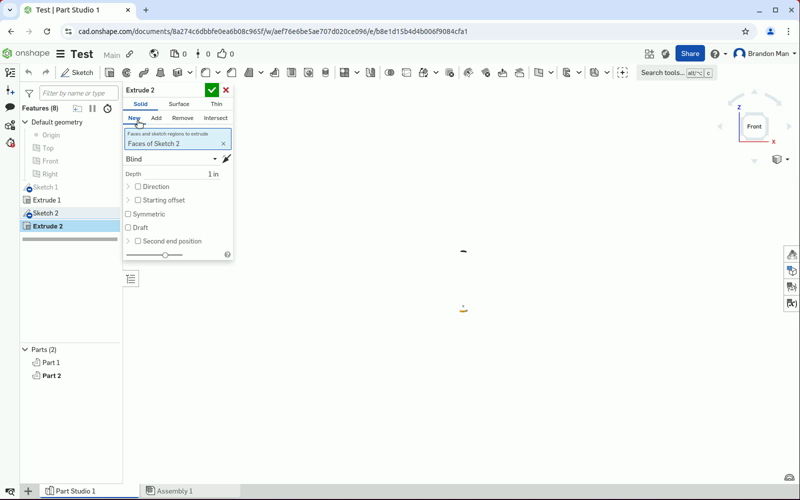
click(137, 120)
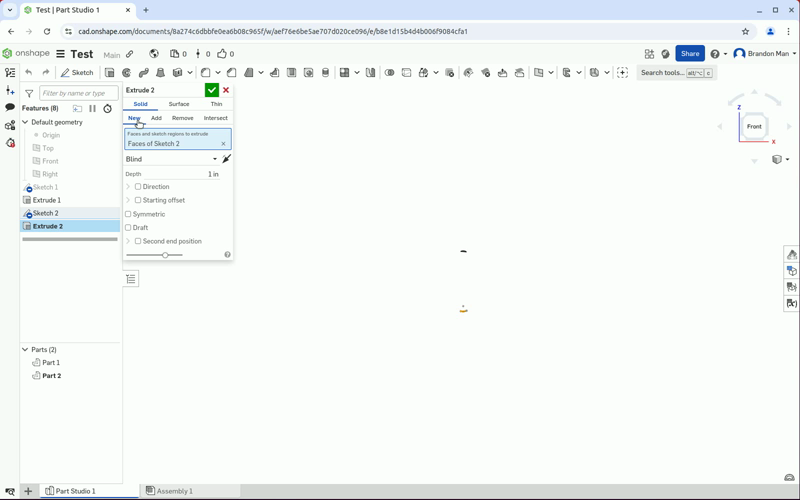
key(tab, 4)
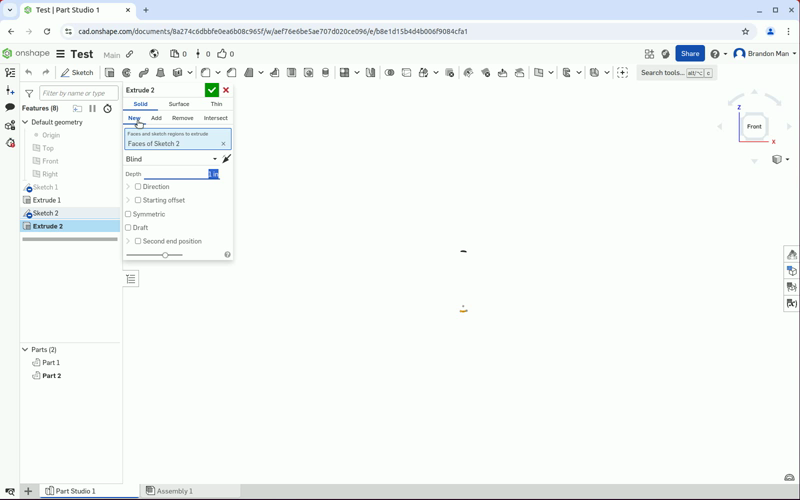
text(3.851)
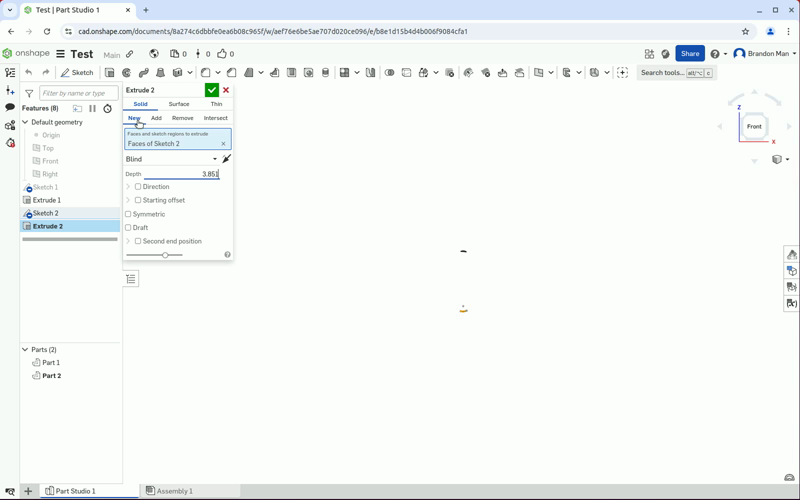
key(enter)
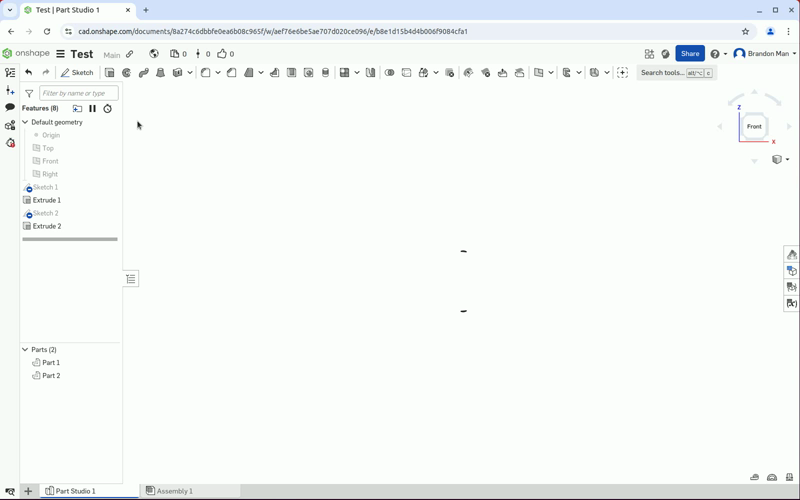
key(shift+h)
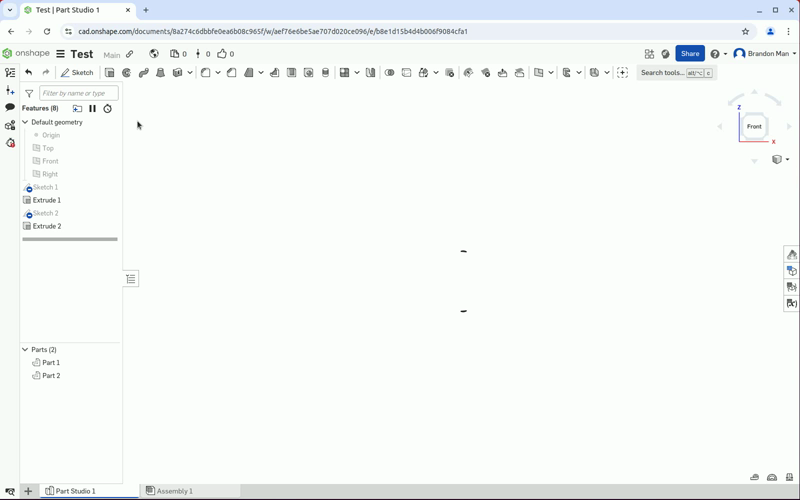
key(shift+h)
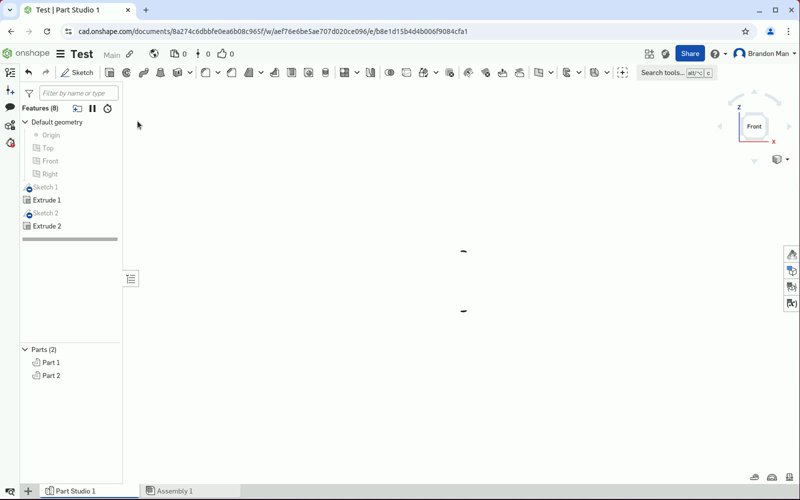
mouse_move(73, 189)
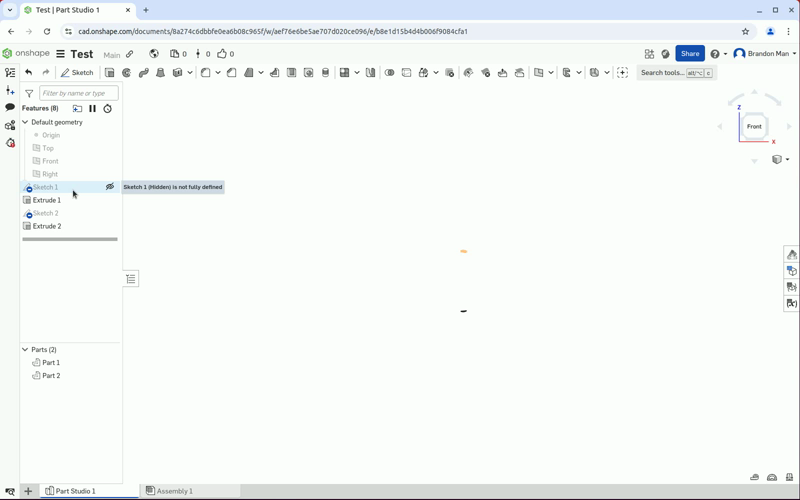
click(73, 189)
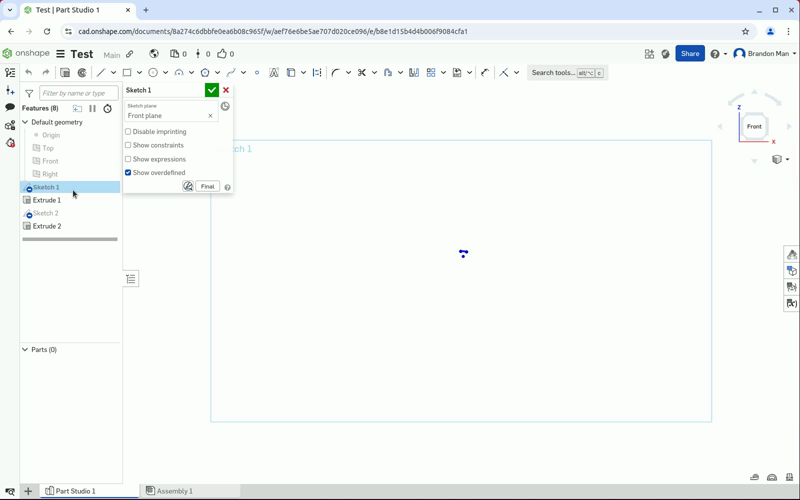
mouse_move(229, 92)
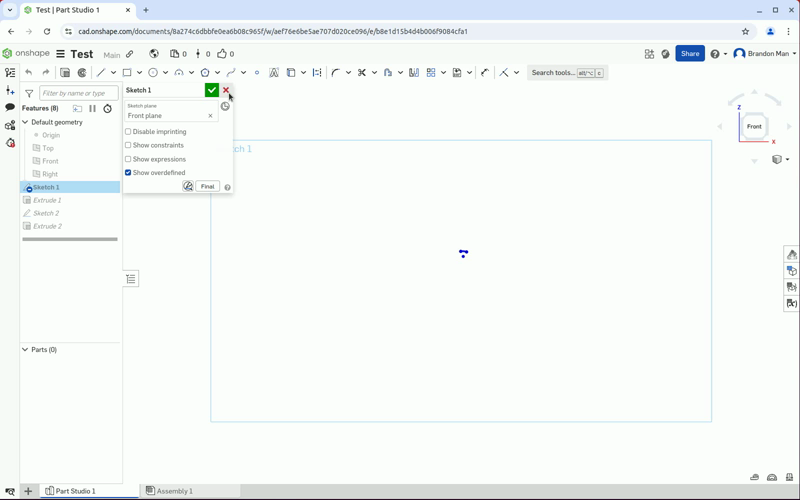
click(229, 92)
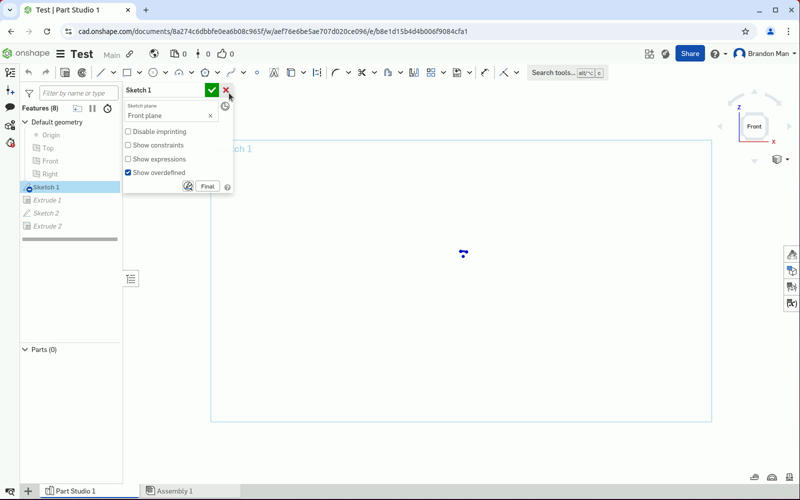
key(shift+s)
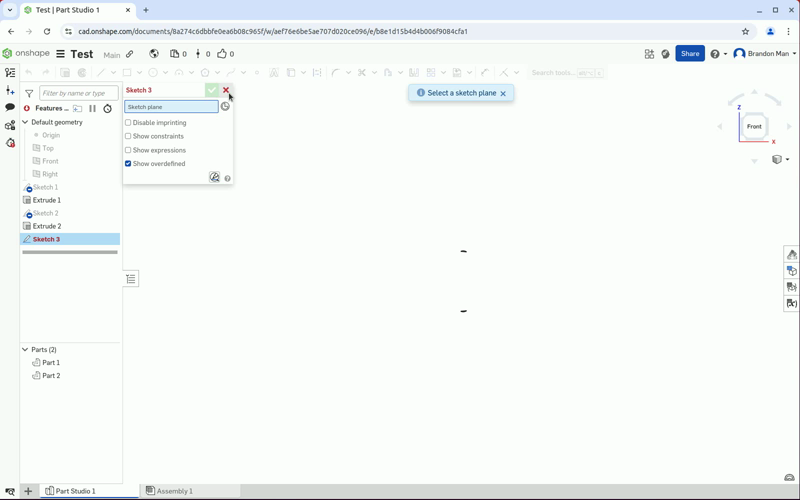
mouse_move(73, 163)
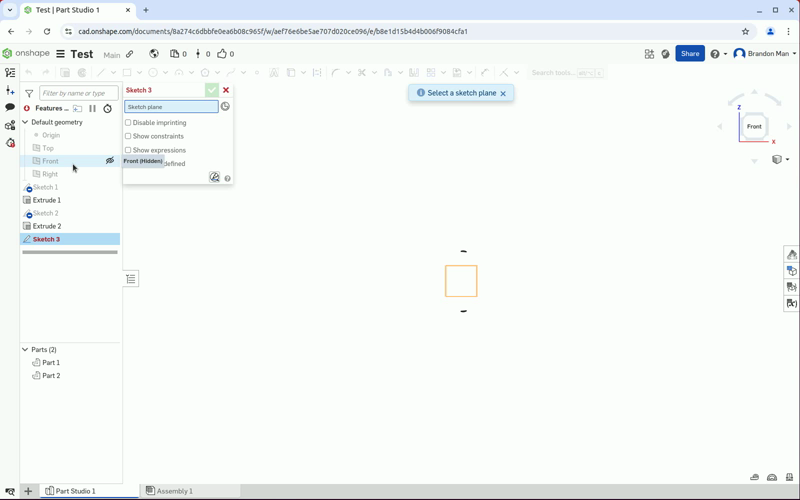
click(73, 163)
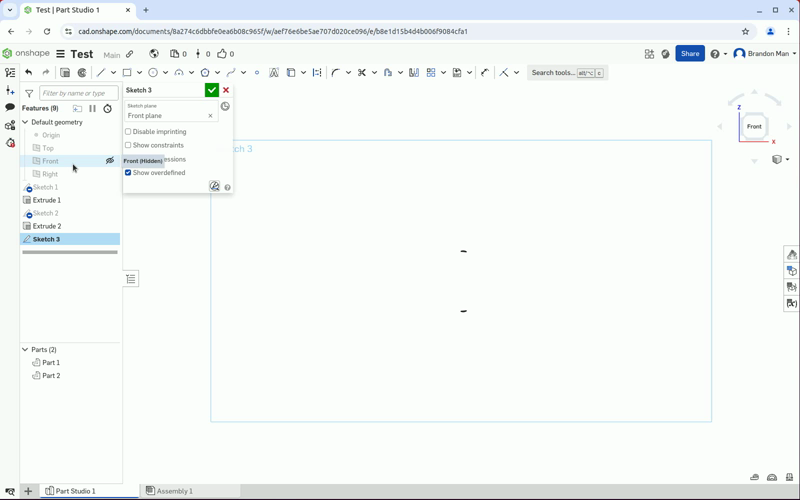
mouse_move(73, 352)
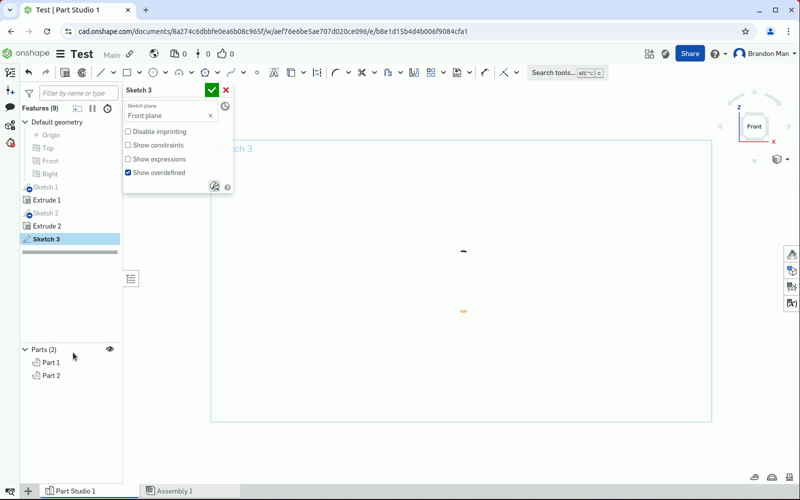
key(y)
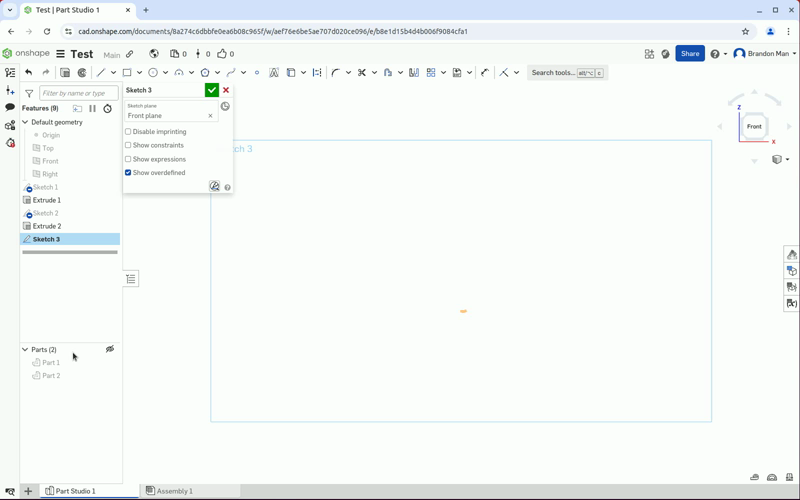
key(l)
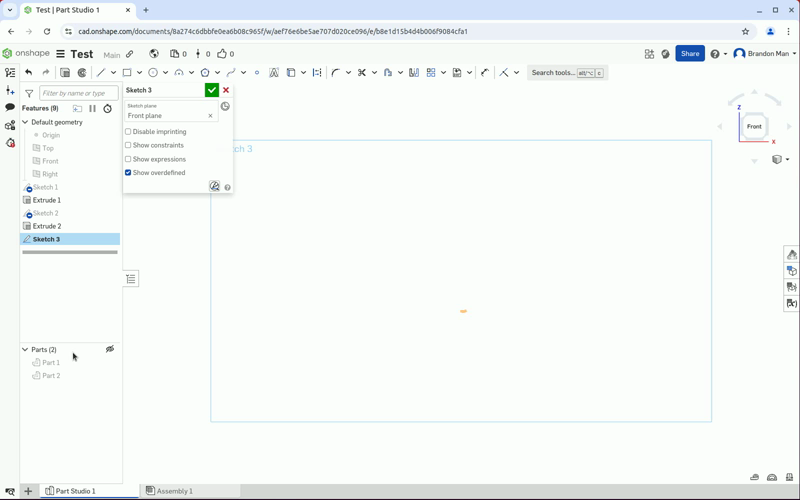
key_down(shift)
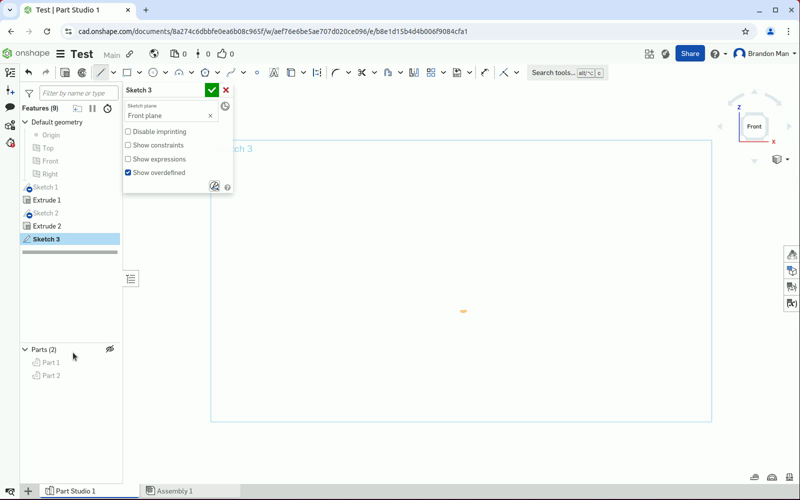
mouse_move(465, 311)
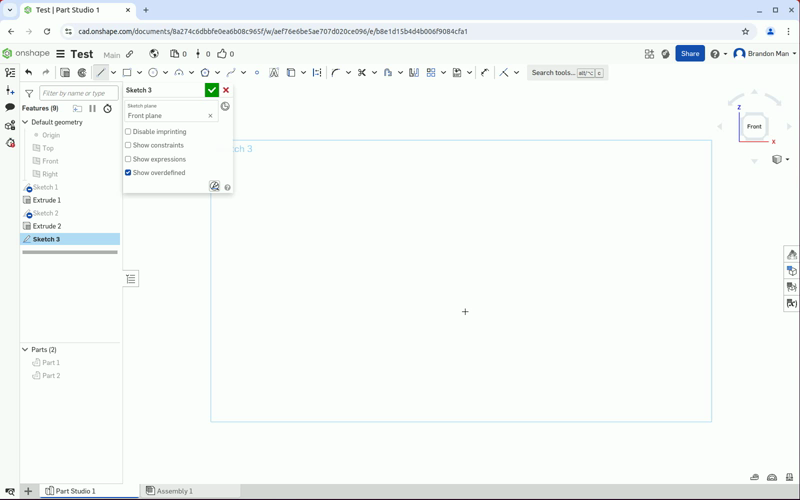
click(465, 311)
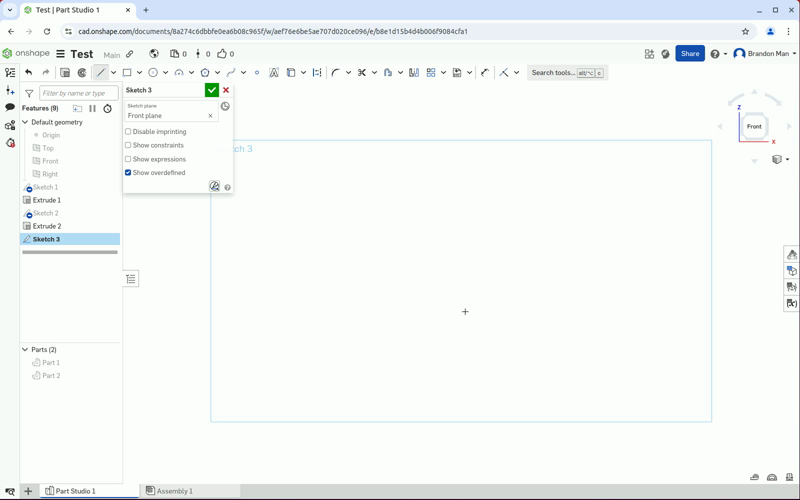
key_up(shift)
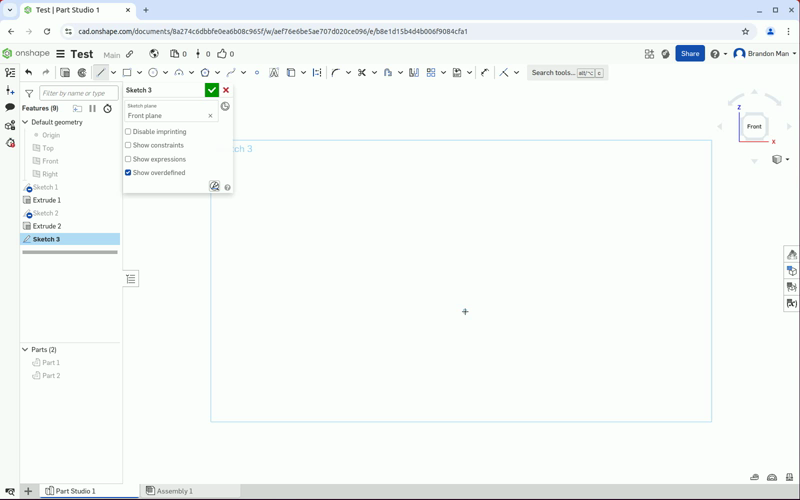
key_down(shift)
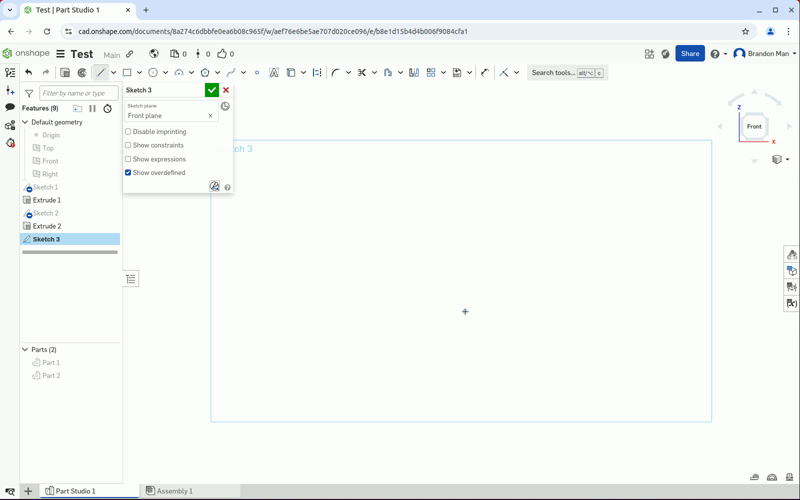
mouse_move(554, 303)
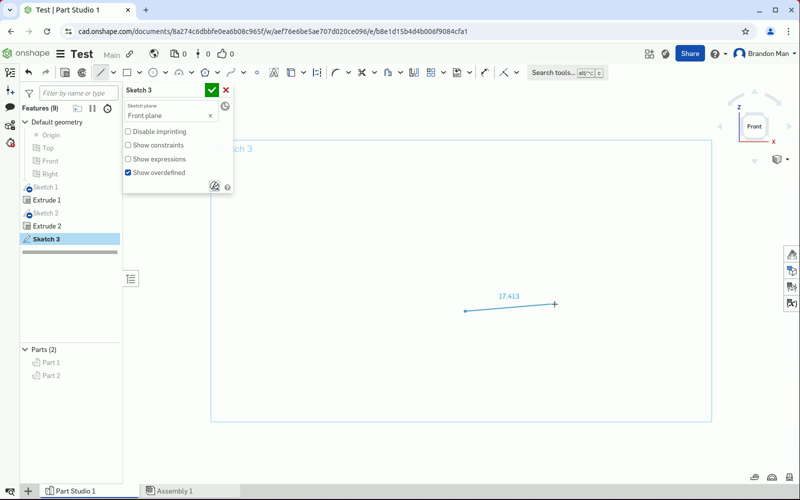
click(554, 303)
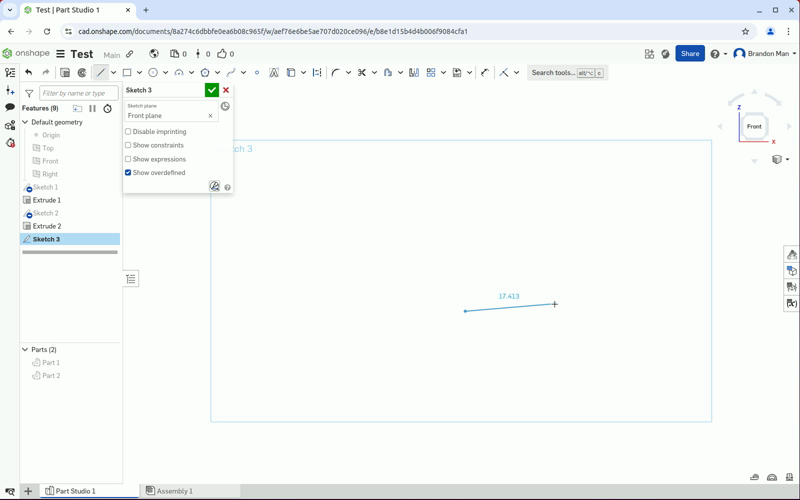
key_up(shift)
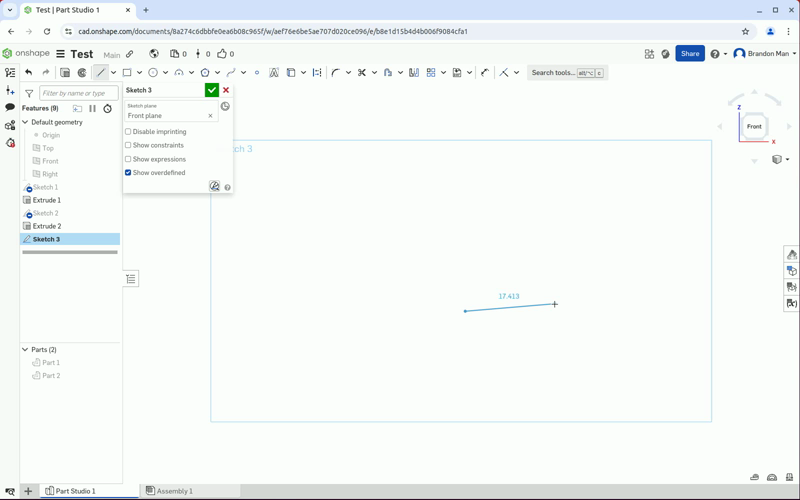
key(esc)
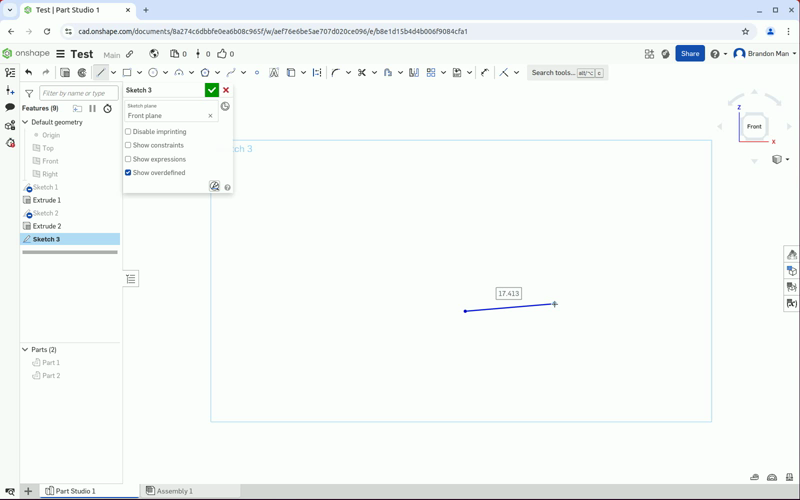
key(a)
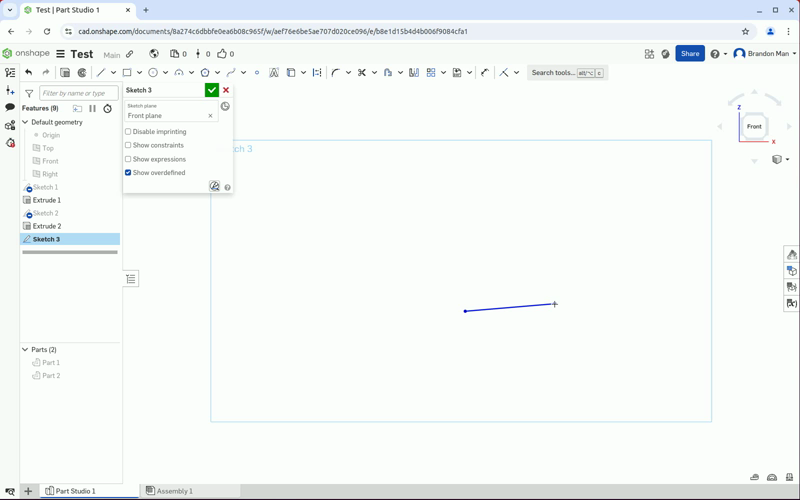
mouse_move(554, 303)
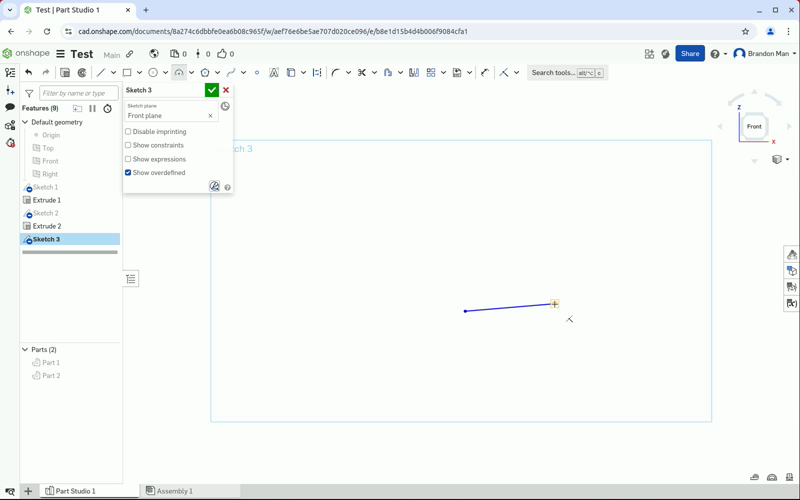
click(554, 303)
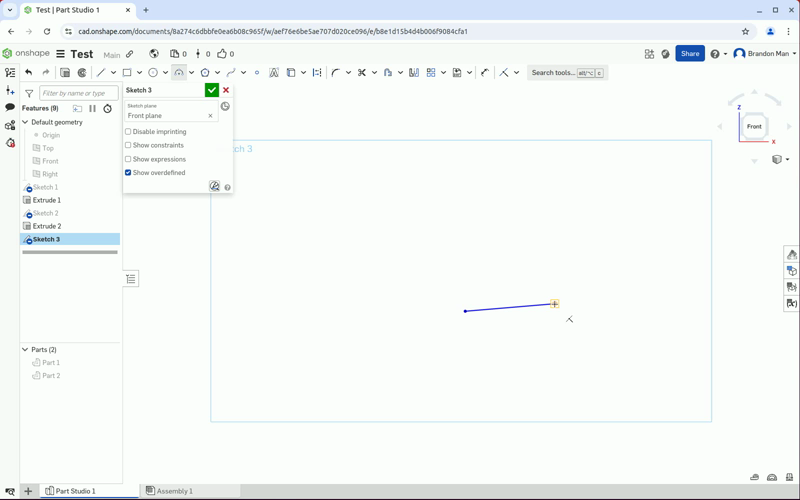
key_down(shift)
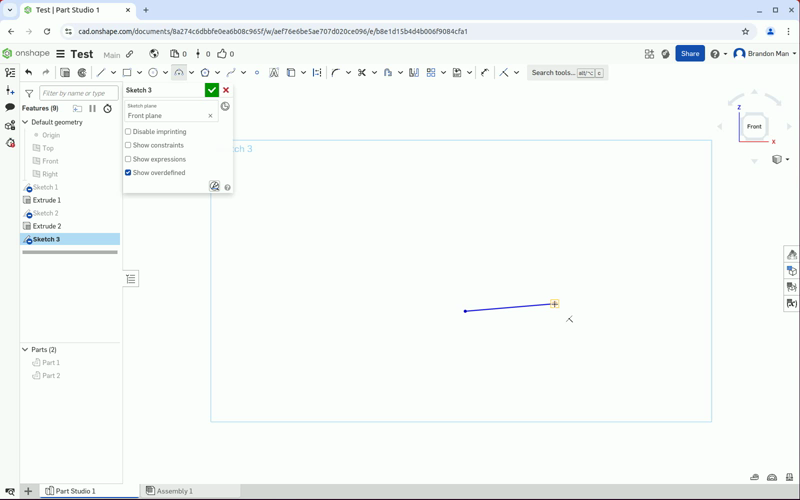
mouse_move(554, 263)
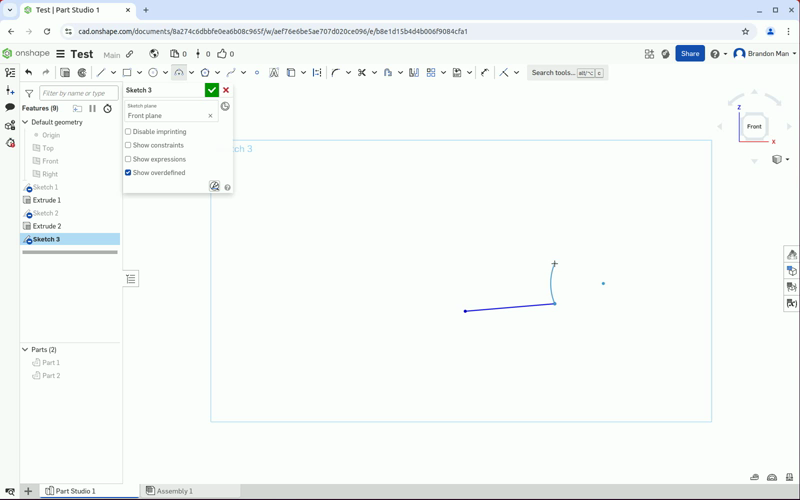
click(554, 263)
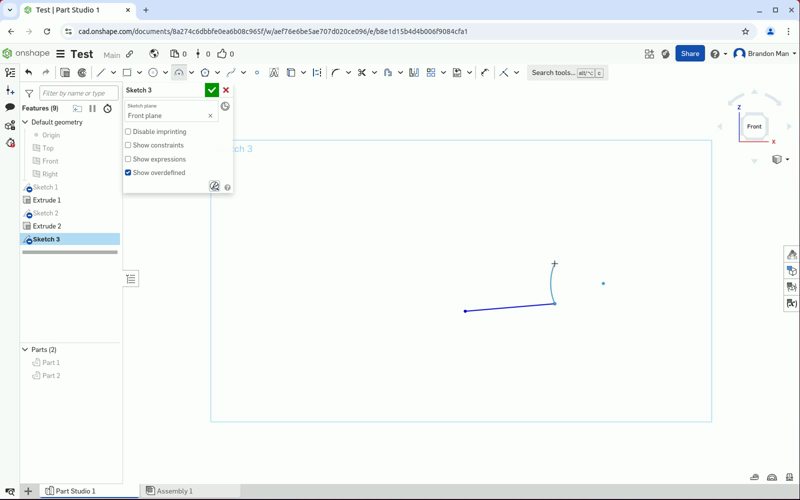
mouse_move(532, 283)
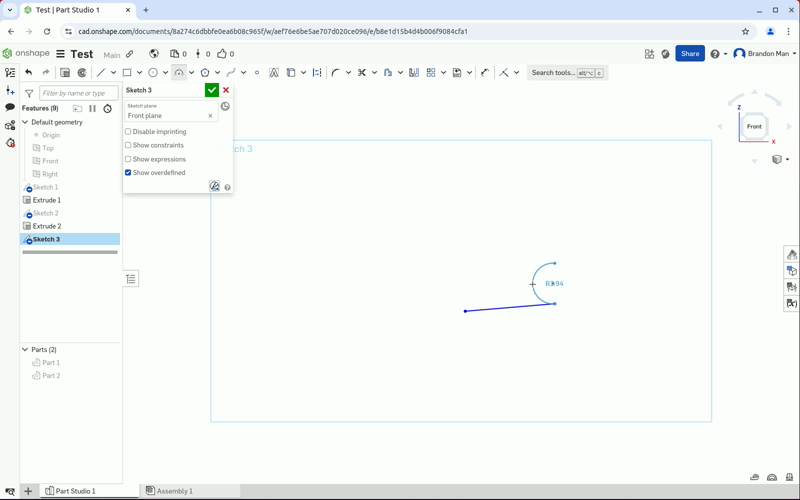
click(532, 283)
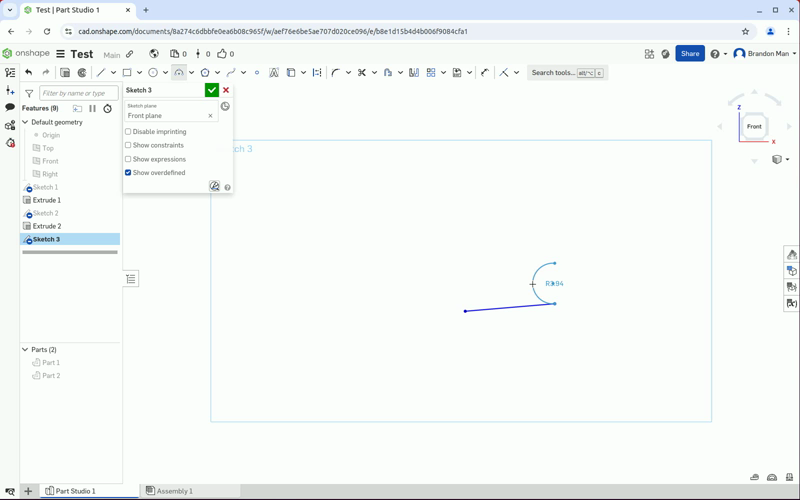
key_up(shift)
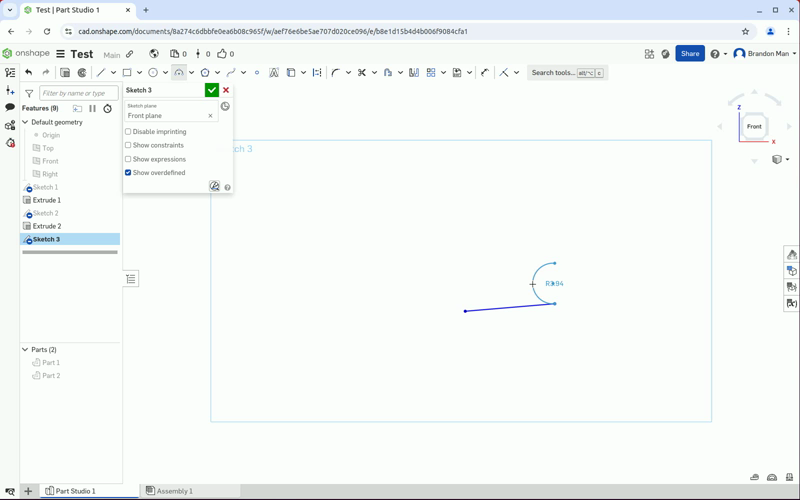
key(esc)
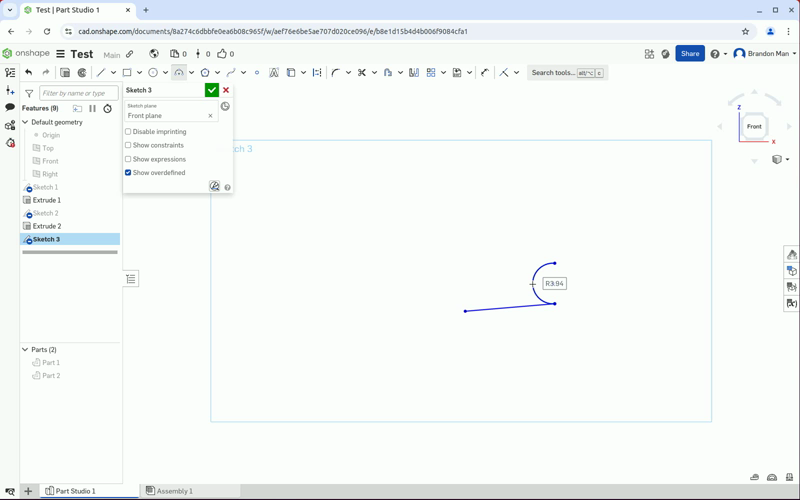
key(l)
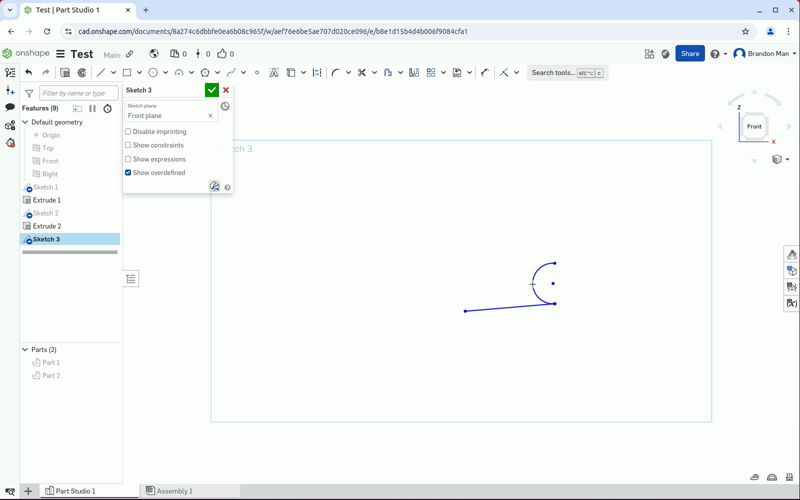
mouse_move(554, 263)
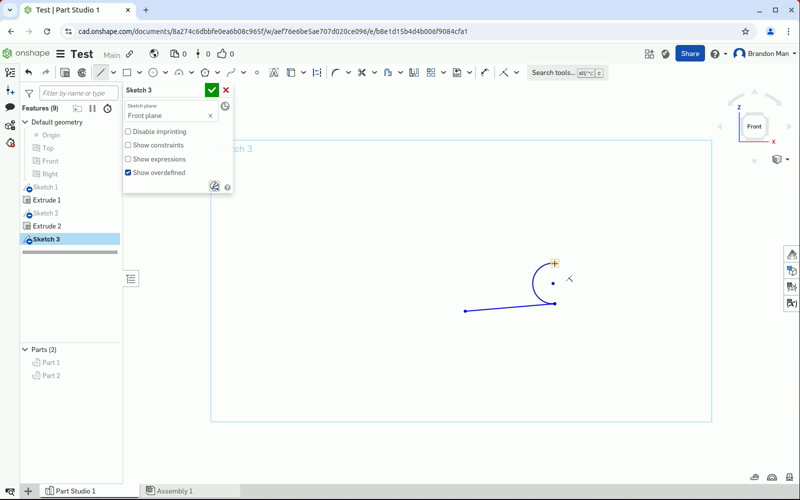
click(554, 263)
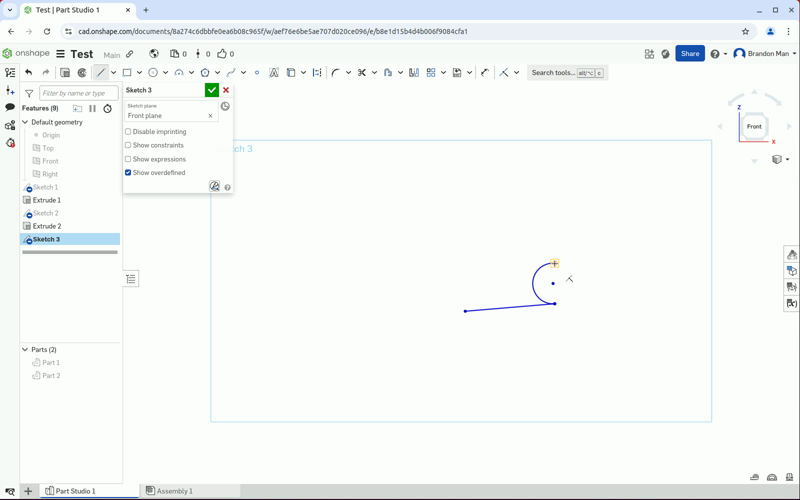
key_down(shift)
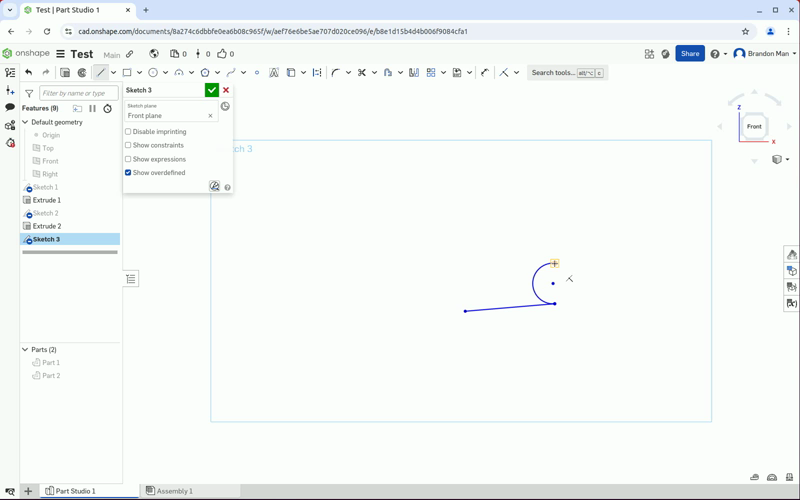
mouse_move(465, 255)
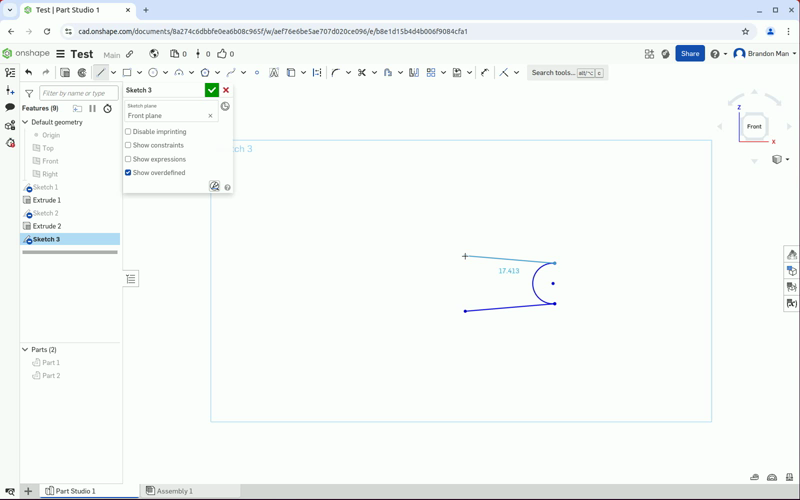
click(465, 255)
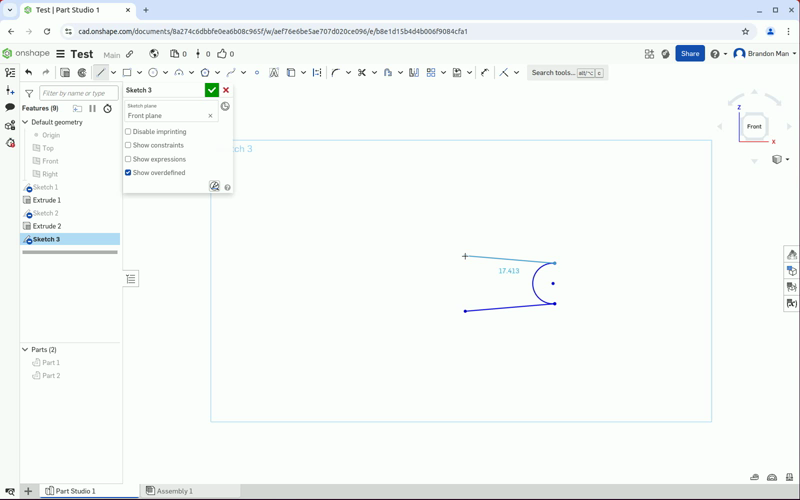
key_up(shift)
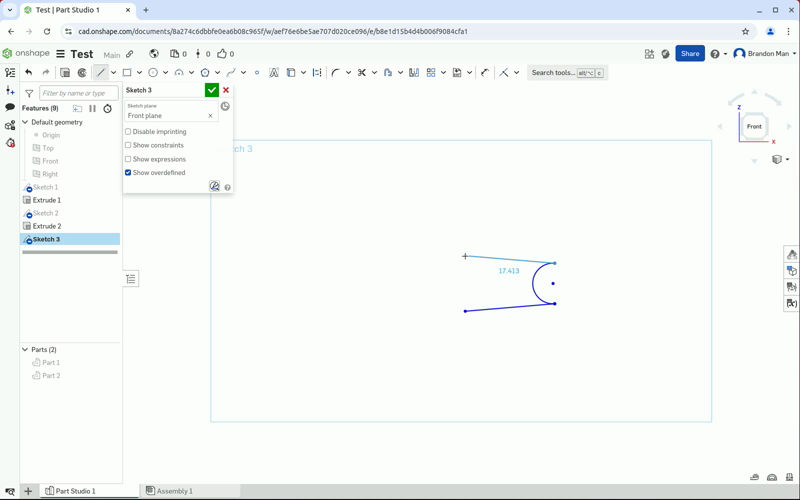
key(esc)
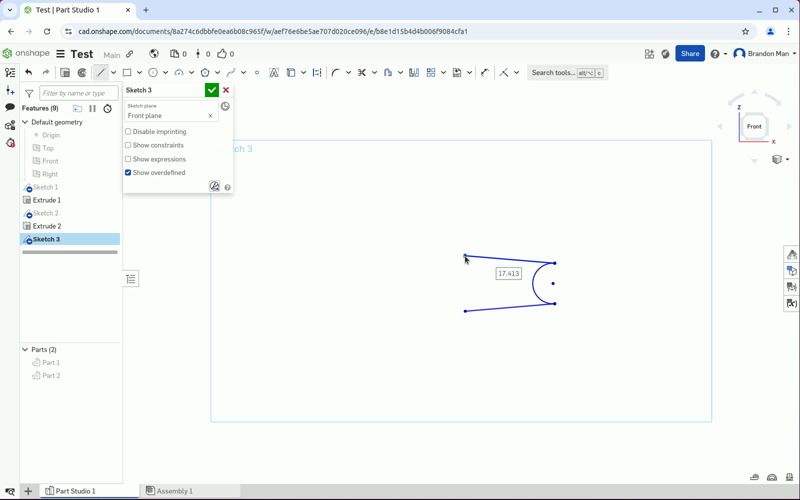
key(a)
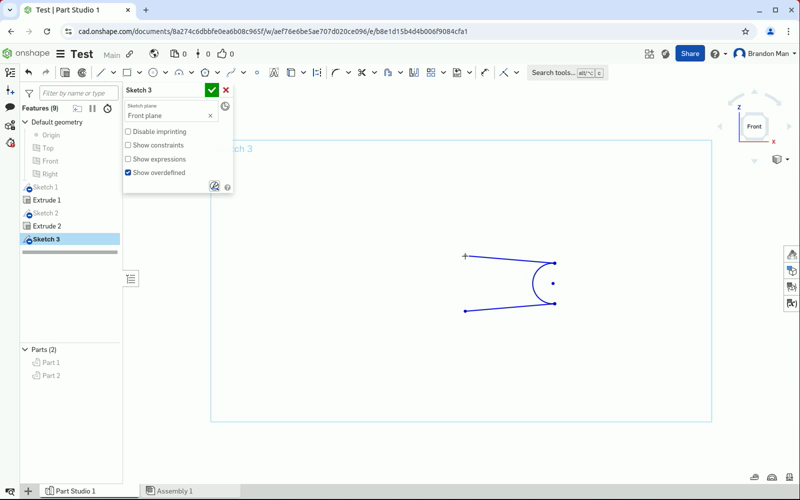
mouse_move(465, 255)
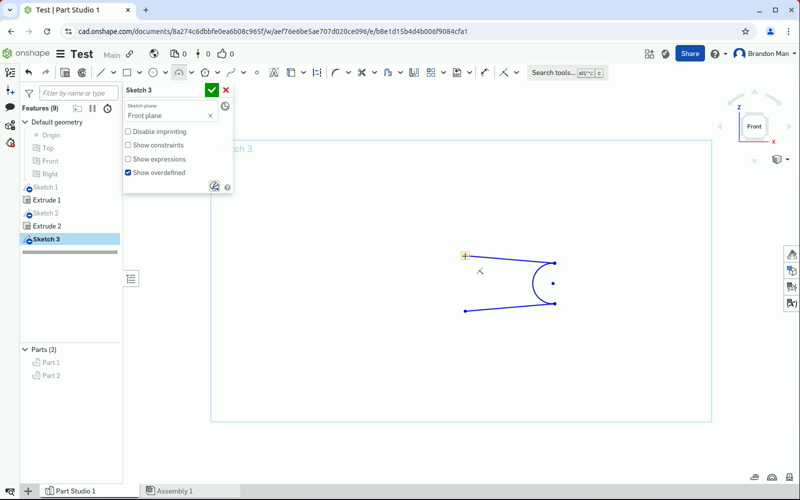
click(465, 255)
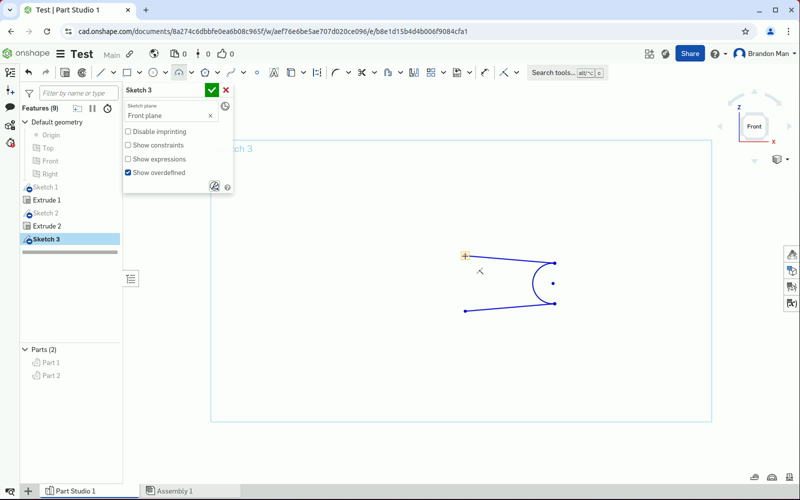
mouse_move(465, 311)
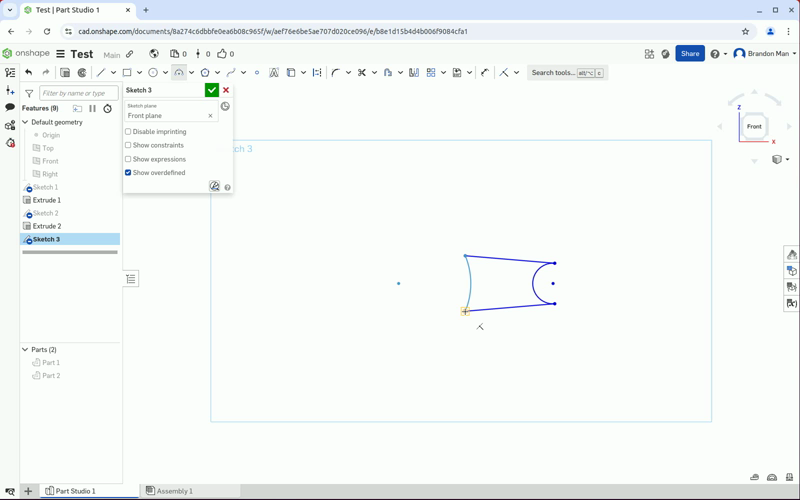
click(465, 311)
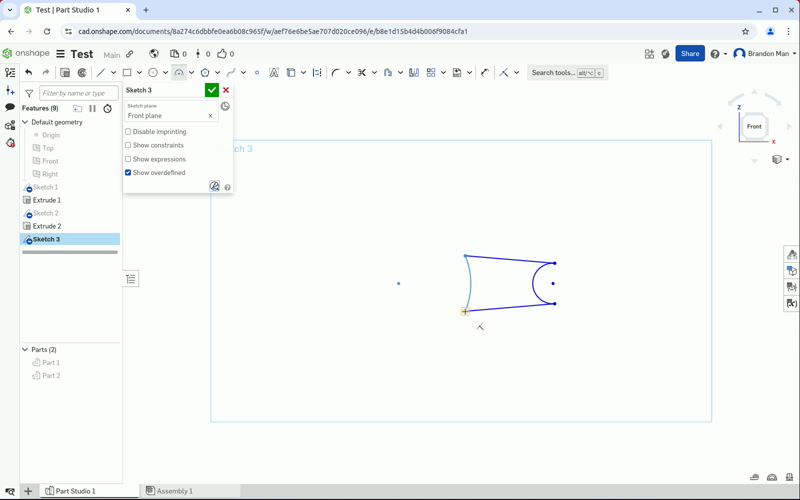
key_down(shift)
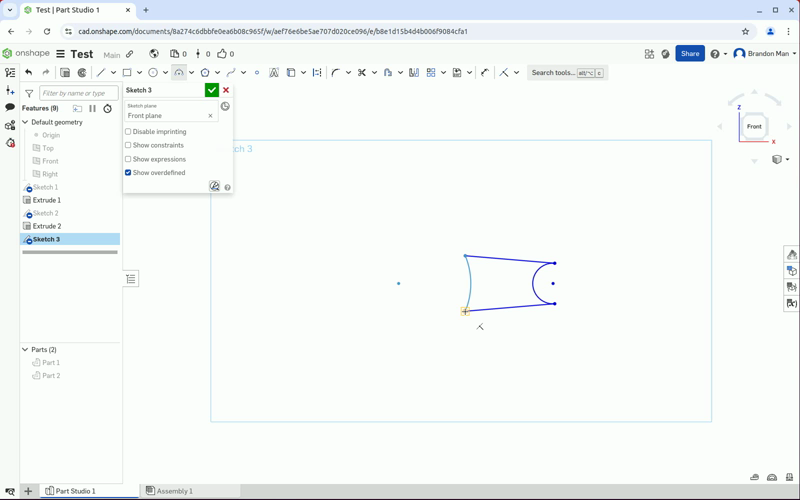
mouse_move(488, 283)
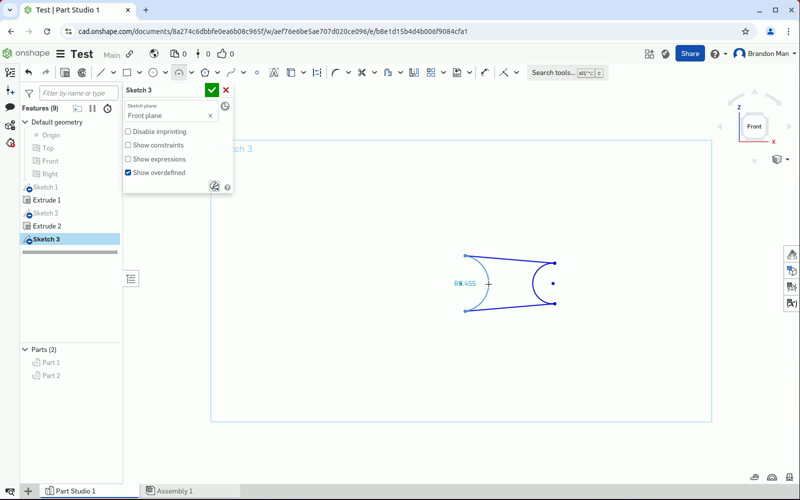
click(488, 283)
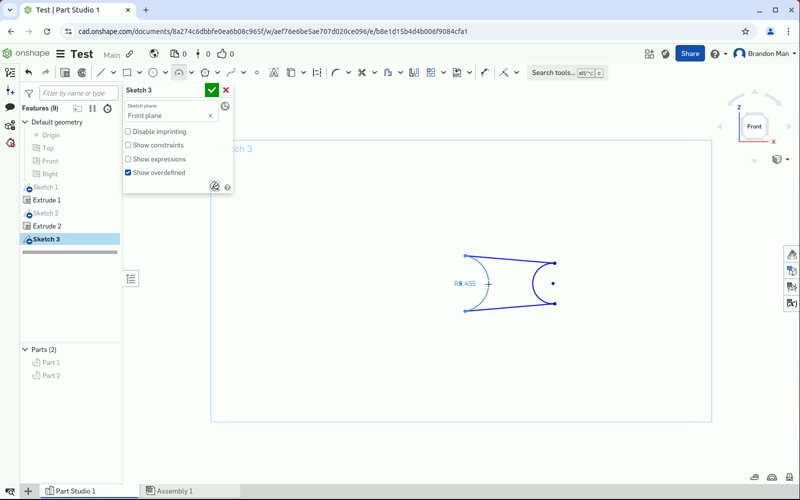
key_up(shift)
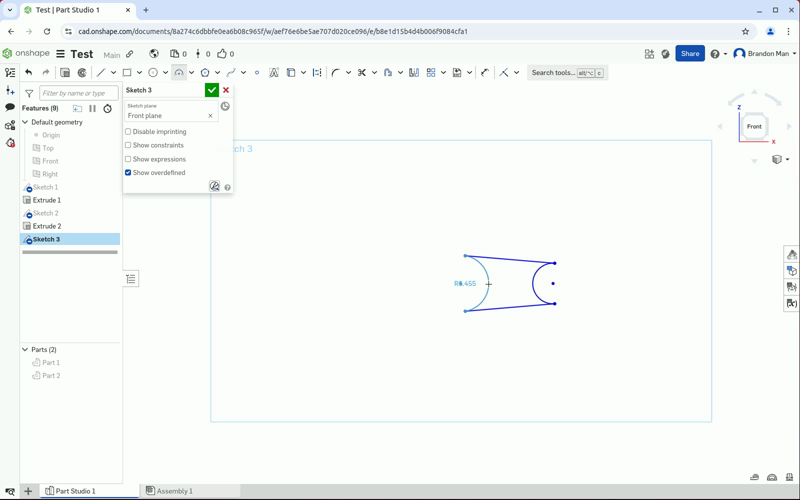
key(esc)
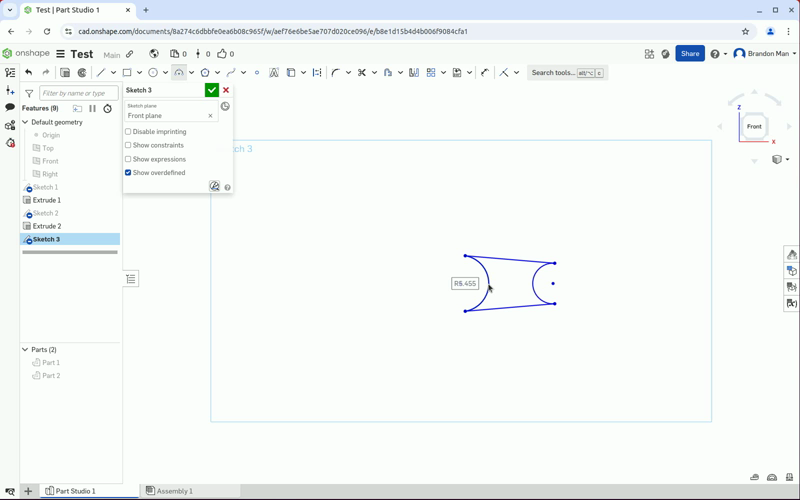
mouse_move(488, 269)
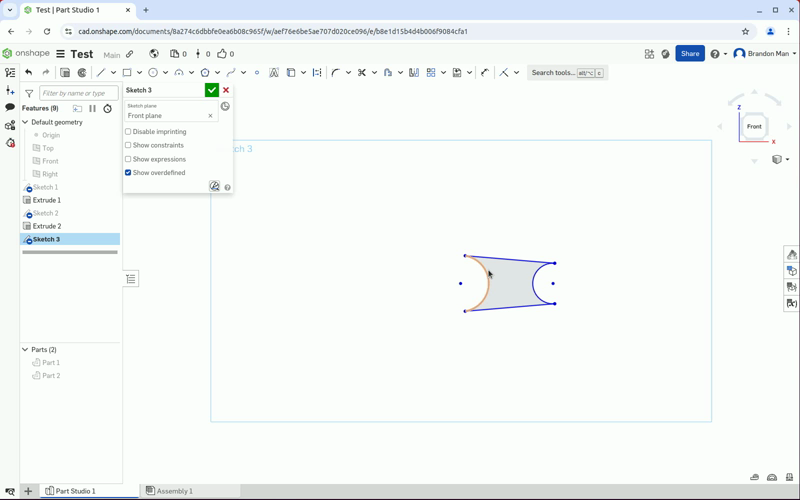
click(488, 269)
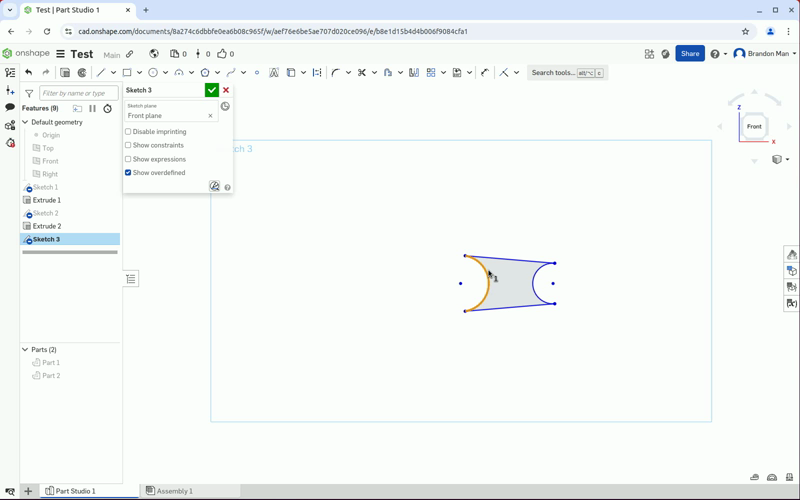
mouse_move(73, 352)
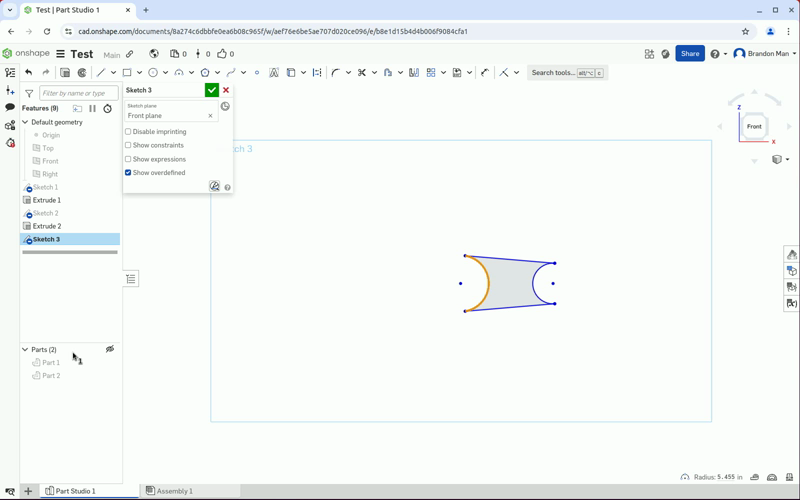
key(shift+y)
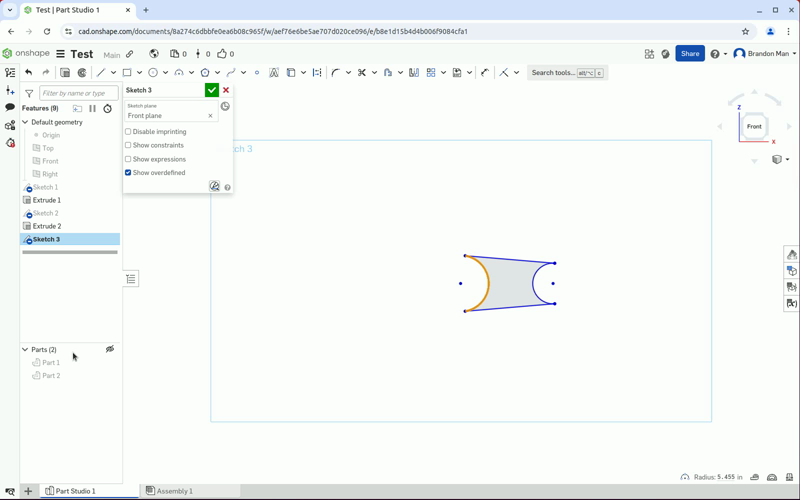
key(shift+e)
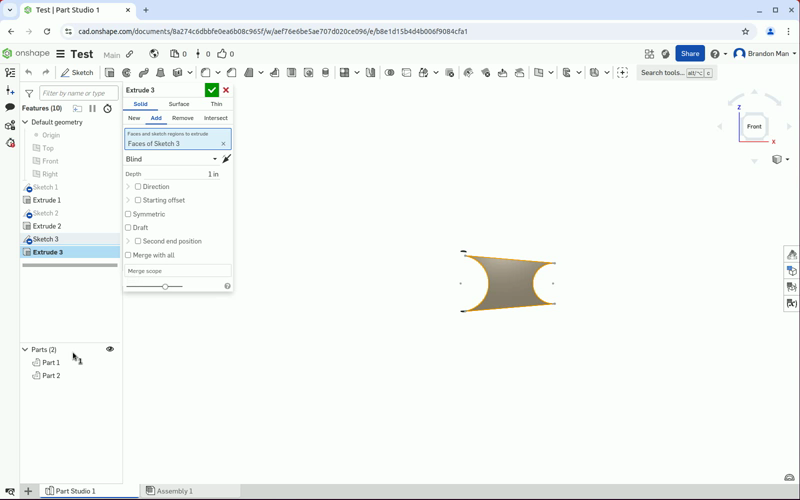
mouse_move(143, 106)
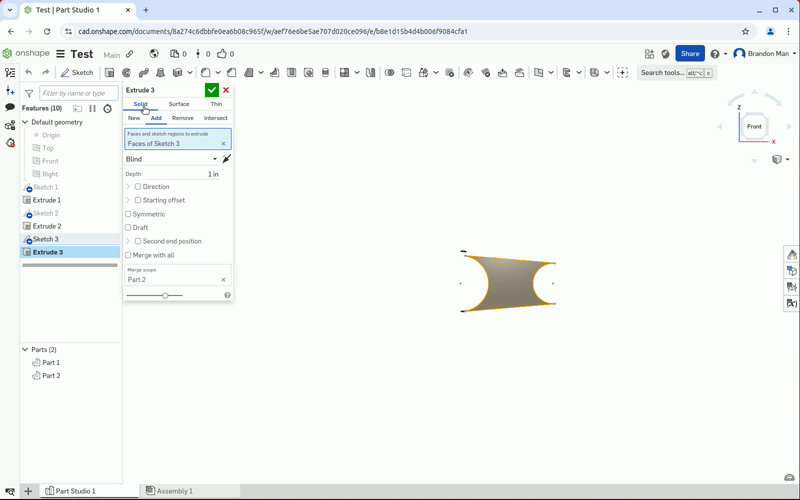
click(143, 106)
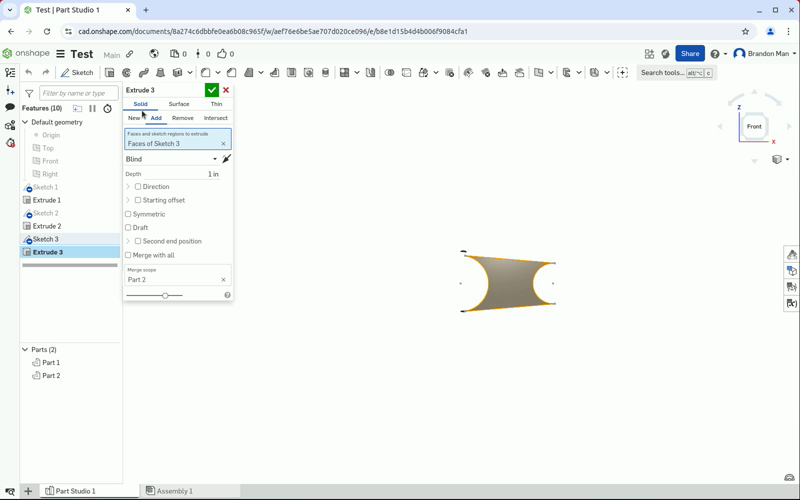
mouse_move(137, 120)
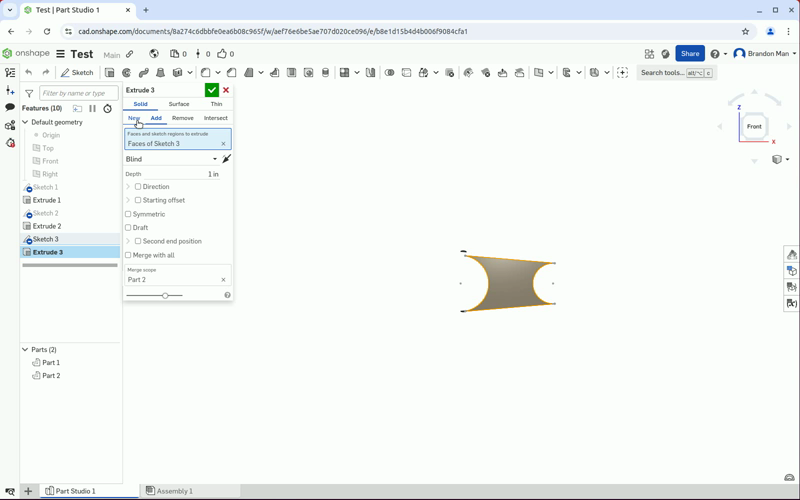
click(137, 120)
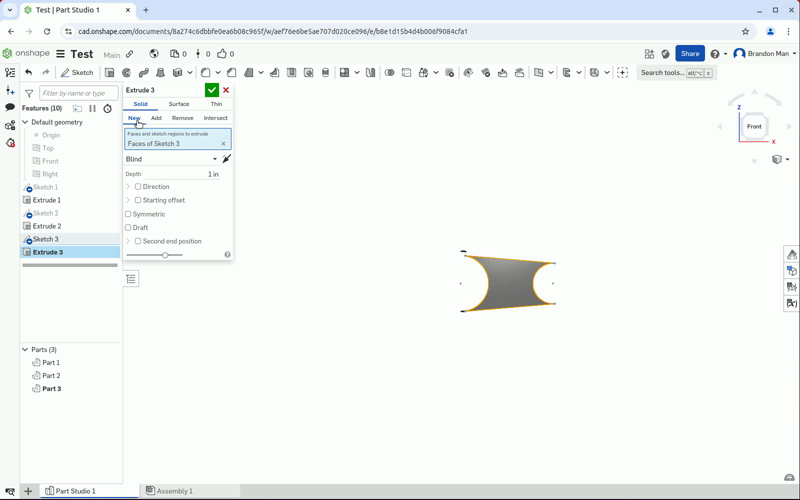
key(tab, 4)
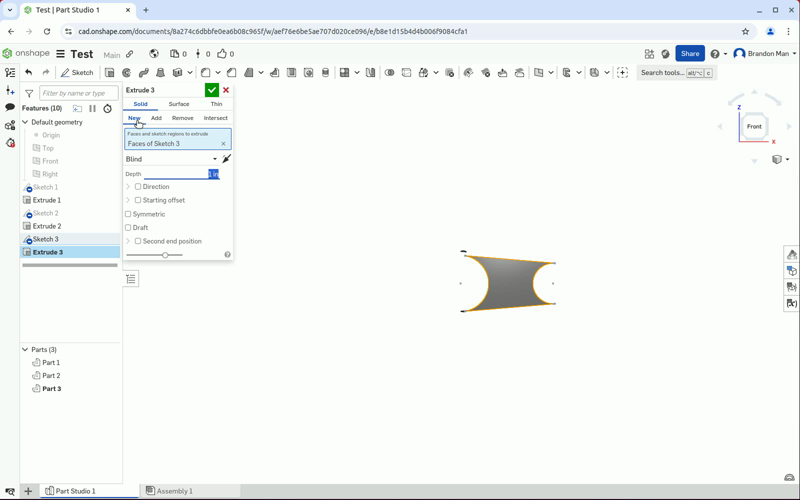
text(3.851)
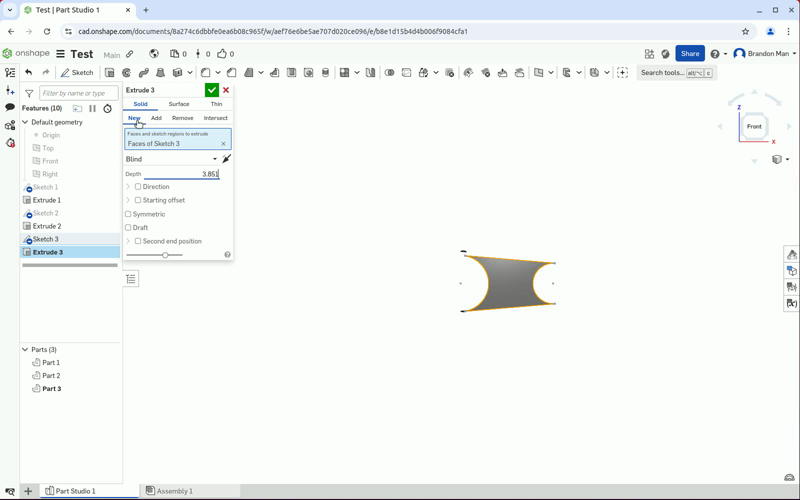
key(enter)
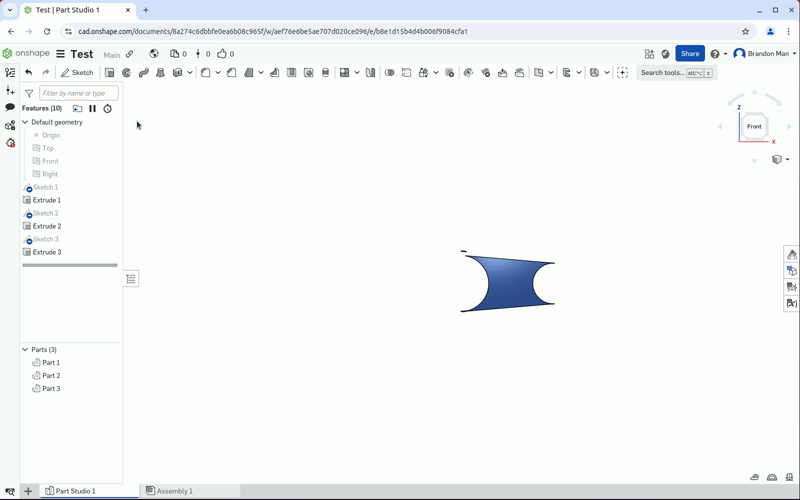
key(shift+h)
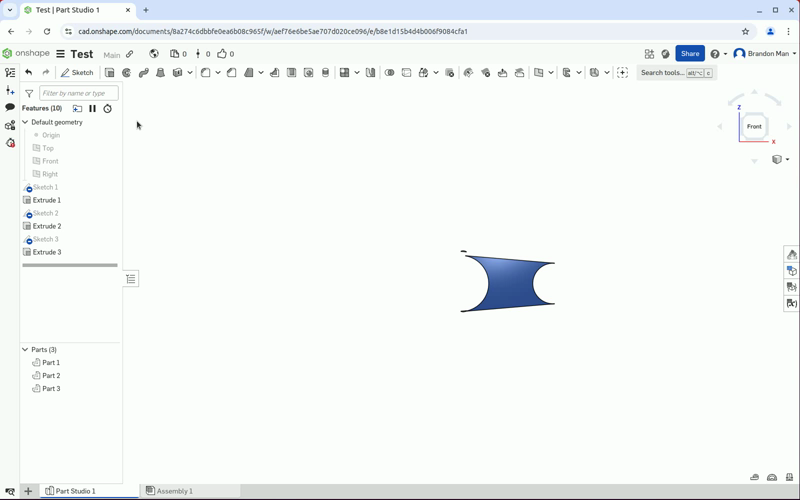
key(shift+h)
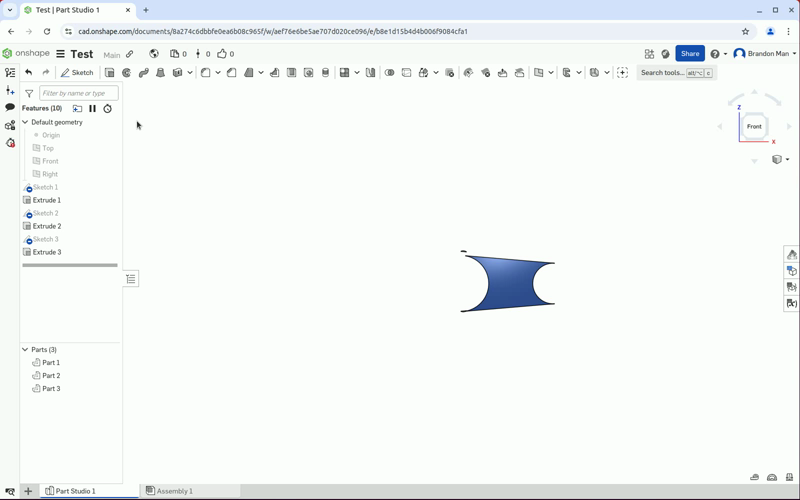
mouse_move(73, 189)
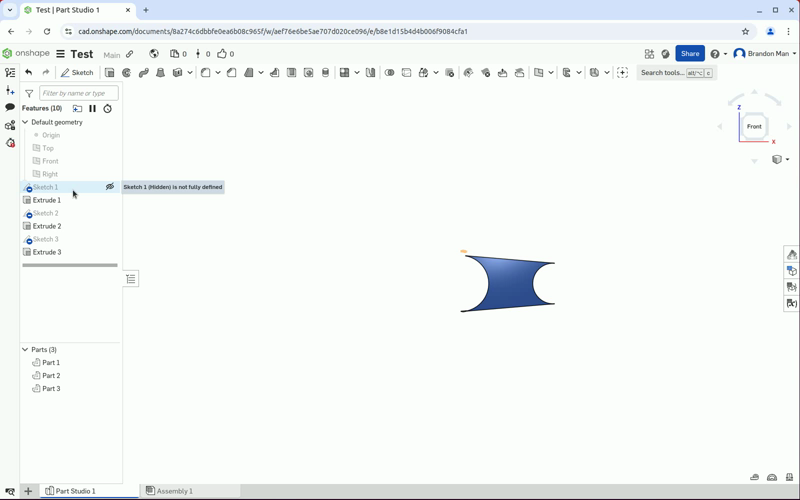
click(73, 189)
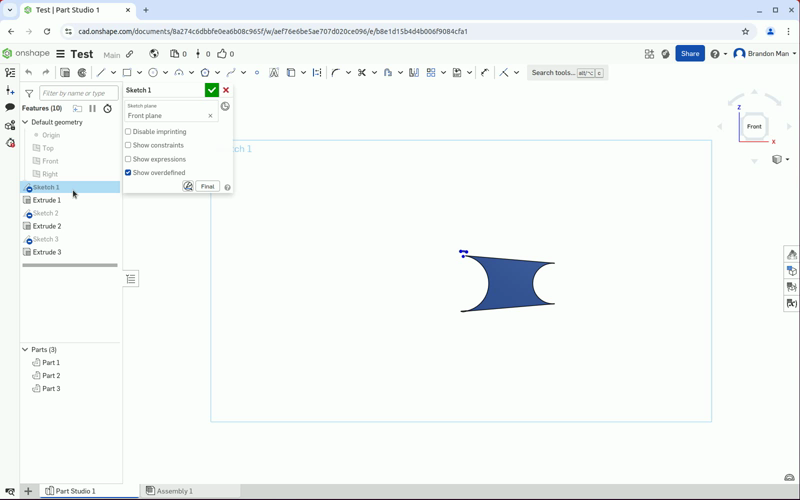
mouse_move(229, 92)
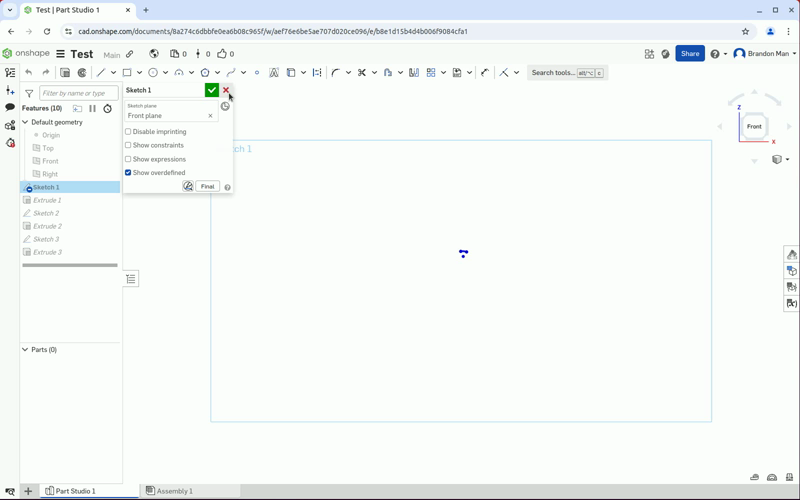
click(229, 92)
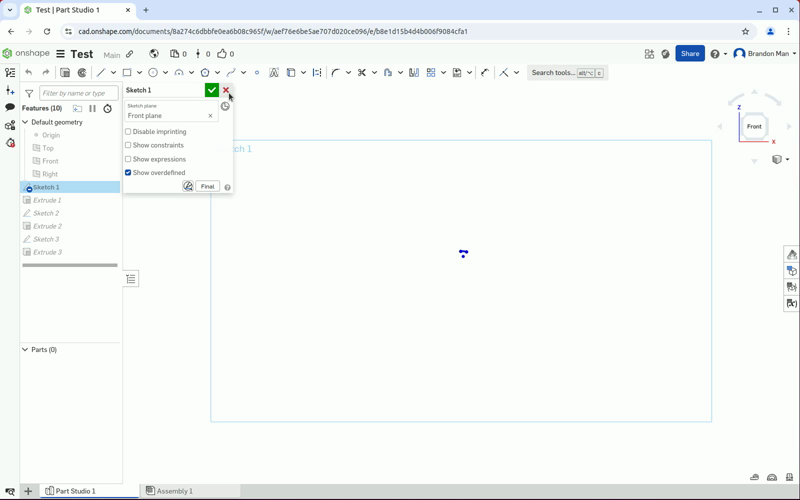
key(shift+s)
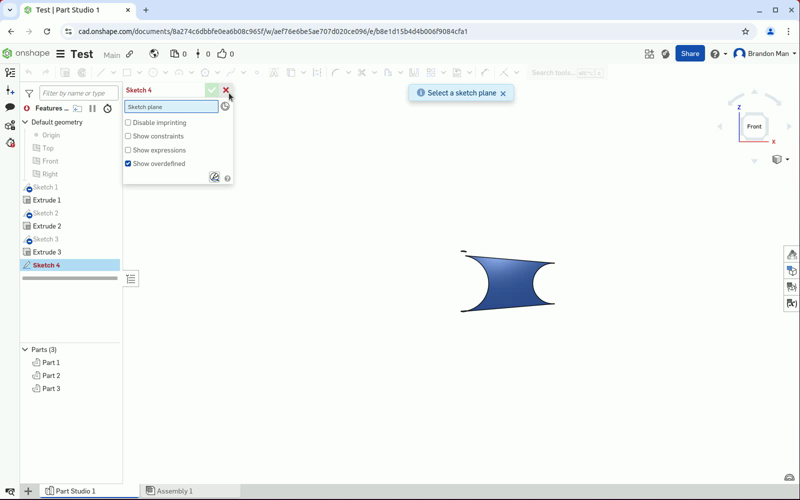
mouse_move(73, 163)
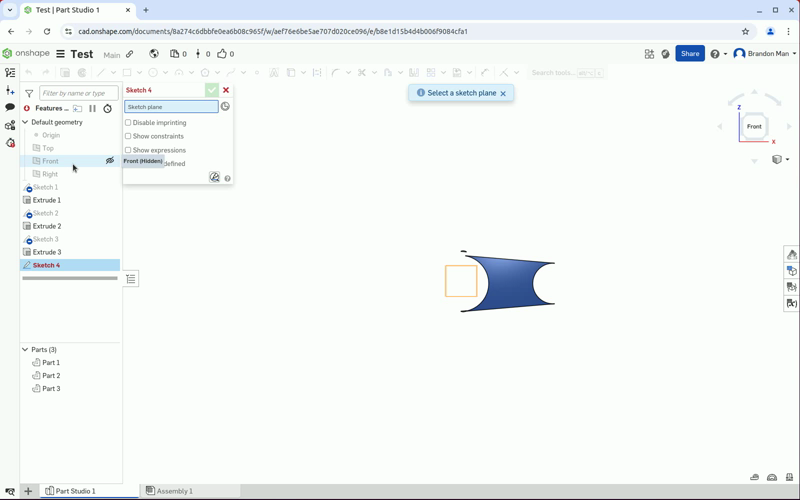
click(73, 163)
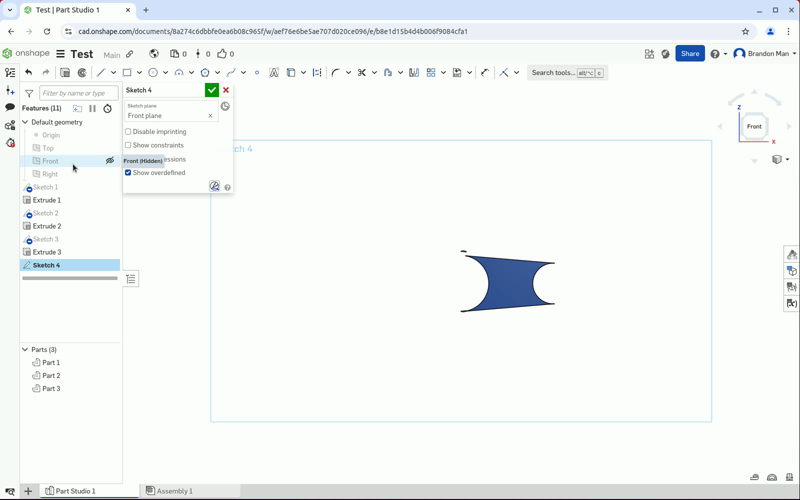
mouse_move(73, 352)
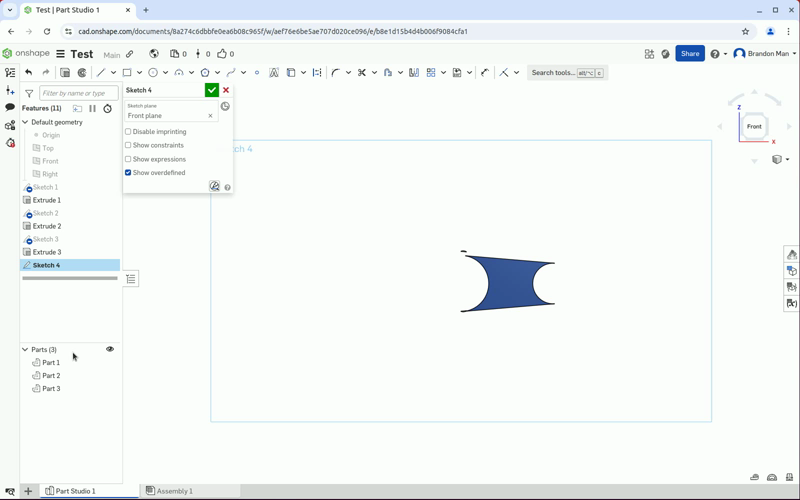
key(y)
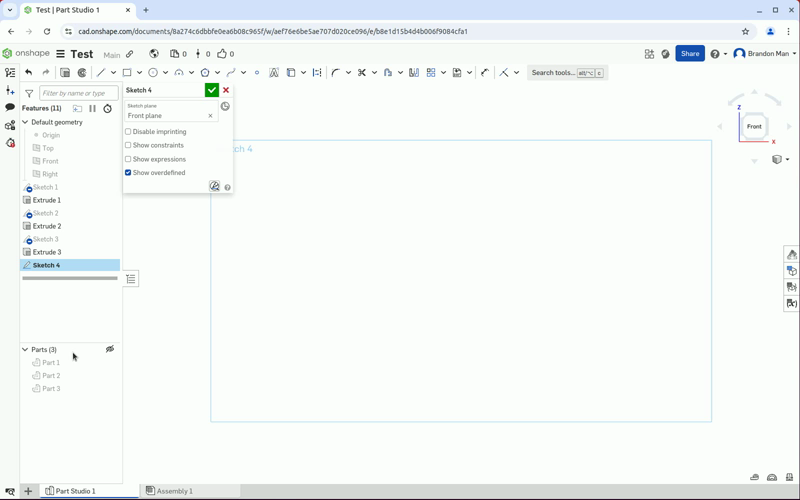
key(c)
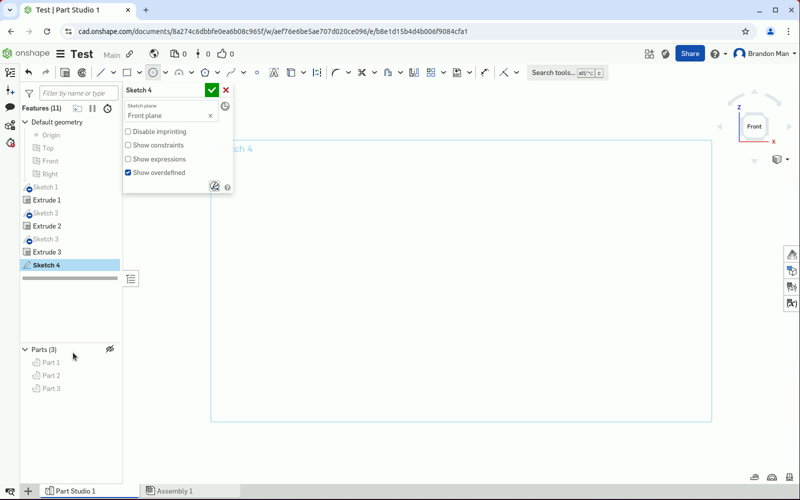
key_down(shift)
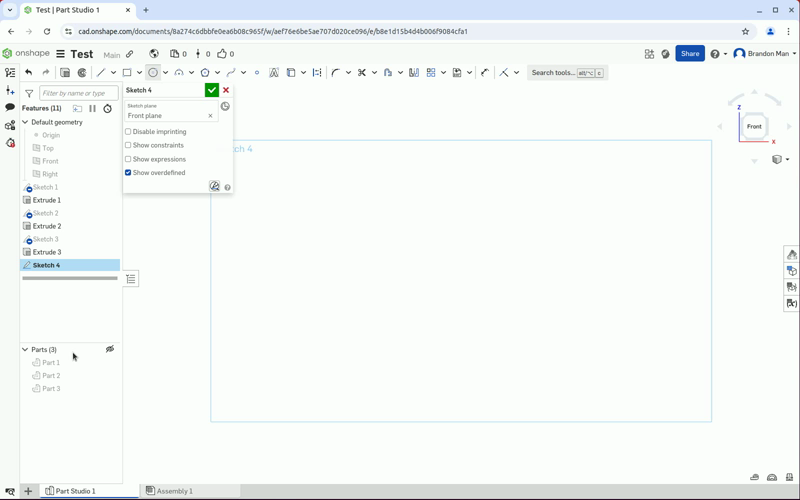
mouse_move(553, 282)
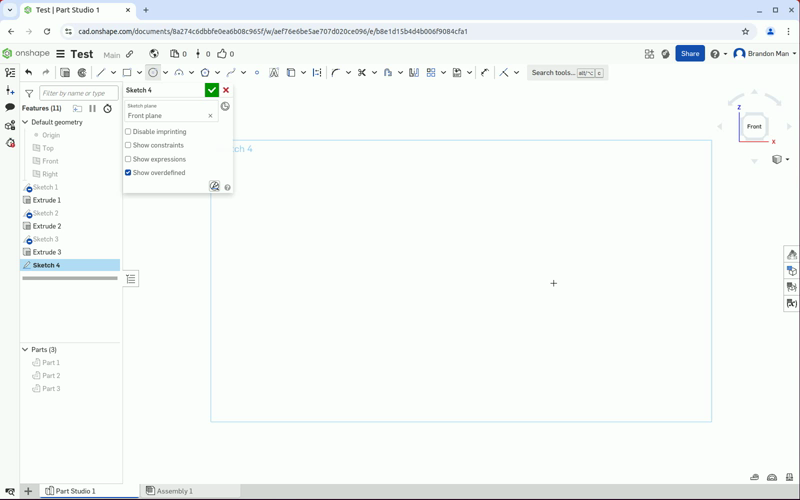
click(553, 282)
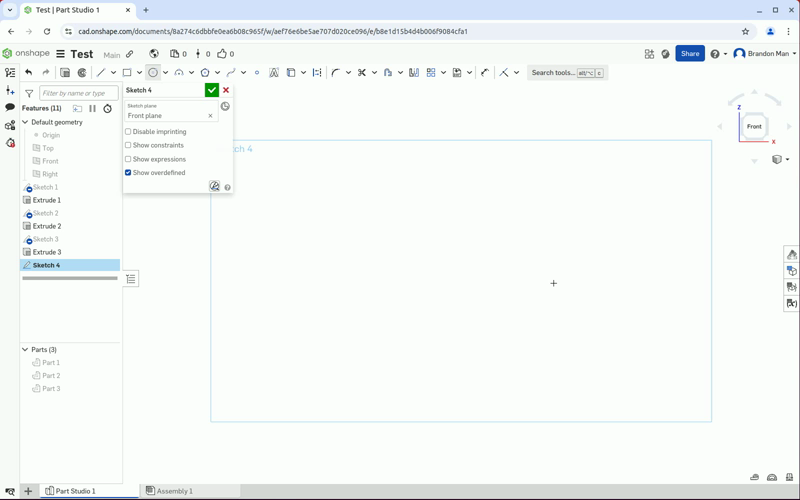
key_up(shift)
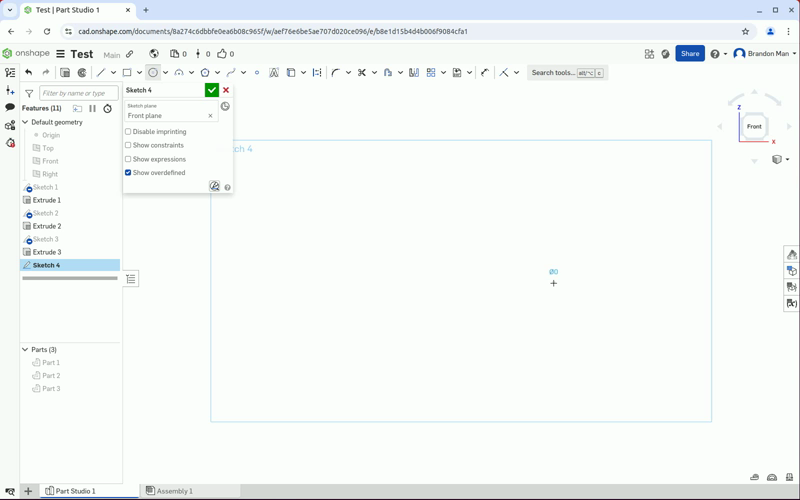
mouse_move(574, 282)
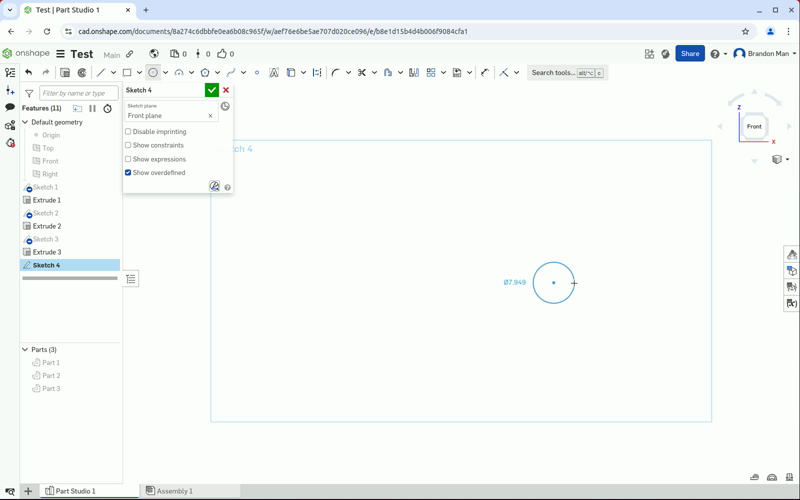
click(574, 282)
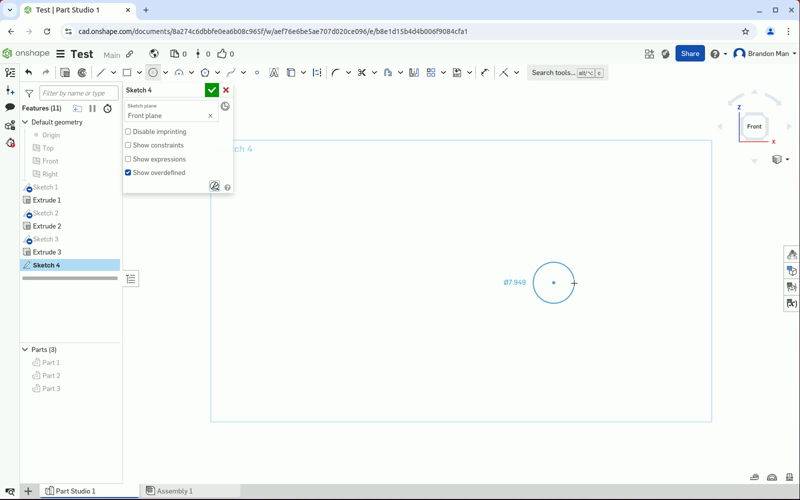
key(esc)
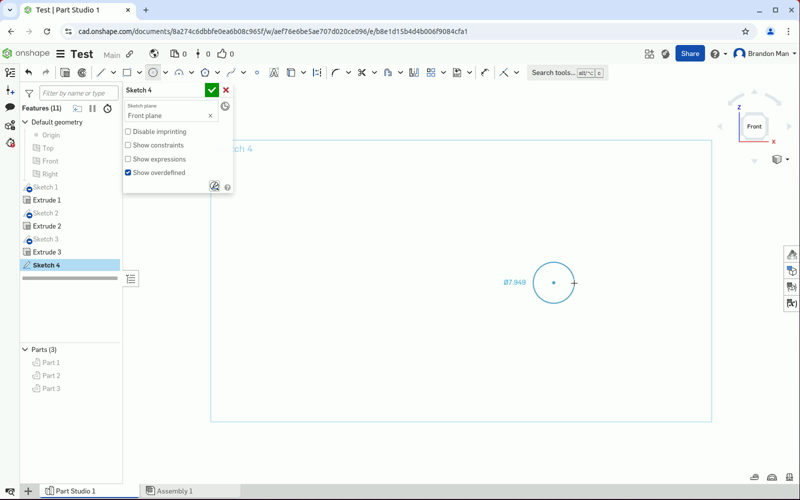
key(c)
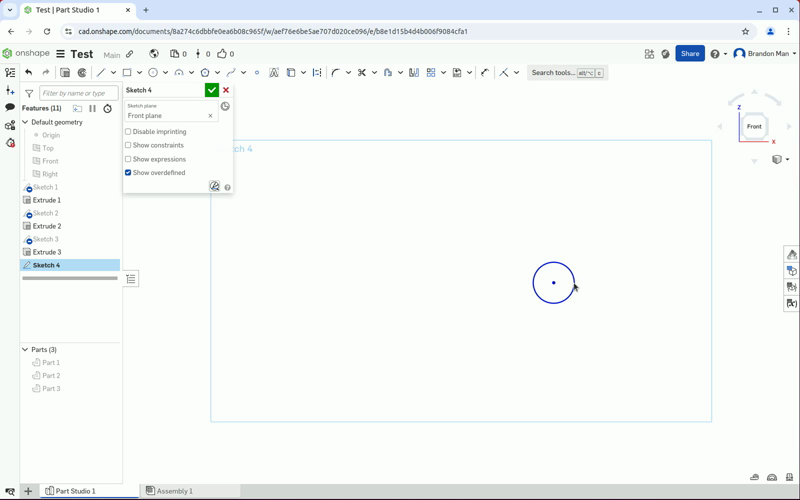
key_down(shift)
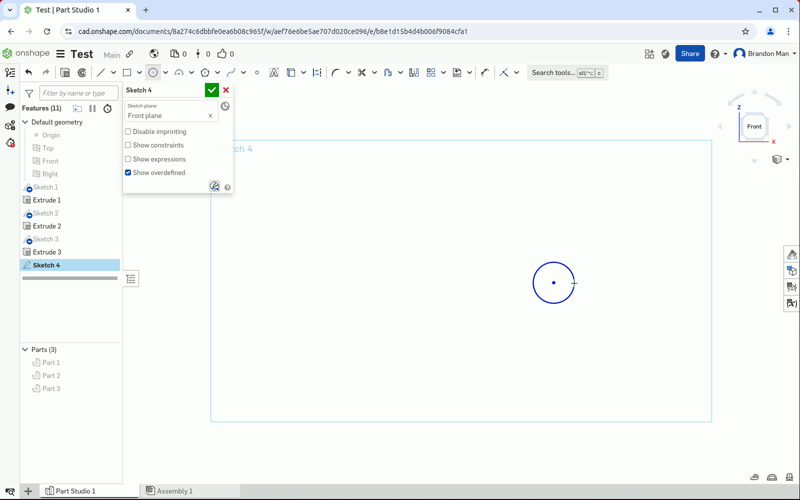
mouse_move(553, 282)
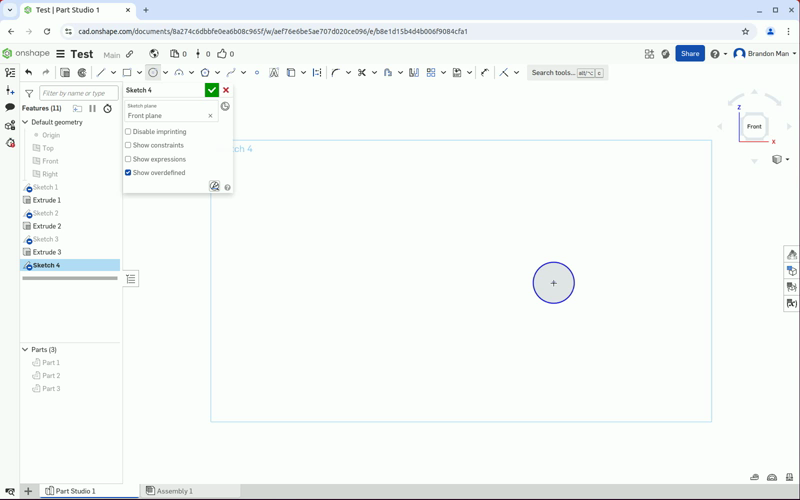
click(553, 282)
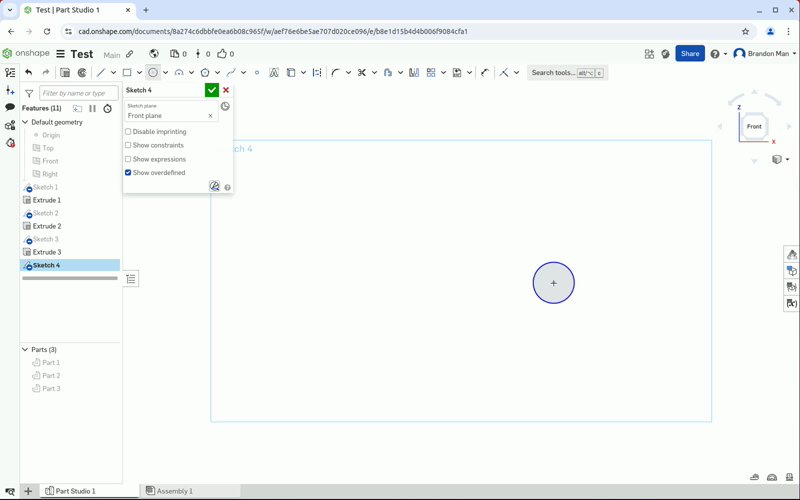
key_up(shift)
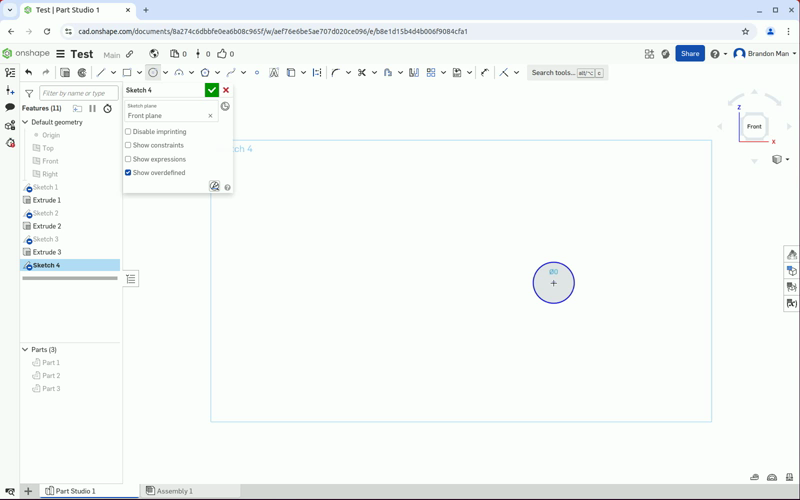
mouse_move(568, 282)
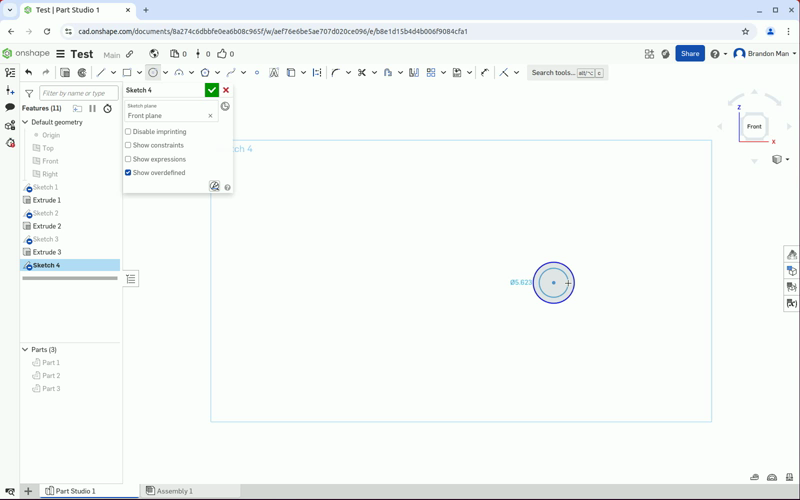
click(568, 282)
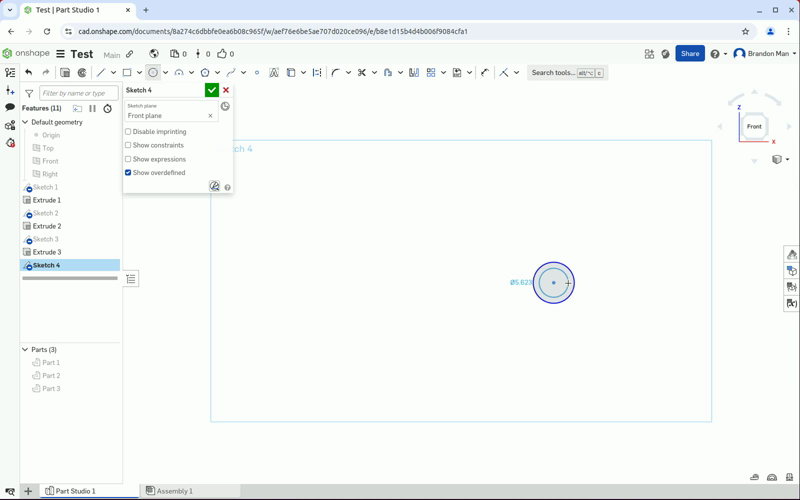
key(esc)
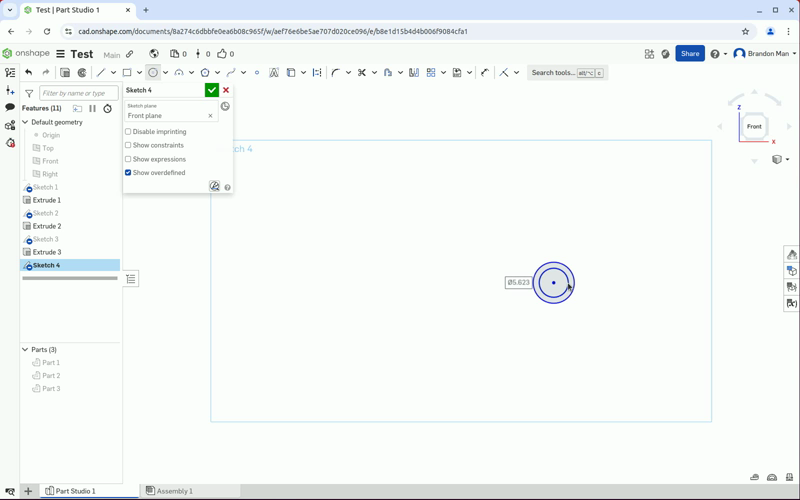
mouse_move(546, 297)
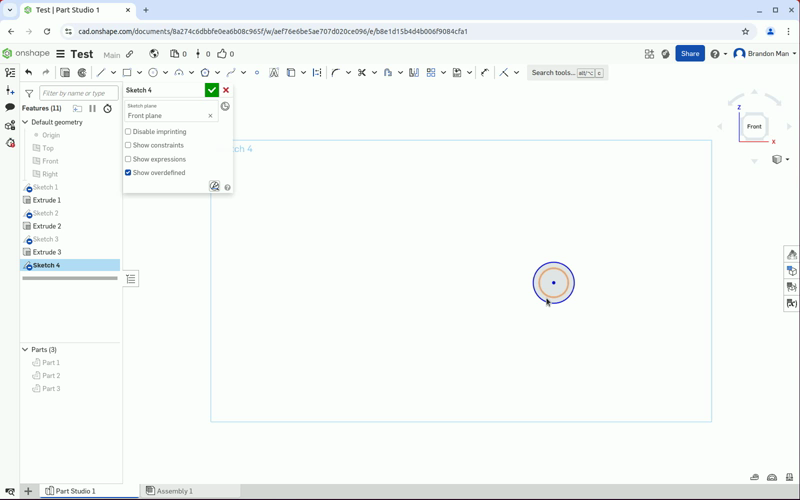
scroll(6)
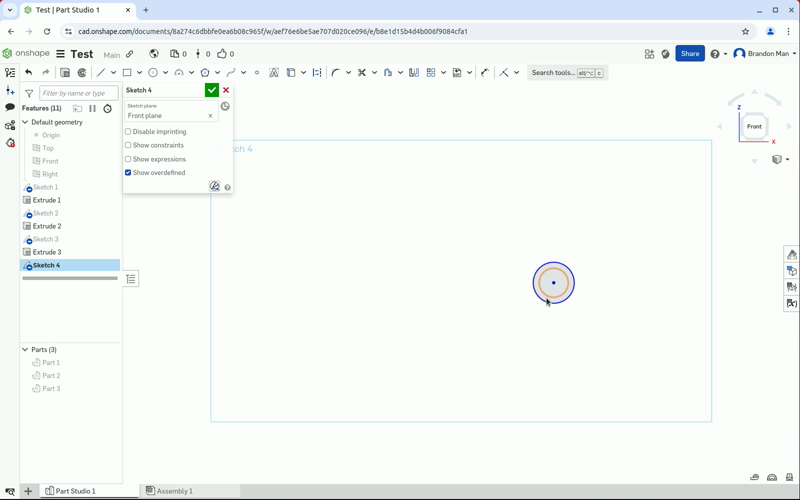
scroll(6)
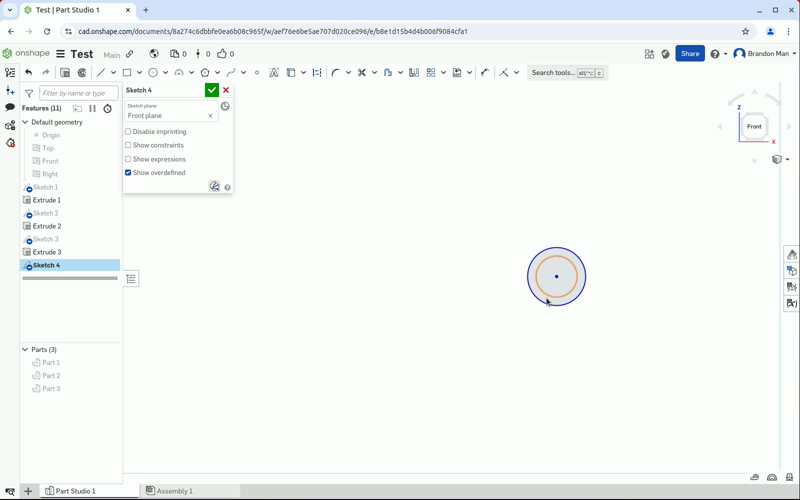
scroll(6)
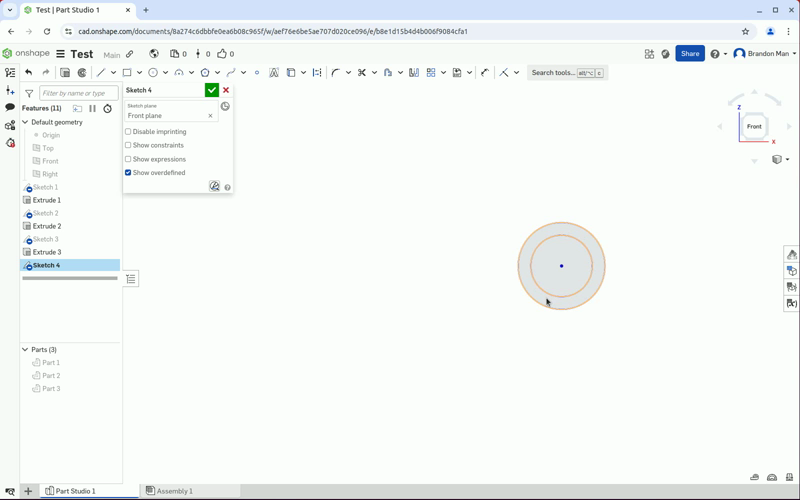
scroll(6)
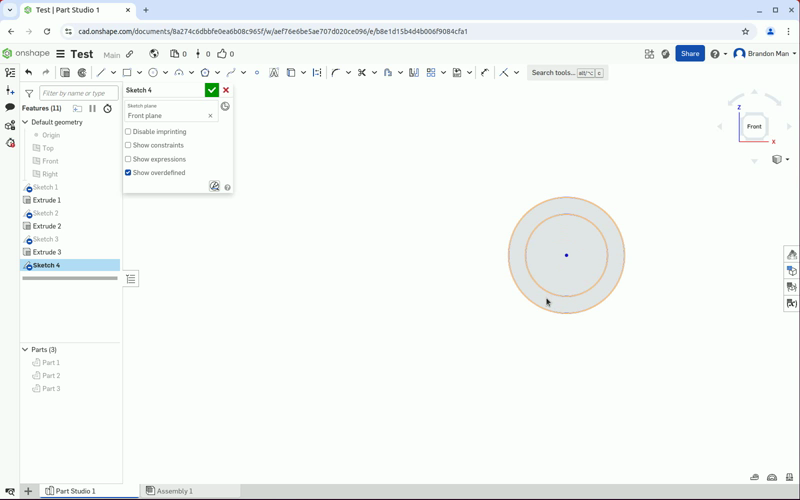
scroll(6)
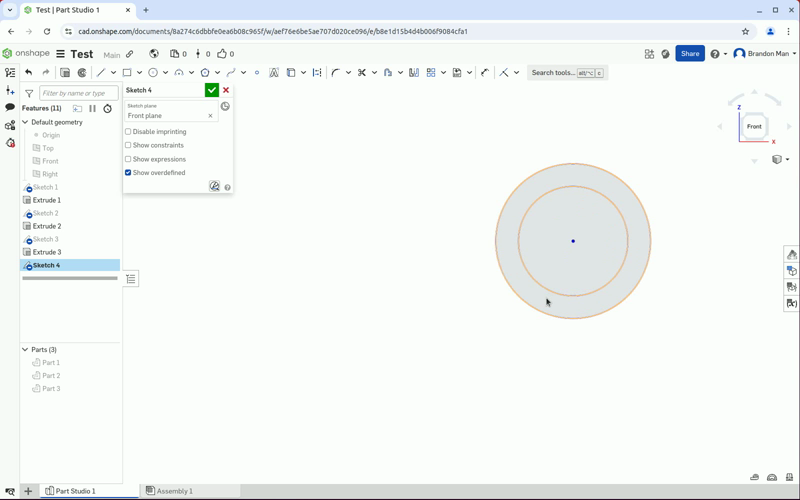
scroll(6)
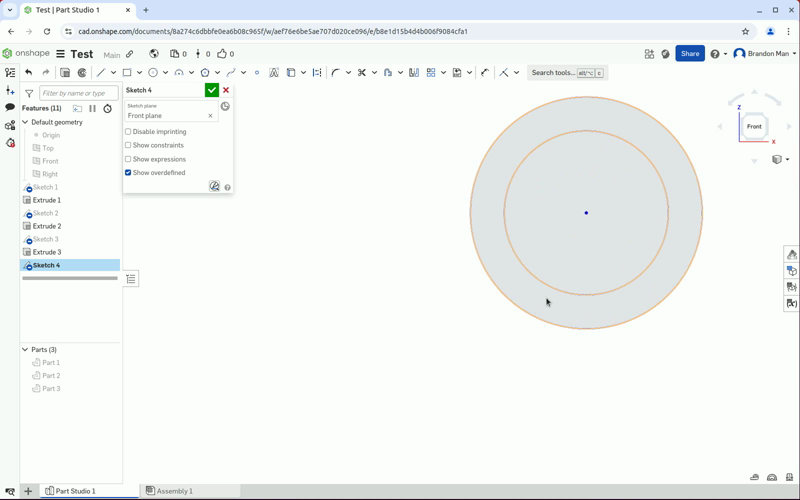
scroll(6)
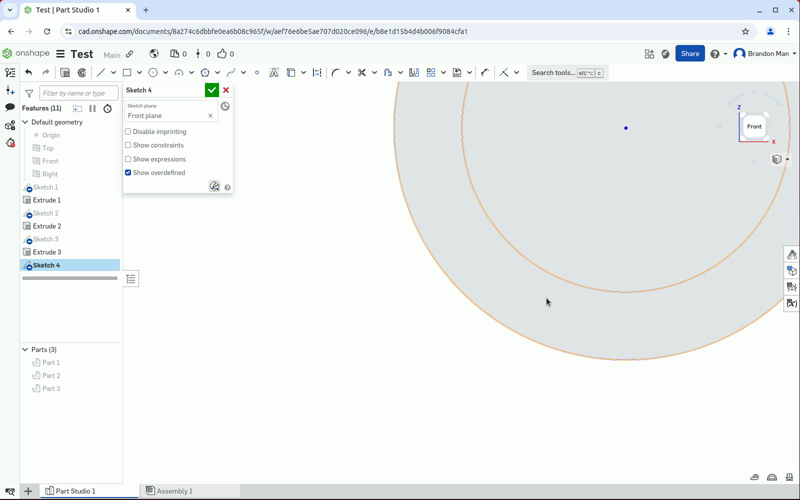
click(546, 297)
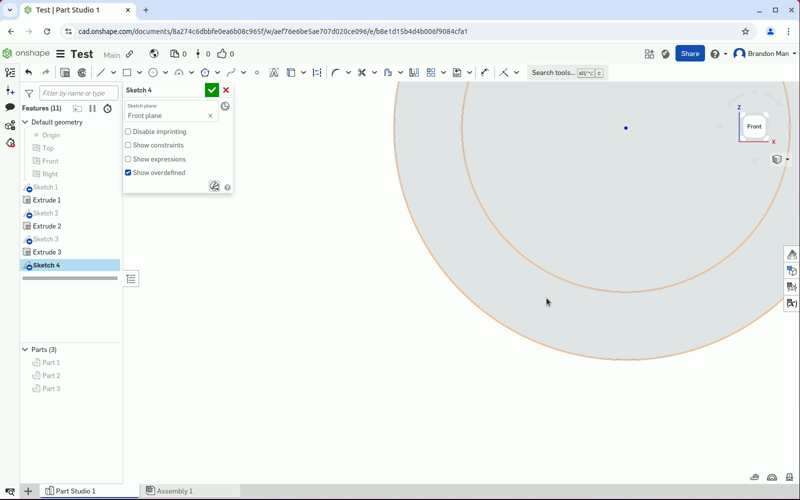
scroll(-6)
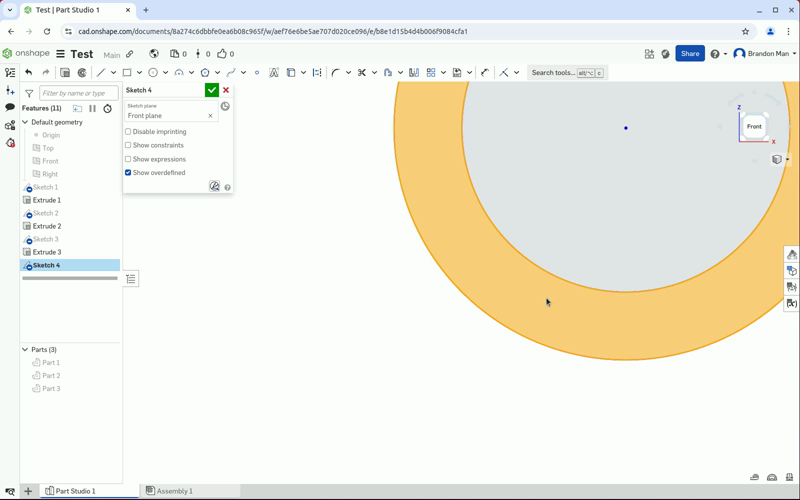
scroll(-6)
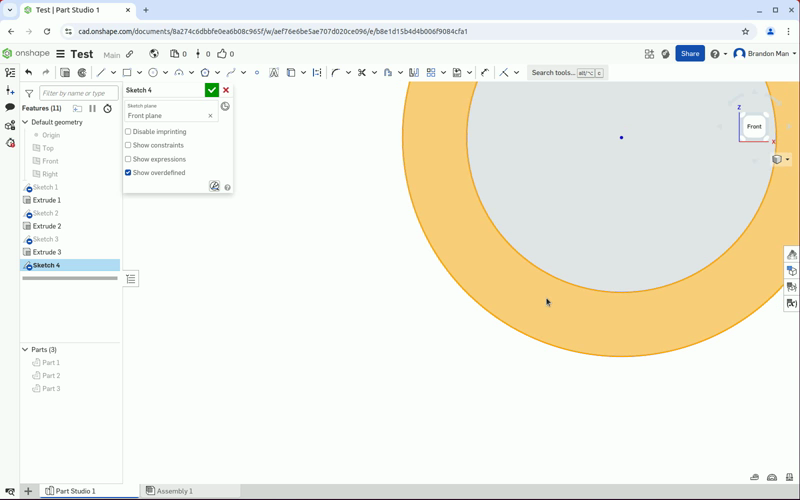
scroll(-6)
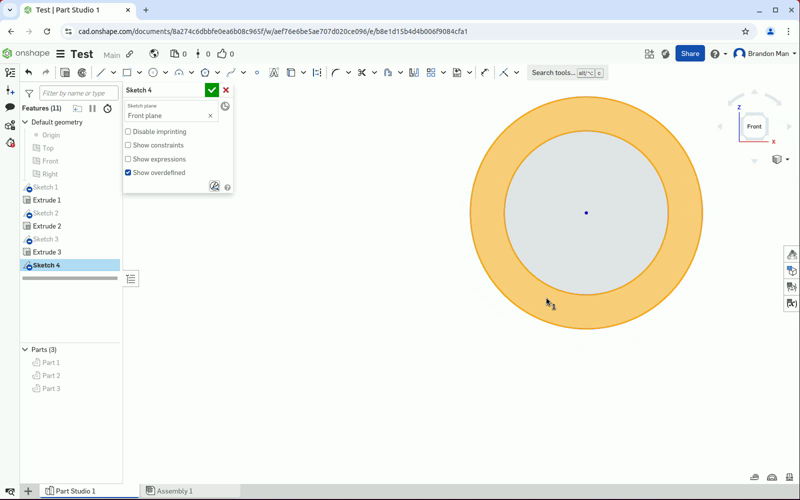
scroll(-6)
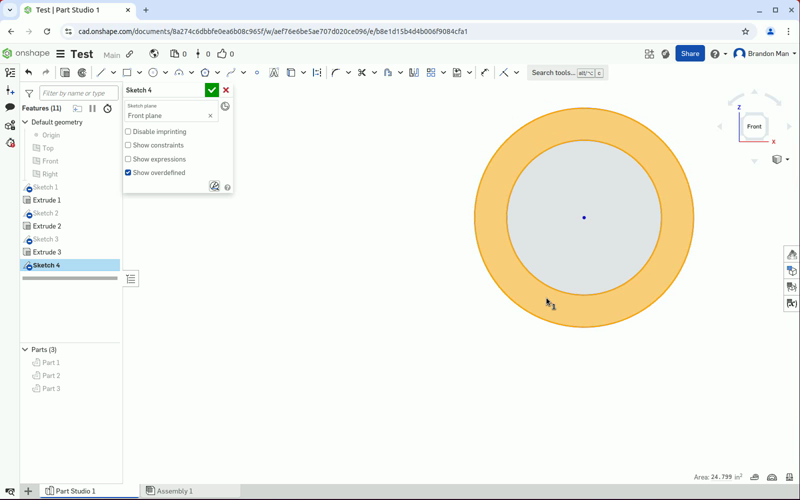
scroll(-6)
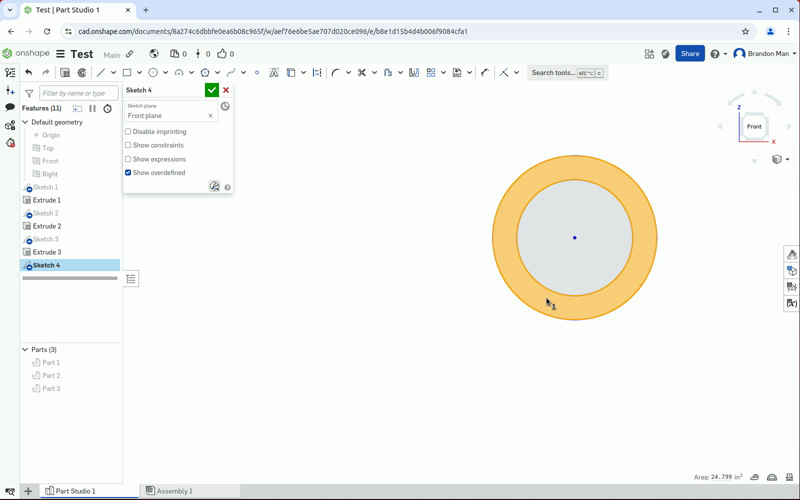
scroll(-6)
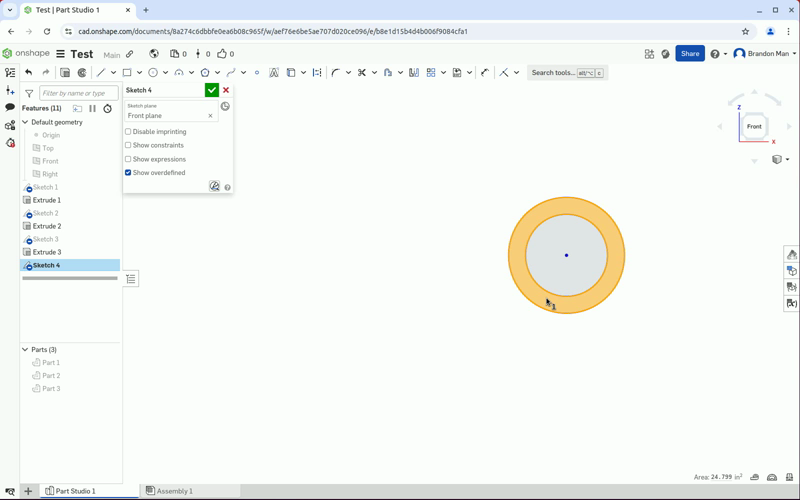
scroll(-6)
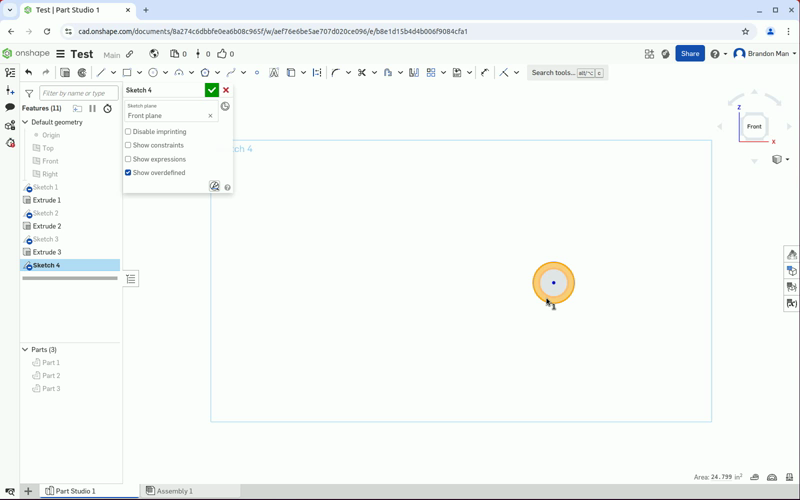
mouse_move(73, 352)
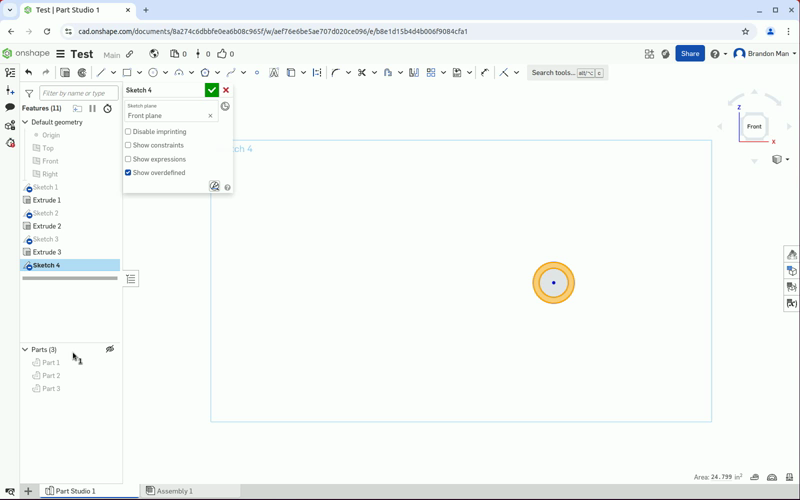
key(shift+y)
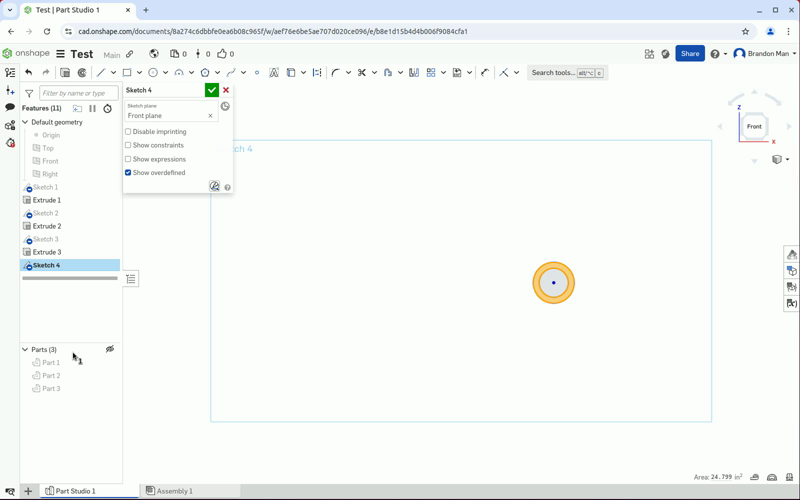
key(shift+e)
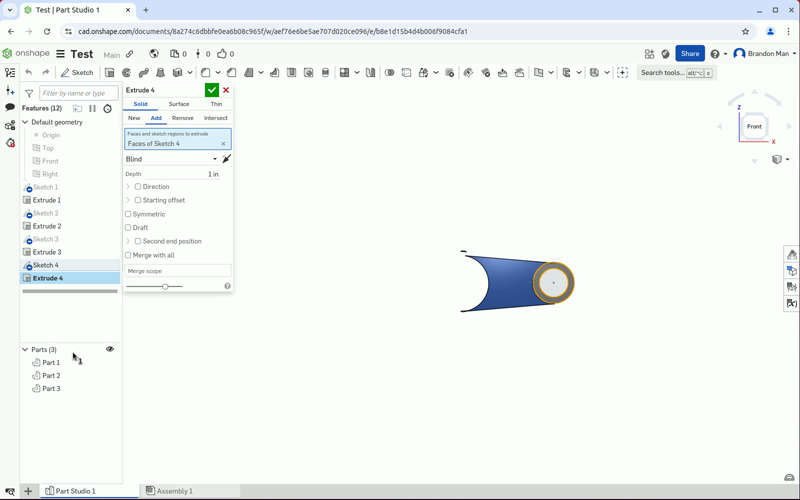
mouse_move(143, 106)
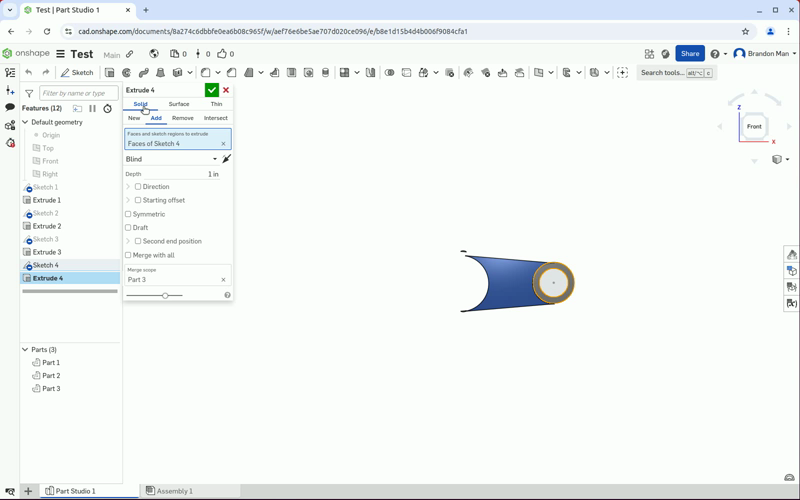
click(143, 106)
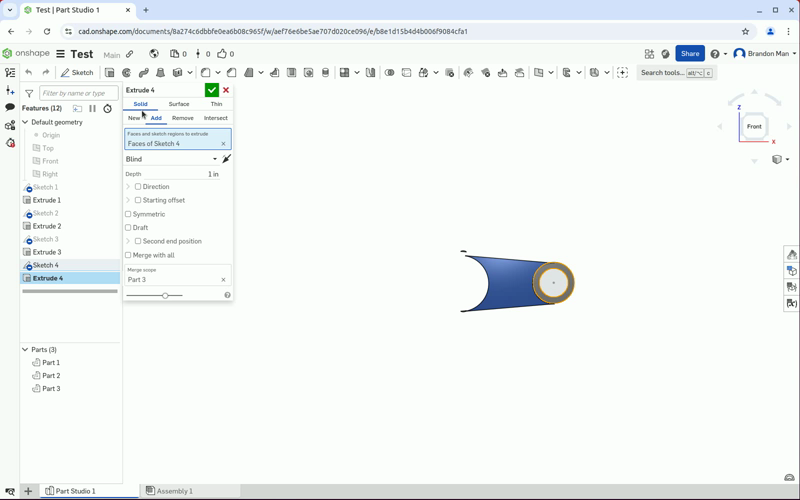
mouse_move(137, 120)
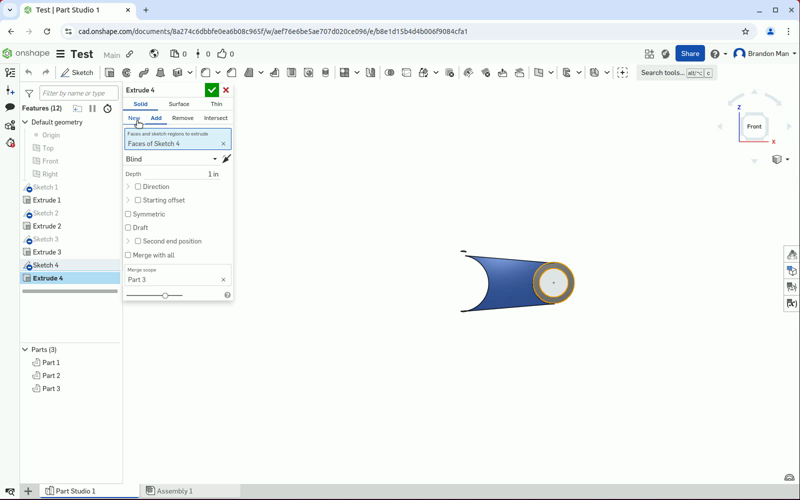
click(137, 120)
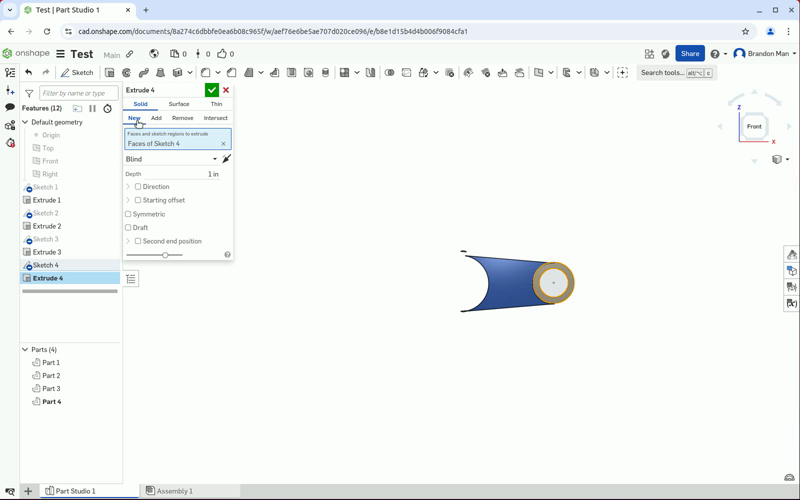
key(tab, 4)
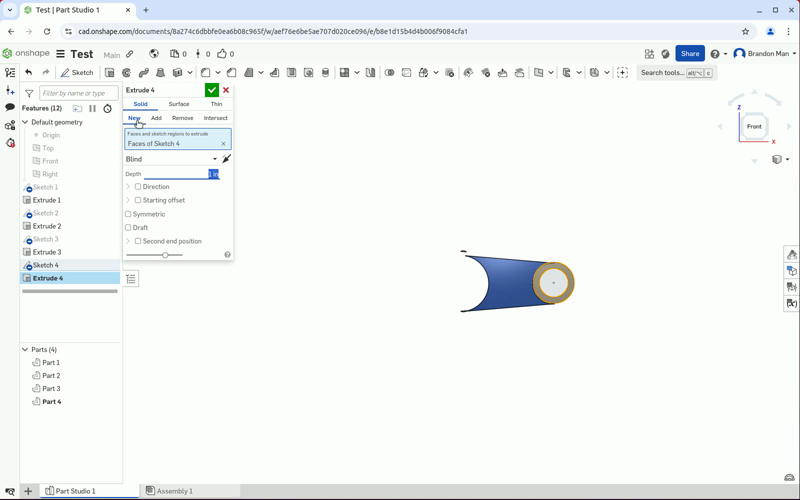
text(3.851)
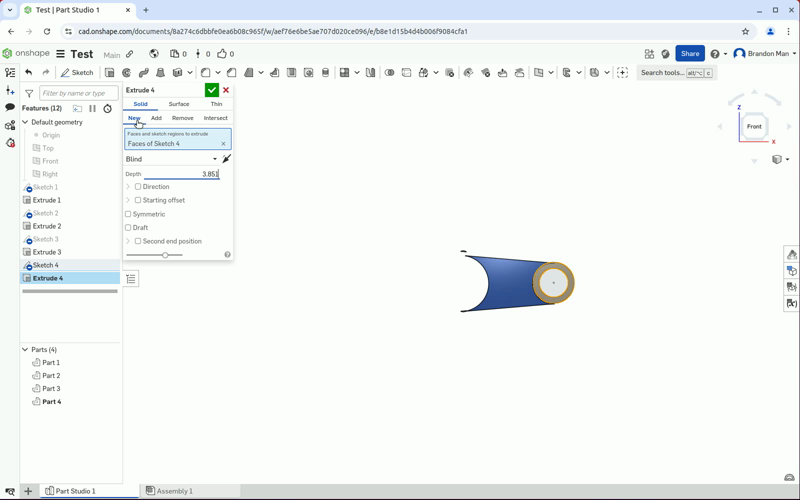
key(enter)
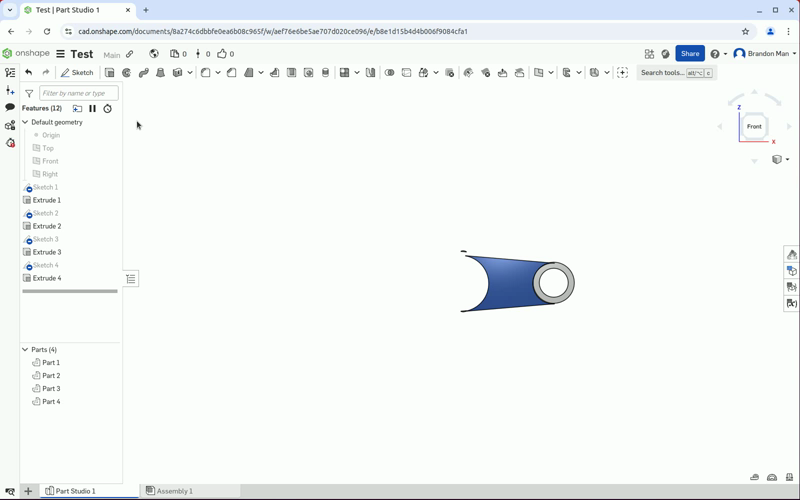
key(shift+h)
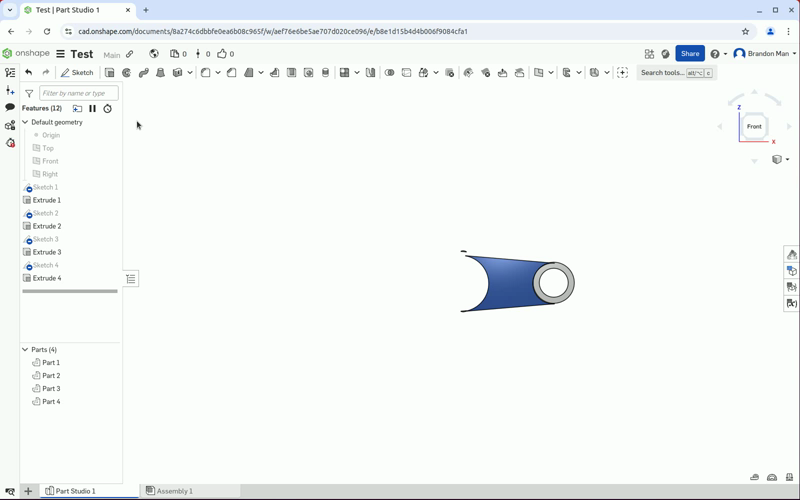
key(shift+h)
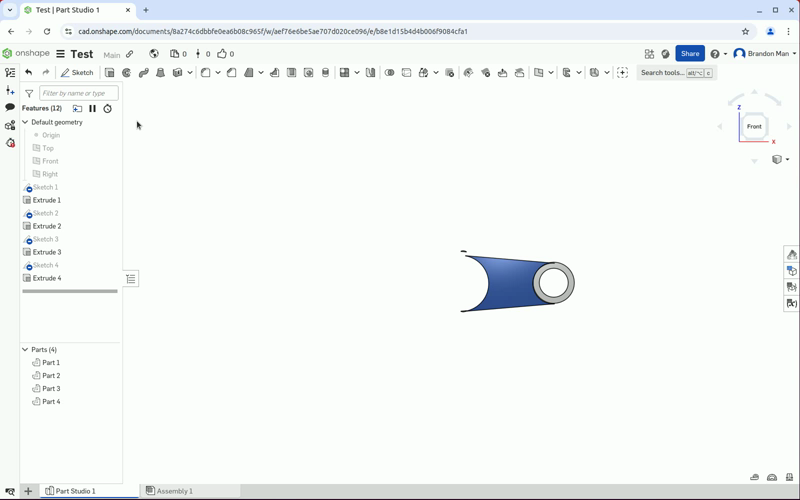
mouse_move(73, 189)
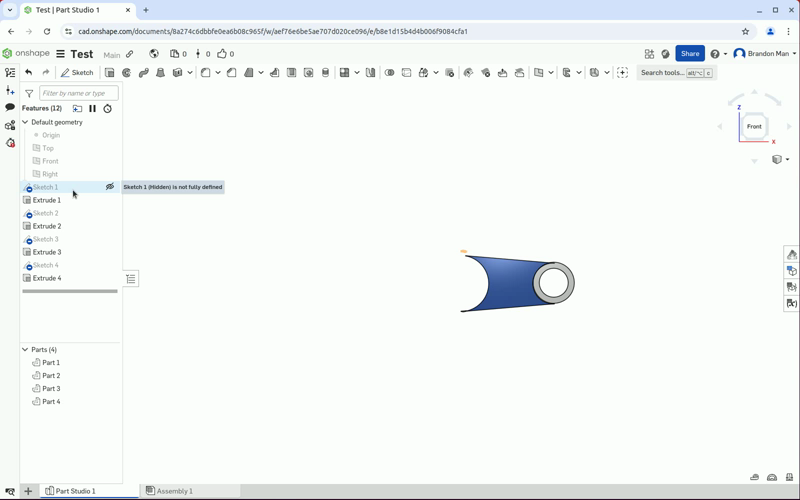
click(73, 189)
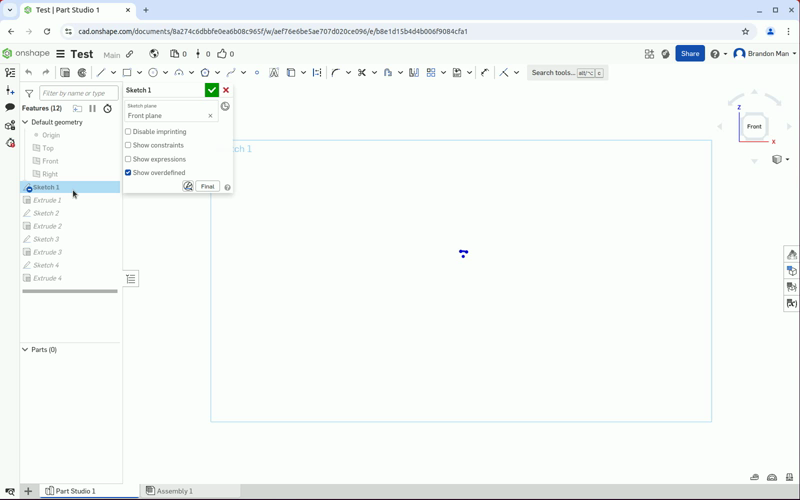
mouse_move(229, 92)
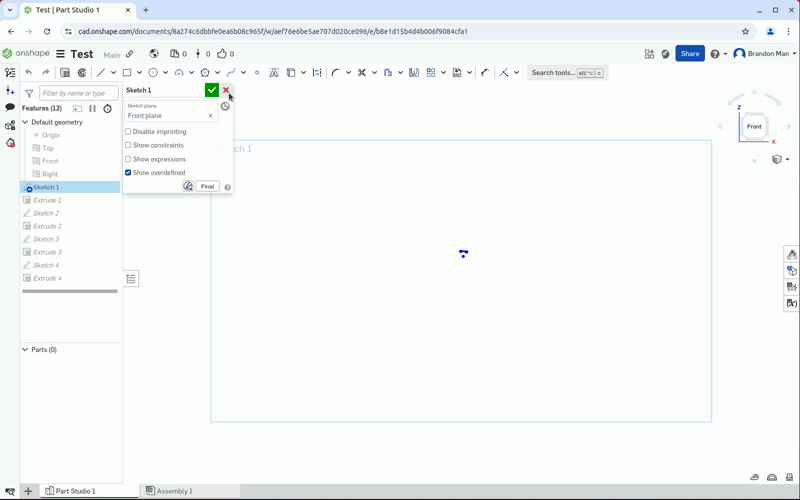
click(229, 92)
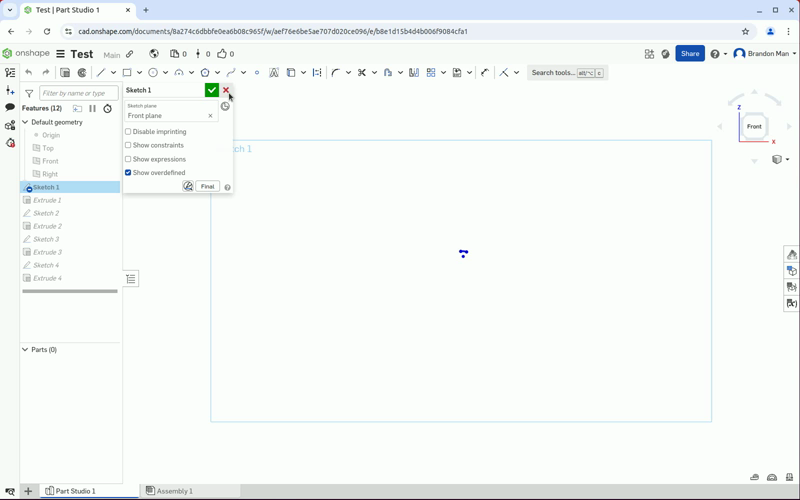
key(shift+s)
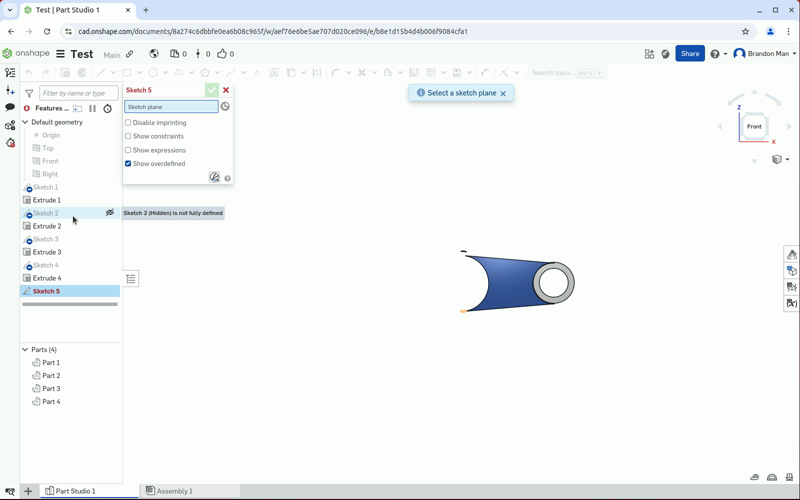
scroll(3)
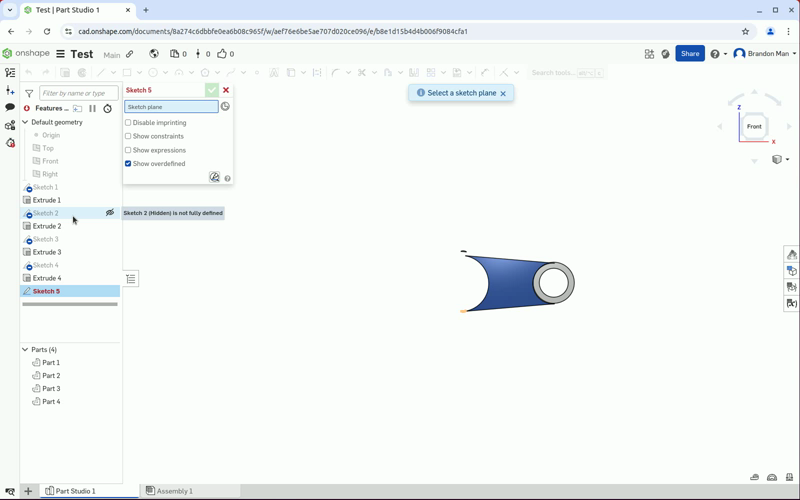
mouse_move(73, 163)
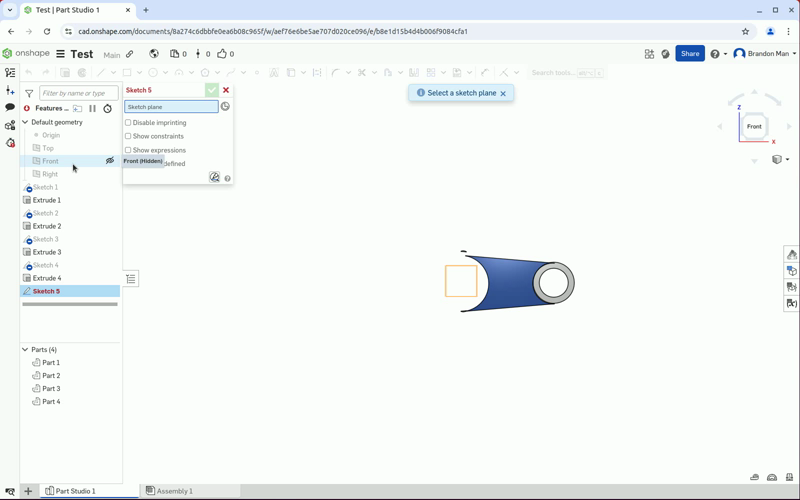
click(73, 163)
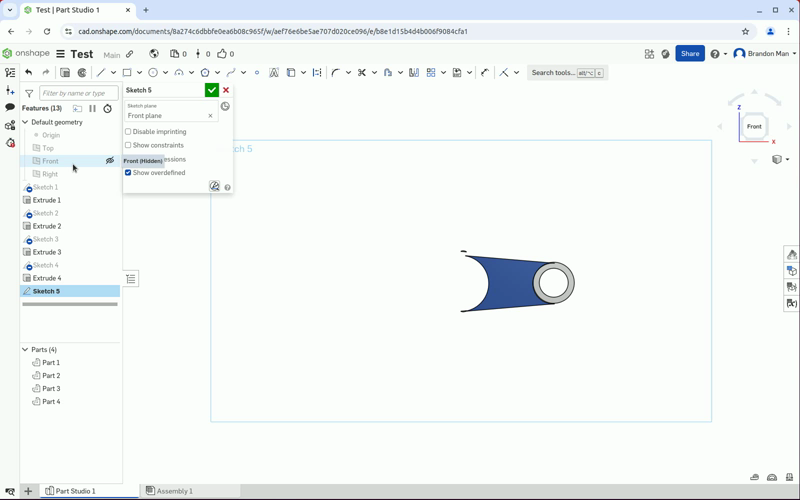
mouse_move(73, 352)
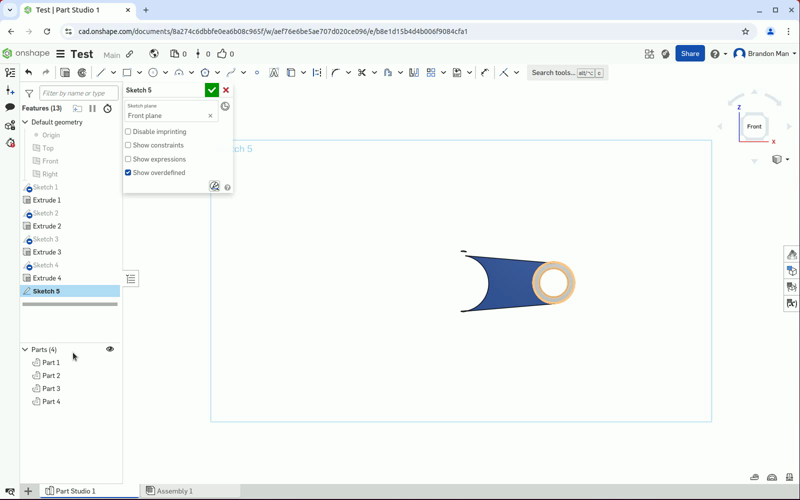
key(y)
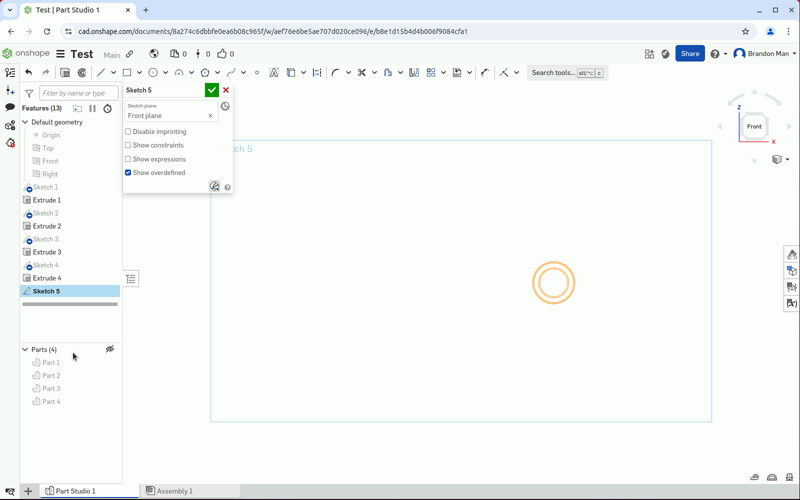
key(l)
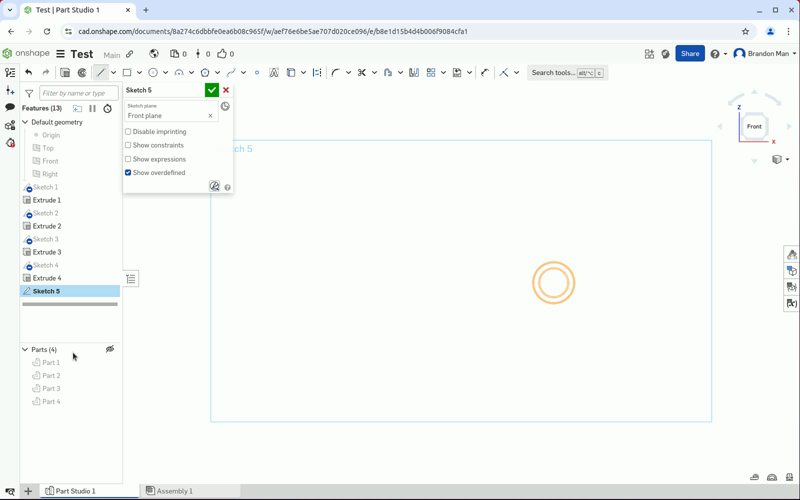
key_down(shift)
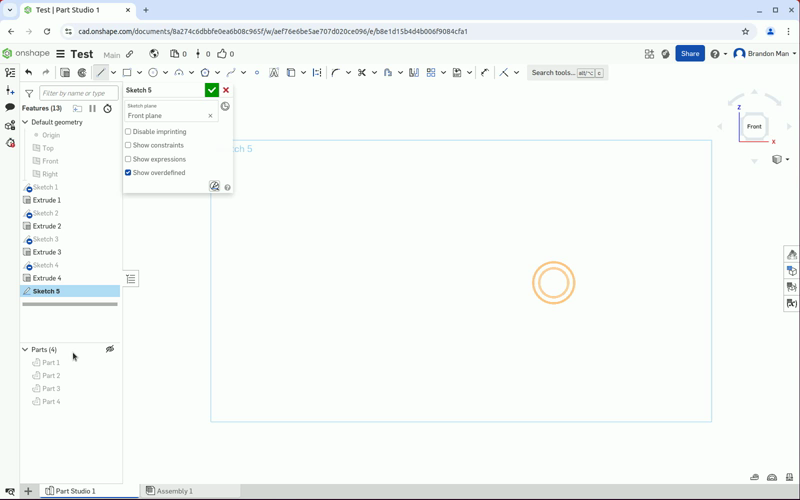
mouse_move(460, 311)
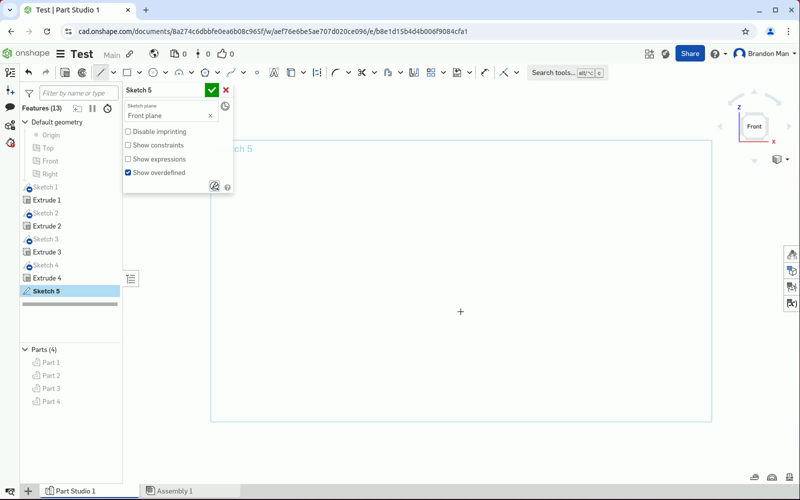
click(460, 311)
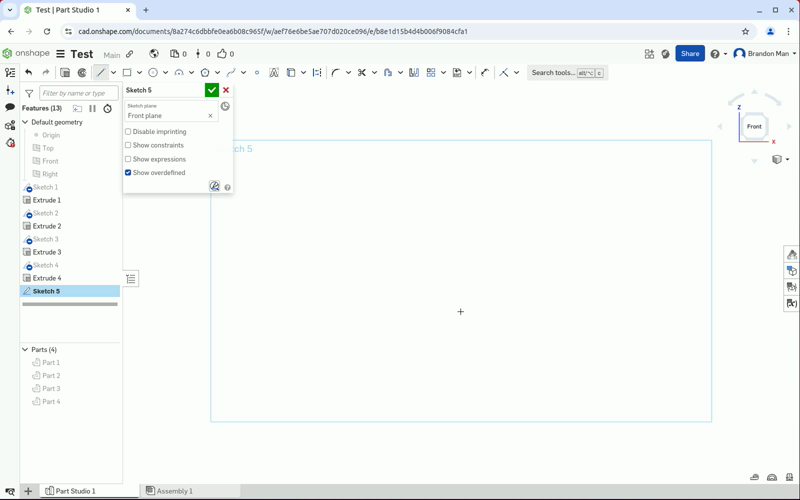
key_up(shift)
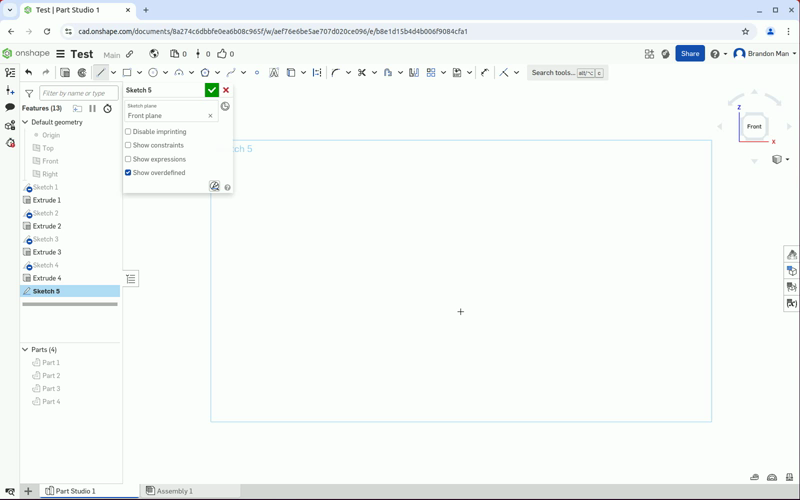
key_down(shift)
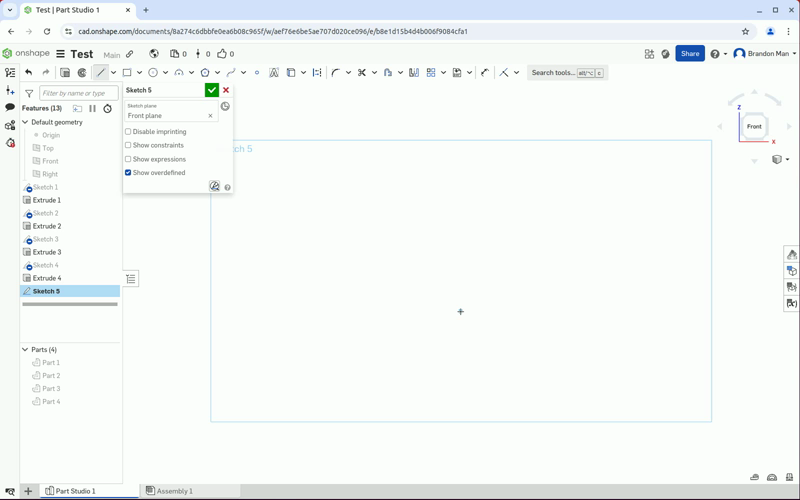
mouse_move(490, 311)
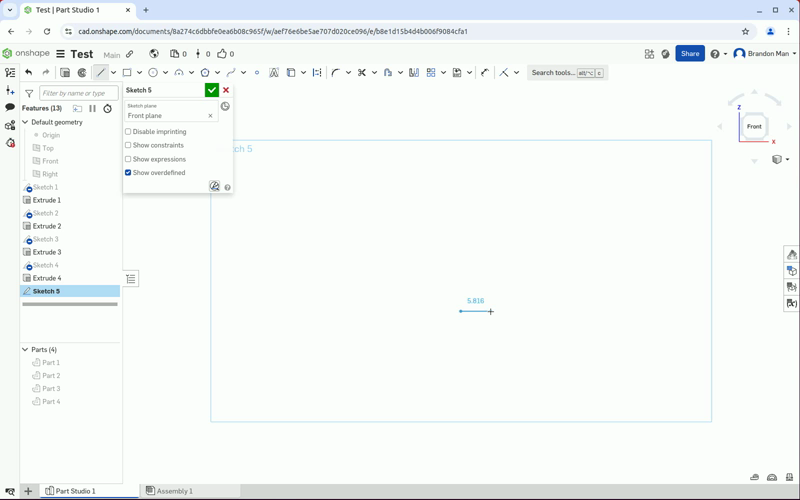
mouse_move(465, 310)
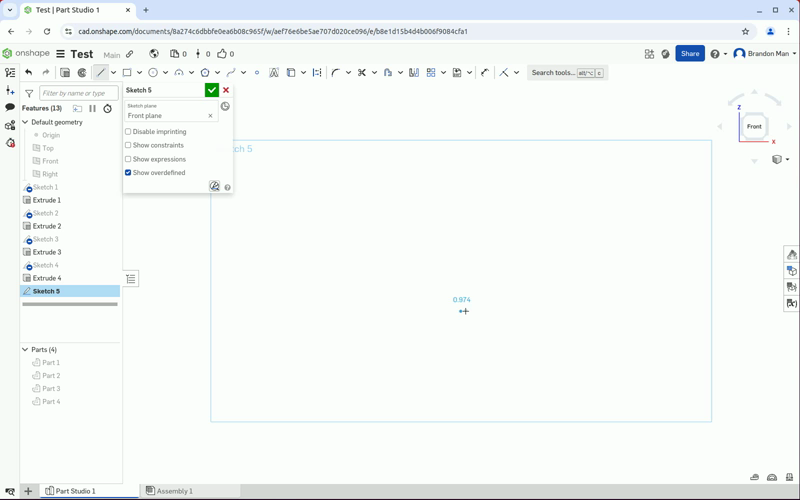
scroll(6)
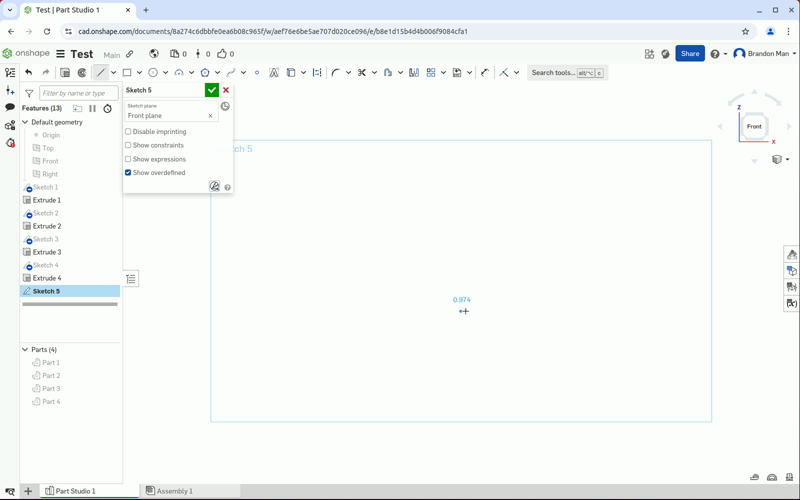
scroll(6)
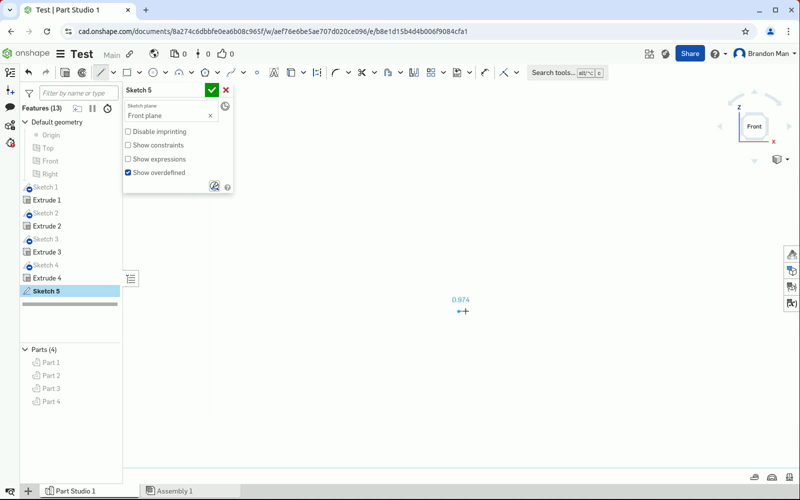
scroll(6)
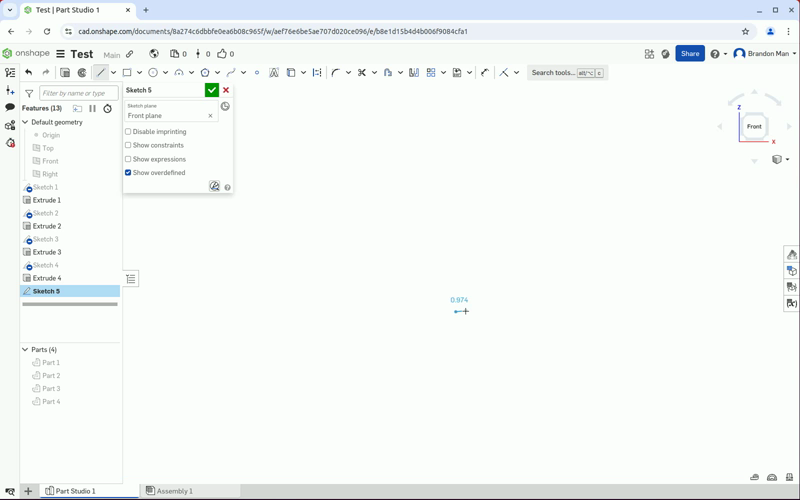
scroll(6)
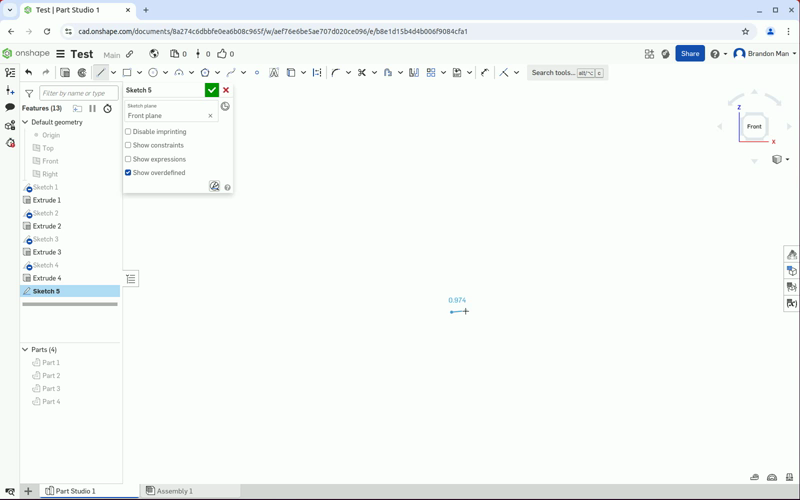
scroll(6)
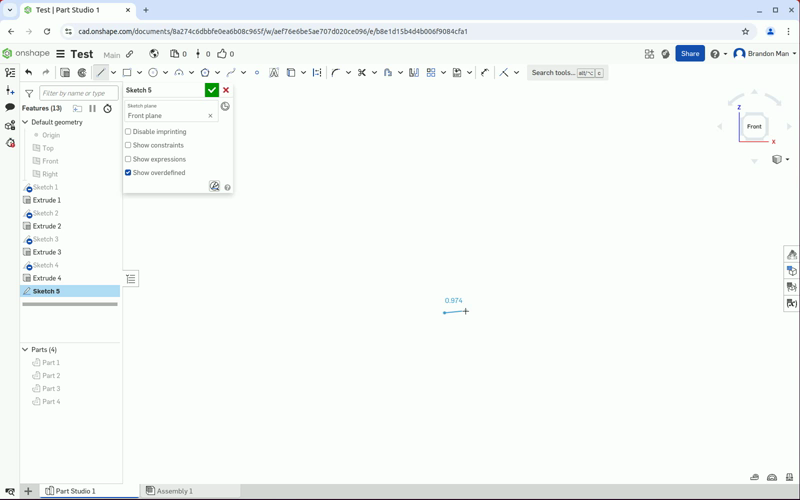
scroll(6)
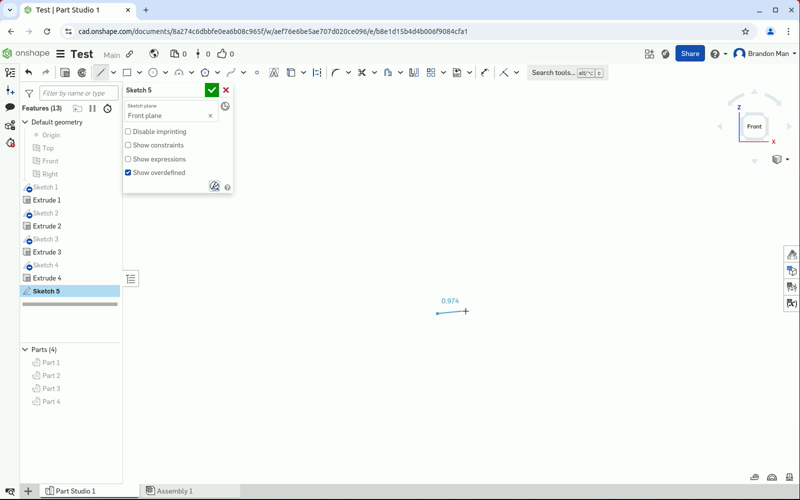
scroll(6)
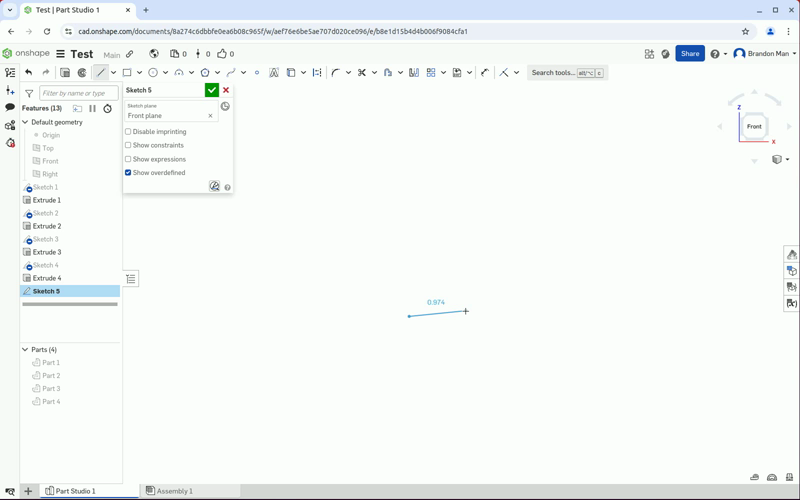
click(465, 310)
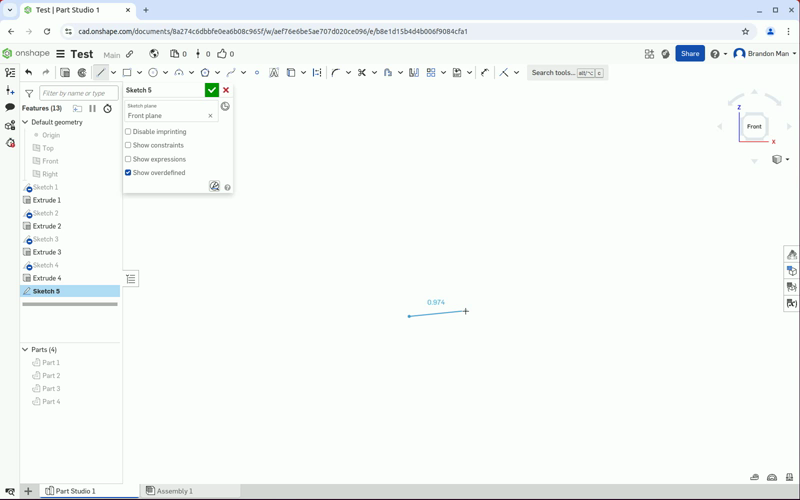
scroll(-6)
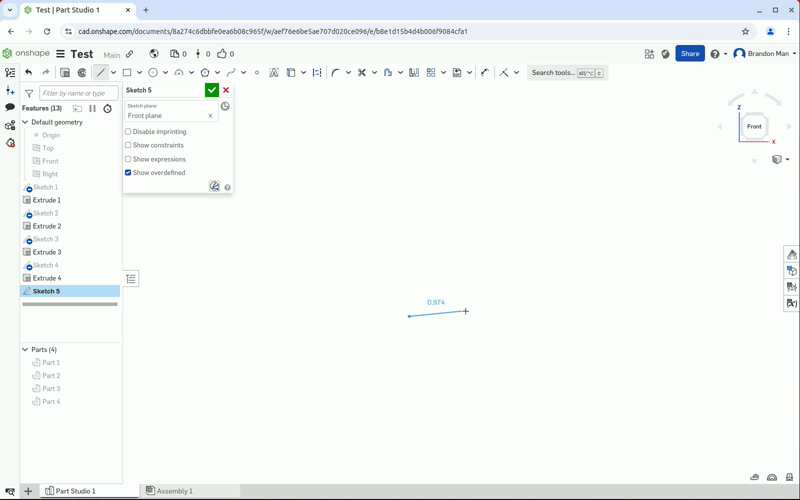
scroll(-6)
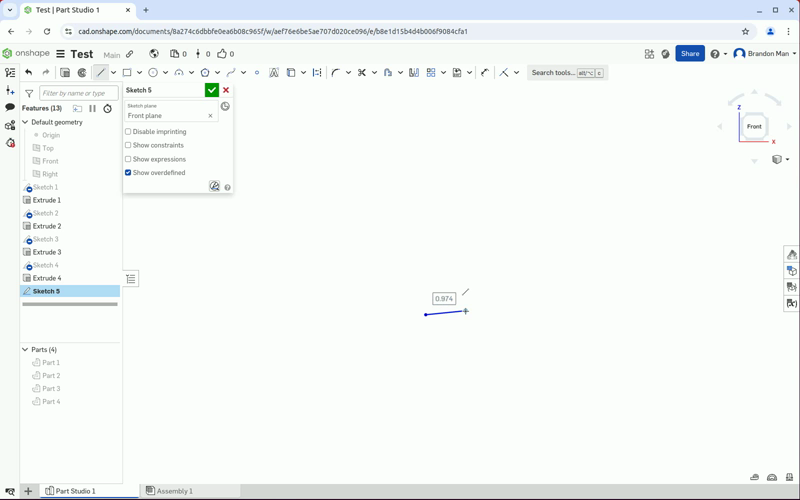
scroll(-6)
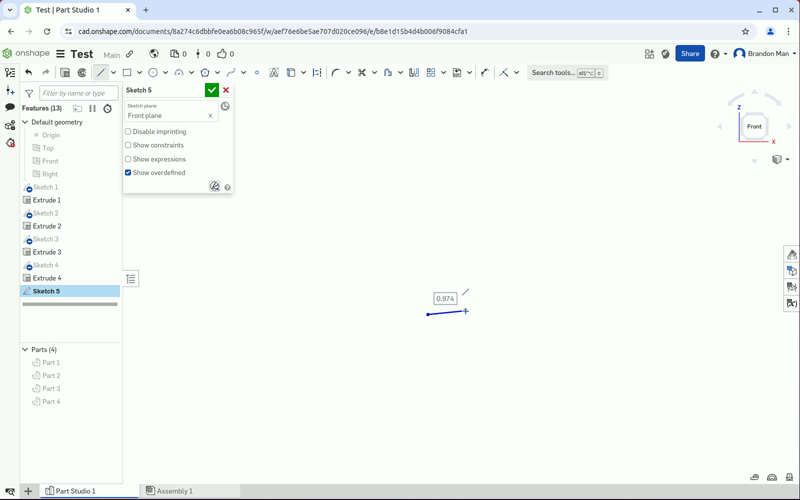
scroll(-6)
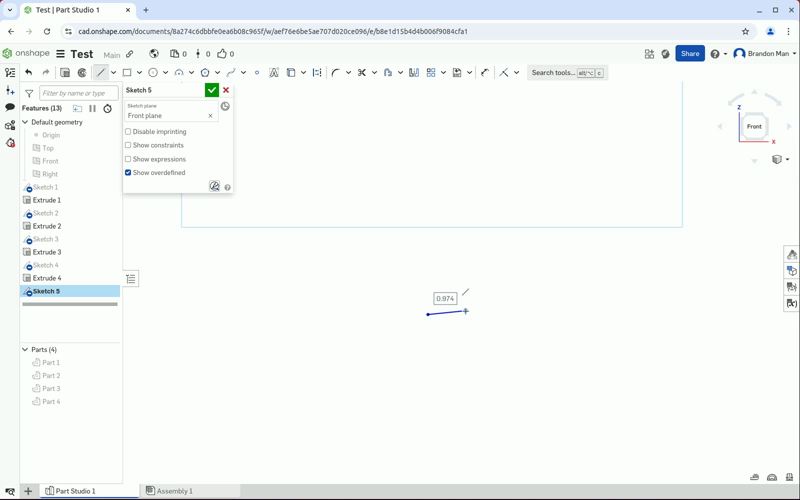
scroll(-6)
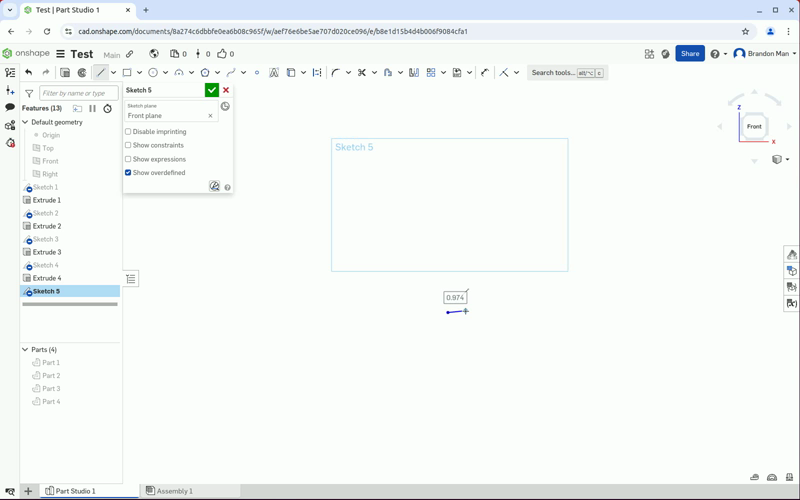
scroll(-6)
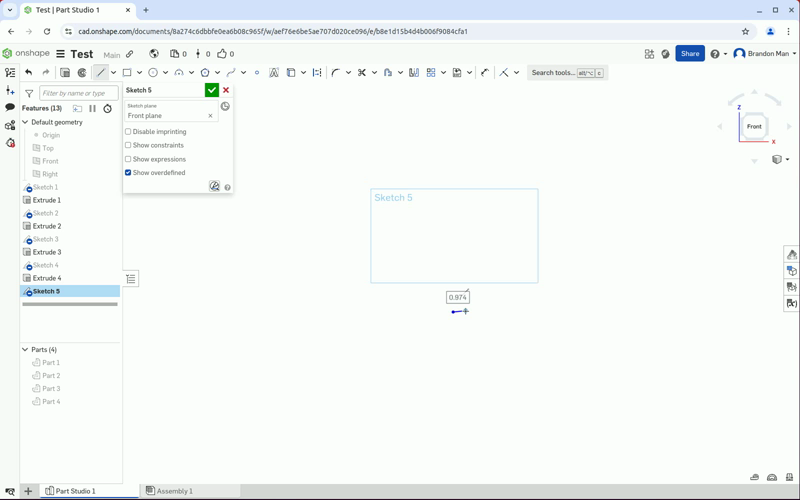
scroll(-6)
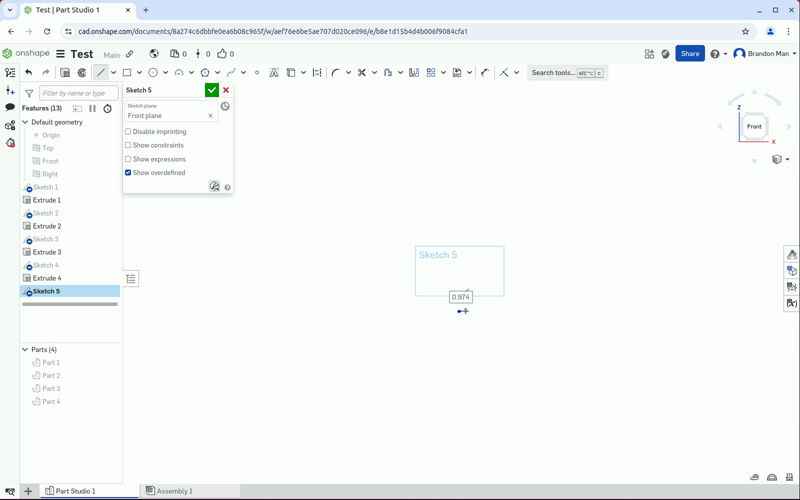
key_up(shift)
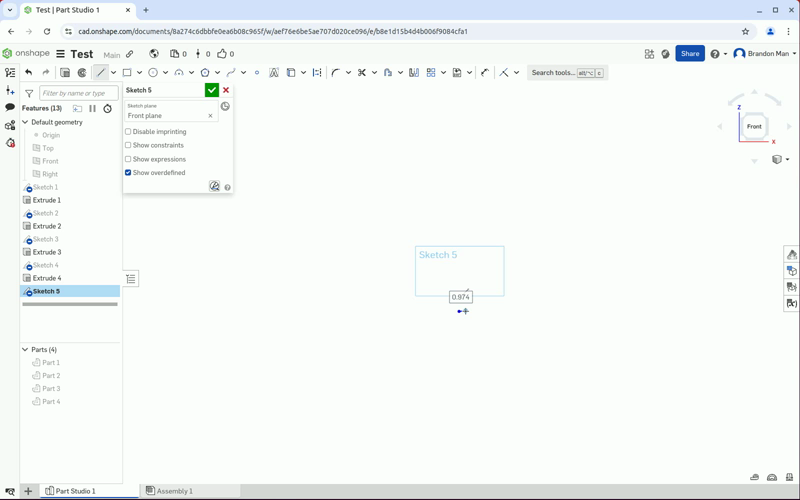
key(esc)
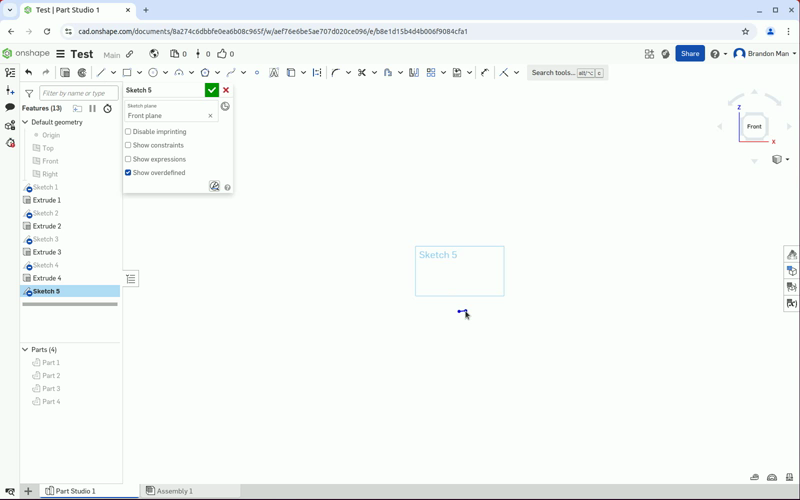
key(a)
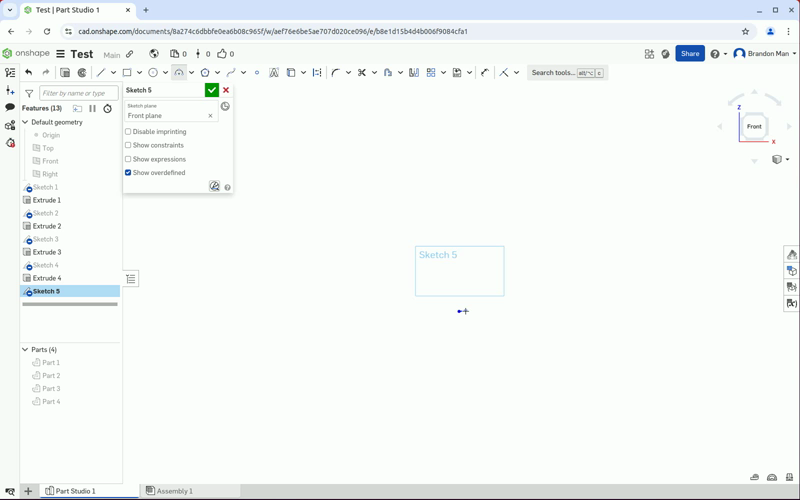
mouse_move(465, 310)
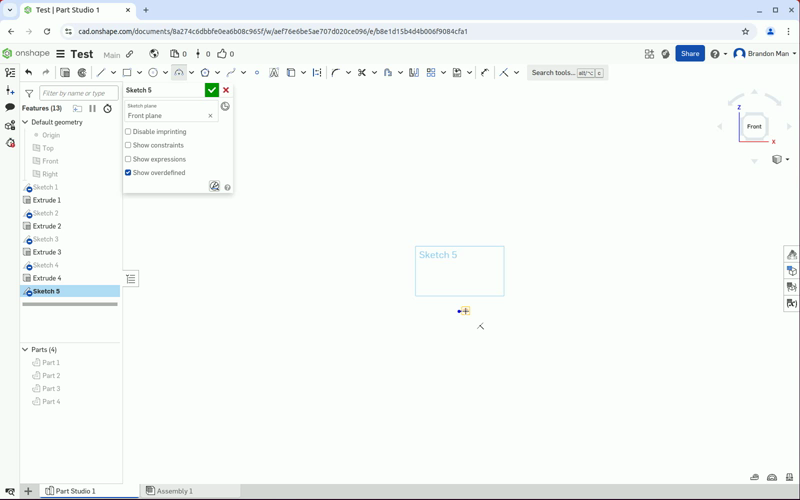
click(465, 310)
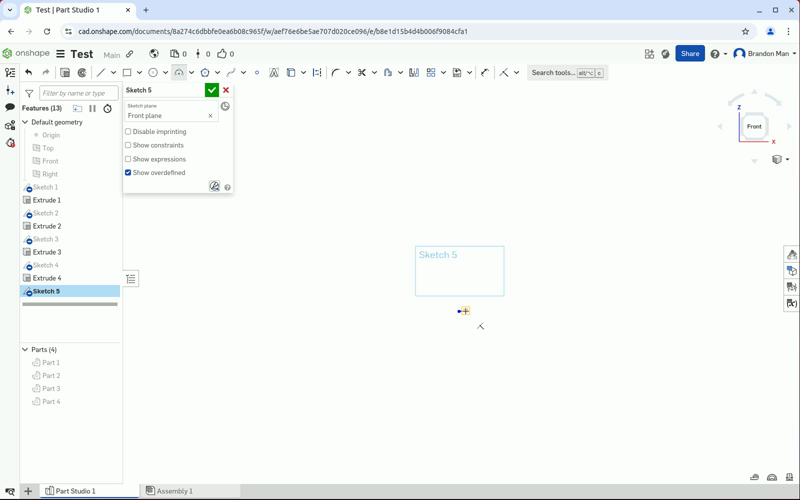
key_down(shift)
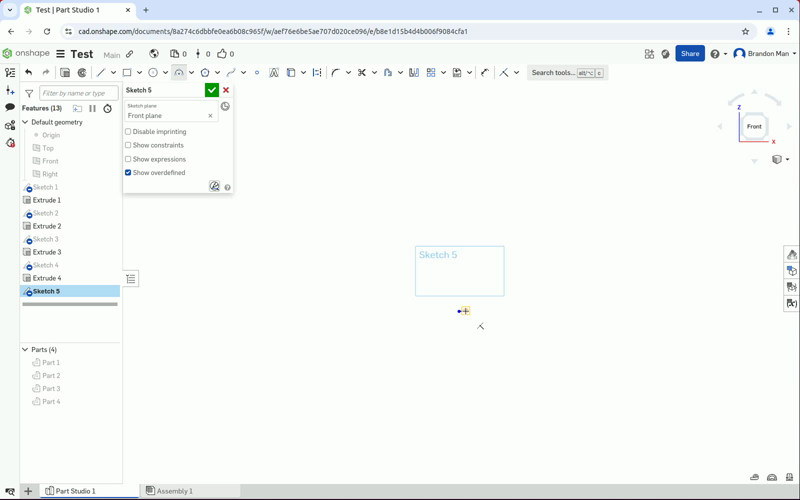
mouse_move(465, 255)
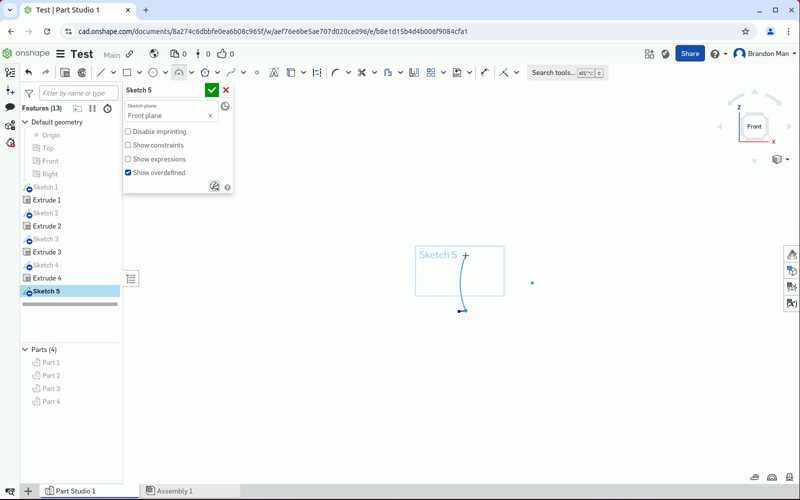
click(465, 255)
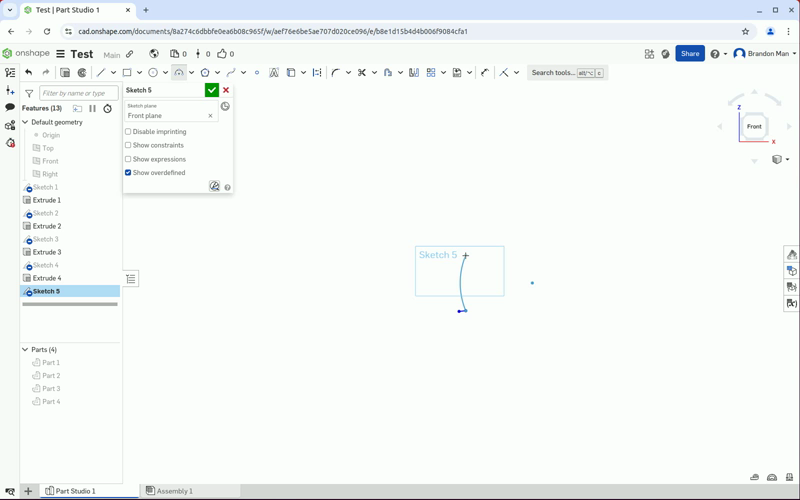
mouse_move(489, 282)
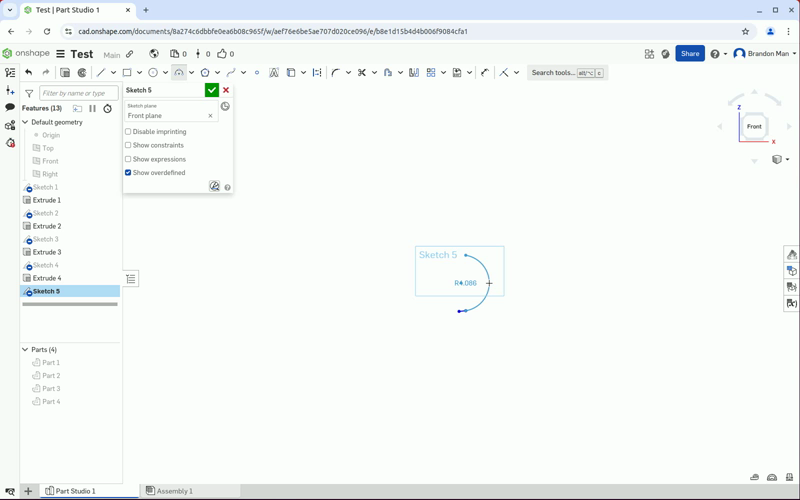
click(489, 282)
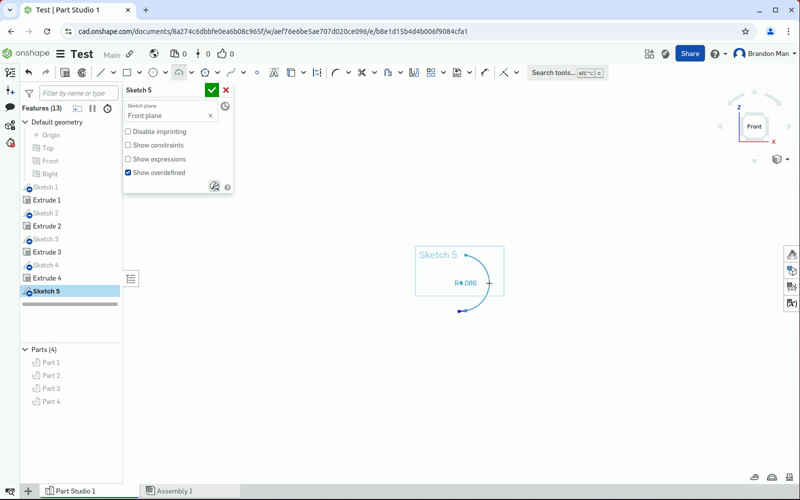
key_up(shift)
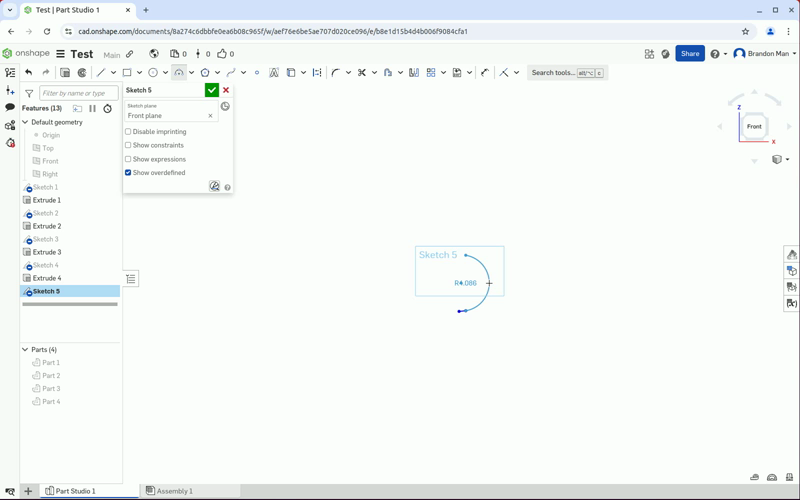
key(esc)
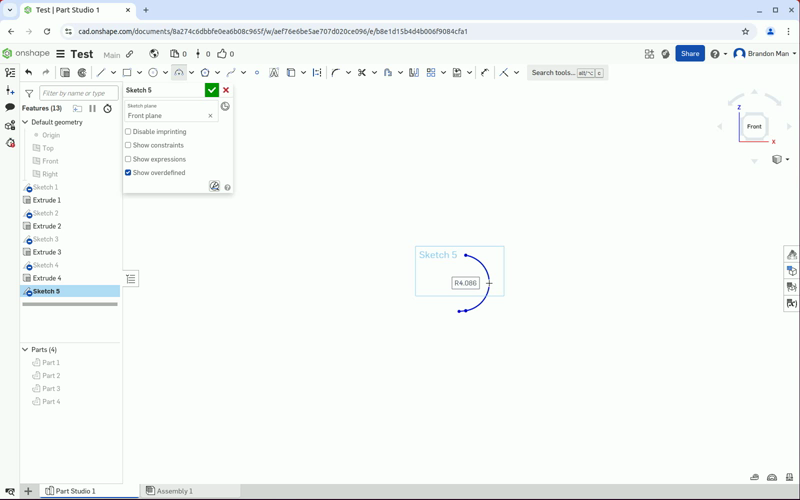
key(l)
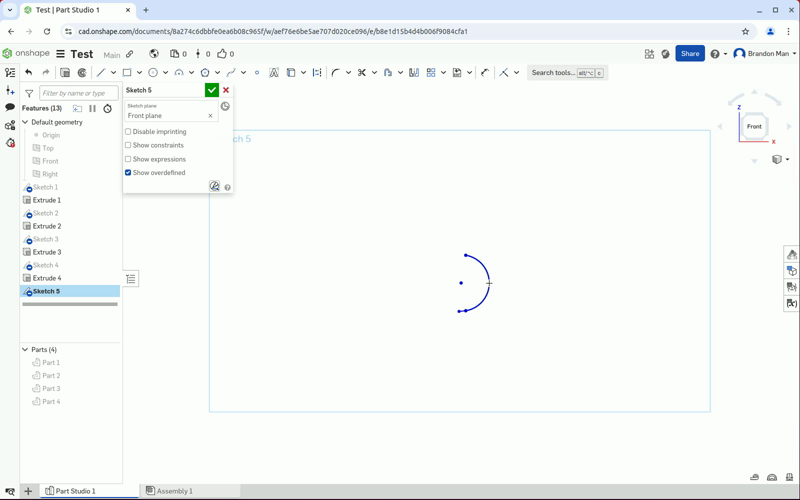
mouse_move(465, 255)
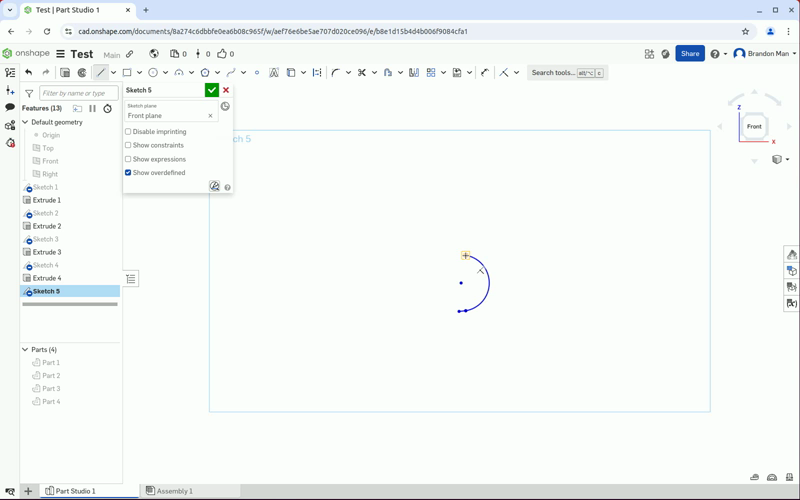
click(465, 255)
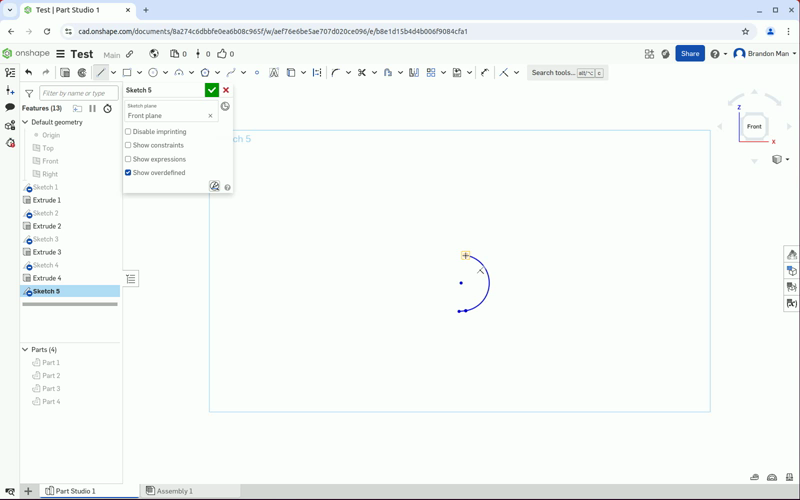
key_down(shift)
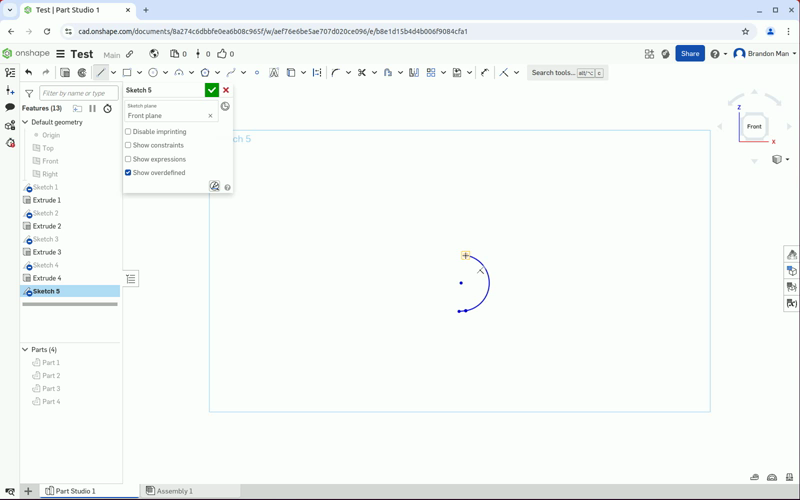
mouse_move(495, 255)
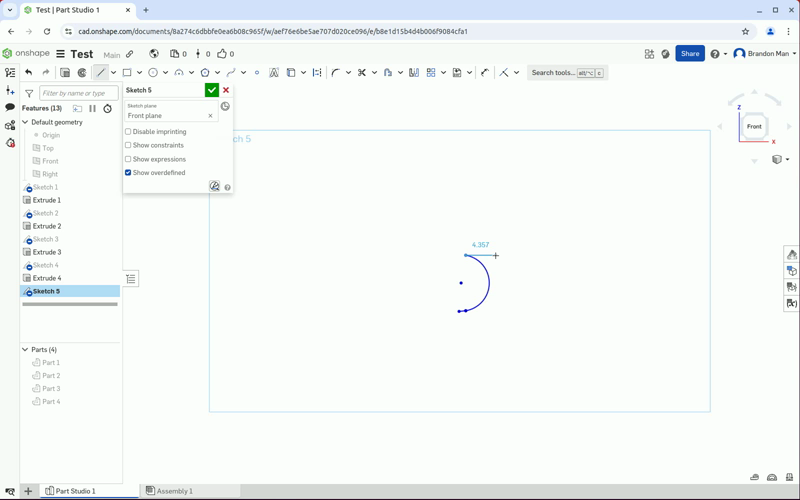
mouse_move(460, 254)
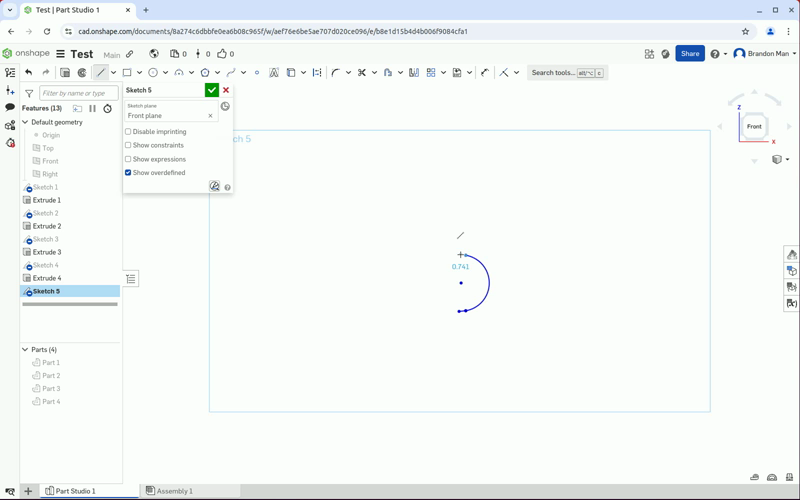
scroll(6)
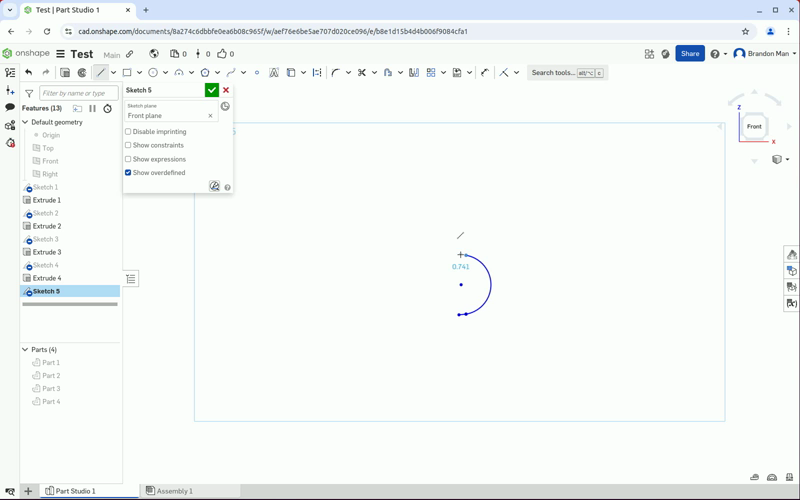
scroll(6)
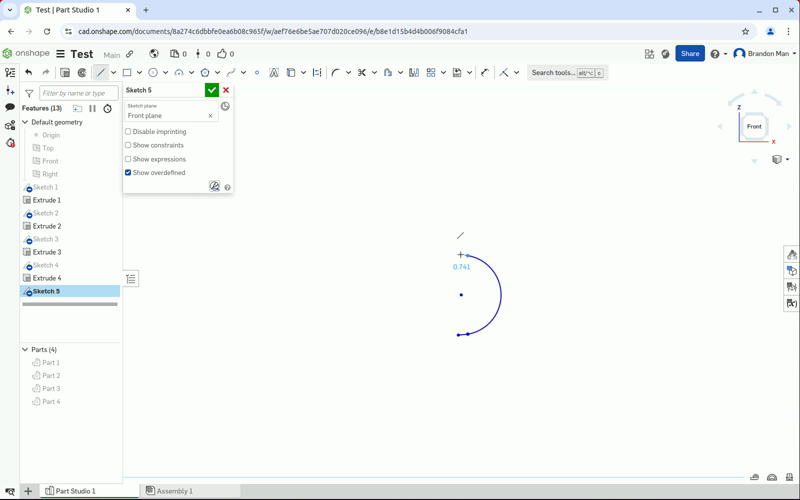
scroll(6)
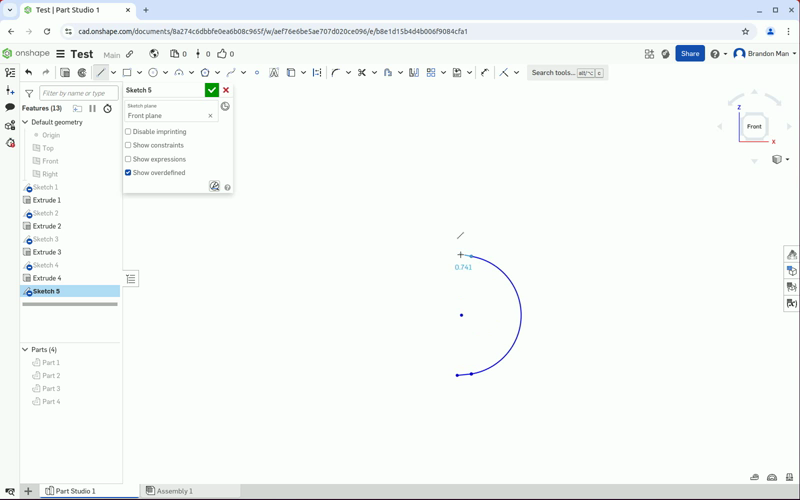
scroll(6)
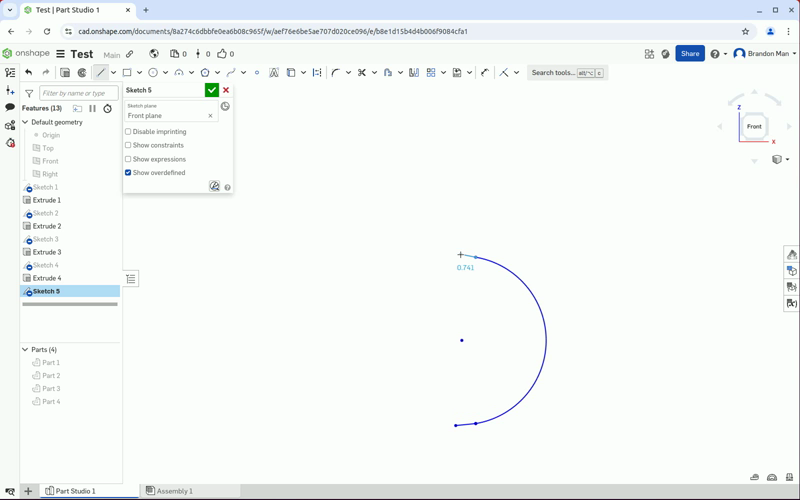
scroll(6)
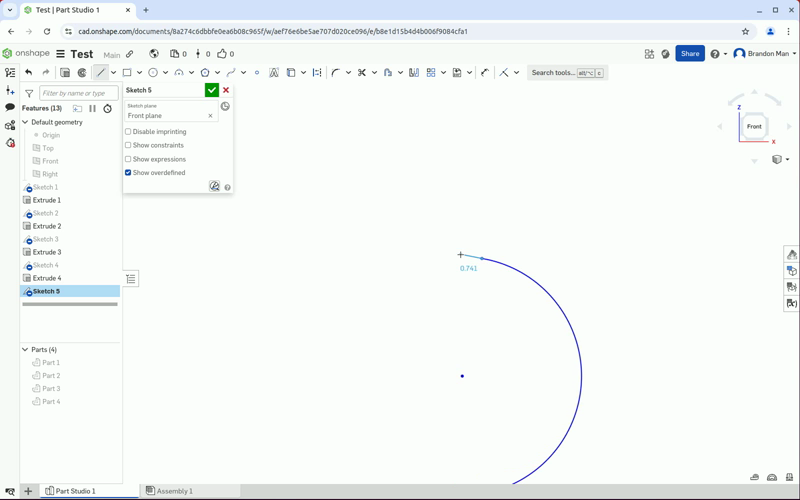
scroll(6)
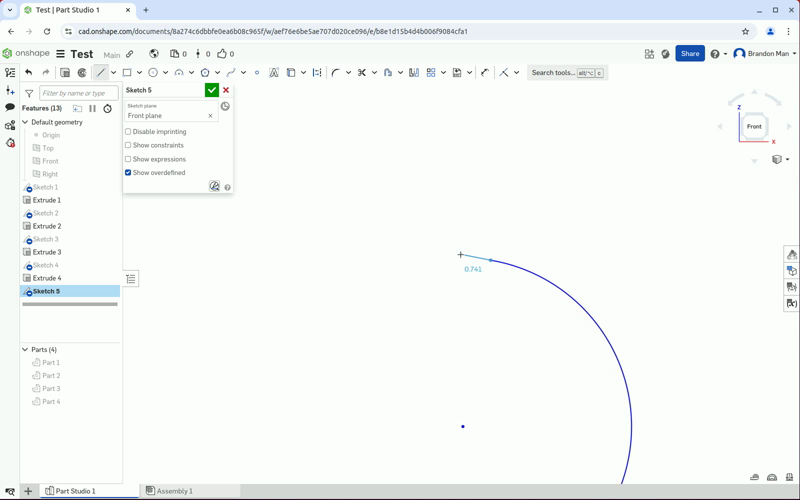
scroll(6)
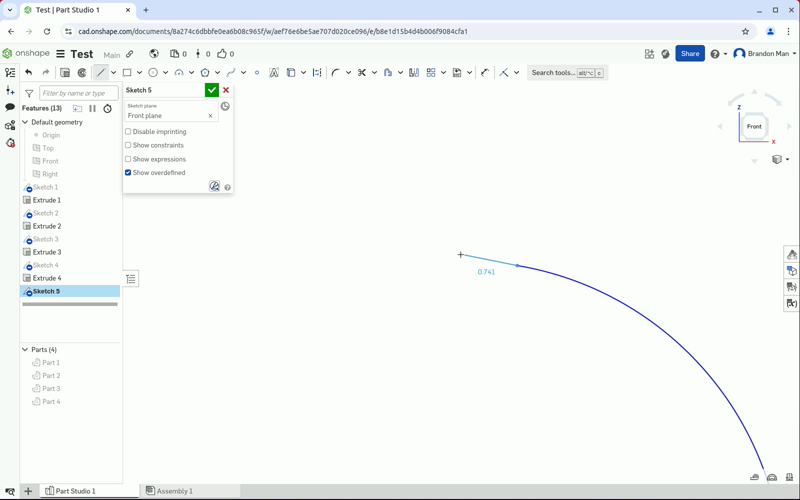
click(460, 254)
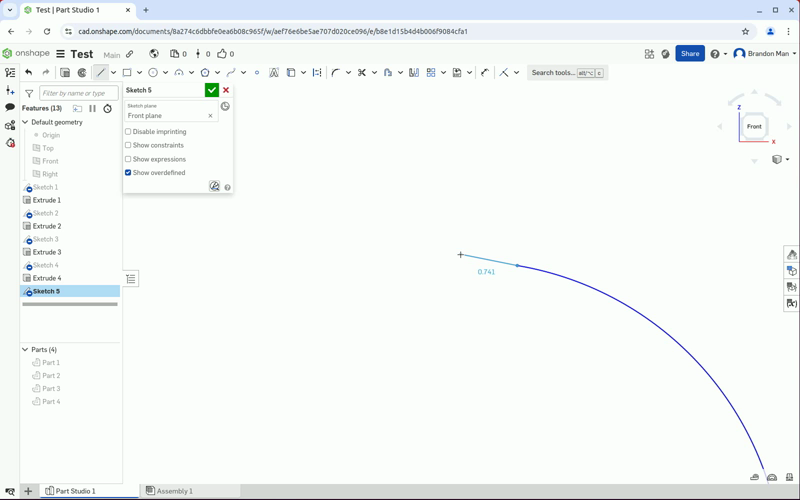
scroll(-6)
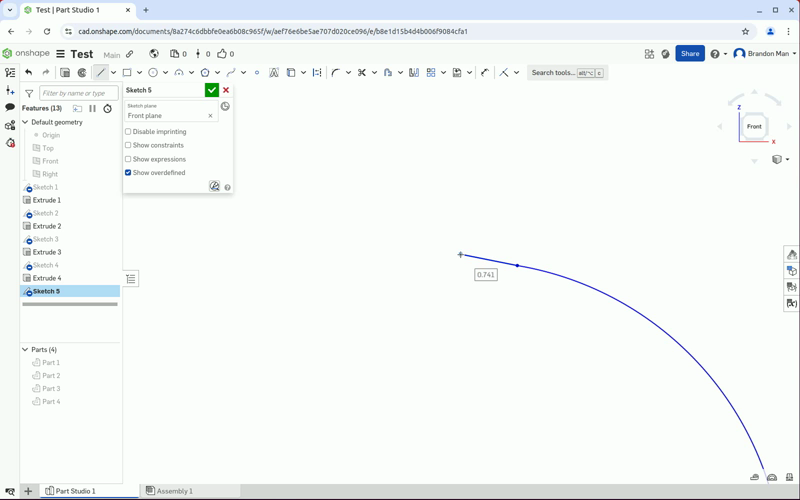
scroll(-6)
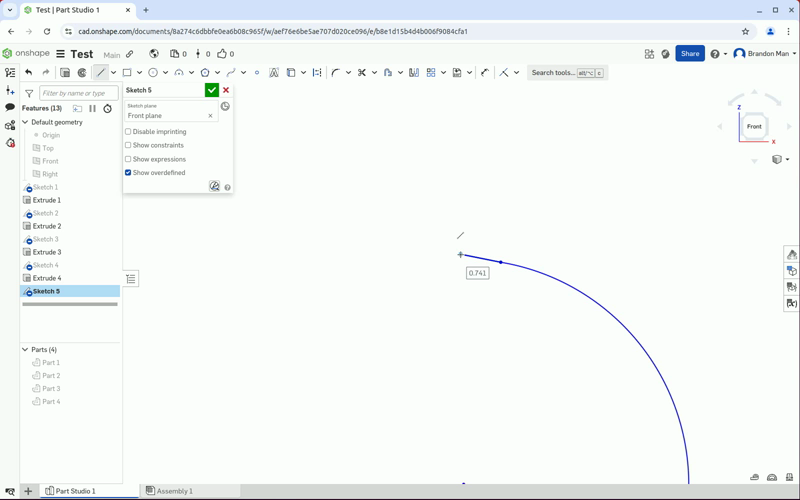
scroll(-6)
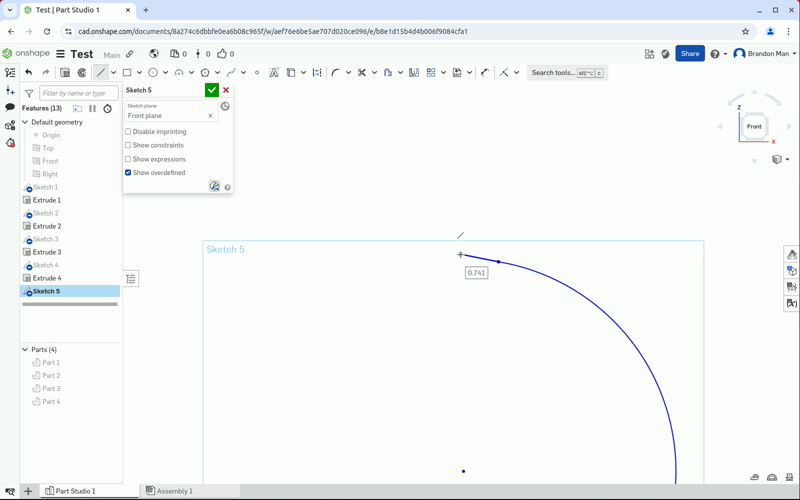
scroll(-6)
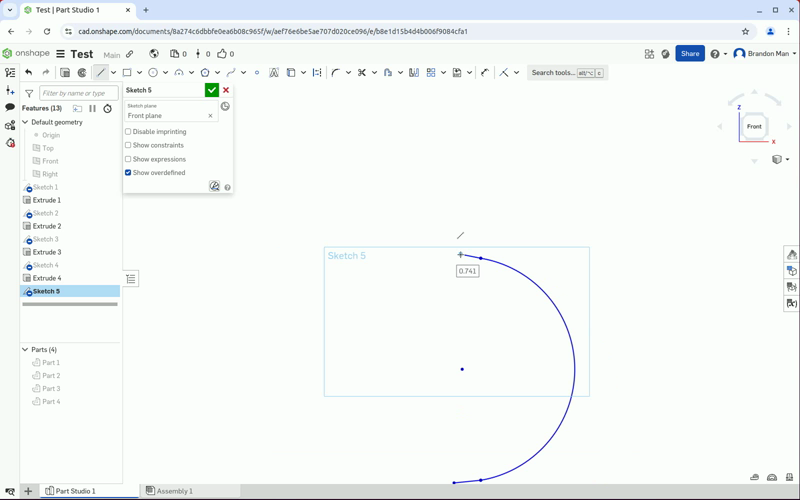
scroll(-6)
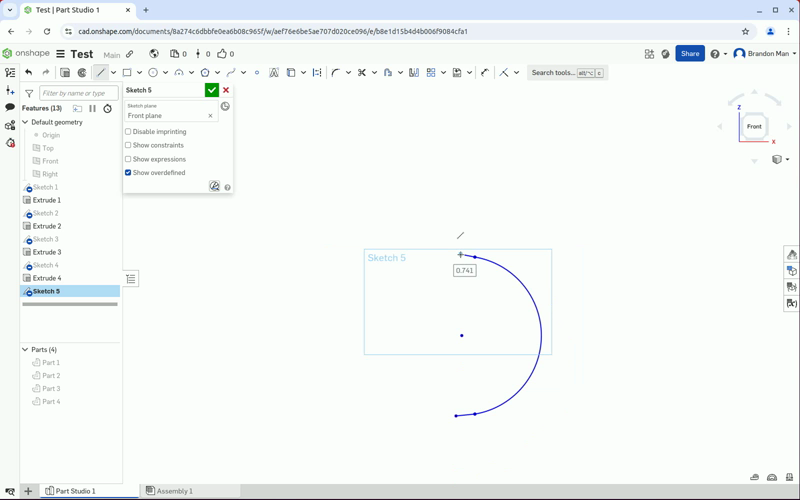
scroll(-6)
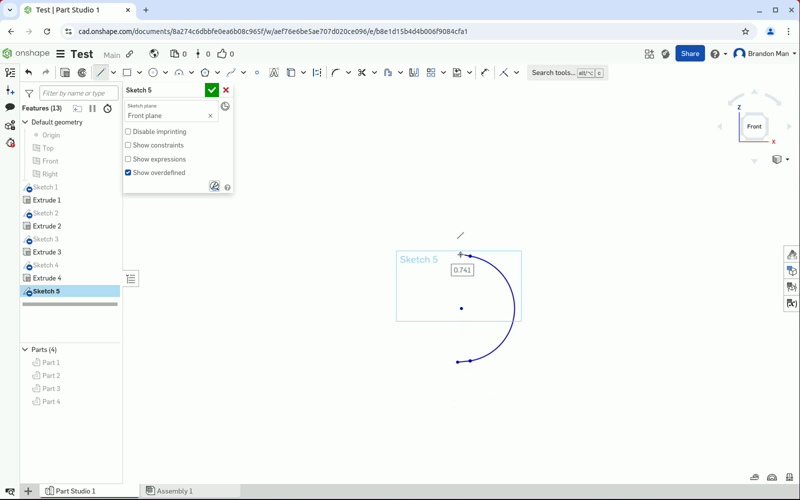
scroll(-6)
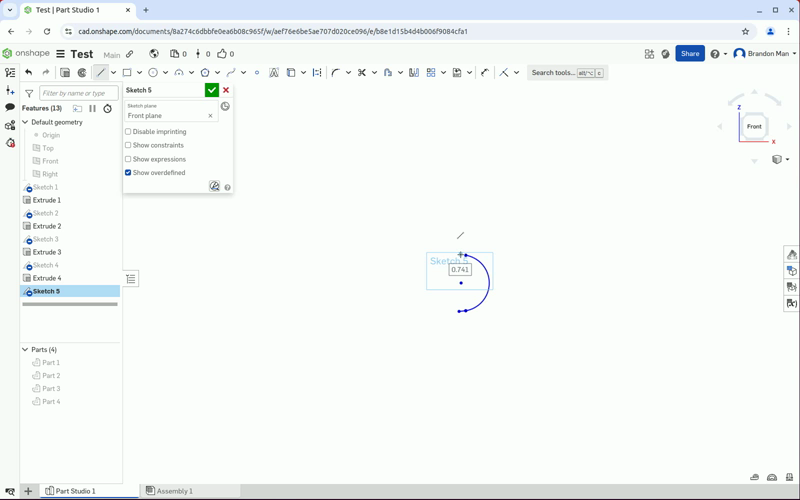
key_up(shift)
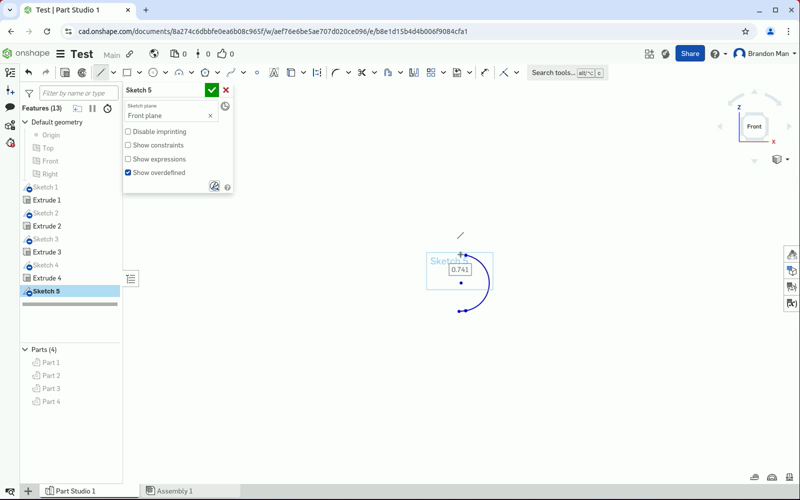
key(esc)
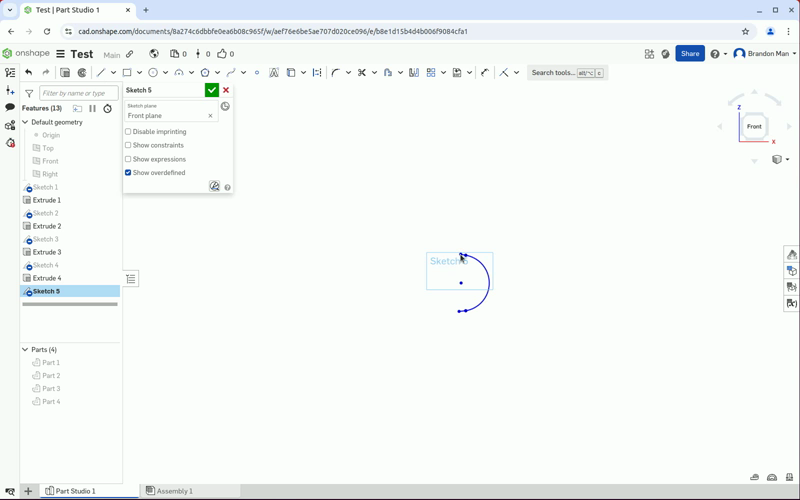
key(a)
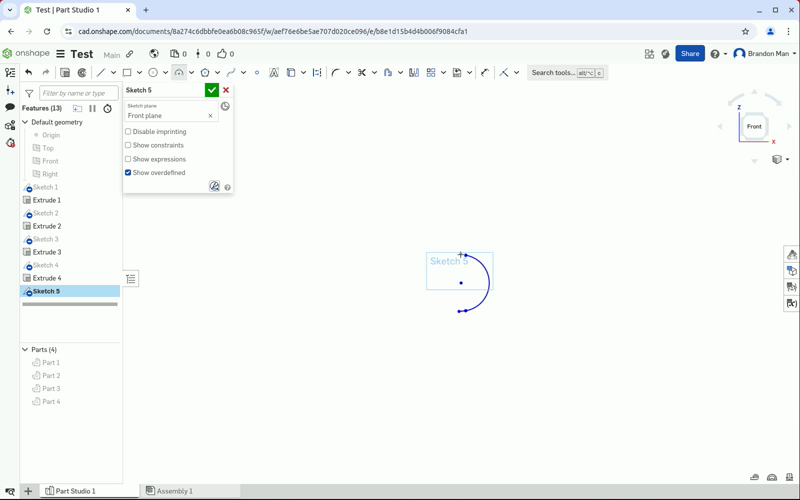
mouse_move(460, 254)
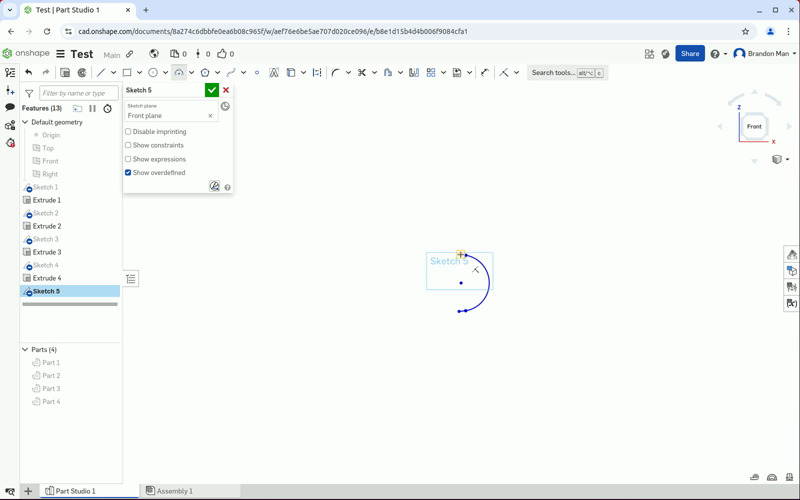
click(460, 254)
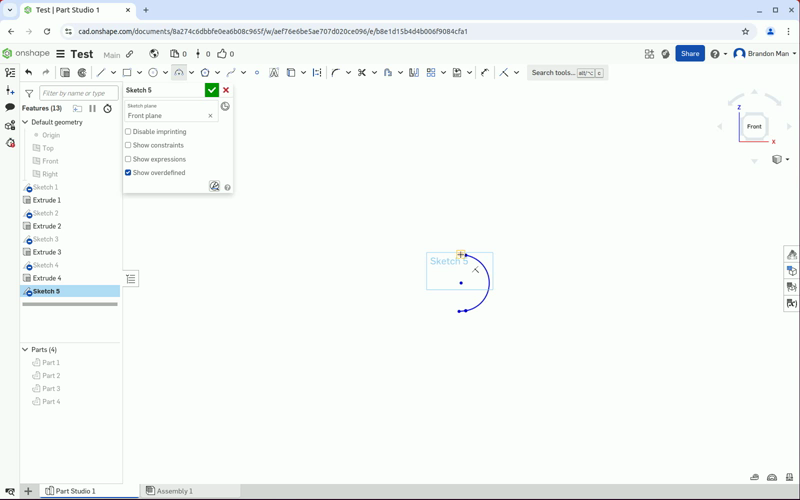
mouse_move(460, 311)
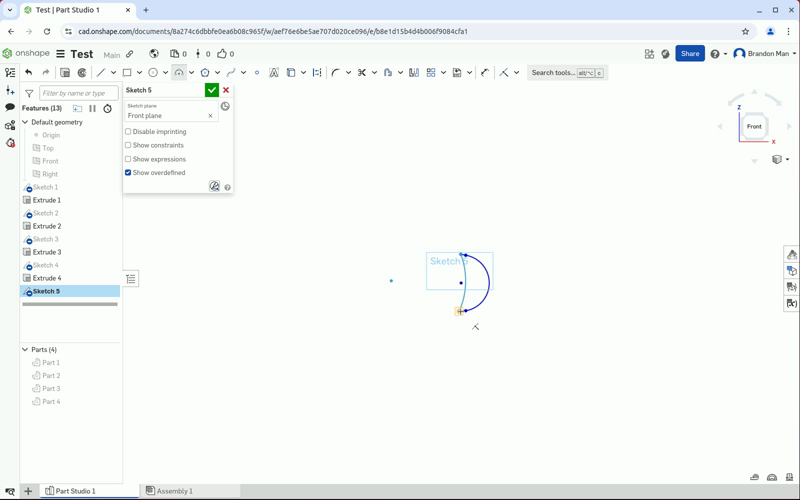
click(460, 311)
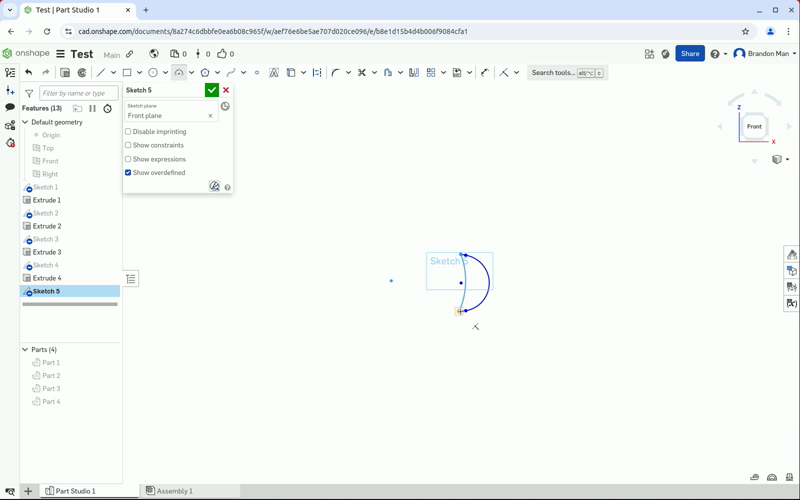
key_down(shift)
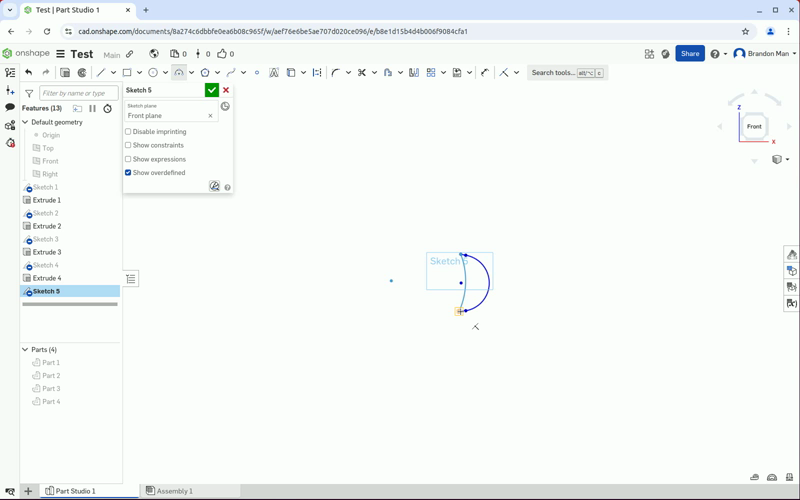
mouse_move(432, 282)
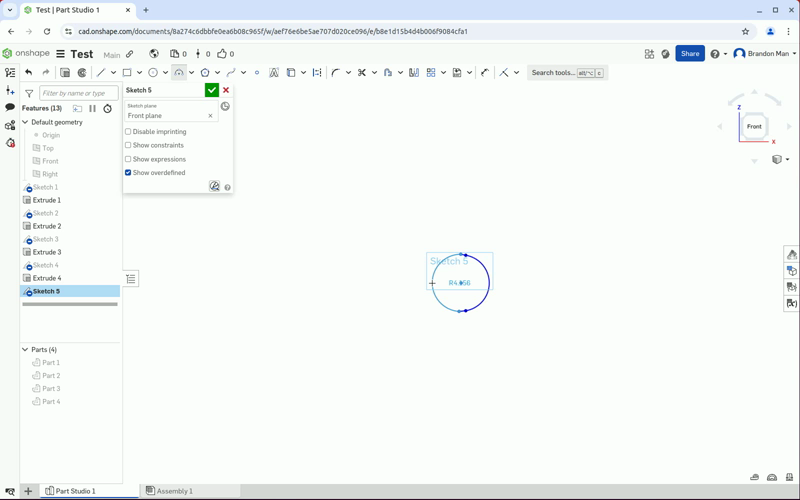
click(432, 282)
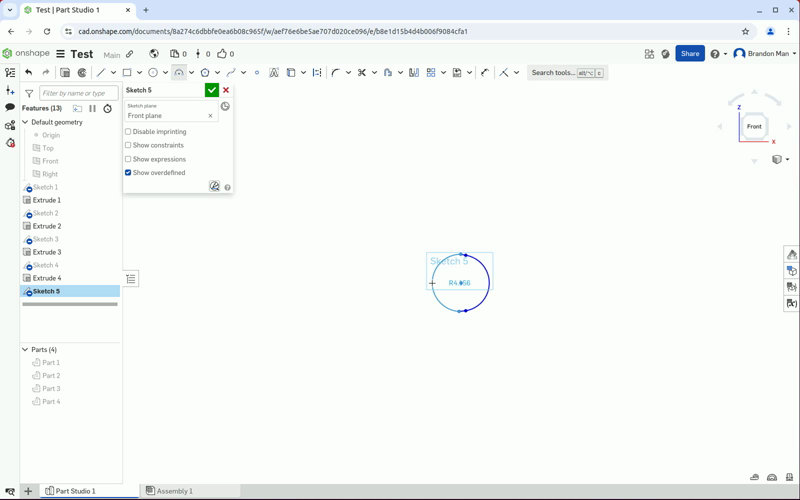
key_up(shift)
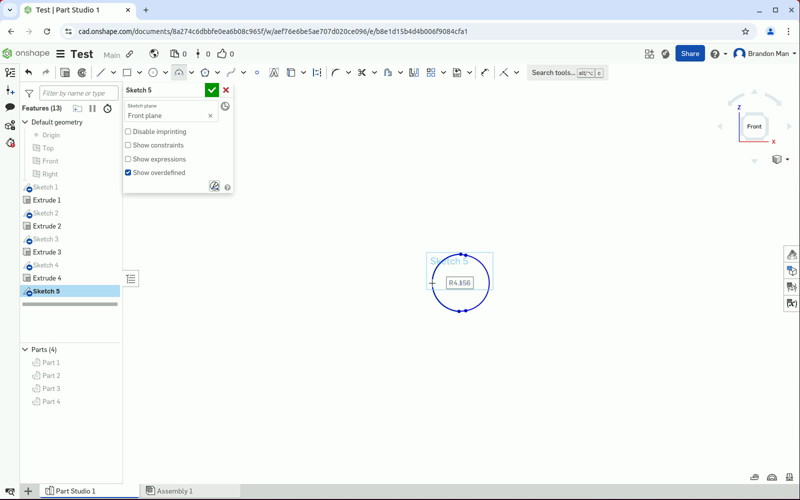
key(esc)
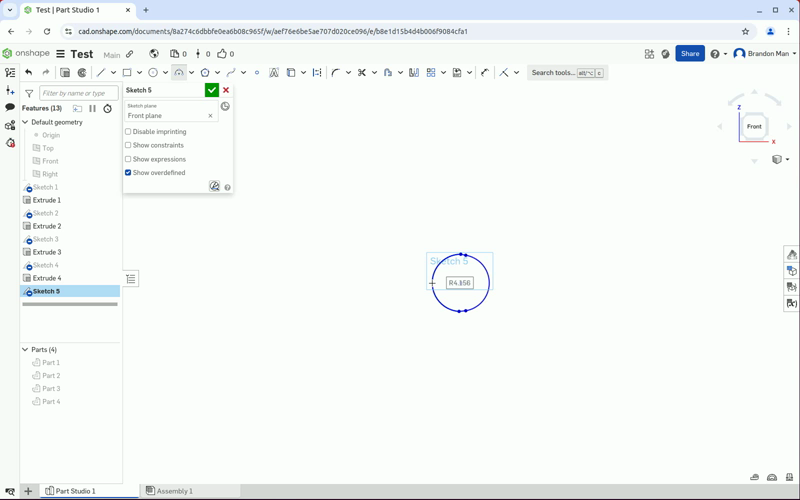
key(l)
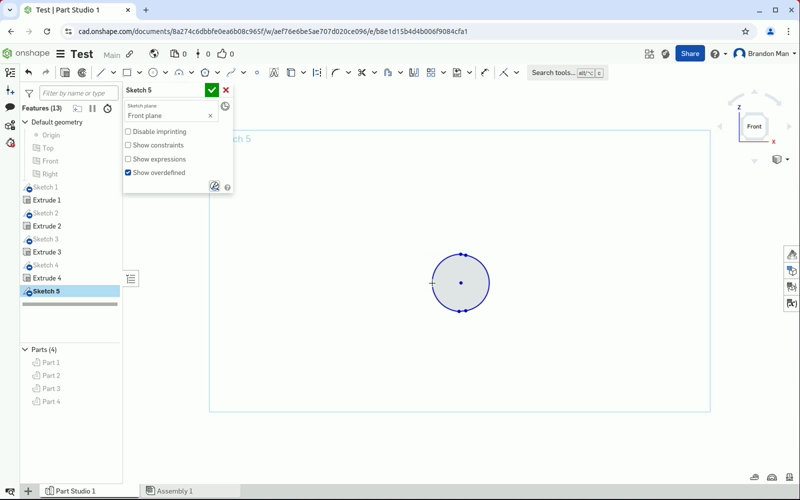
key_down(shift)
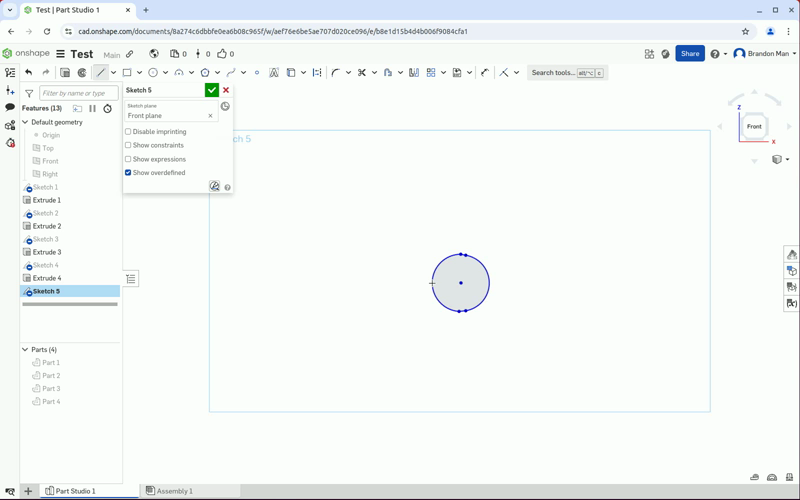
mouse_move(439, 290)
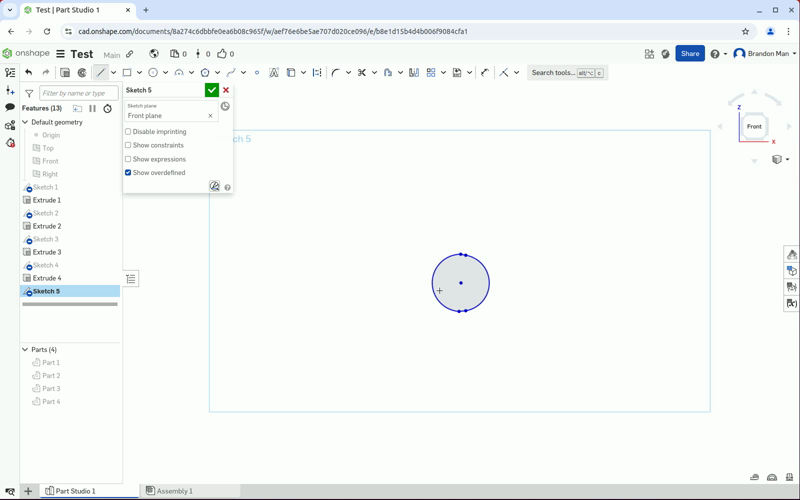
click(439, 290)
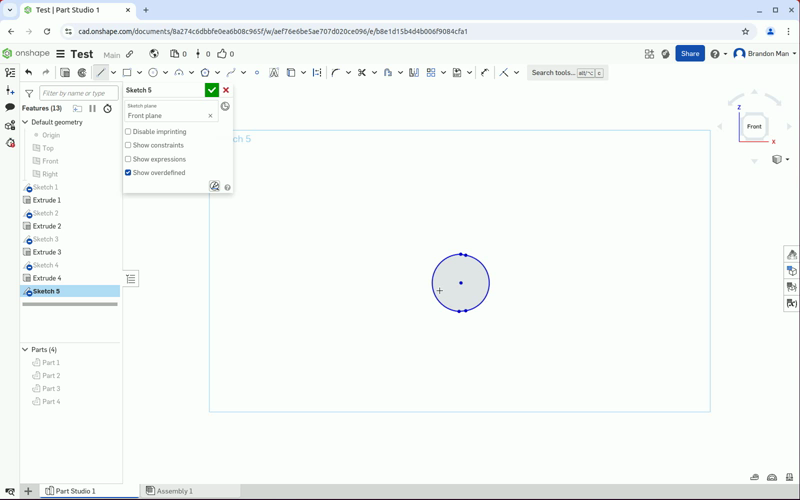
key_up(shift)
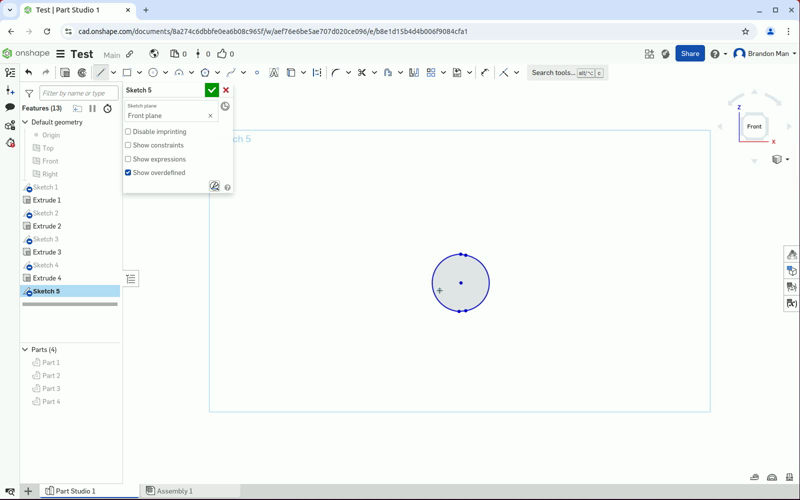
key_down(shift)
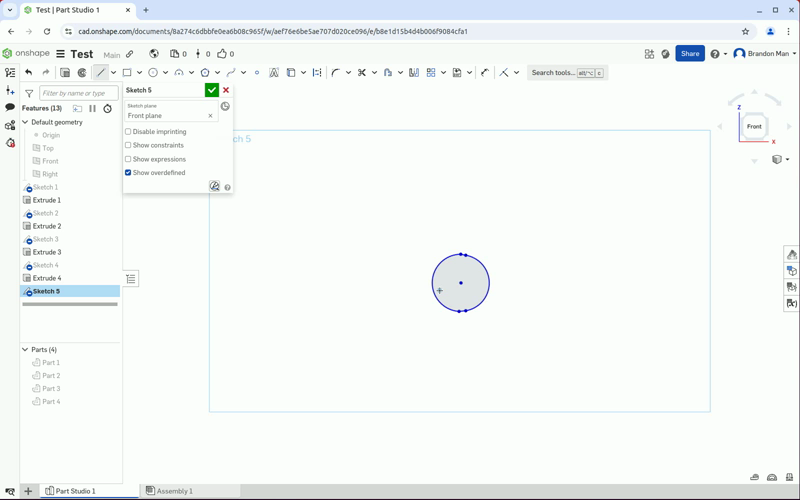
mouse_move(469, 290)
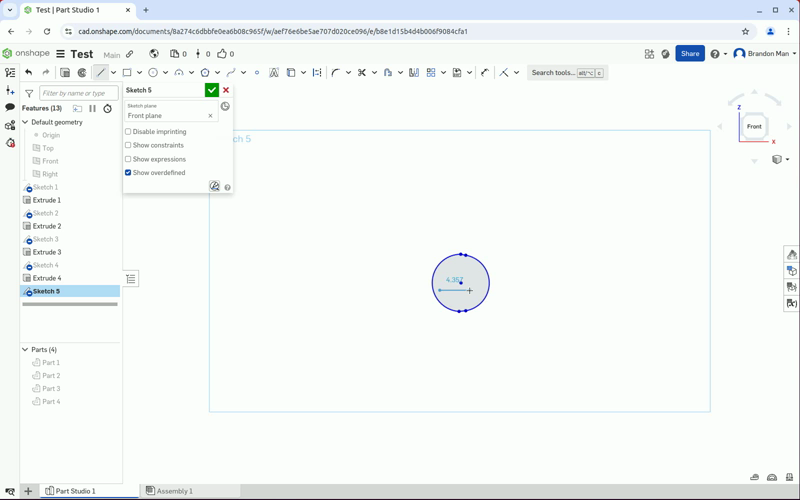
mouse_move(448, 290)
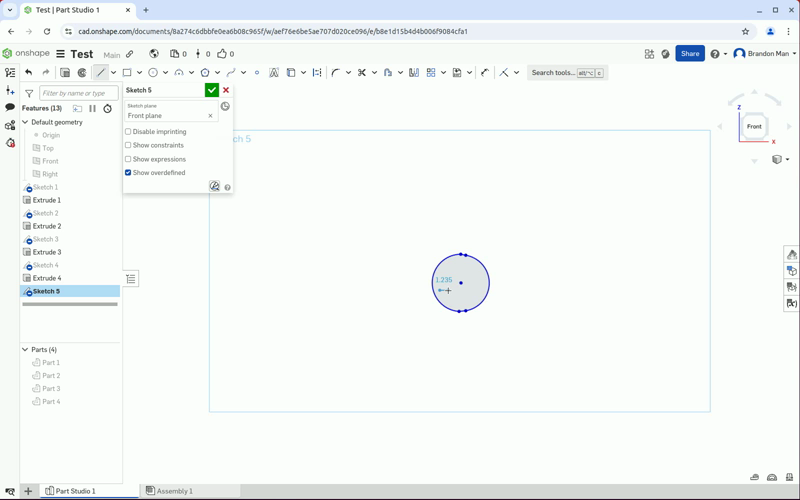
click(448, 290)
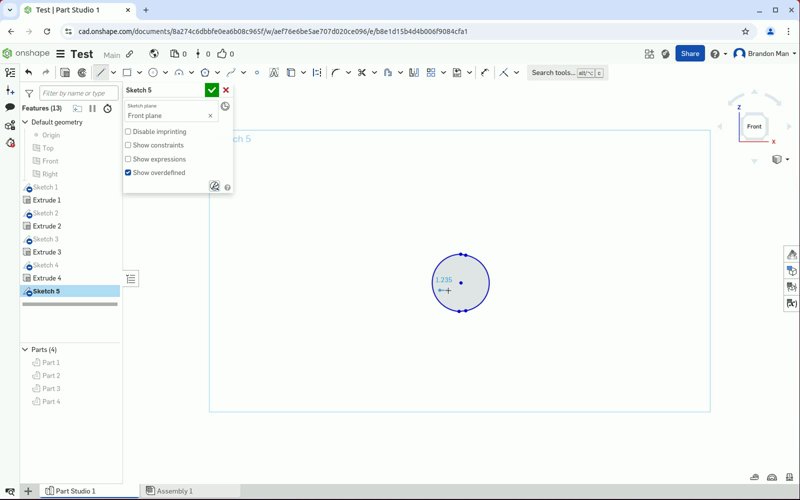
key_up(shift)
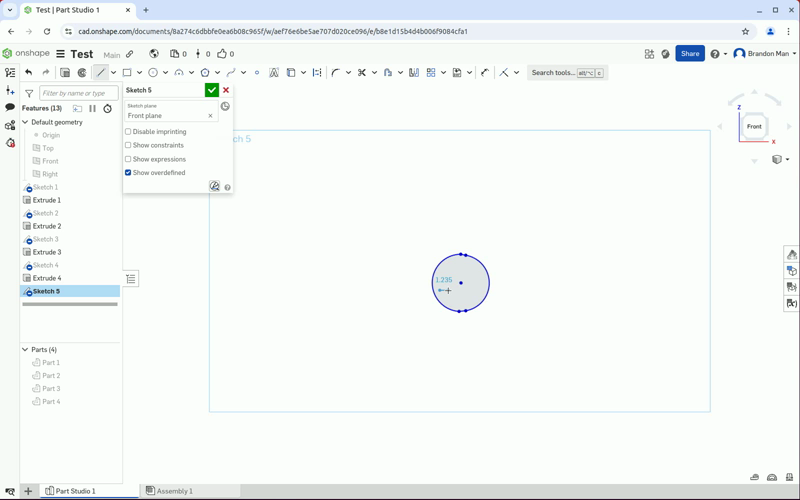
key(esc)
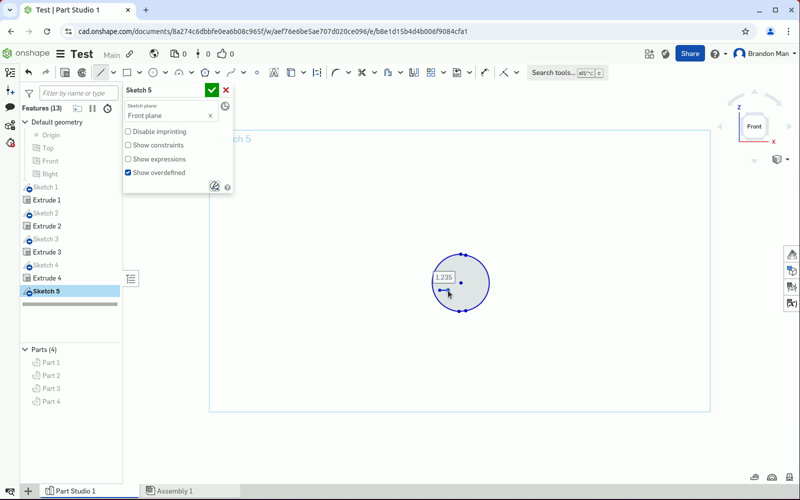
key(a)
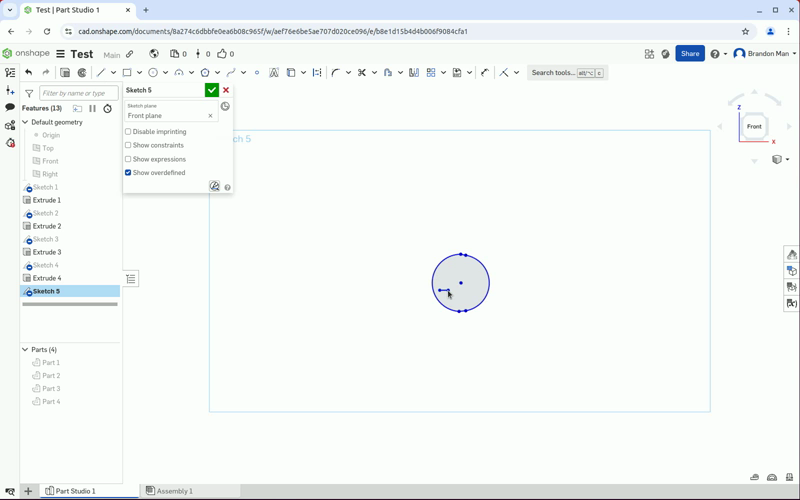
mouse_move(448, 290)
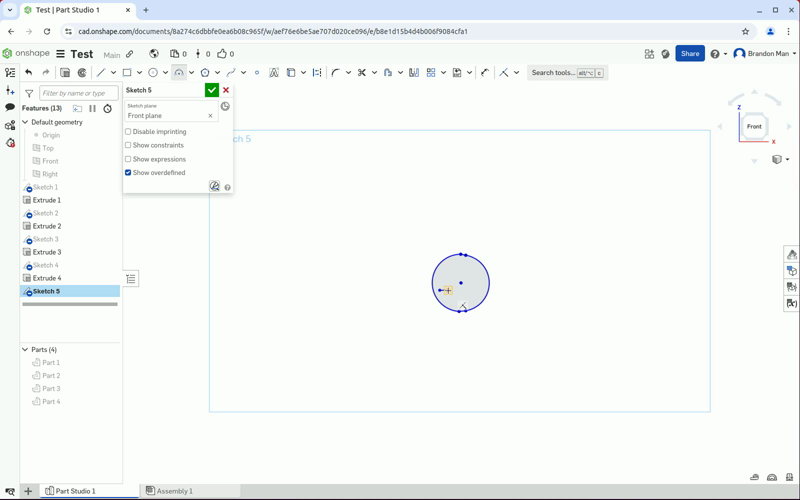
click(448, 290)
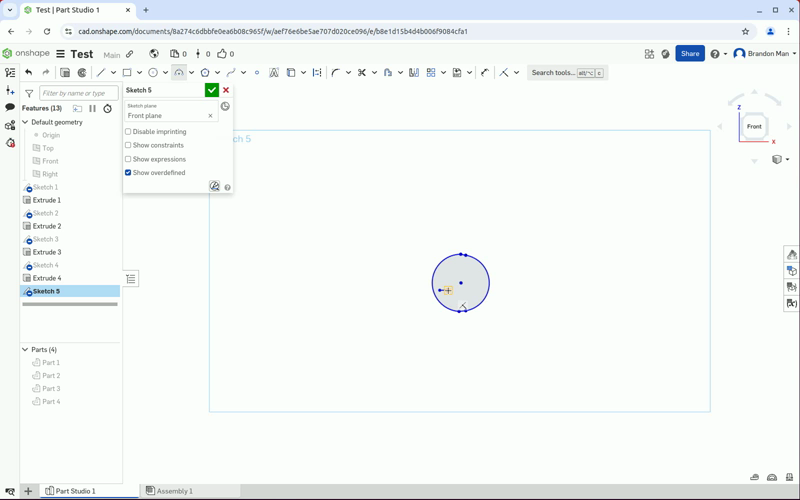
key_down(shift)
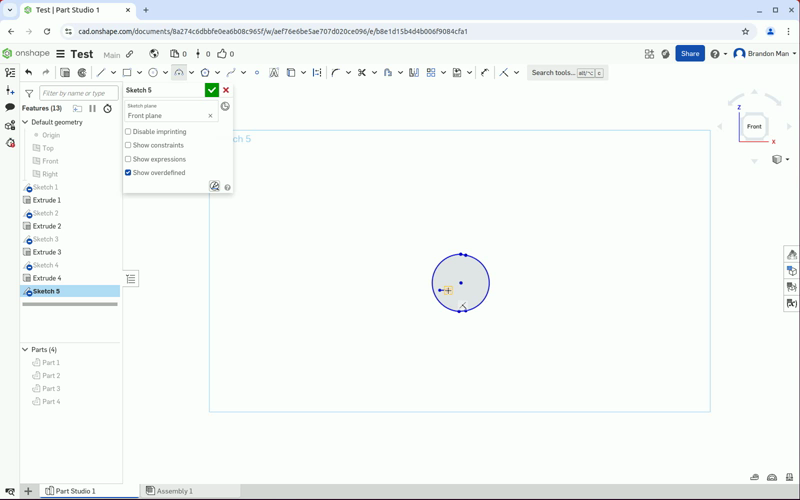
mouse_move(473, 290)
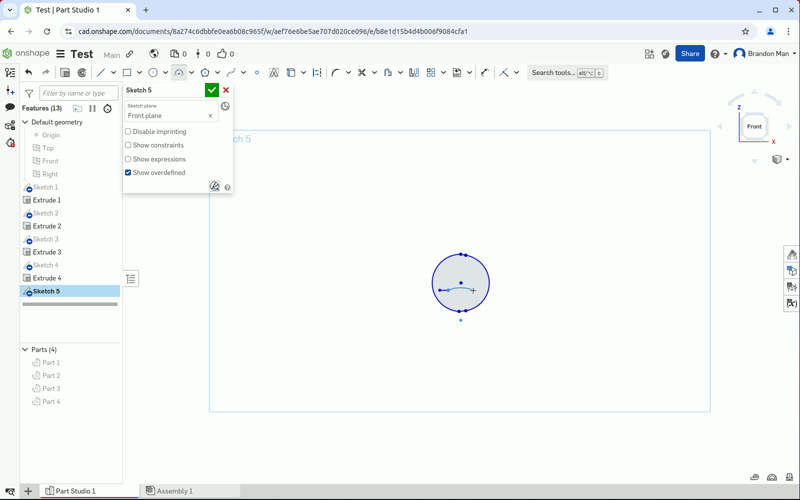
click(473, 290)
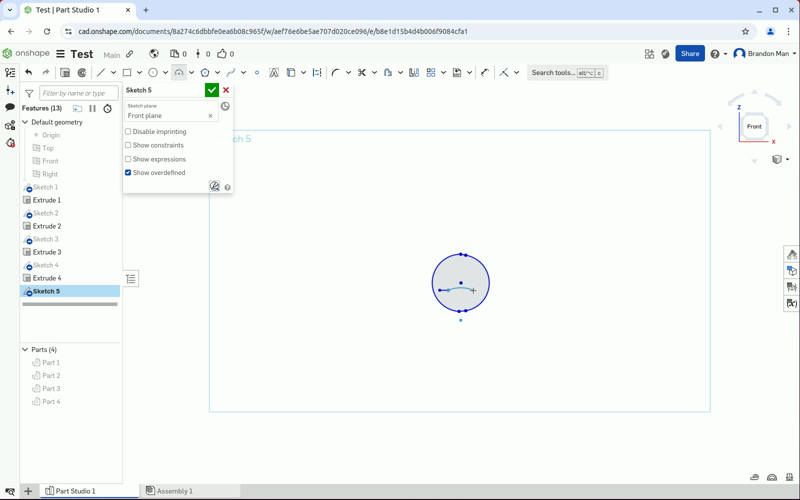
mouse_move(460, 297)
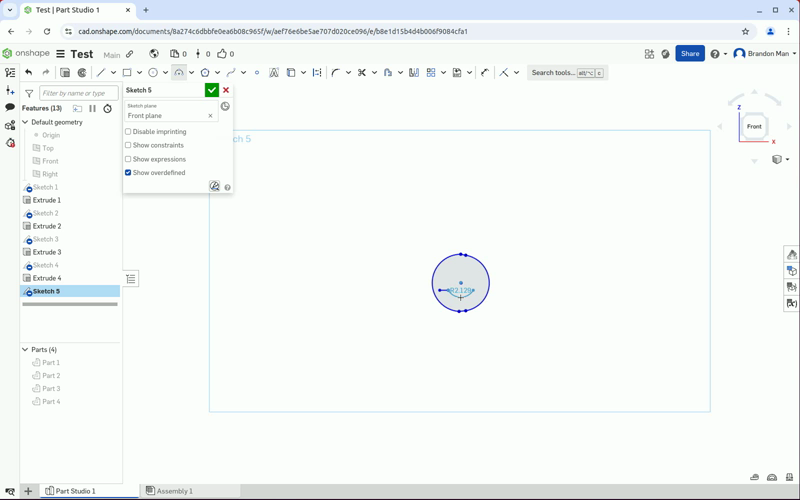
click(460, 297)
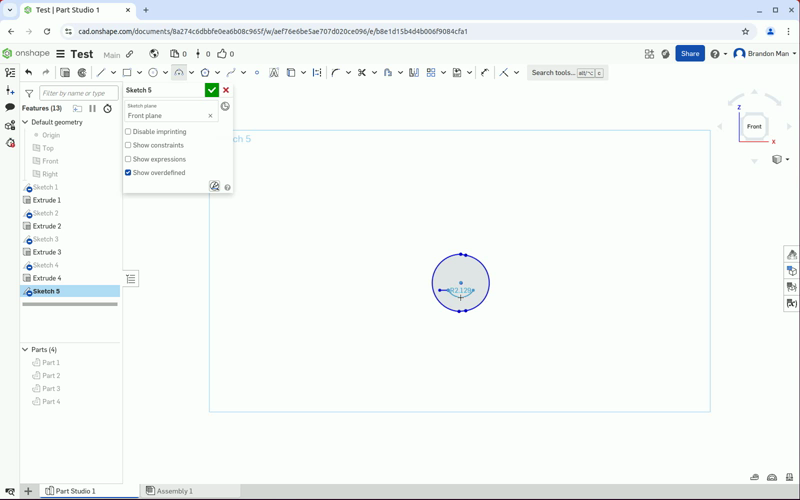
key_up(shift)
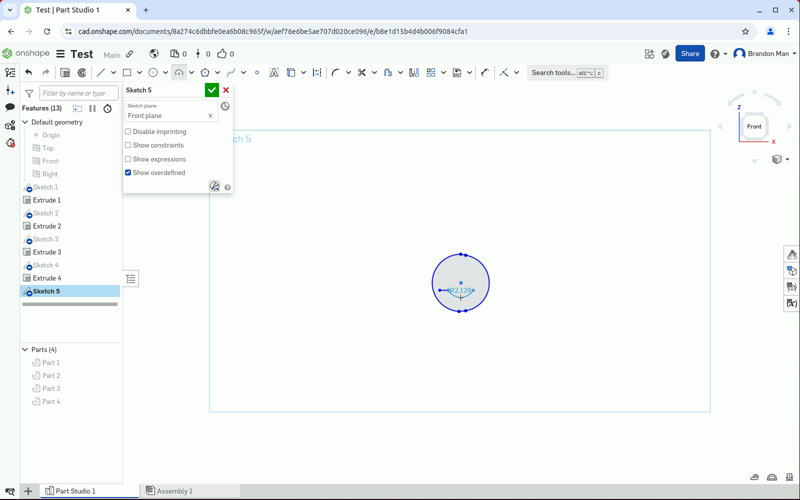
key(esc)
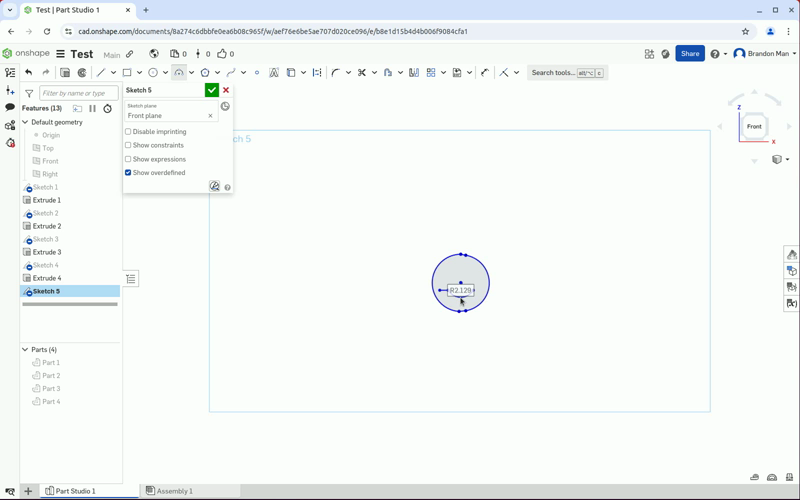
key(l)
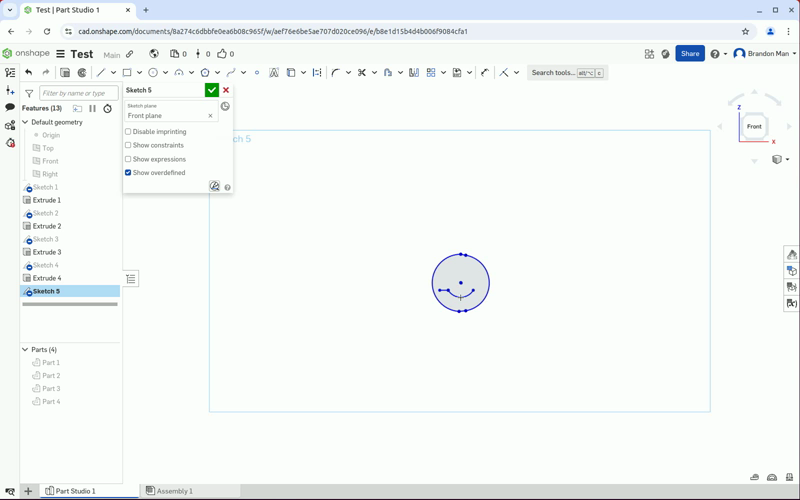
mouse_move(473, 290)
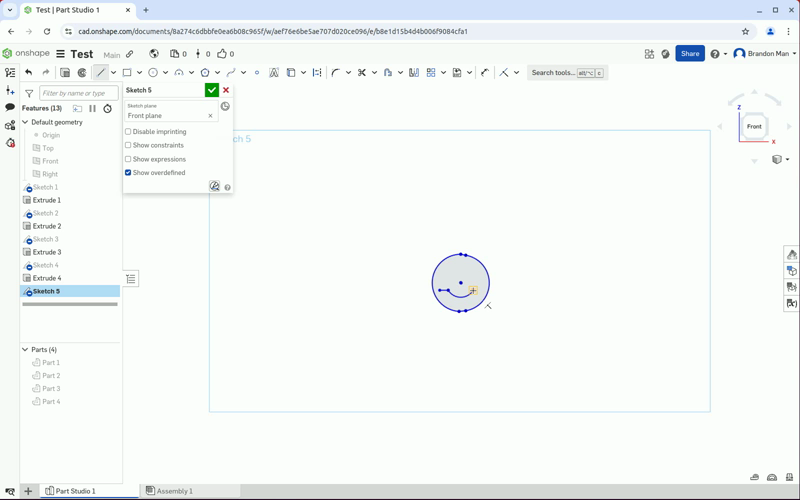
click(473, 290)
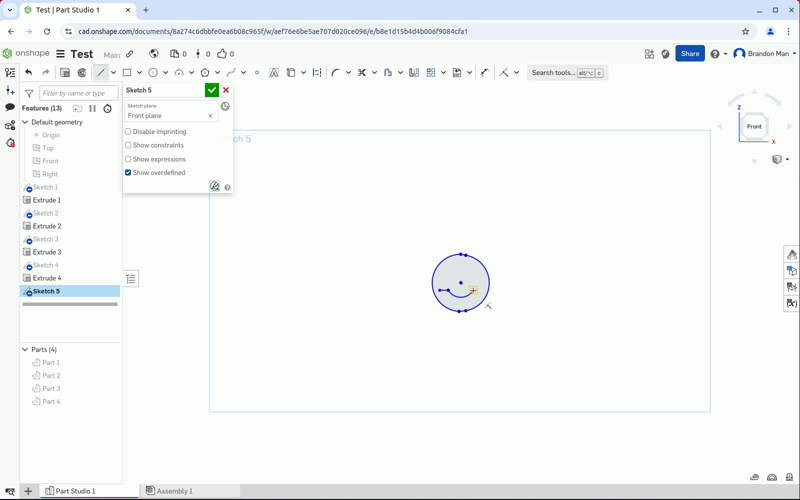
key_down(shift)
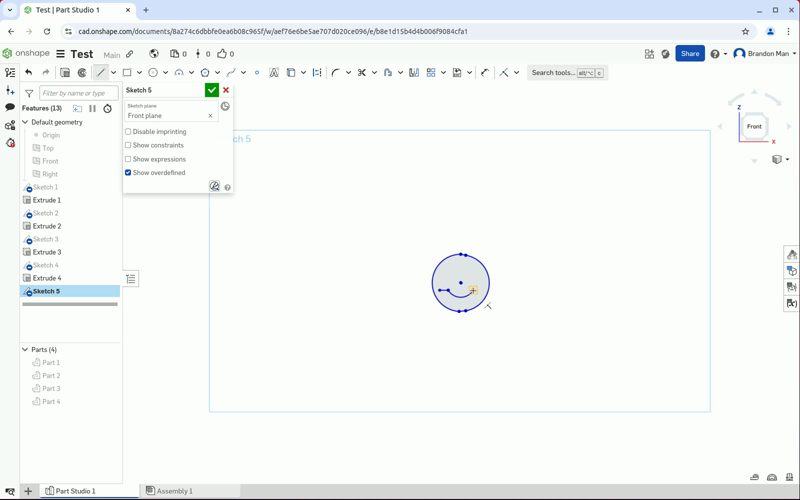
mouse_move(503, 290)
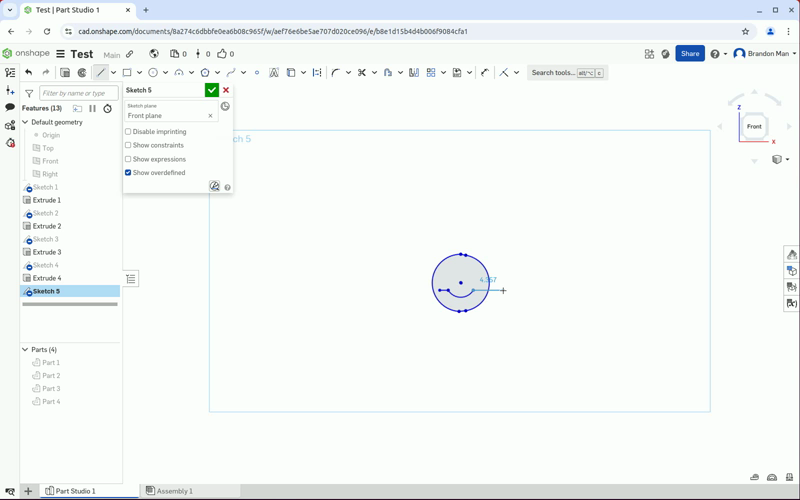
mouse_move(481, 290)
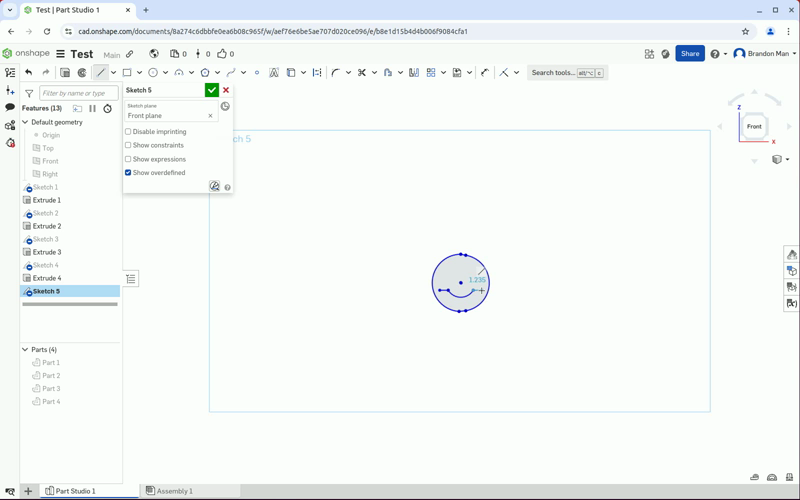
click(481, 290)
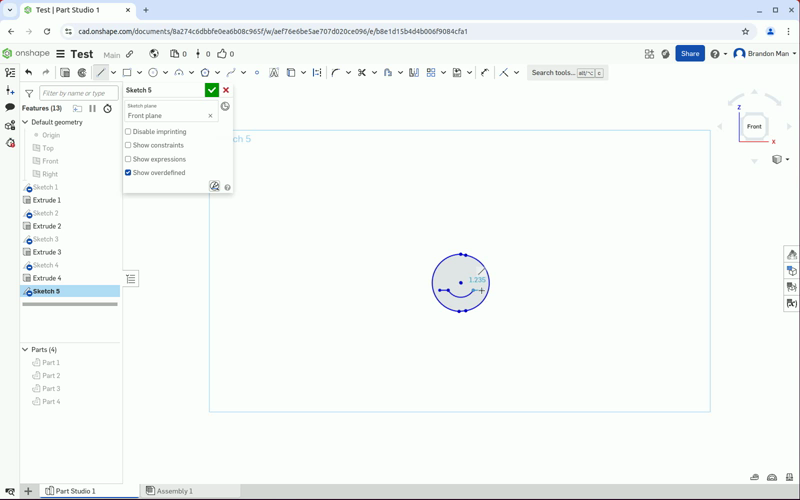
key_up(shift)
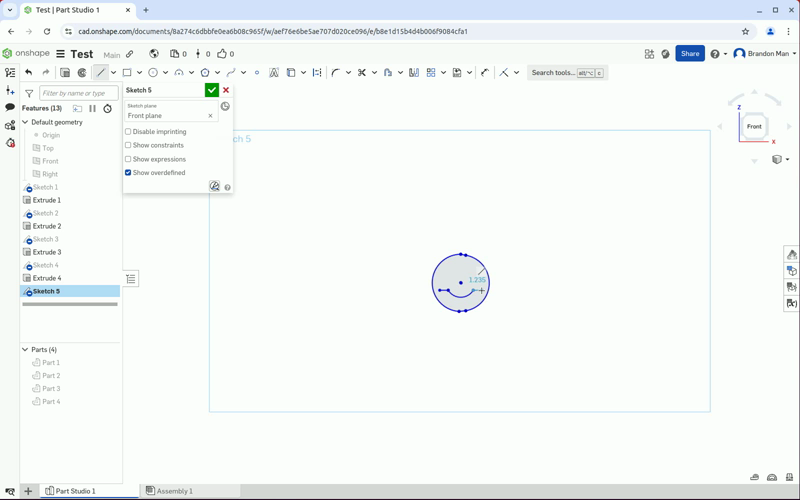
key_down(shift)
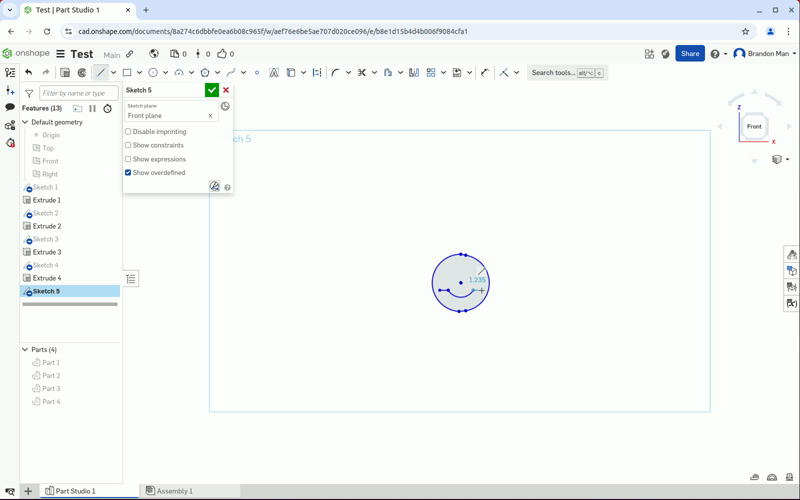
mouse_move(511, 290)
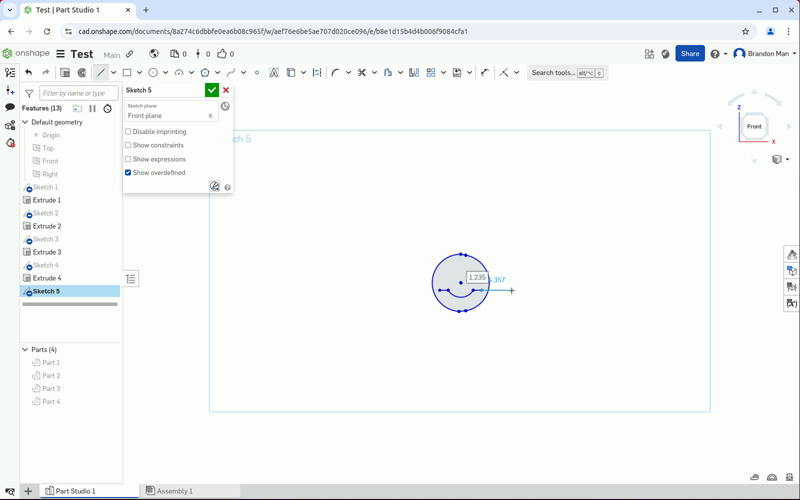
mouse_move(481, 275)
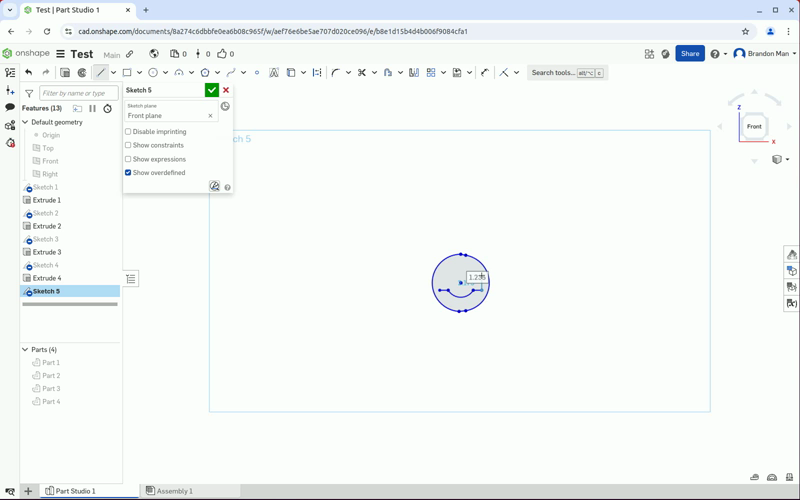
click(481, 275)
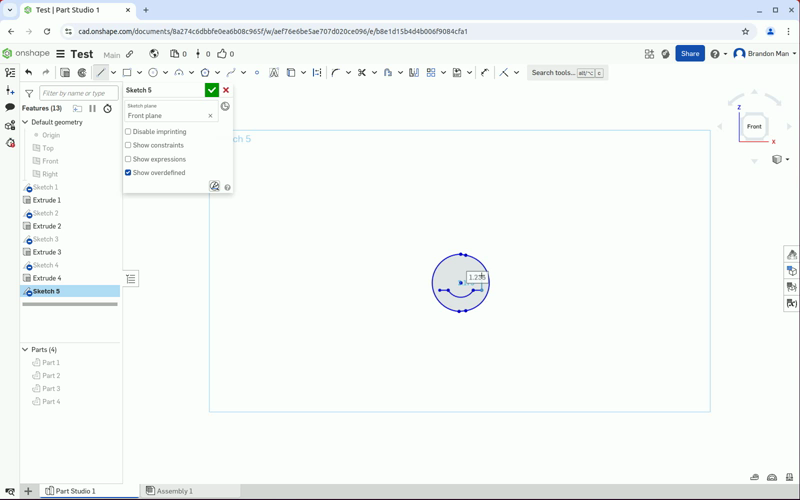
key_up(shift)
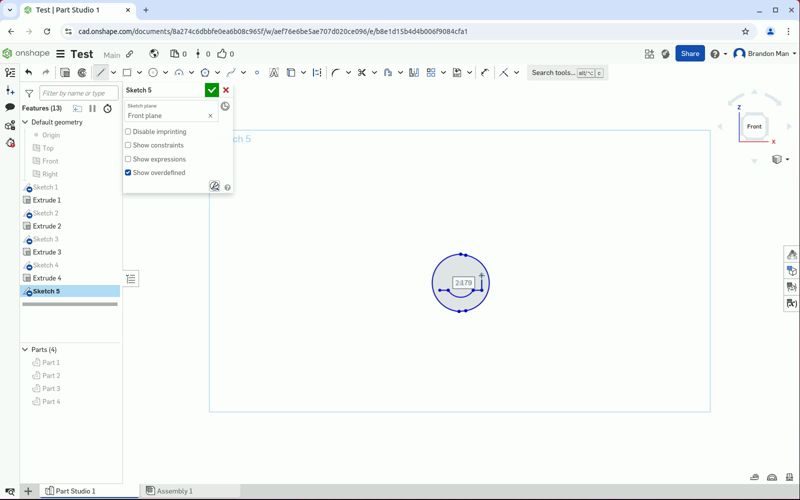
key_down(shift)
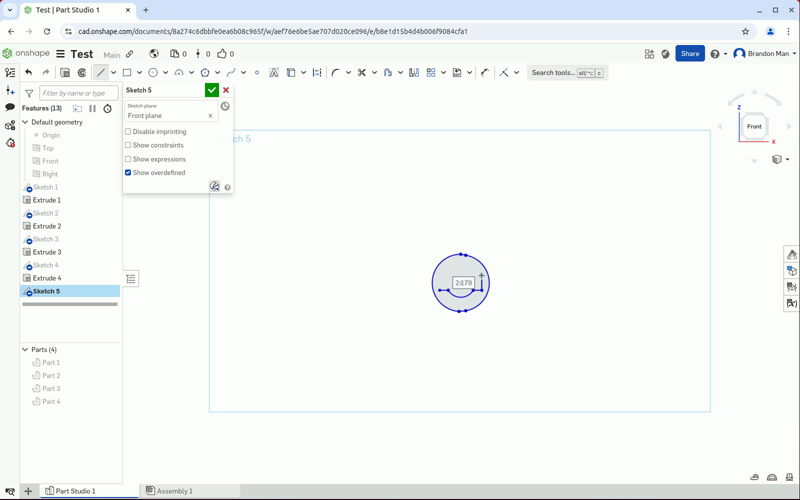
mouse_move(511, 275)
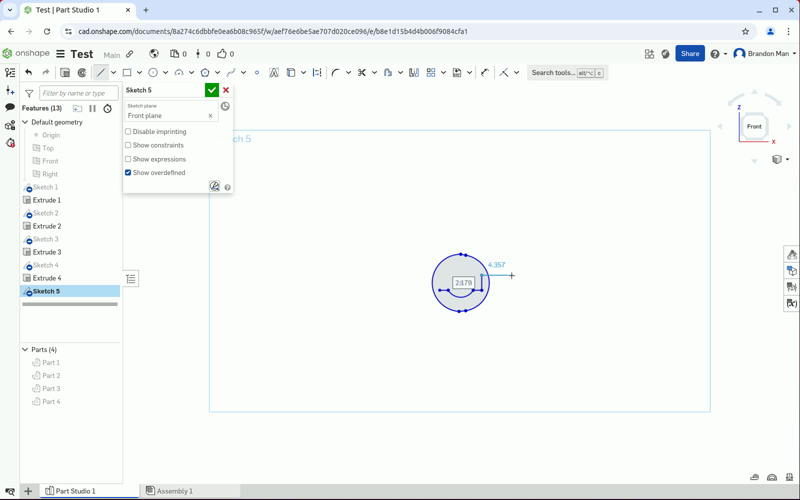
mouse_move(473, 275)
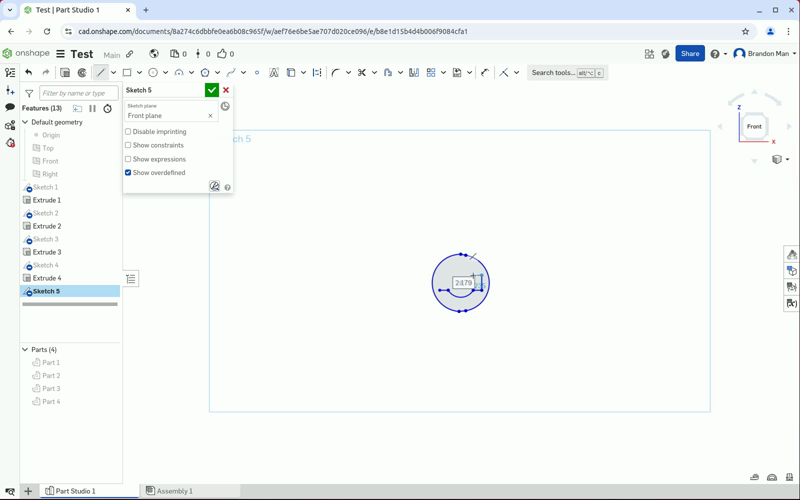
click(473, 275)
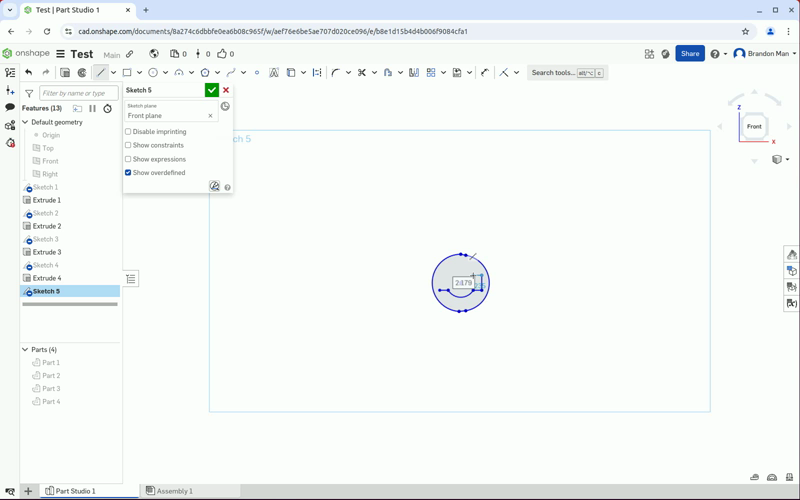
key_up(shift)
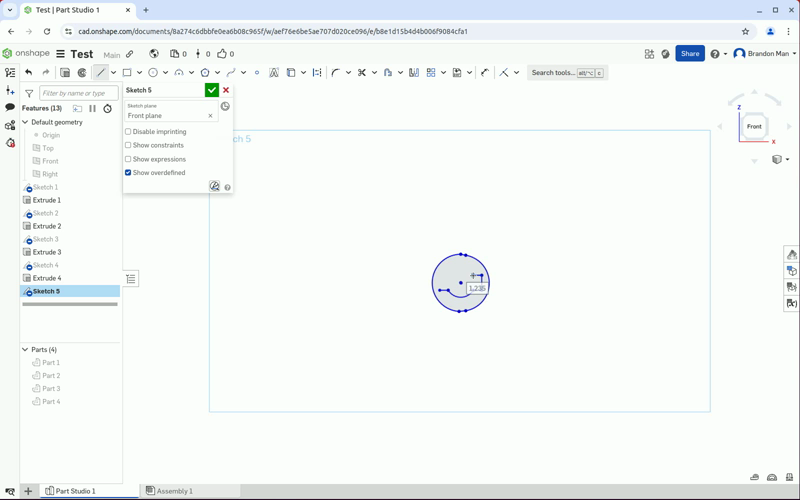
key(esc)
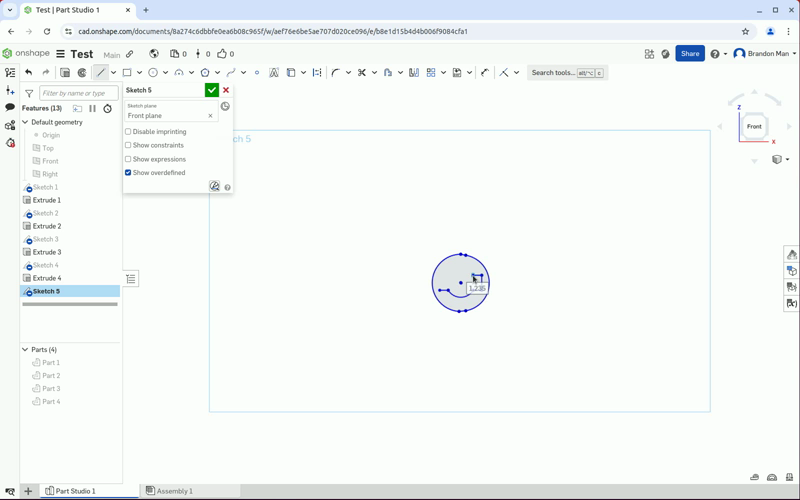
key(a)
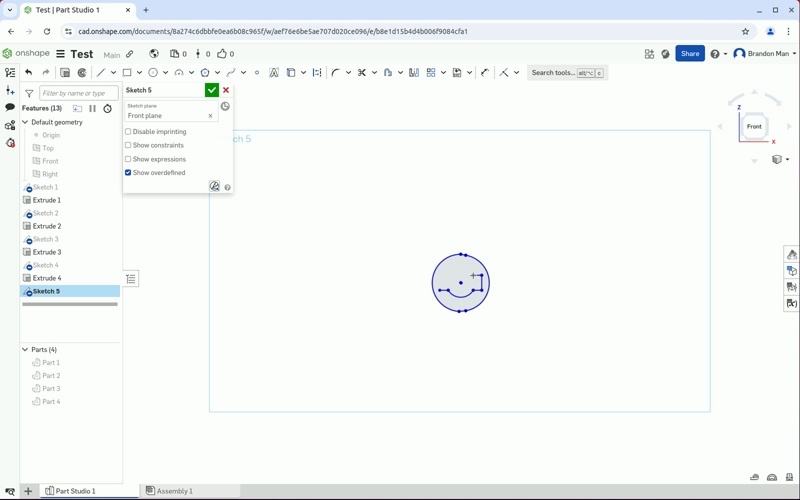
mouse_move(473, 275)
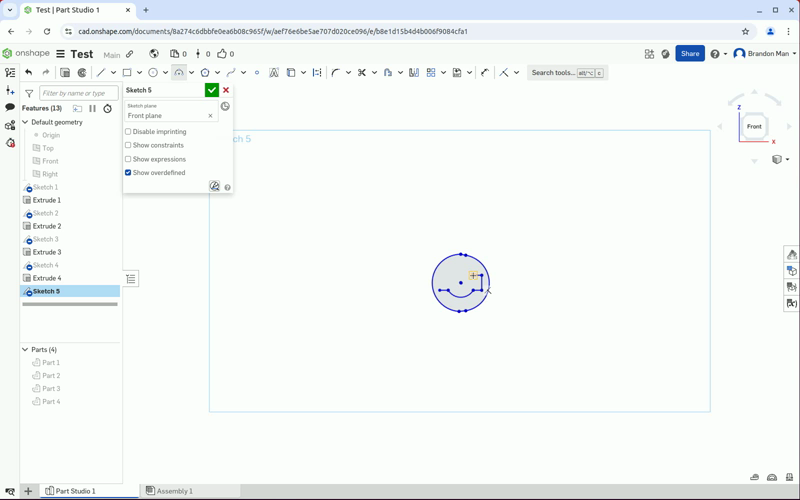
click(473, 275)
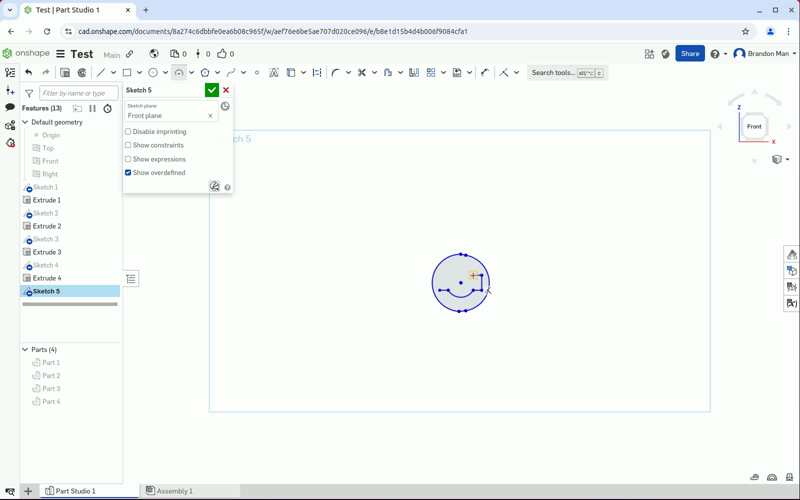
key_down(shift)
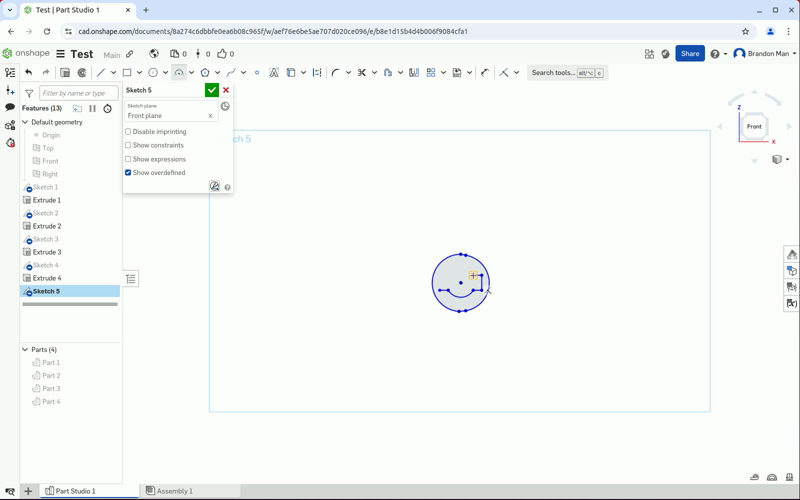
mouse_move(448, 275)
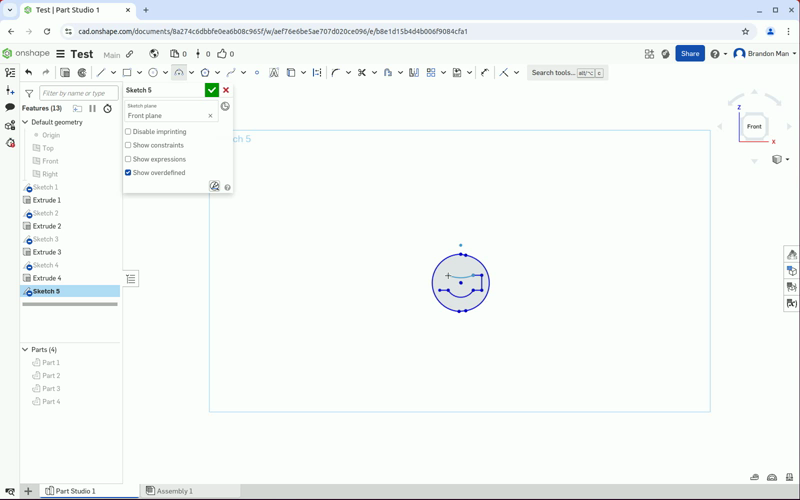
click(448, 275)
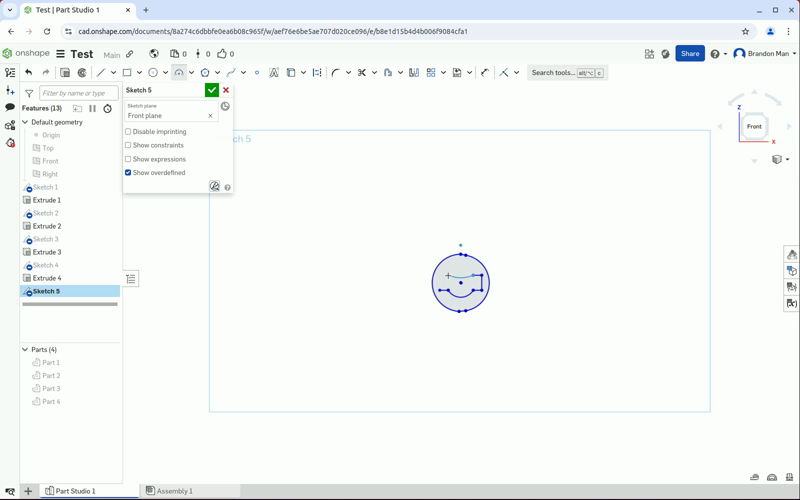
mouse_move(460, 267)
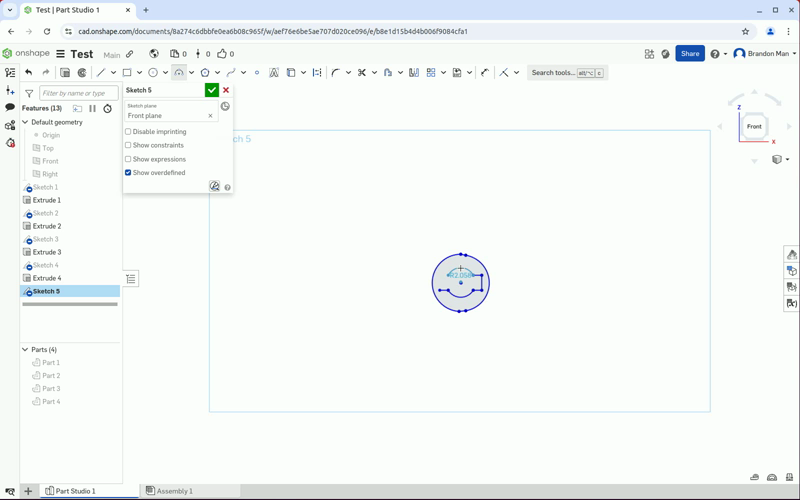
click(460, 267)
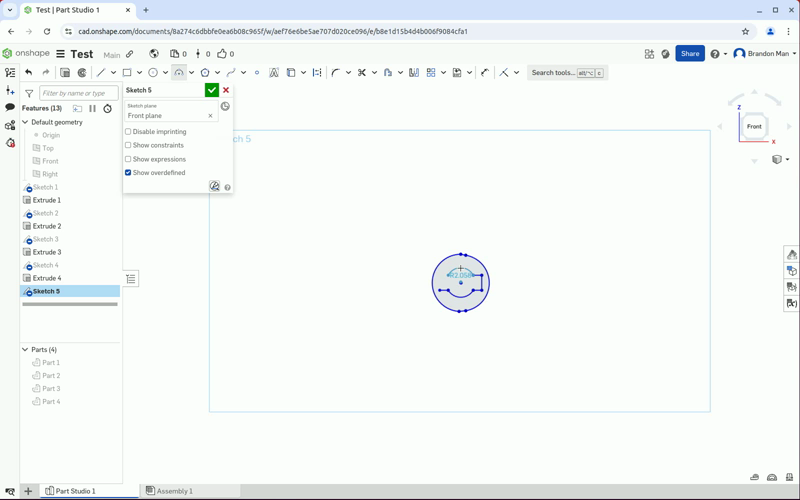
key_up(shift)
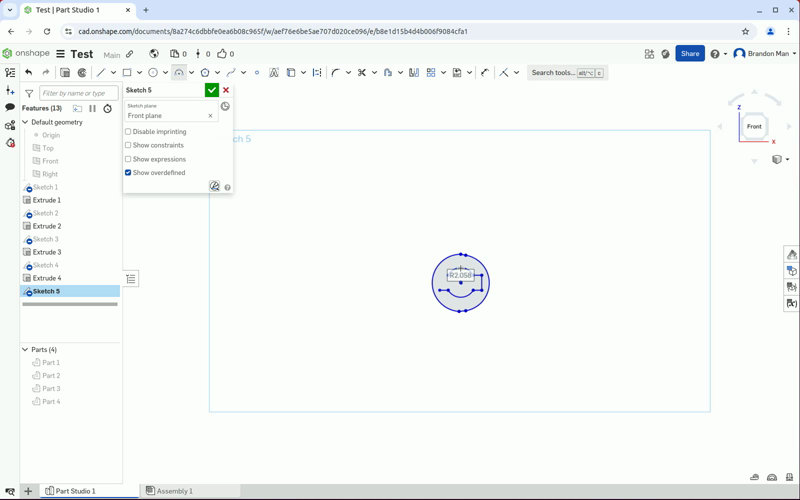
key(esc)
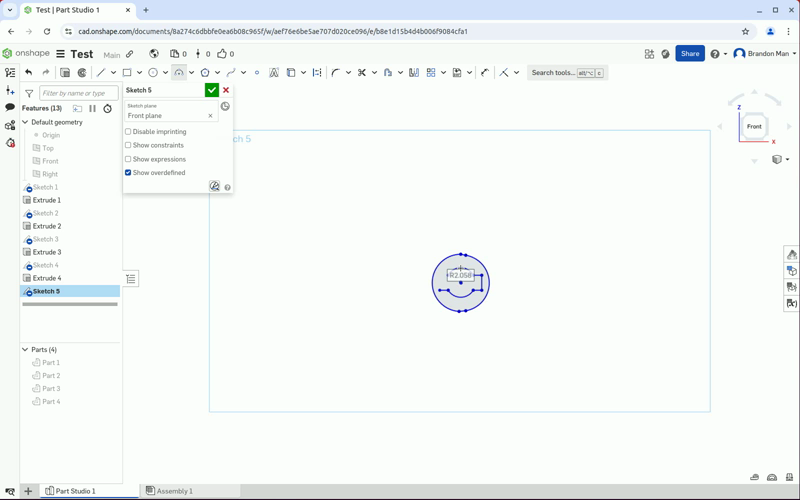
key(l)
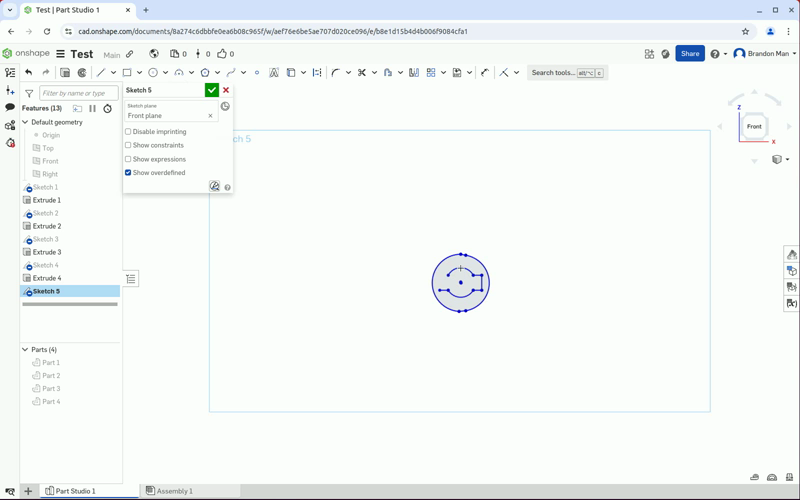
mouse_move(448, 275)
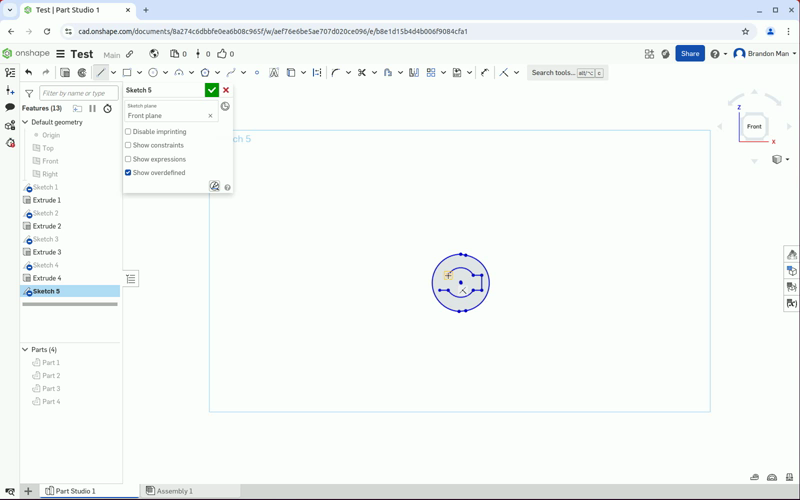
click(448, 275)
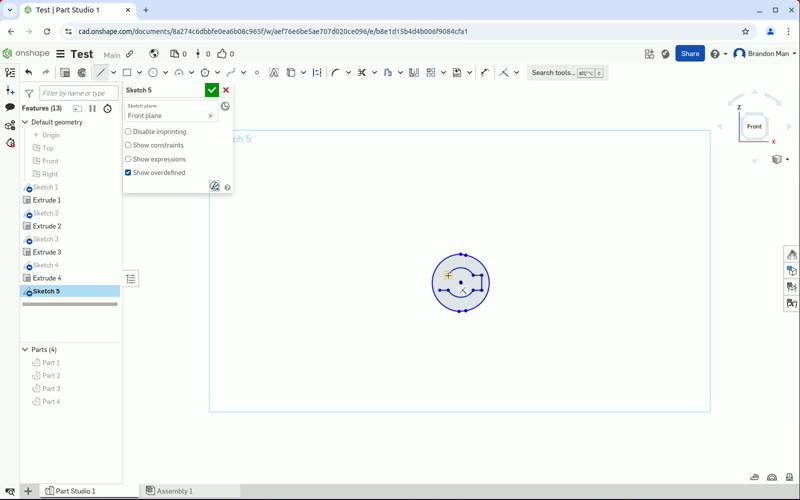
key_down(shift)
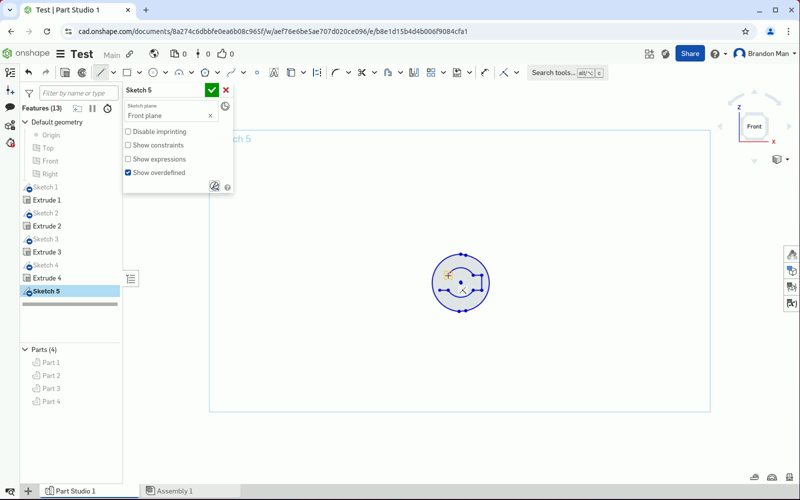
mouse_move(478, 275)
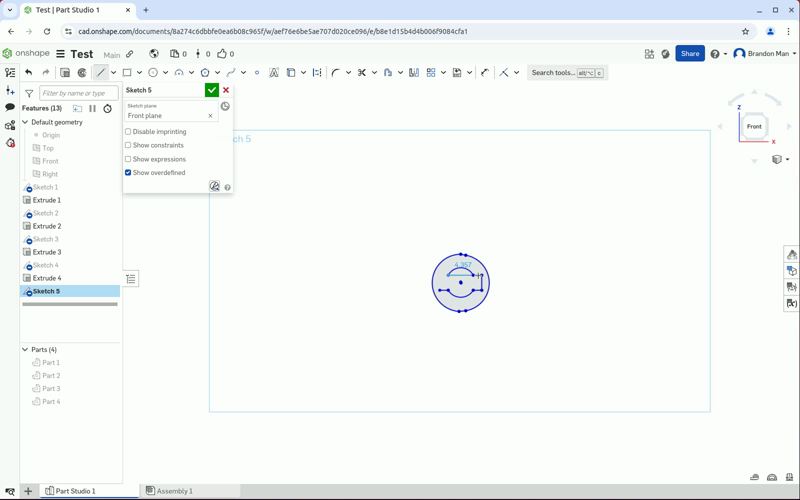
mouse_move(439, 275)
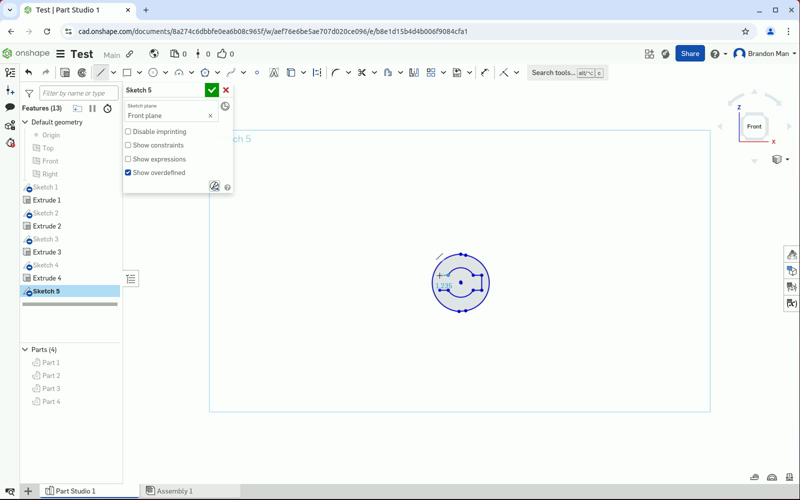
click(439, 275)
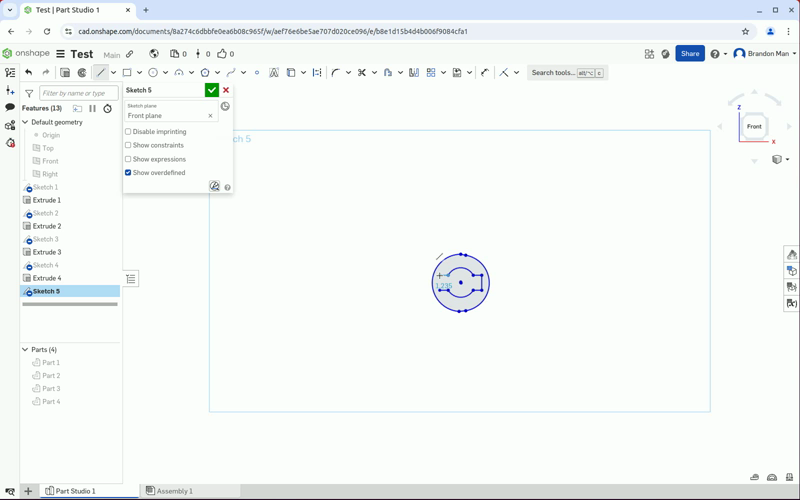
key_up(shift)
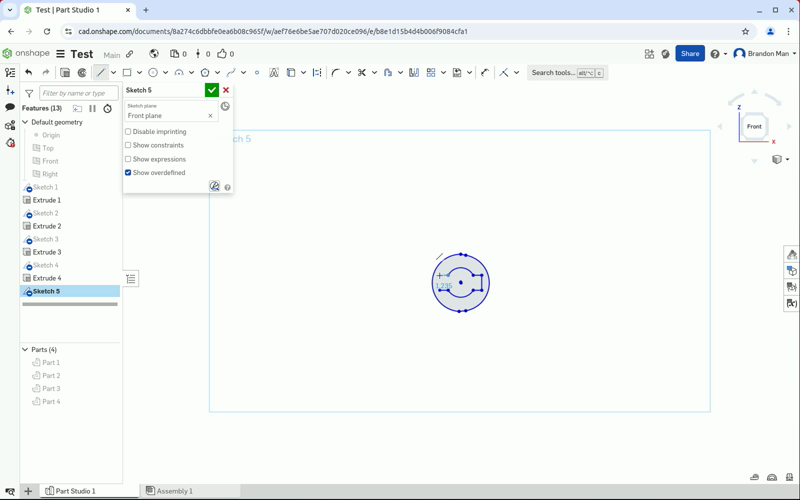
mouse_move(469, 275)
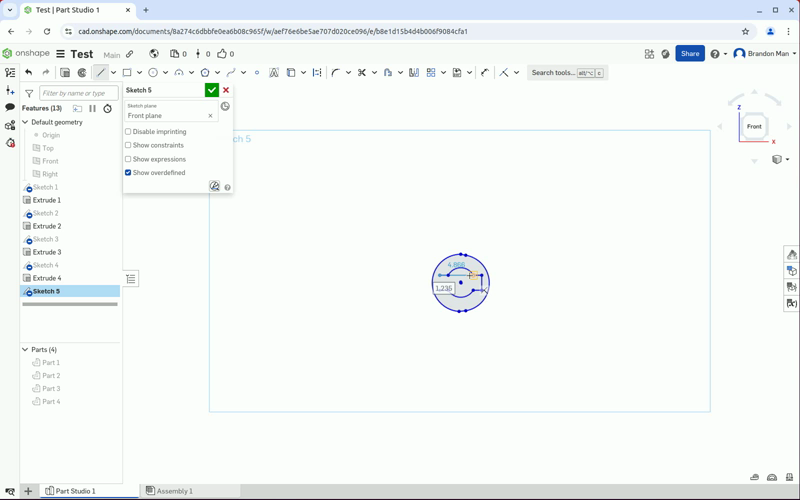
key_down(shift)
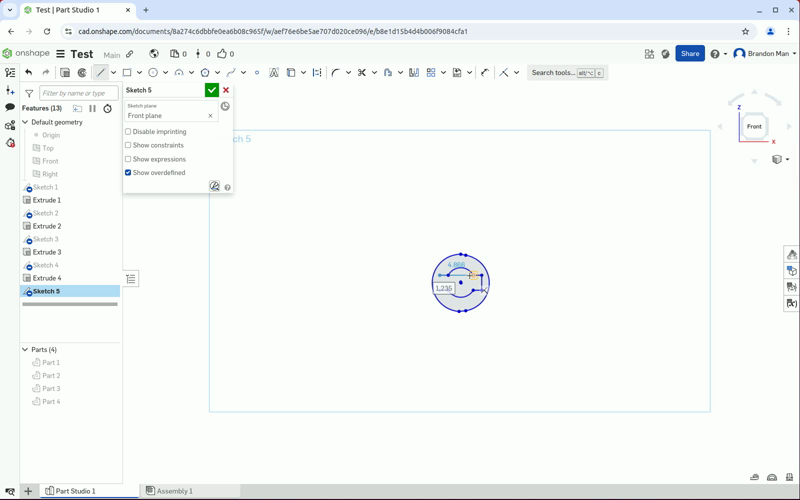
mouse_move(439, 290)
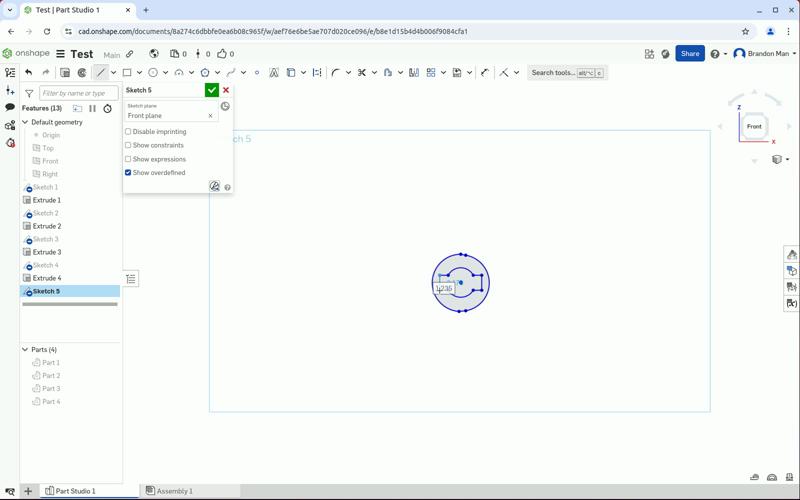
key_up(shift)
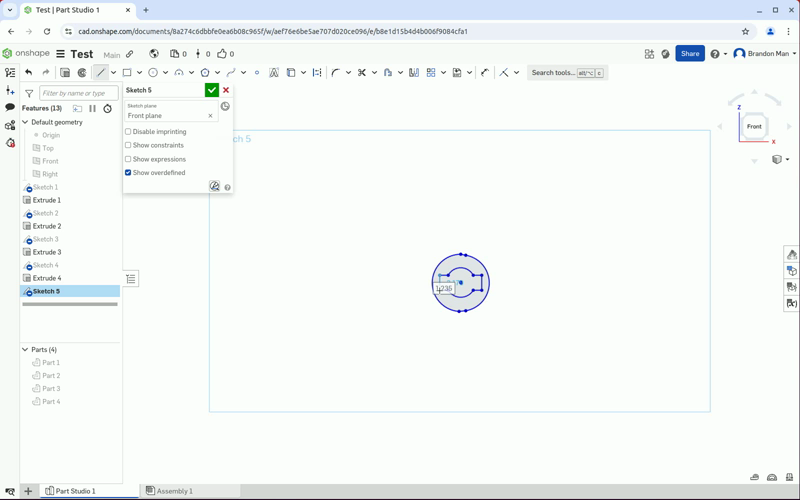
click(439, 290)
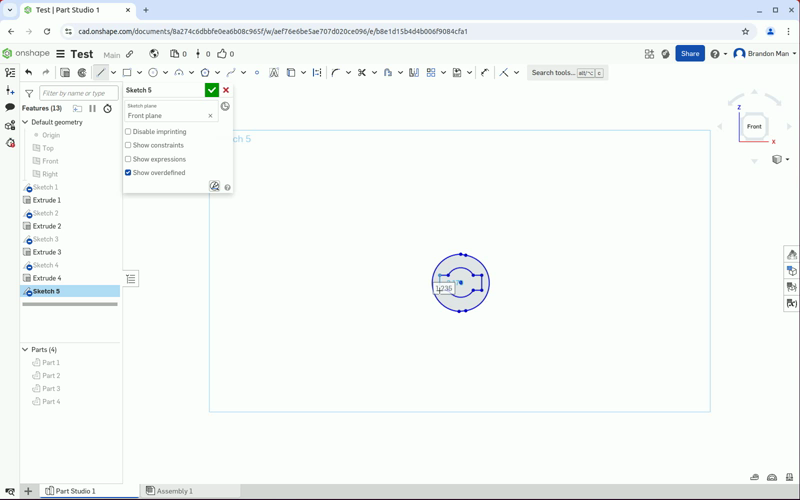
key(esc)
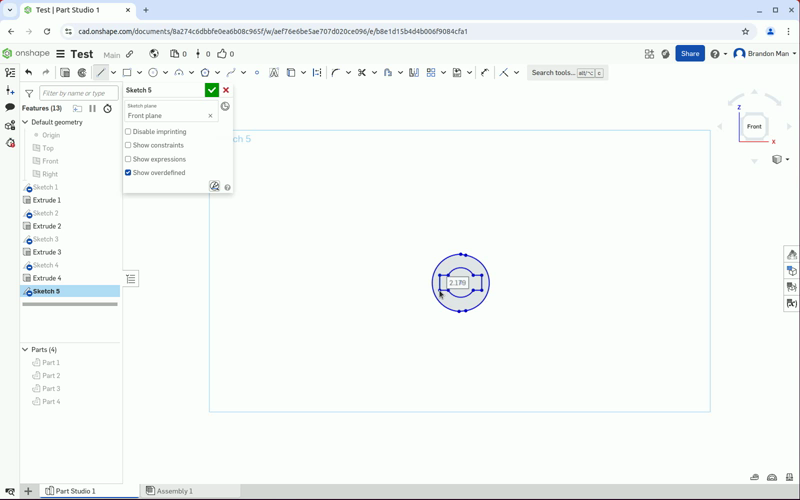
mouse_move(479, 269)
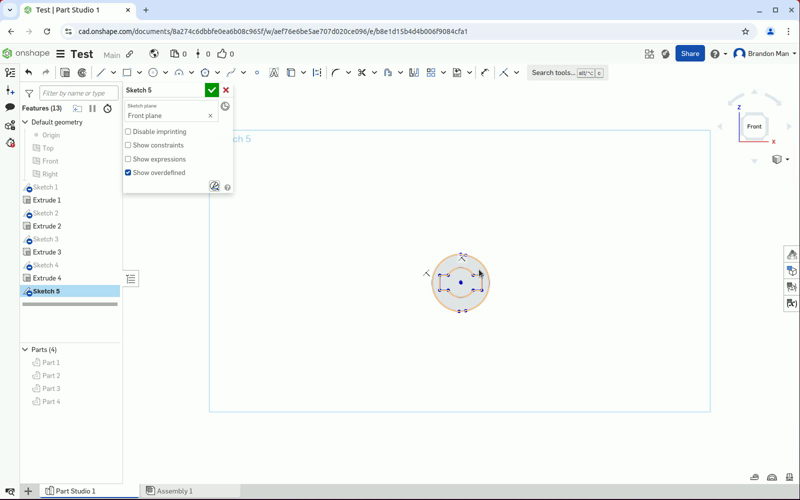
scroll(6)
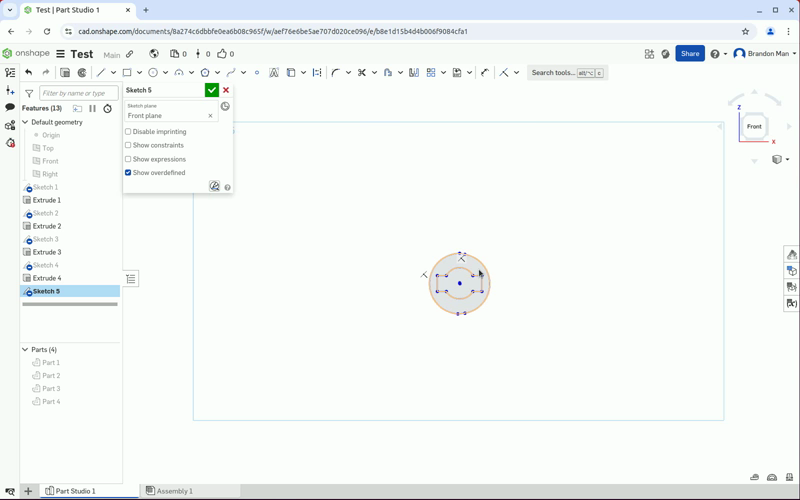
scroll(6)
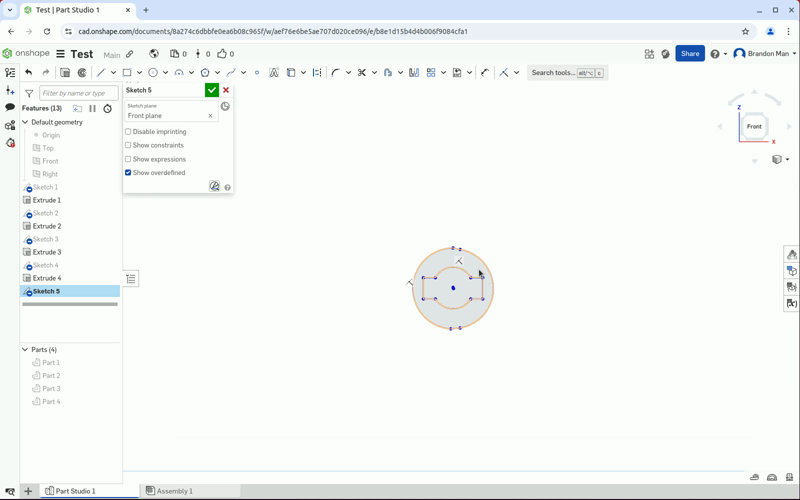
scroll(6)
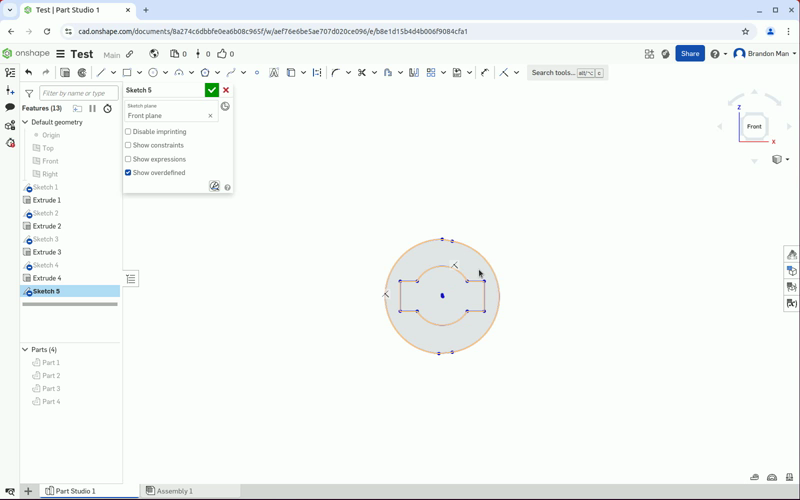
scroll(6)
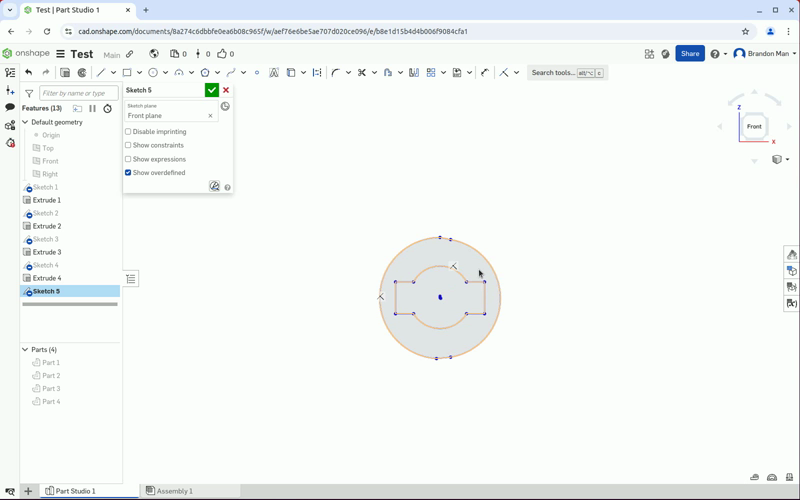
scroll(6)
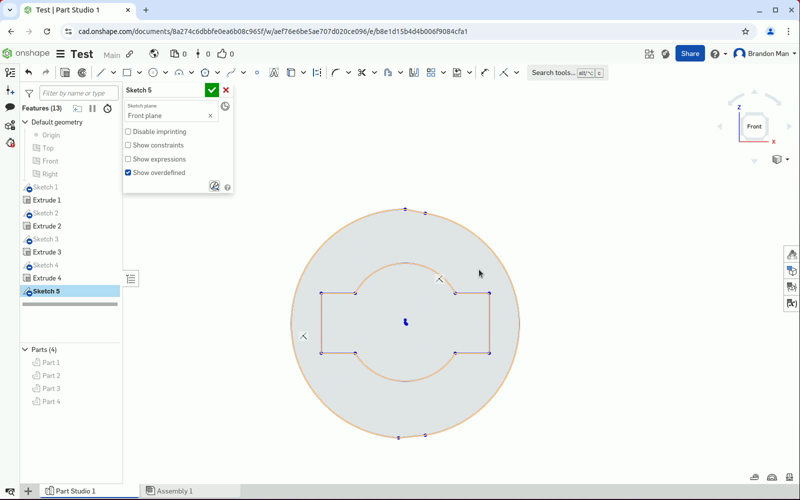
scroll(6)
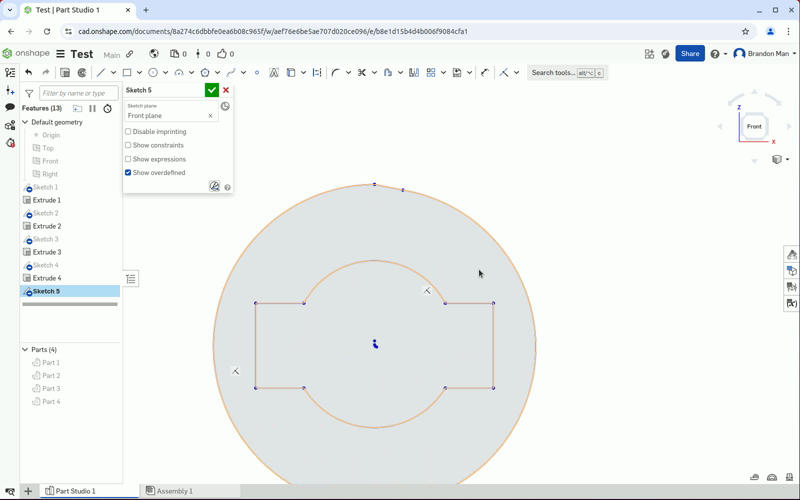
scroll(6)
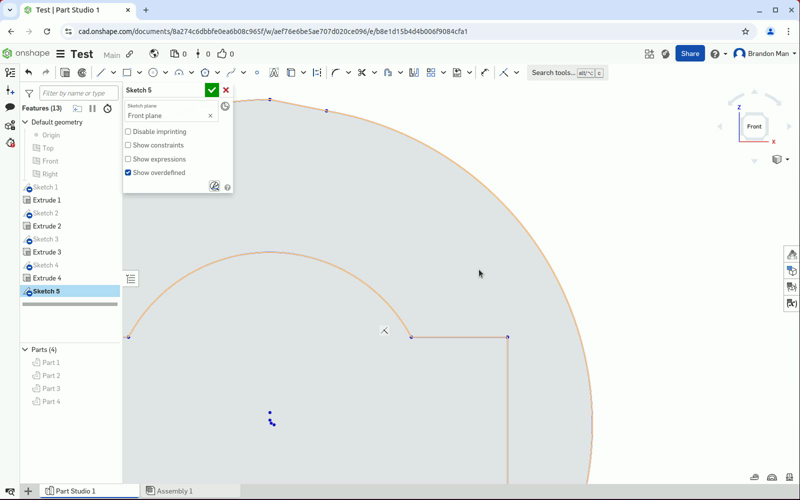
click(479, 269)
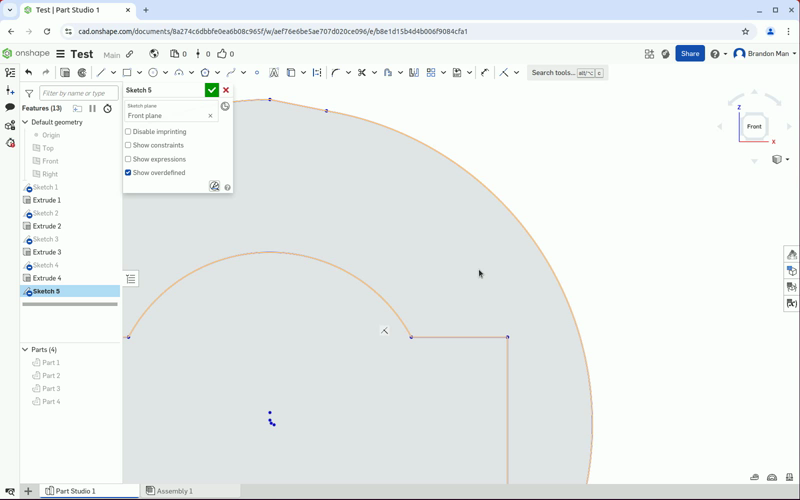
scroll(-6)
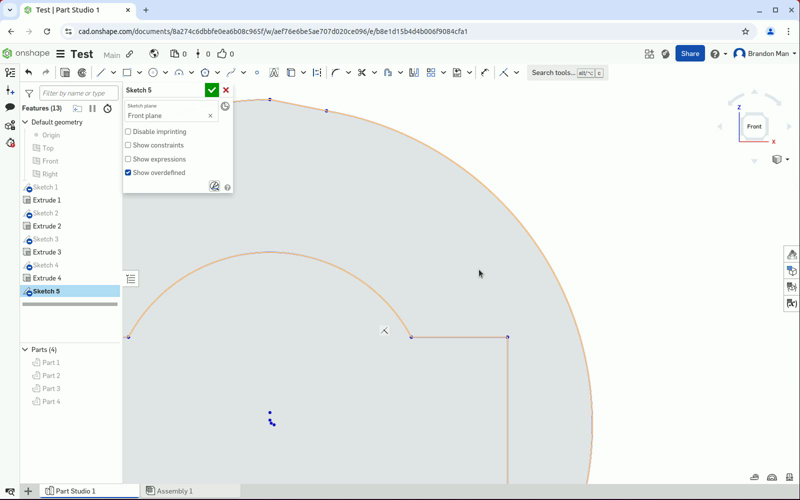
scroll(-6)
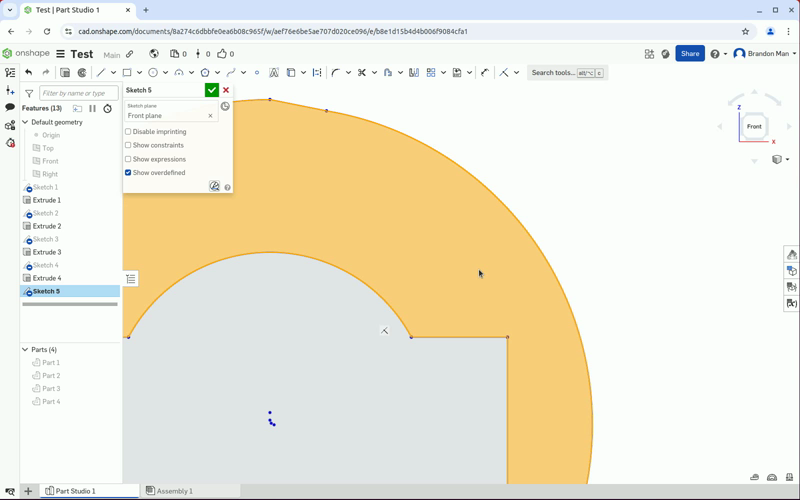
scroll(-6)
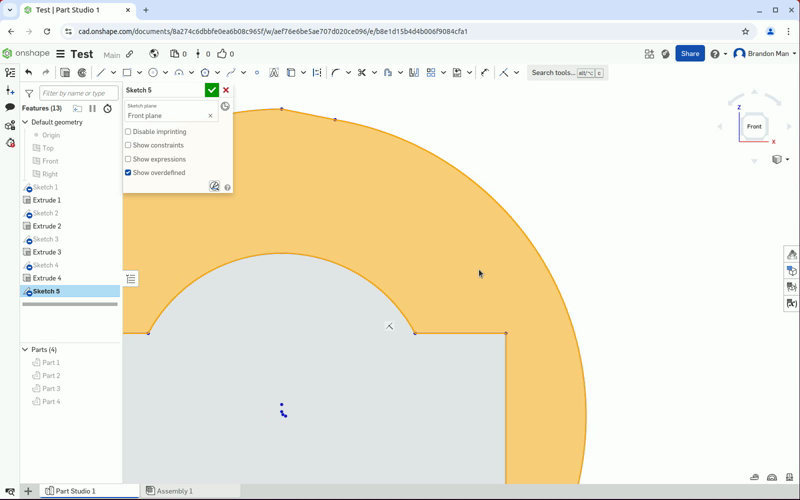
scroll(-6)
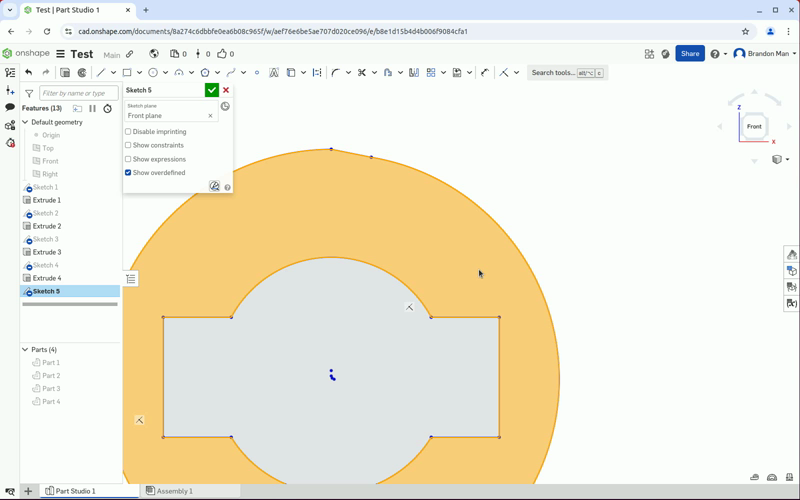
scroll(-6)
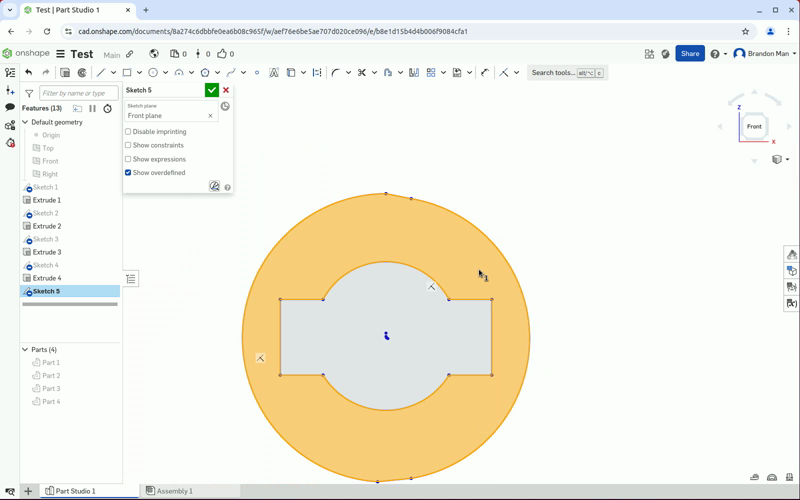
scroll(-6)
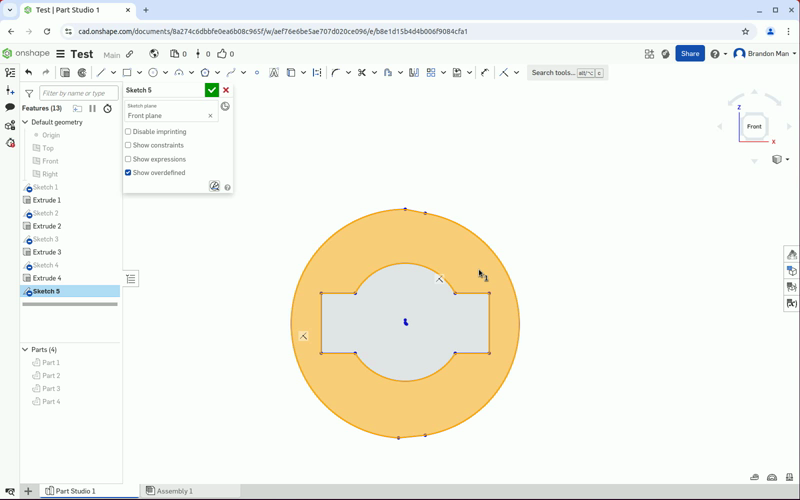
scroll(-6)
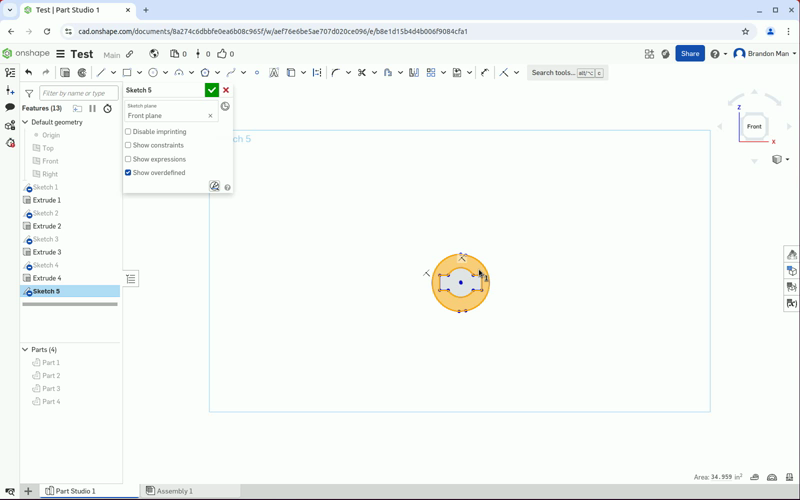
mouse_move(73, 352)
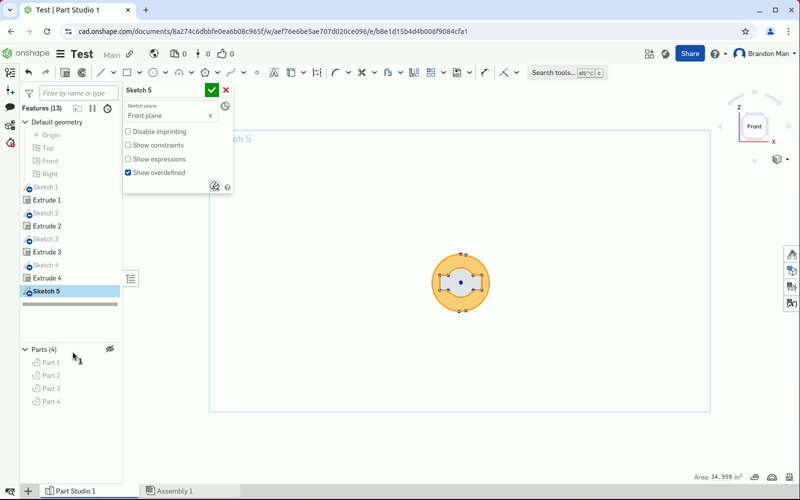
key(shift+y)
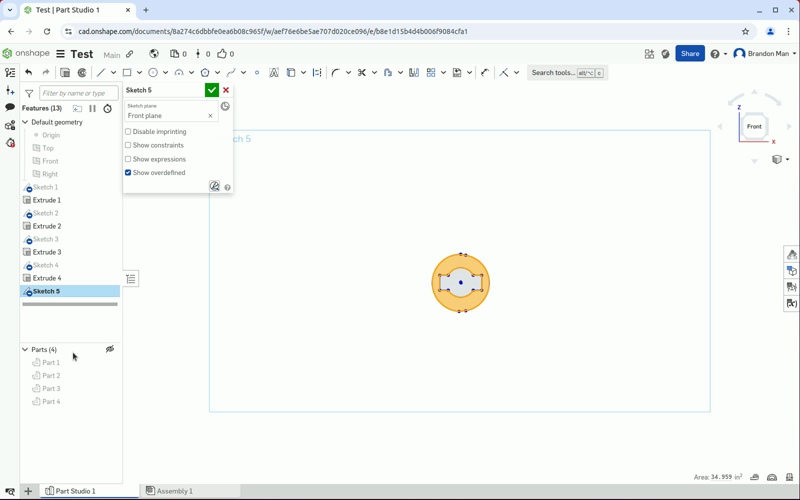
key(shift+e)
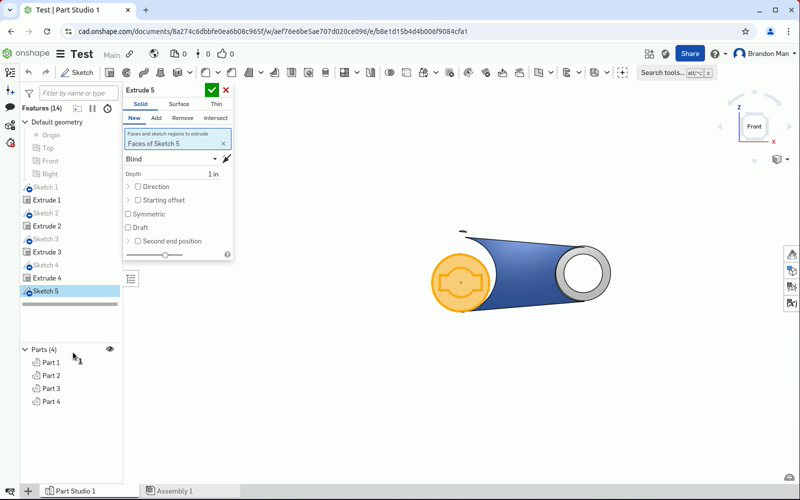
mouse_move(143, 106)
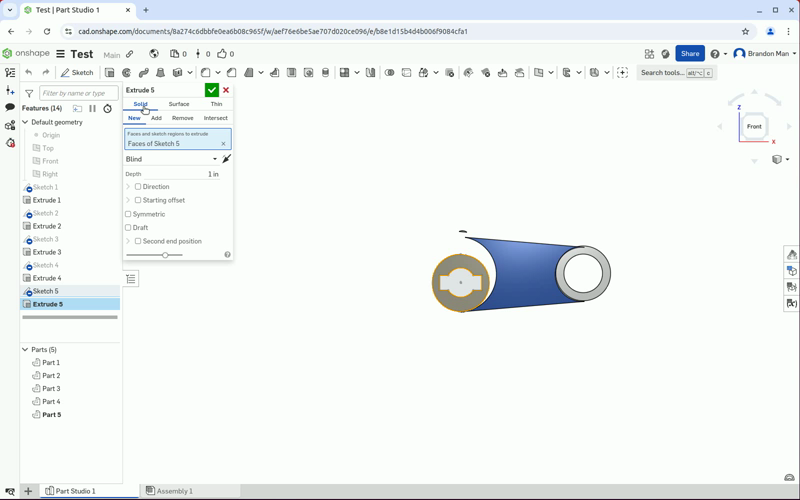
click(143, 106)
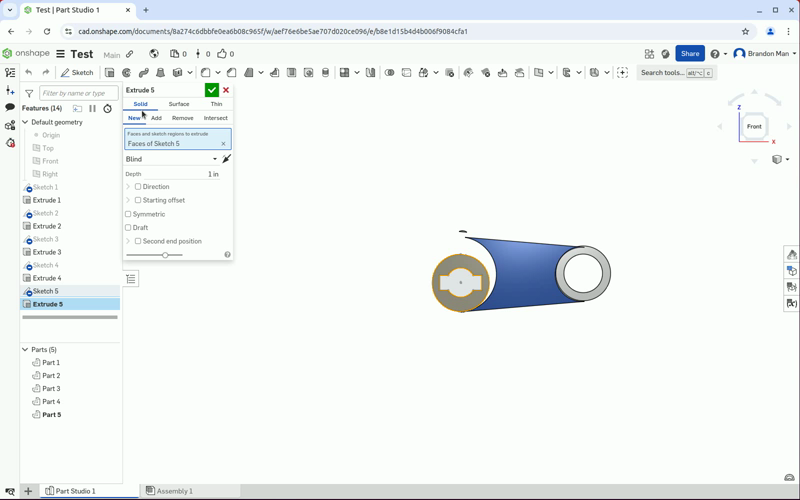
mouse_move(137, 120)
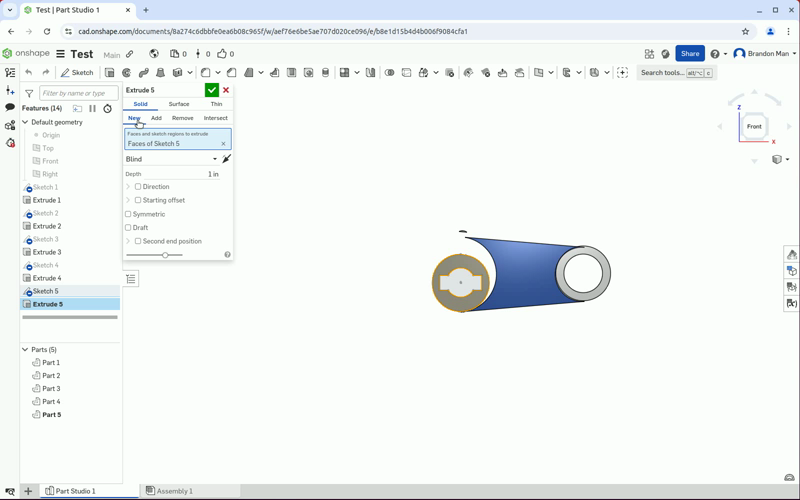
click(137, 120)
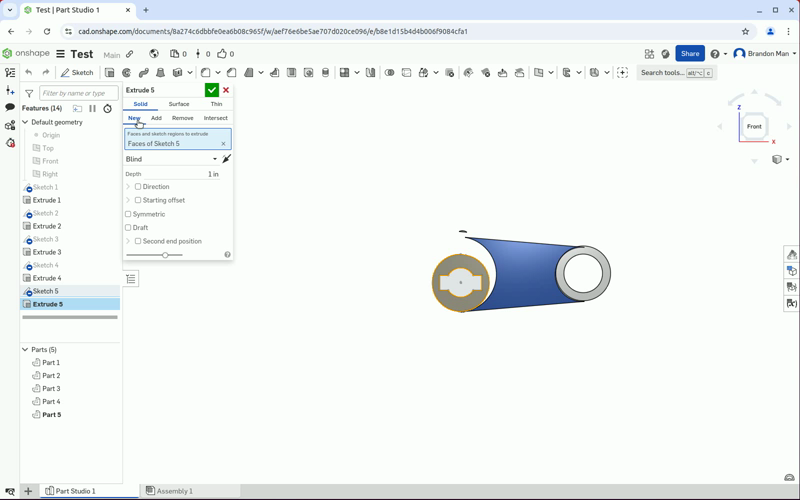
key(tab, 4)
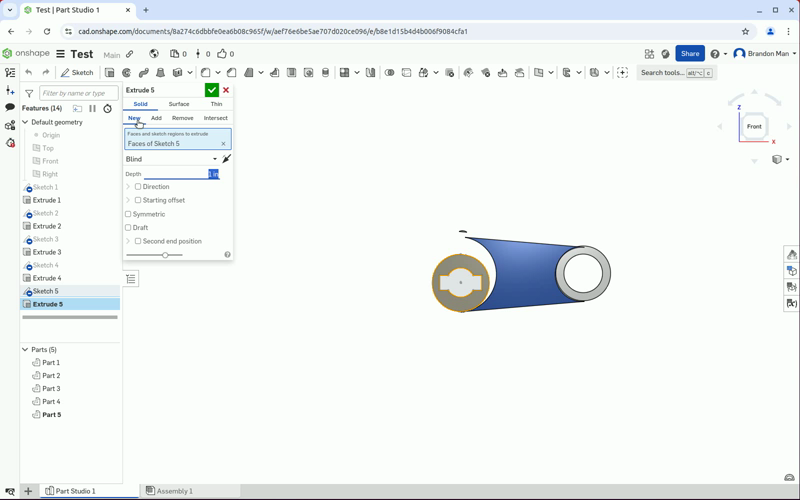
text(3.851)
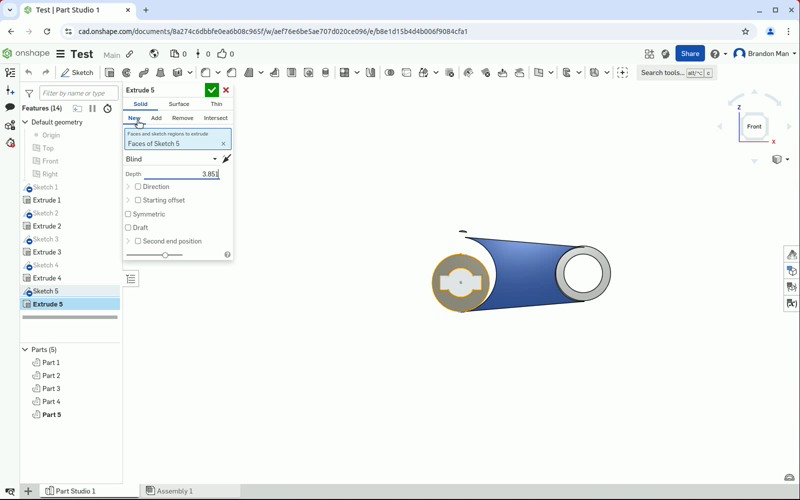
key(enter)
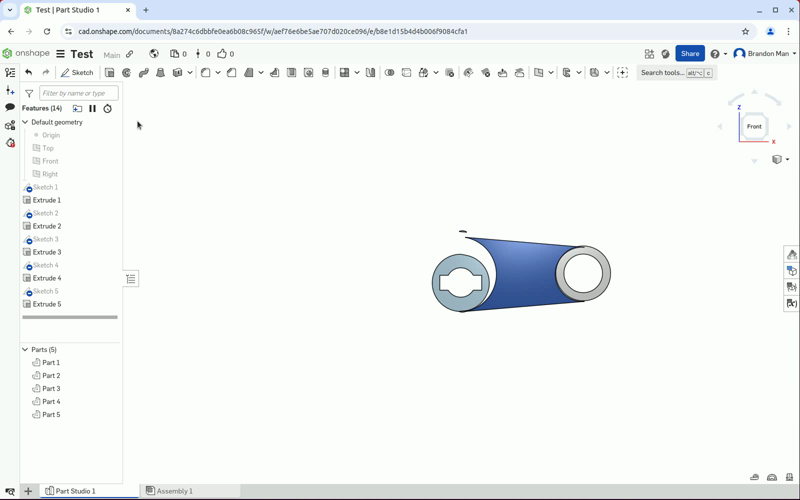
key(shift+h)
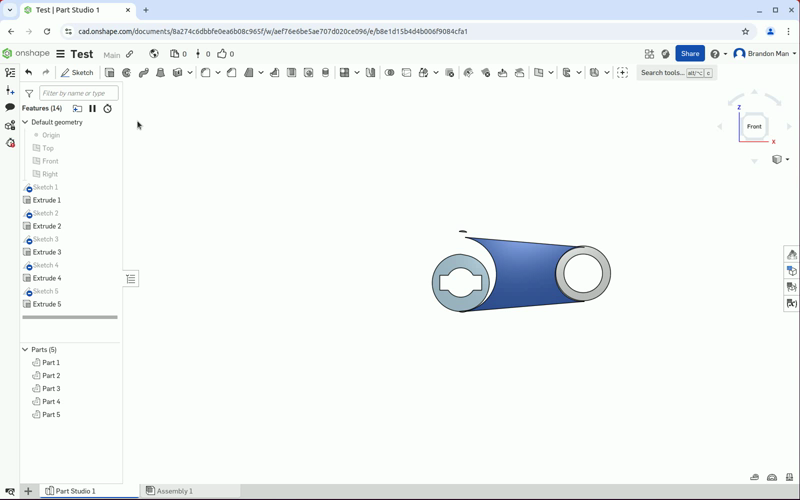
key(shift+h)
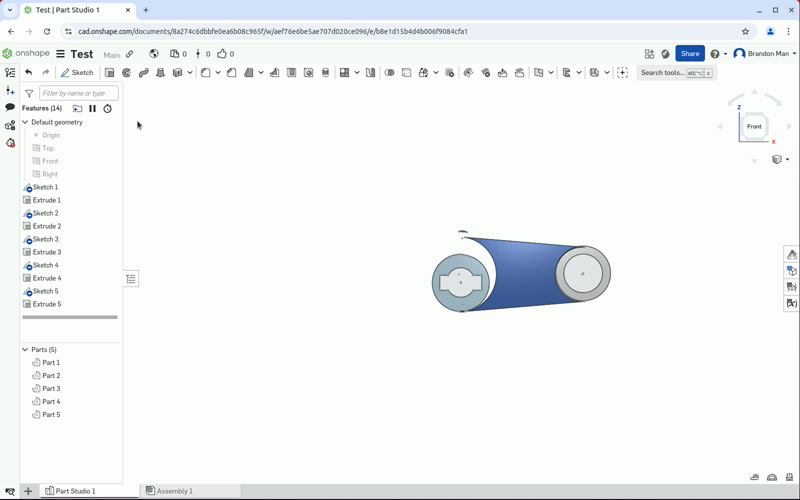
key(shift+7)
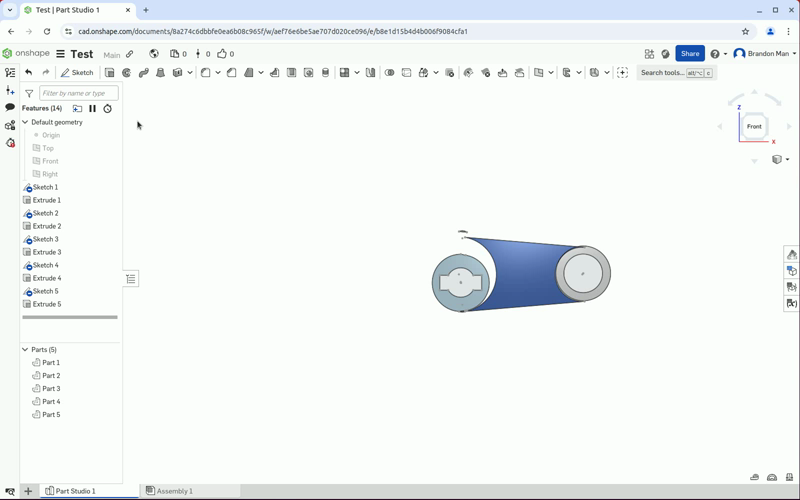
key(left, 2)
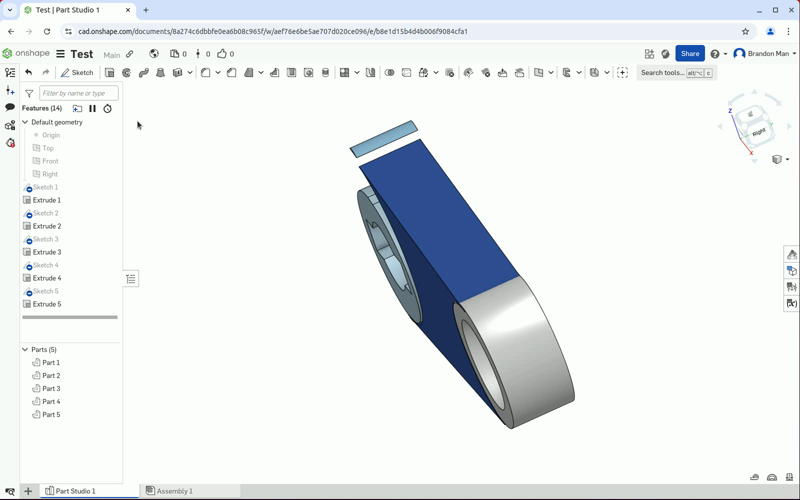
key(down, 2)
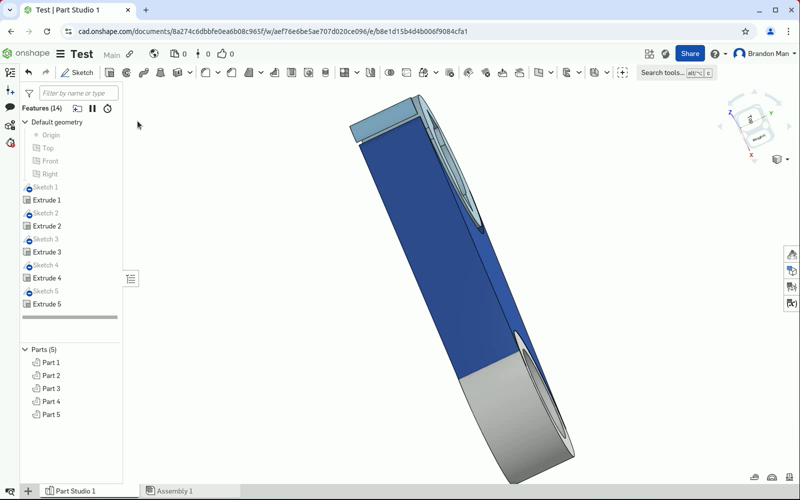
key(up, 2)
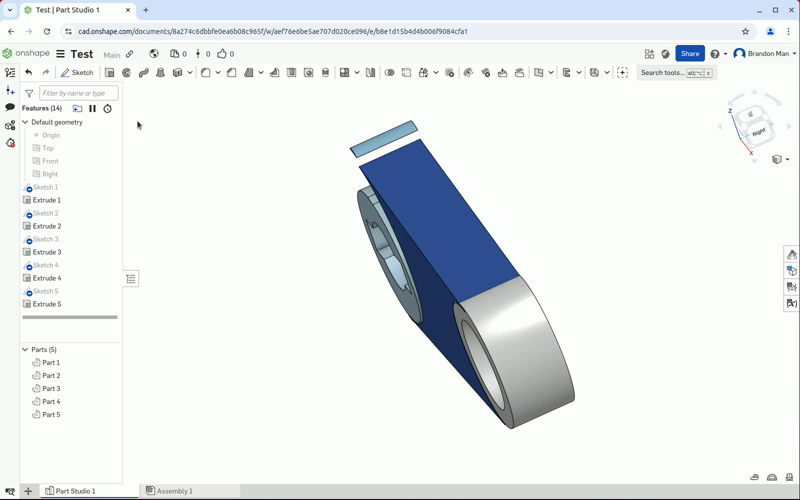
key(right, 2)
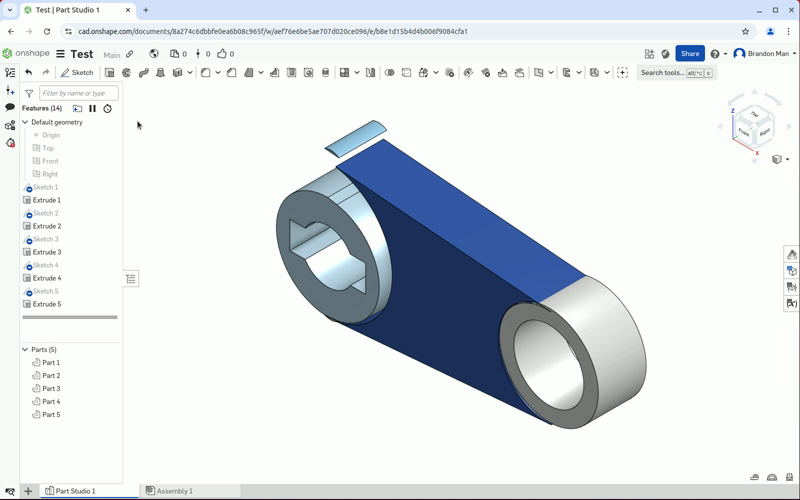
mouse_move(73, 189)
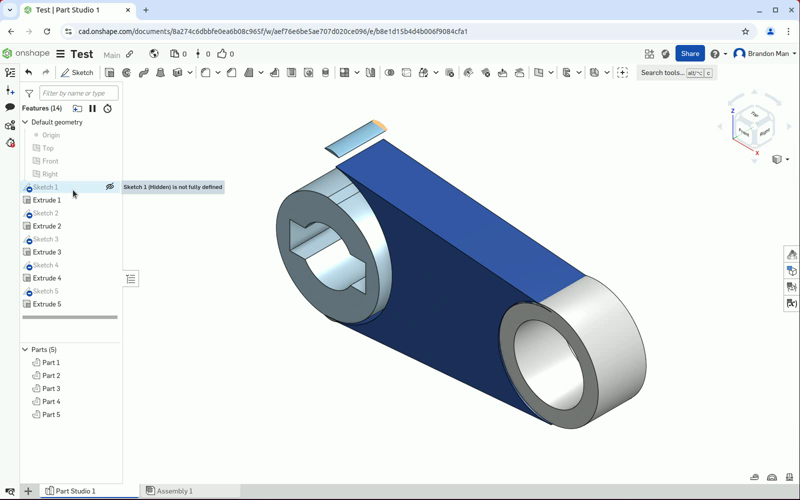
click(73, 189)